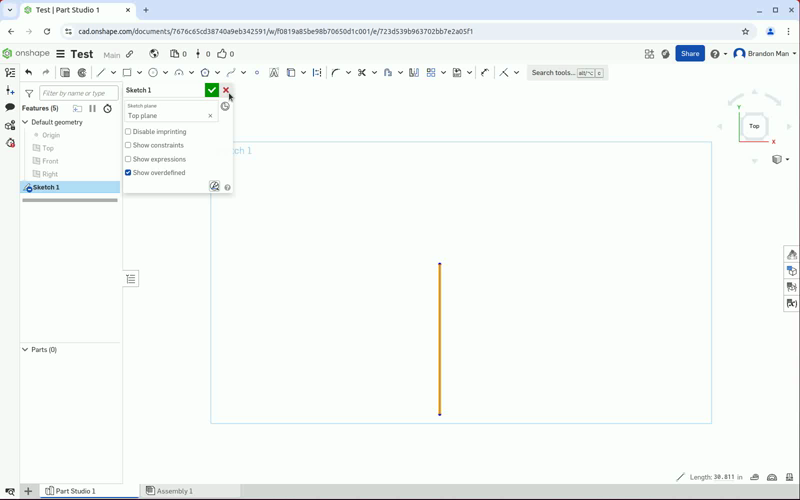
key(shift+h)
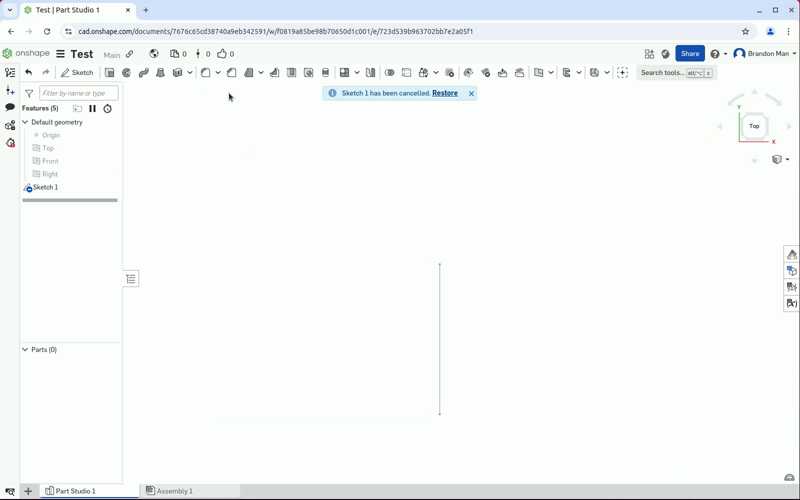
key(shift+s)
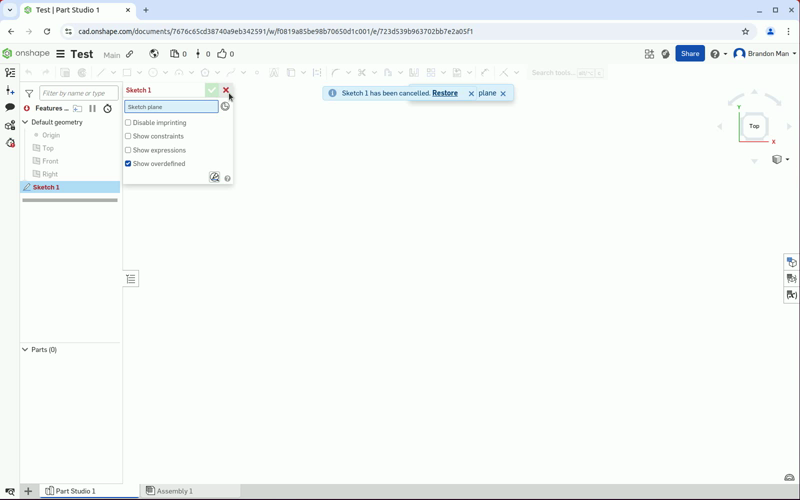
mouse_move(73, 150)
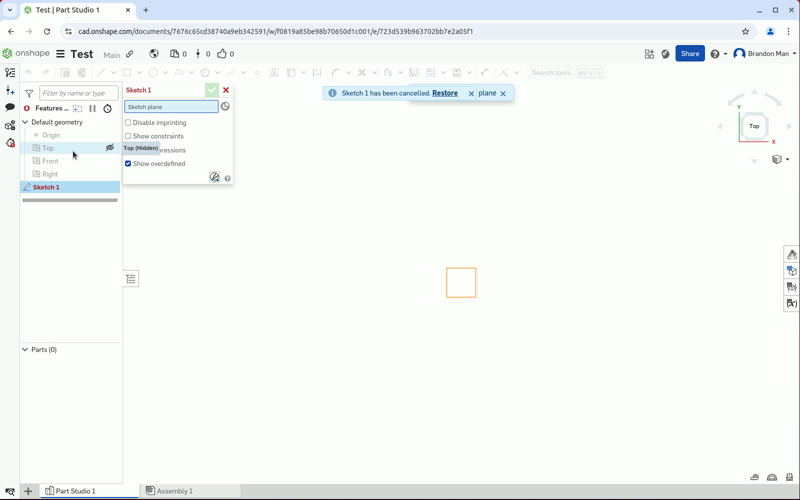
click(73, 150)
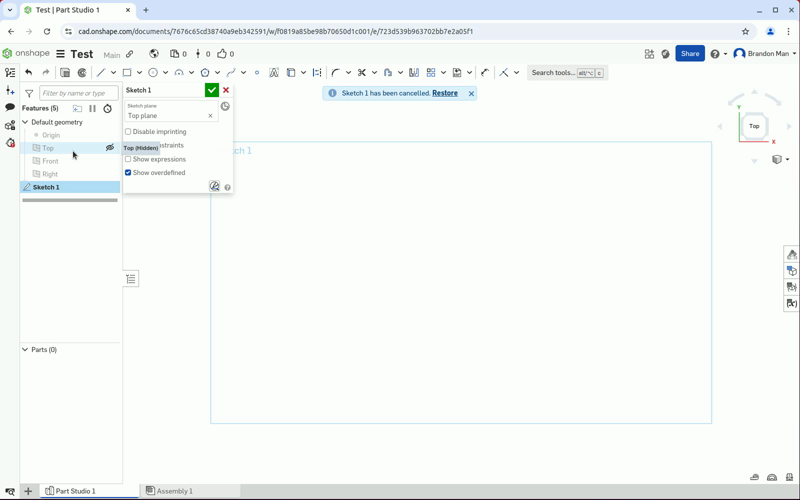
mouse_move(73, 352)
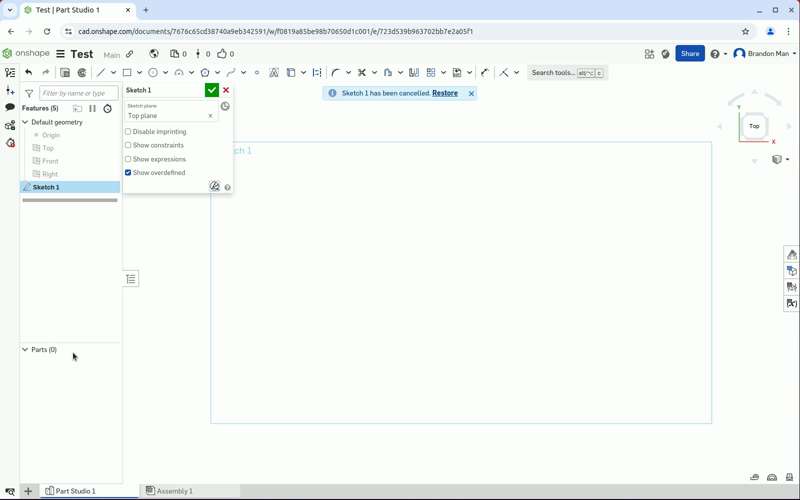
key(y)
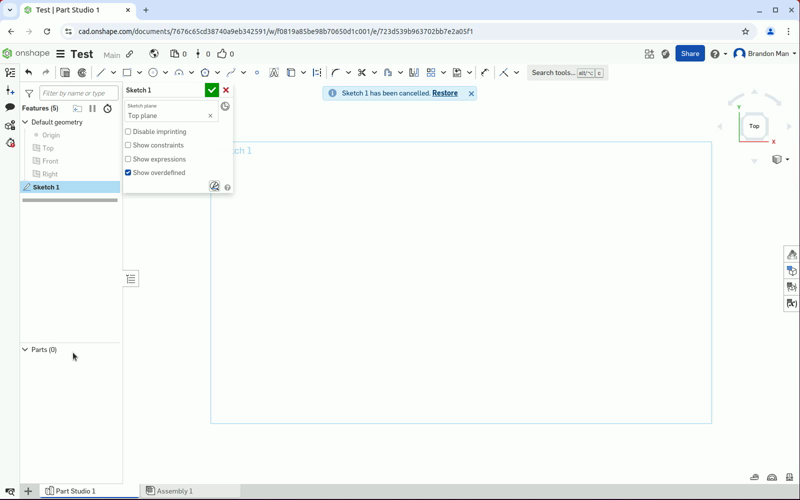
key(c)
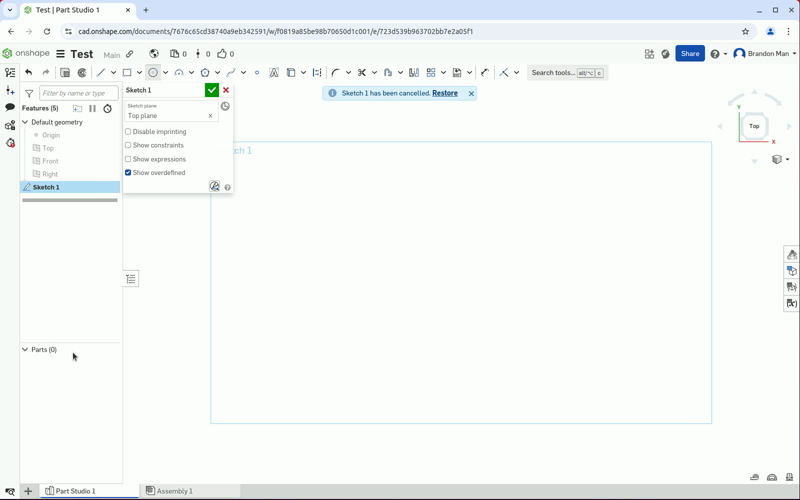
key_down(shift)
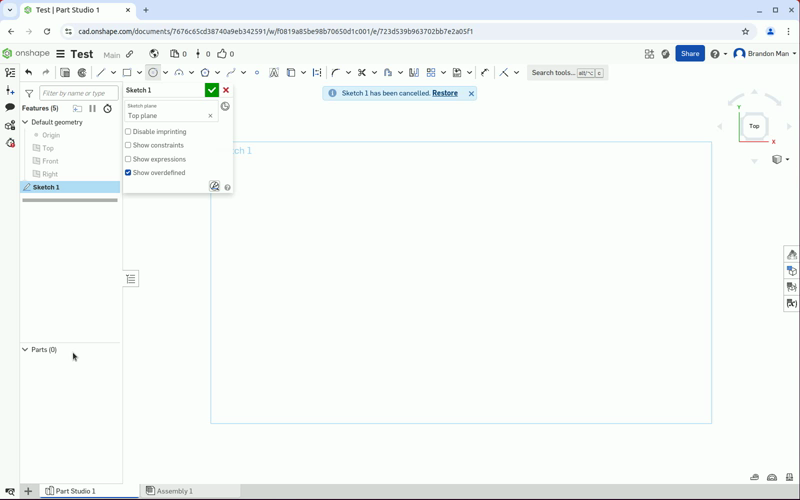
mouse_move(461, 282)
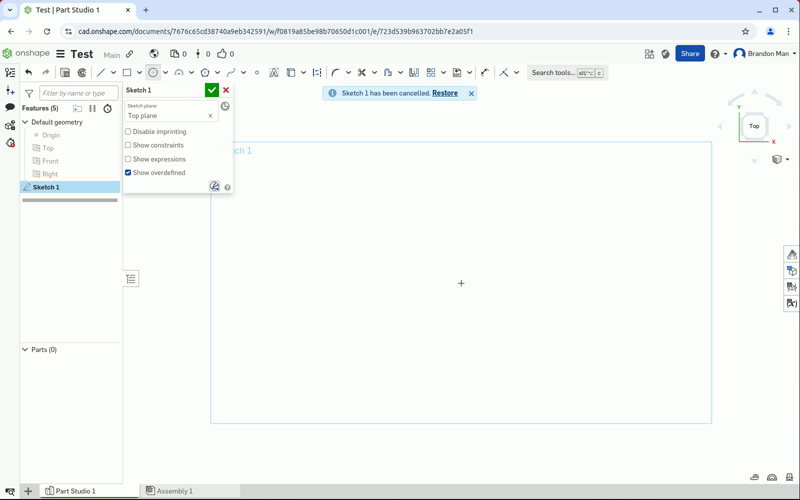
click(461, 282)
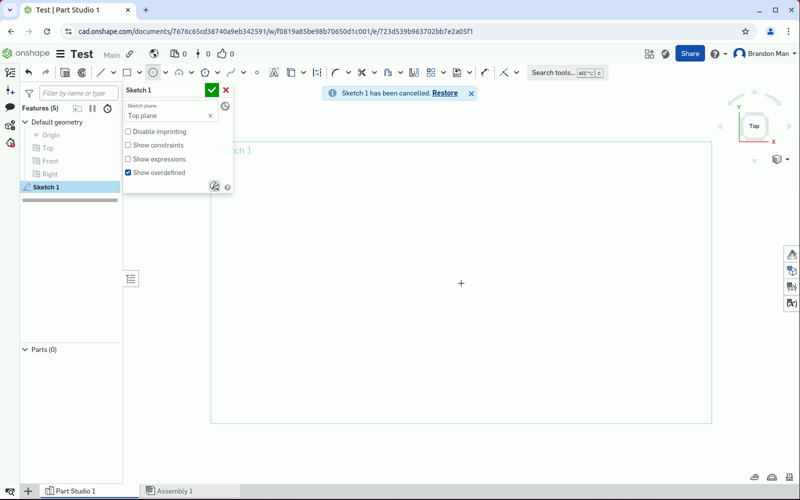
key_up(shift)
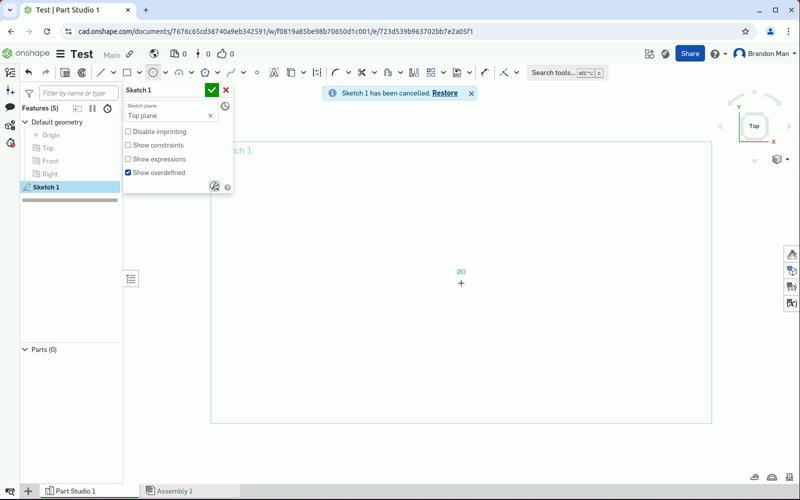
mouse_move(499, 282)
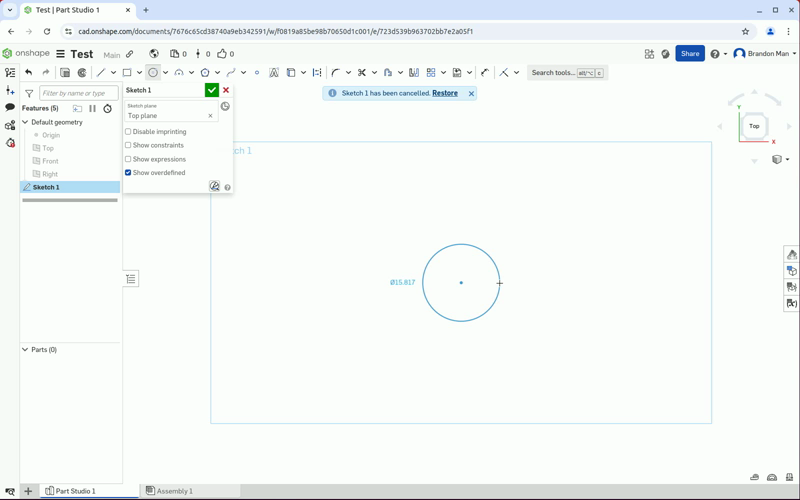
click(499, 282)
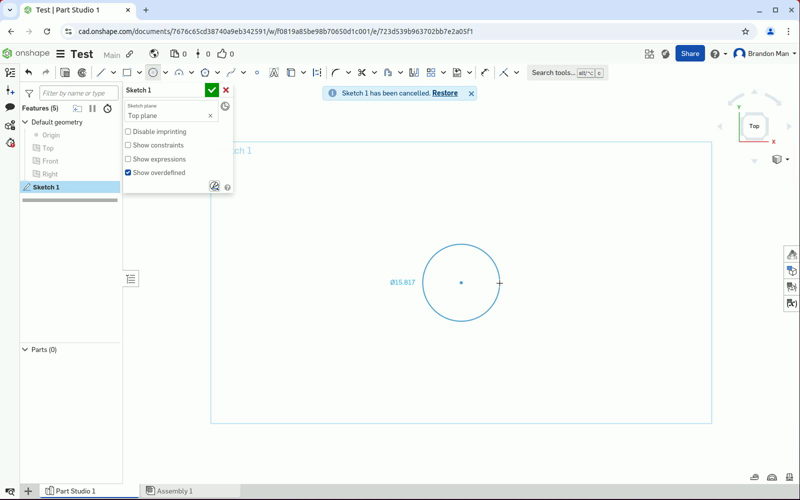
key(esc)
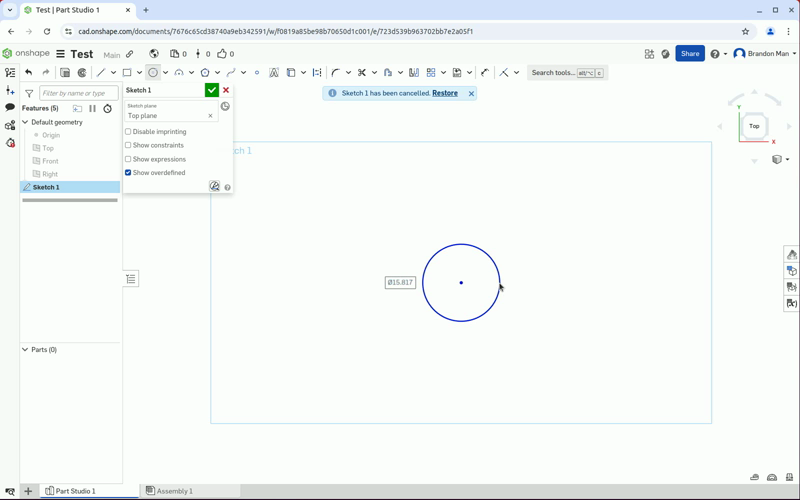
mouse_move(464, 306)
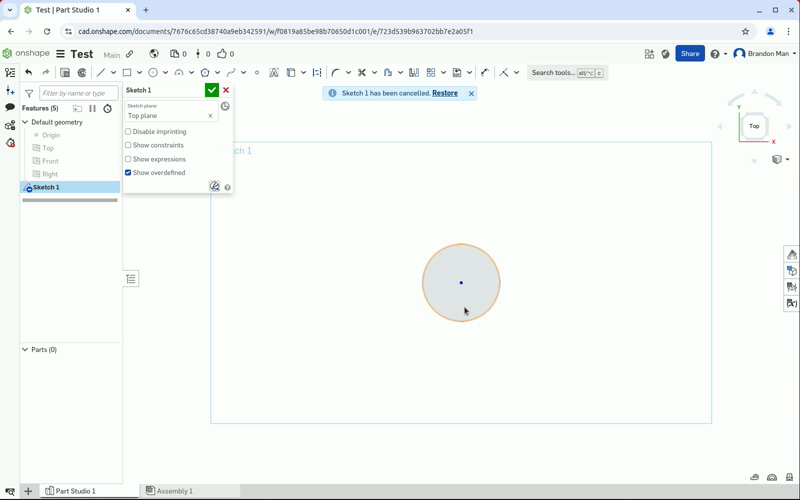
click(464, 306)
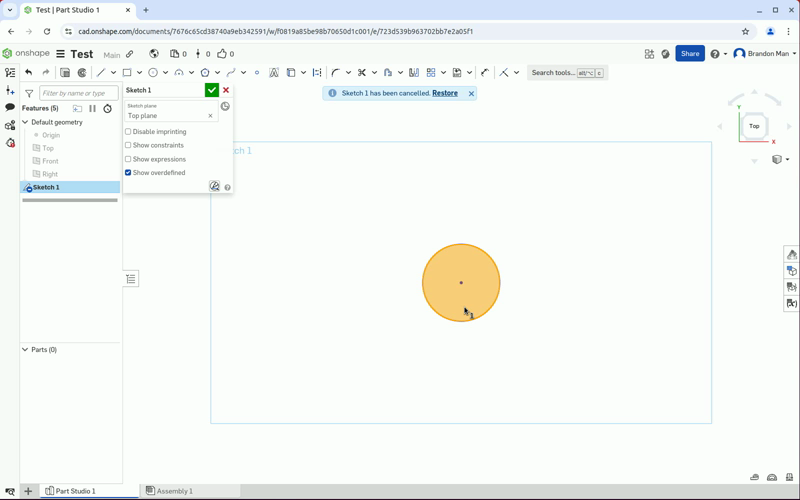
mouse_move(73, 352)
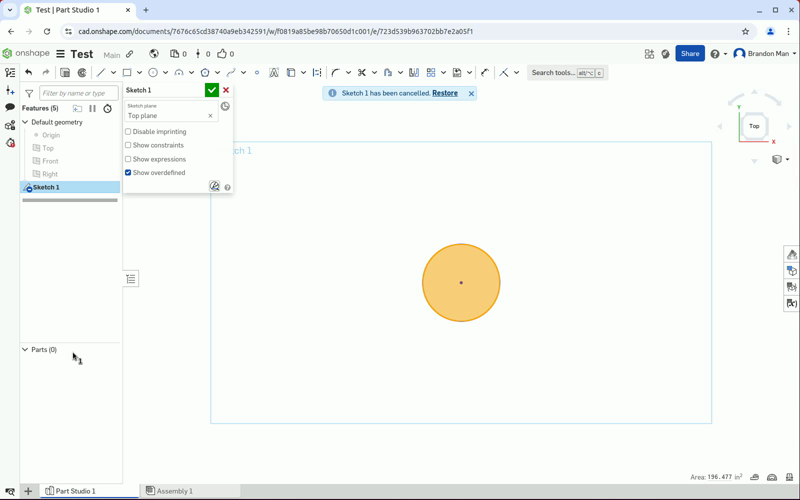
key(shift+y)
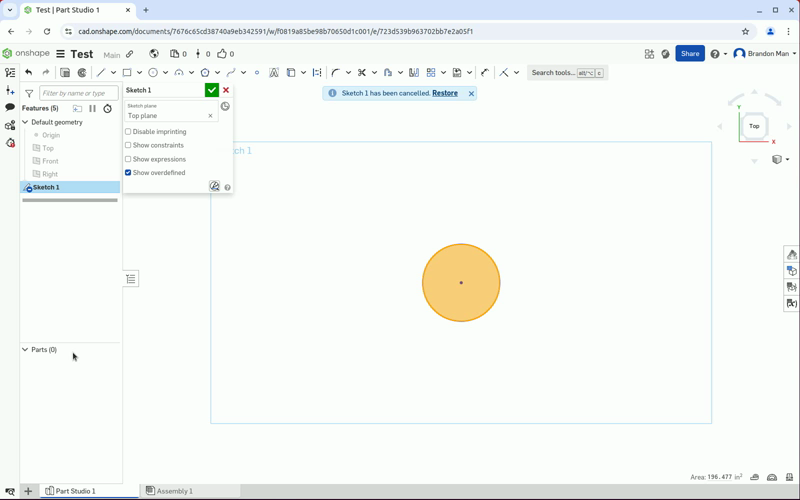
key(shift+e)
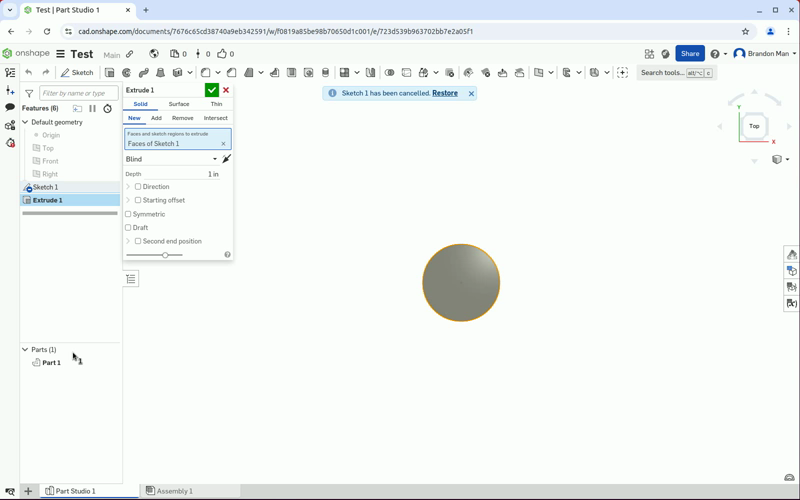
mouse_move(143, 106)
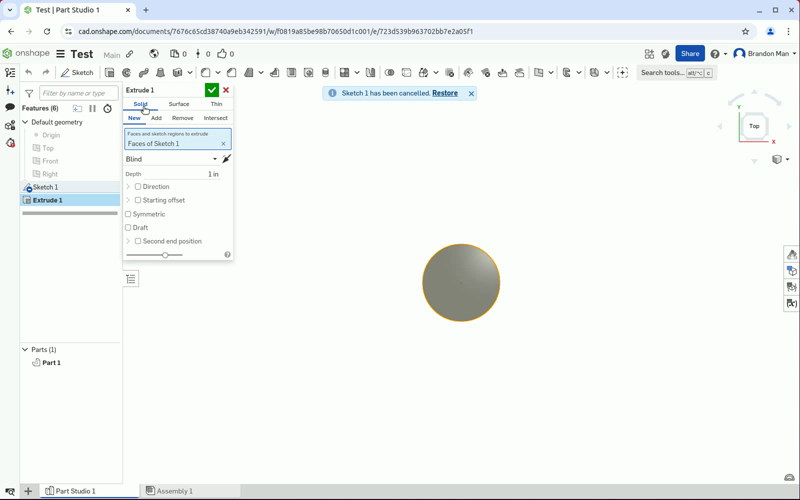
click(143, 106)
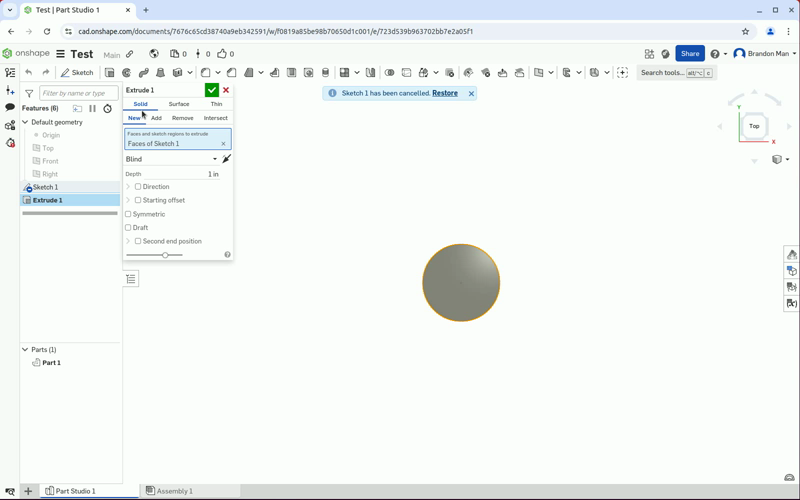
mouse_move(137, 120)
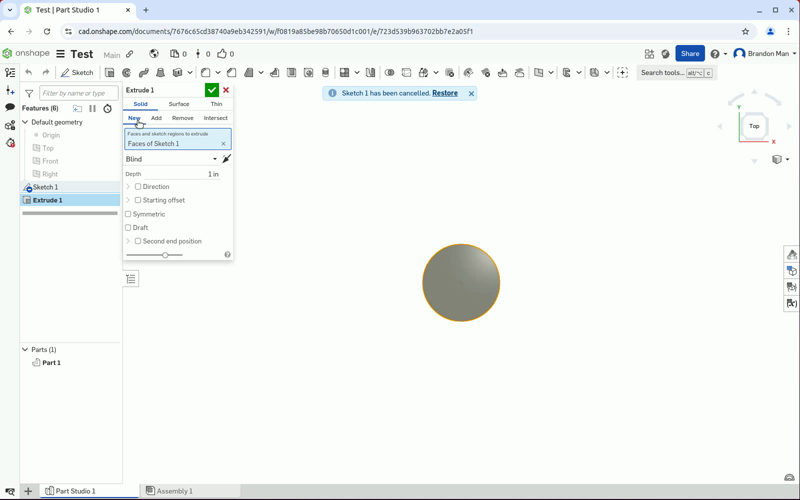
click(137, 120)
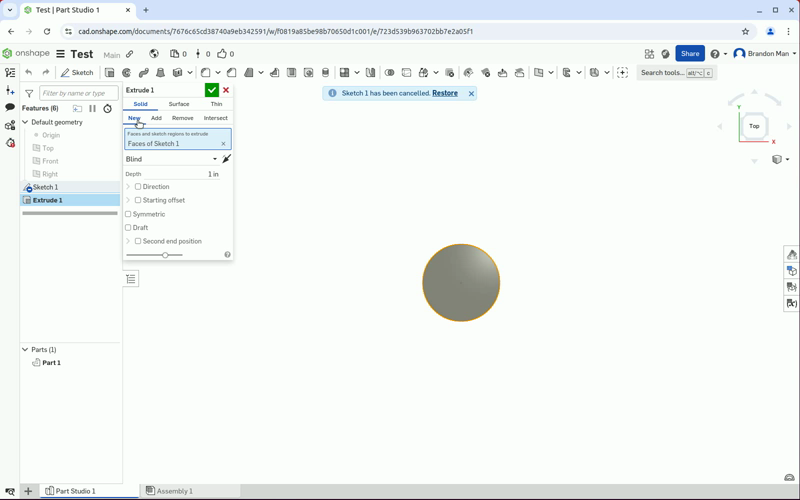
key(tab, 4)
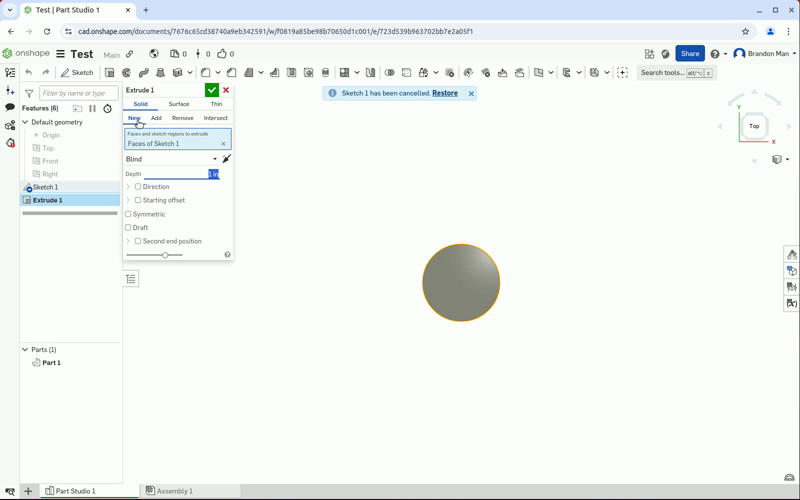
text(23.108)
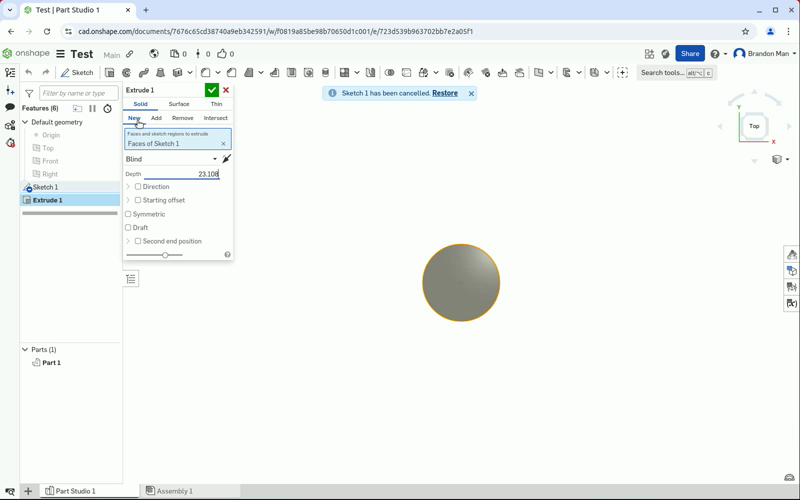
key(enter)
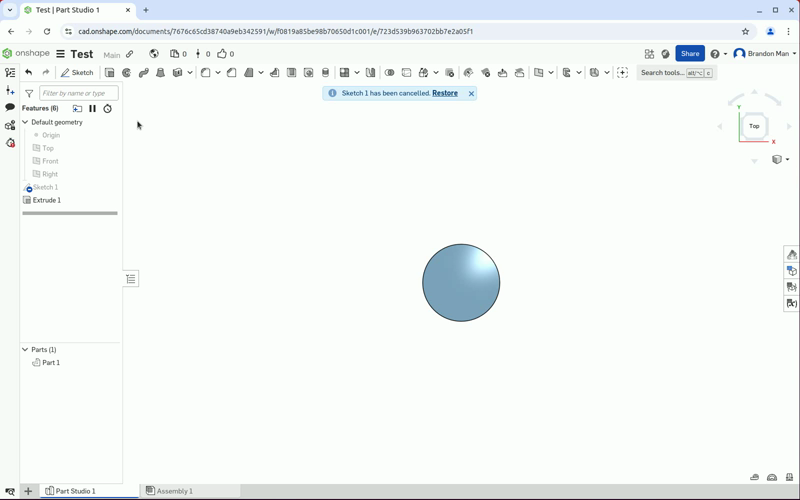
key(shift+h)
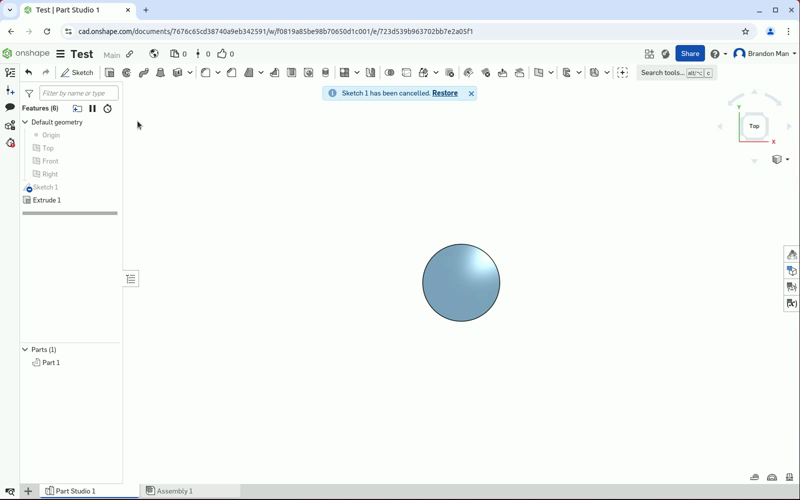
key(shift+h)
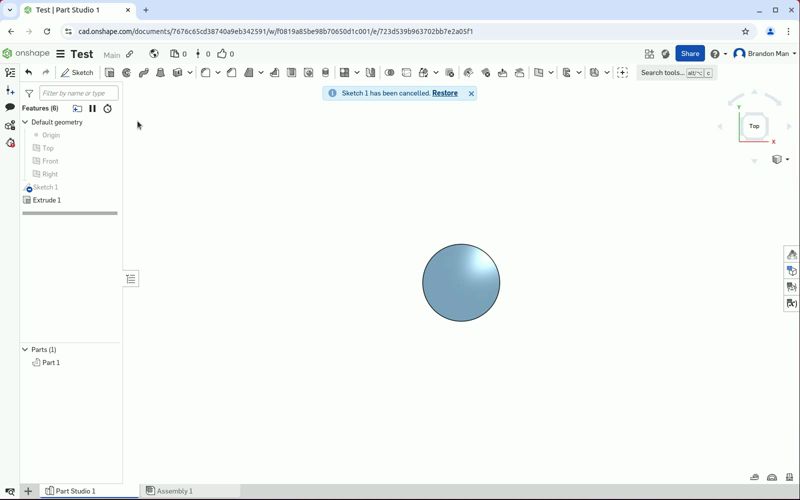
mouse_move(73, 189)
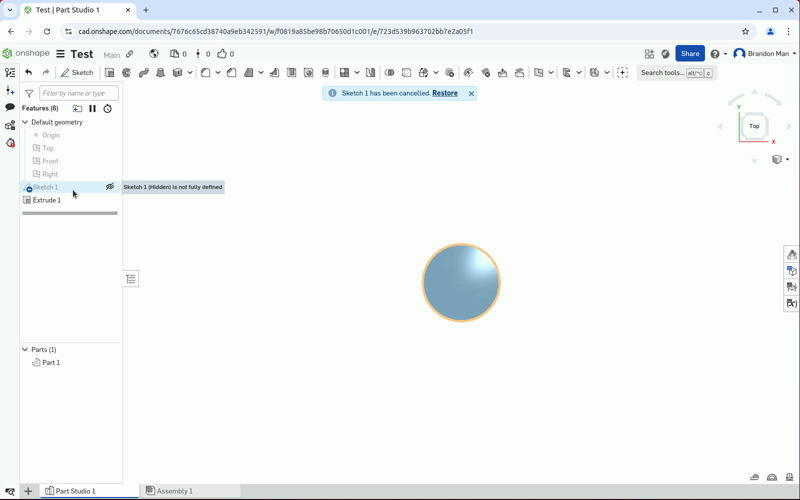
click(73, 189)
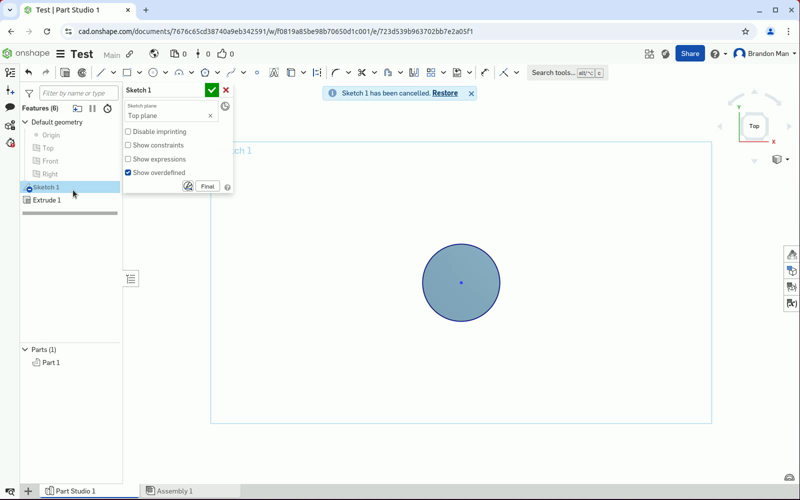
mouse_move(229, 92)
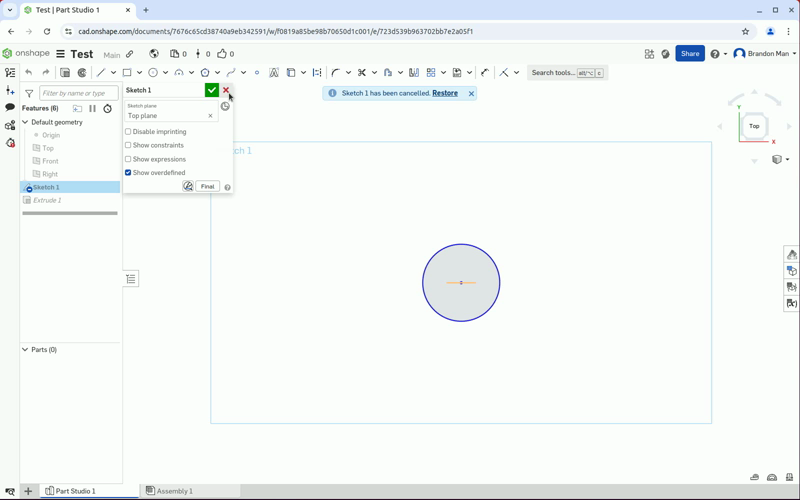
click(229, 92)
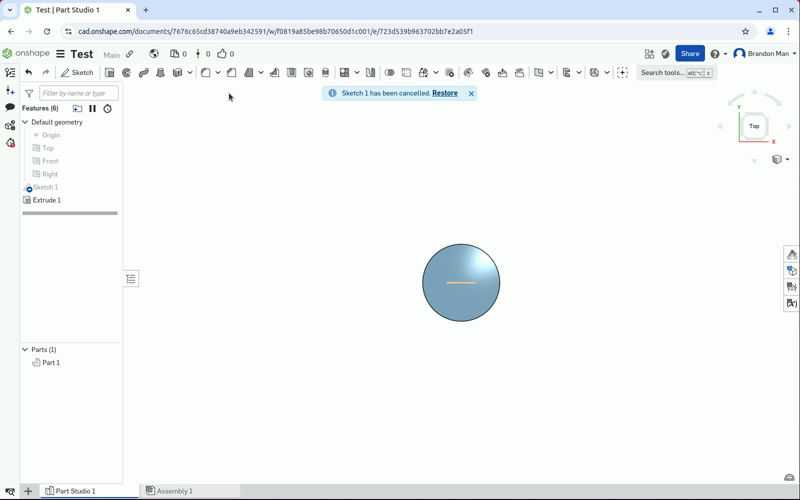
mouse_move(541, 75)
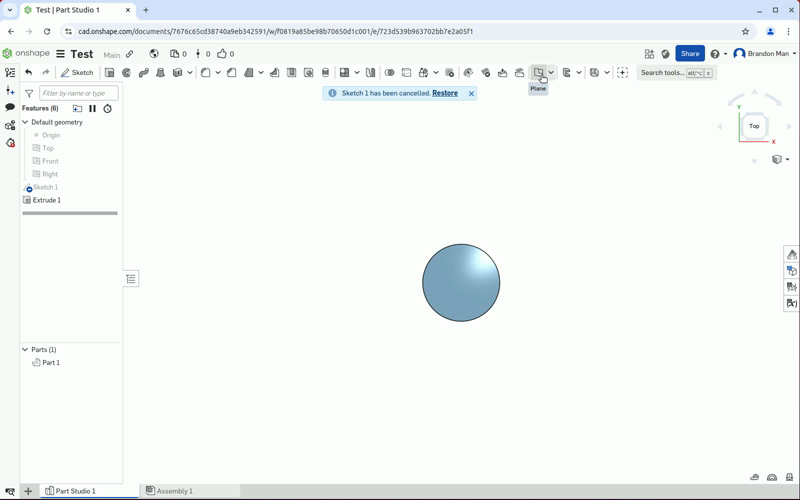
click(541, 75)
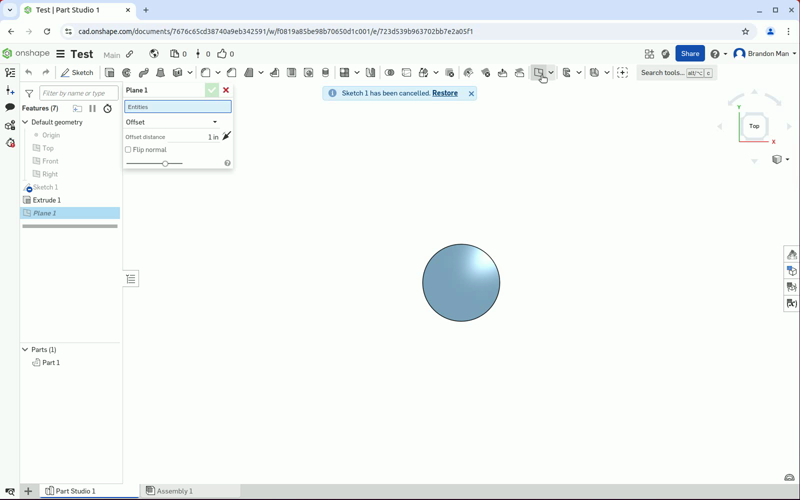
mouse_move(73, 150)
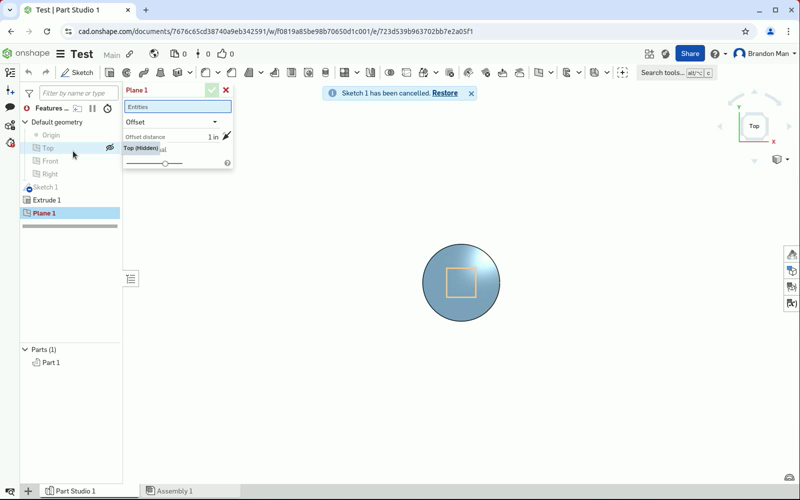
click(73, 150)
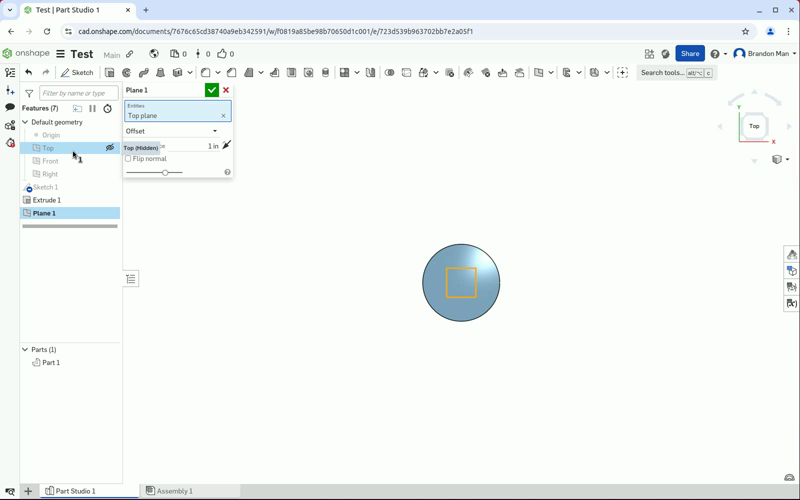
key(tab, 2)
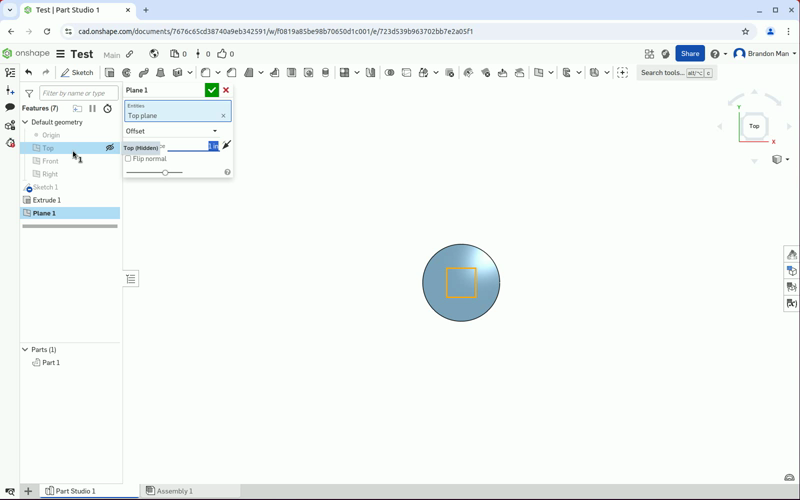
text(23.108)
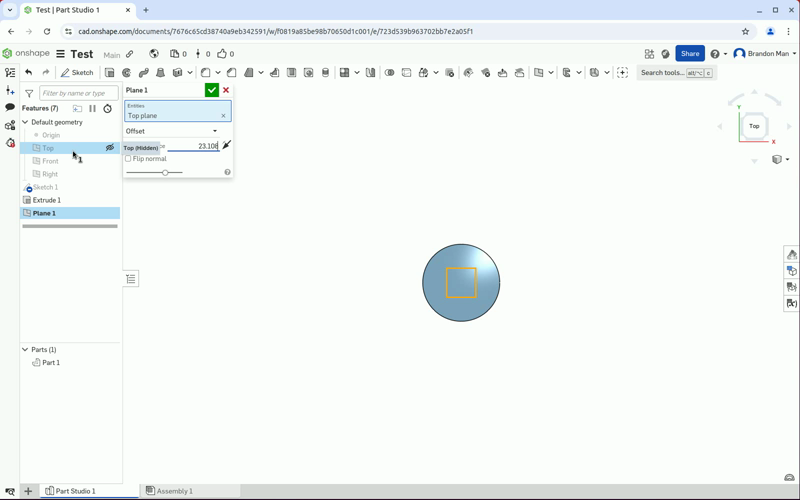
key(enter, 2)
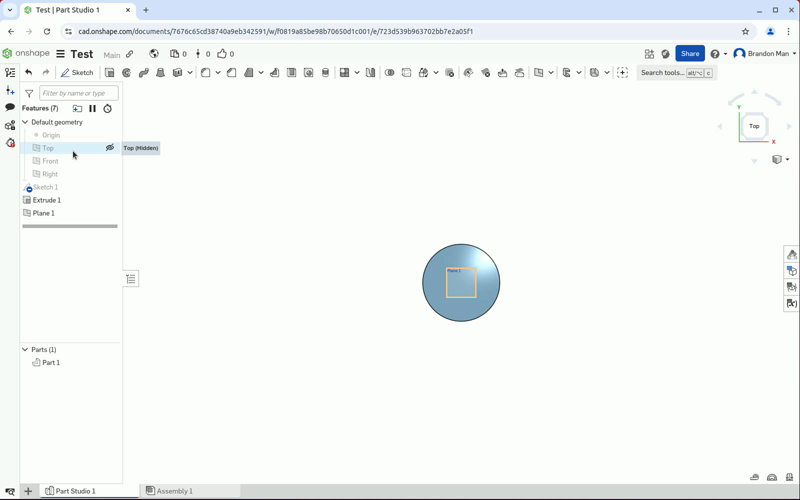
key(shift+s)
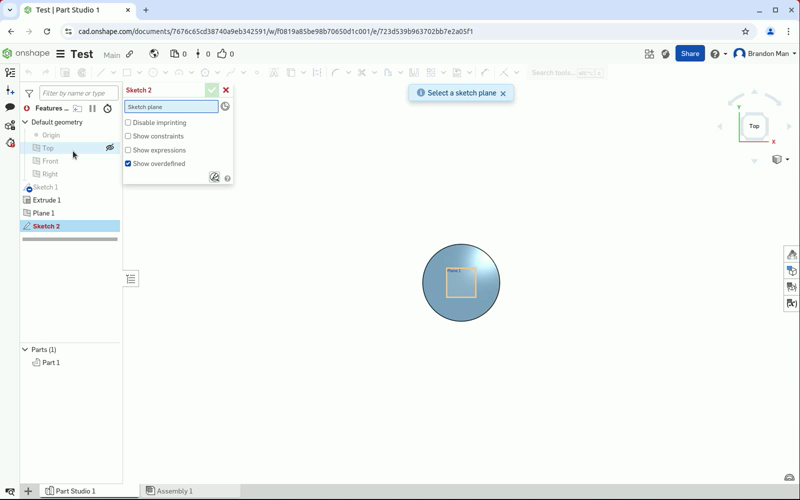
mouse_move(73, 215)
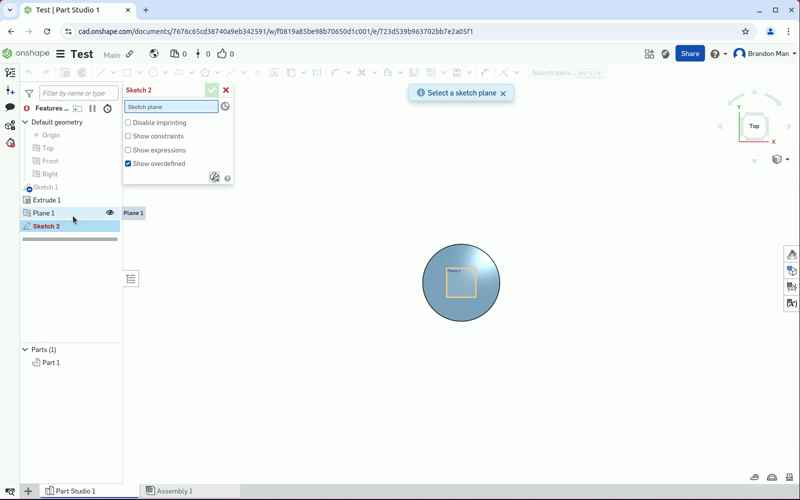
click(73, 215)
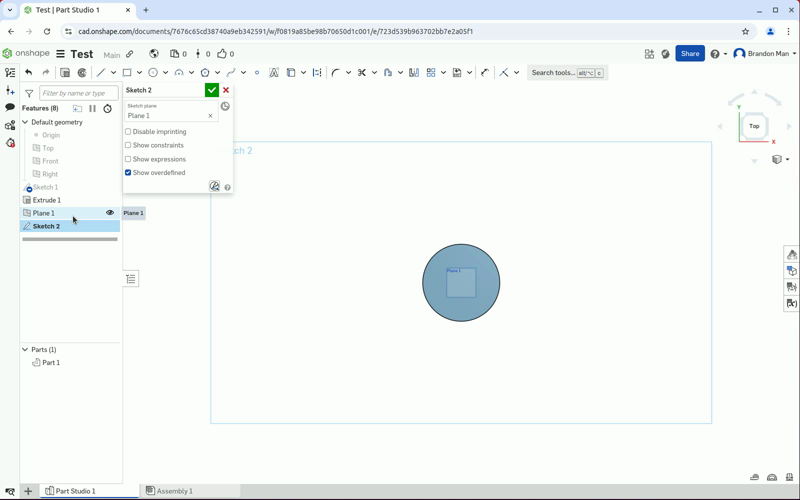
mouse_move(73, 352)
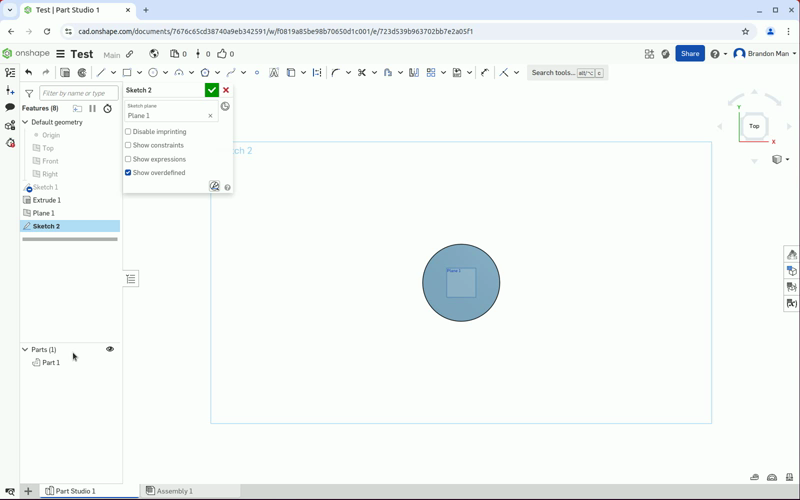
key(y)
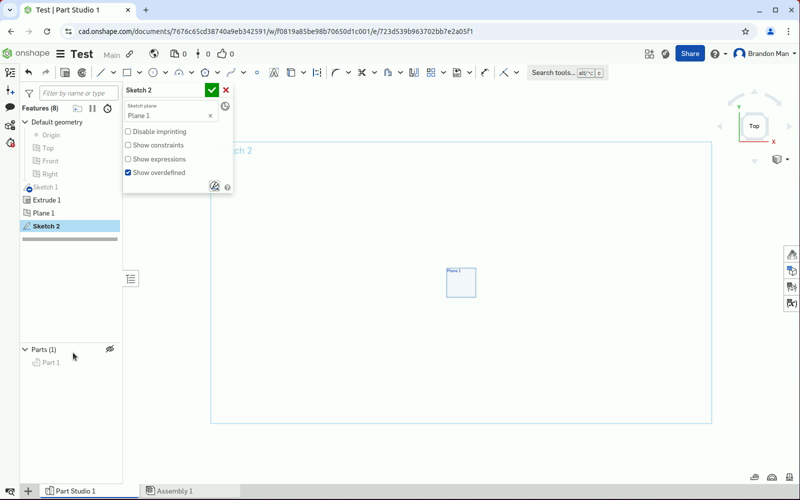
key(l)
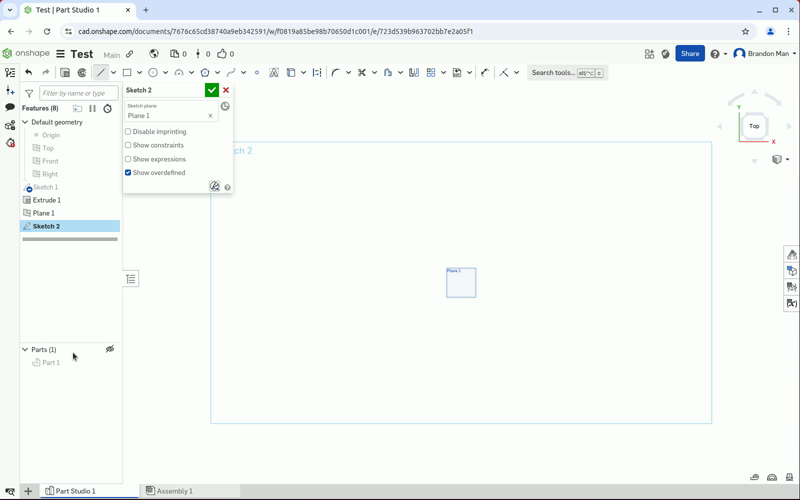
key_down(shift)
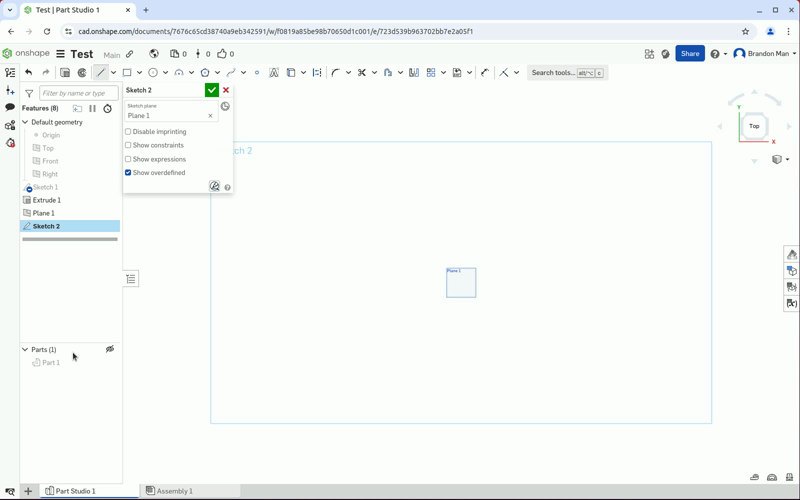
mouse_move(424, 290)
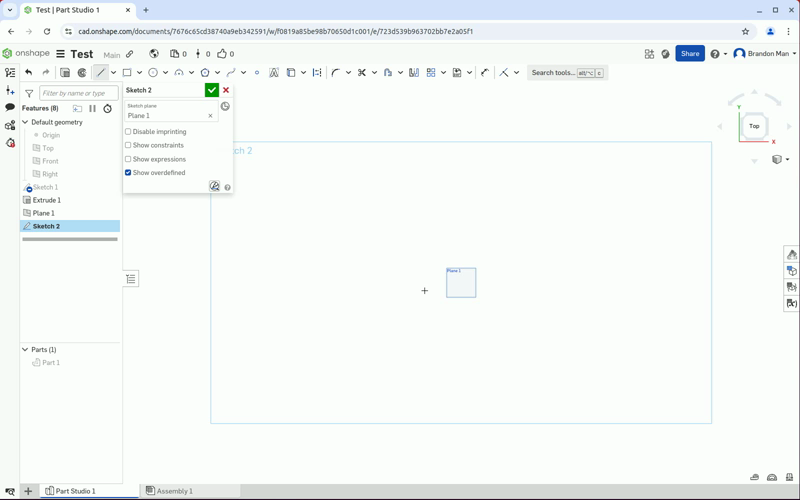
click(424, 290)
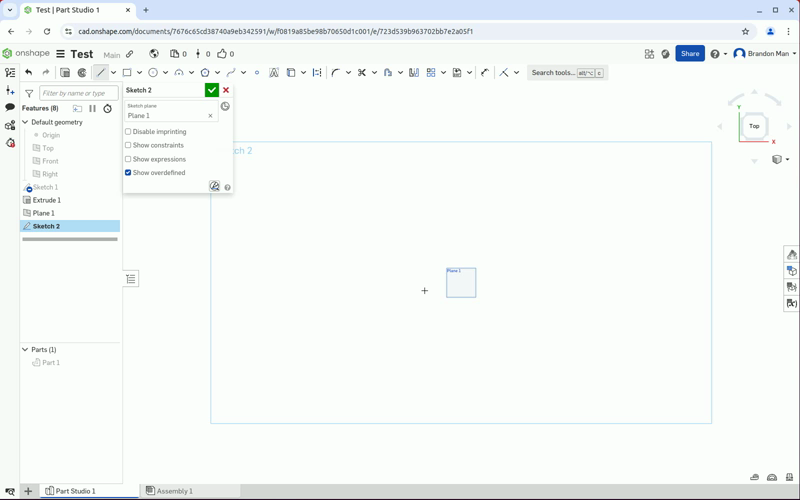
key_up(shift)
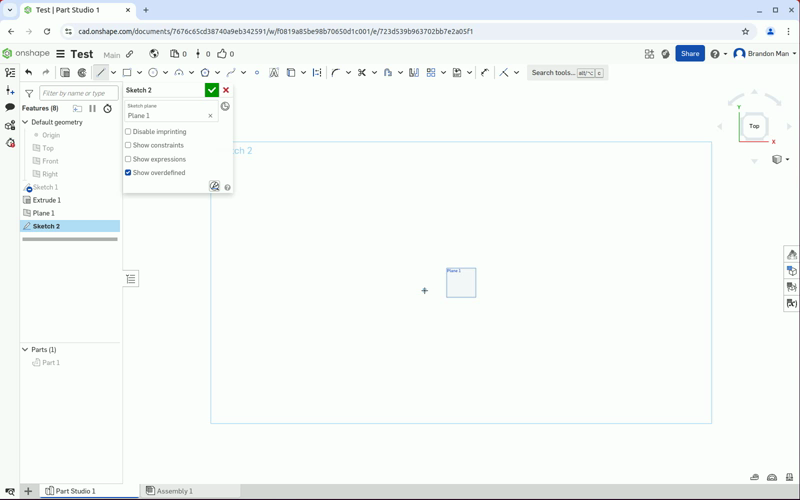
key_down(shift)
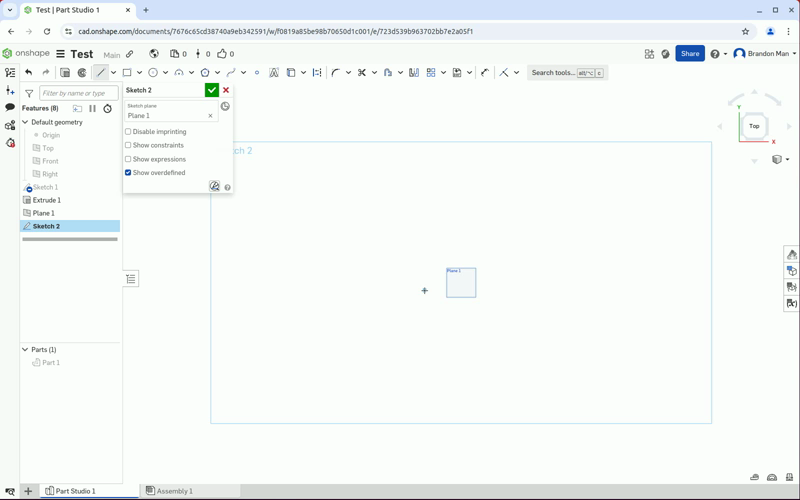
mouse_move(454, 290)
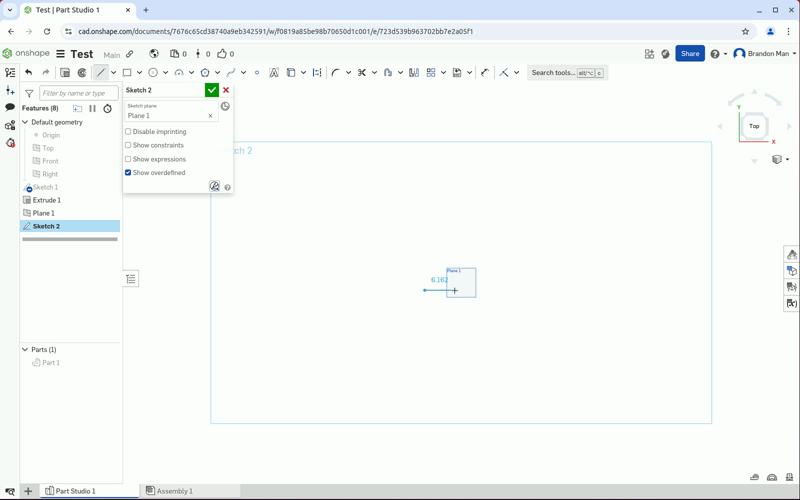
mouse_move(454, 290)
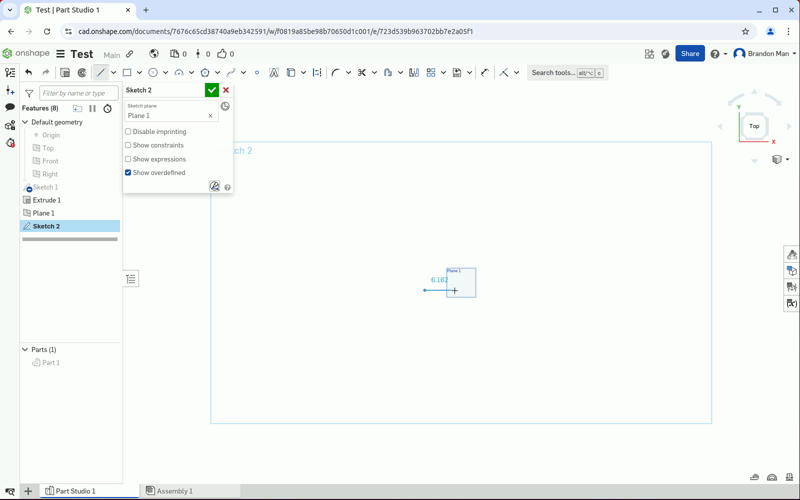
click(454, 290)
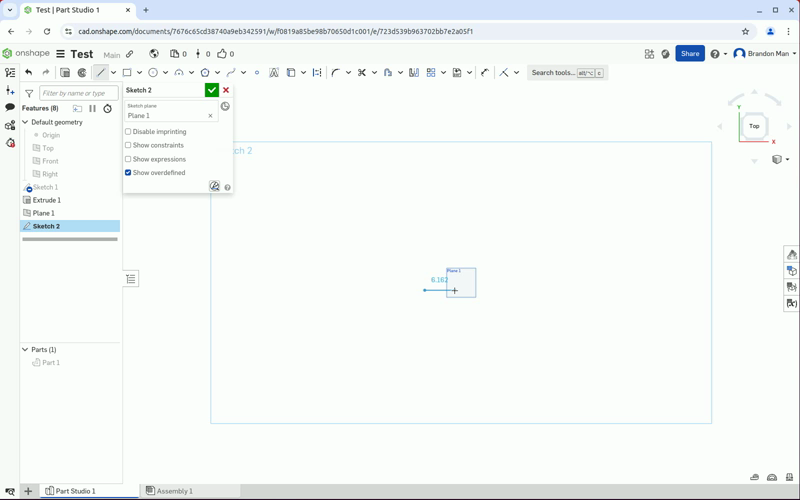
key_up(shift)
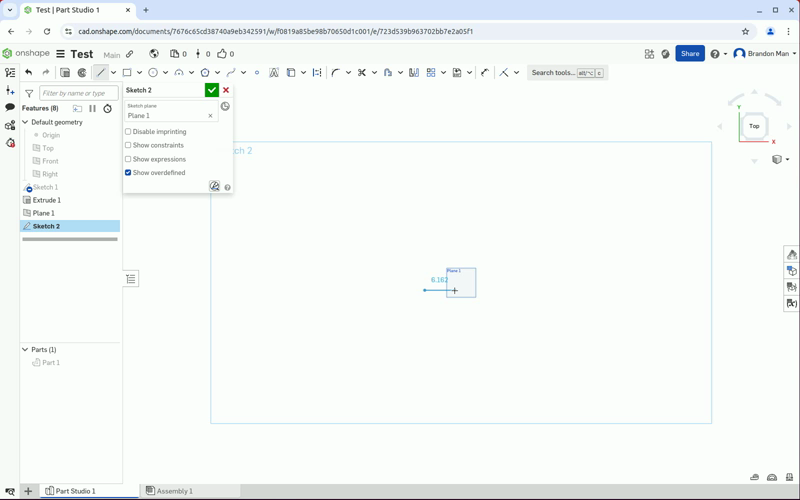
key_down(shift)
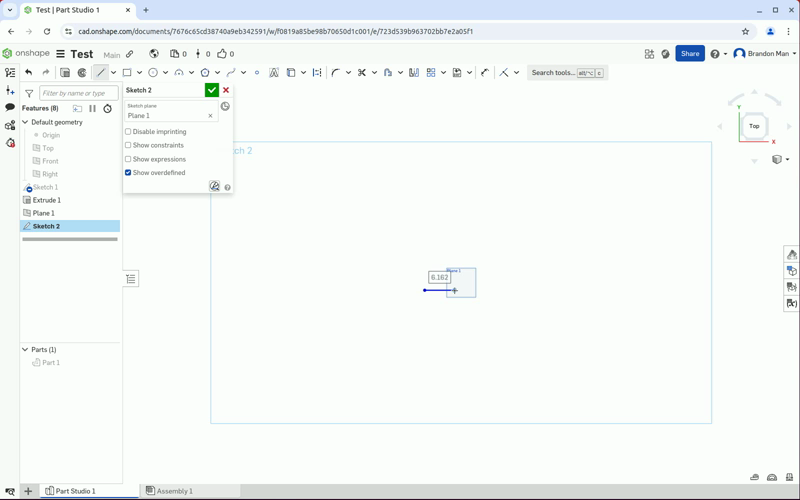
mouse_move(484, 290)
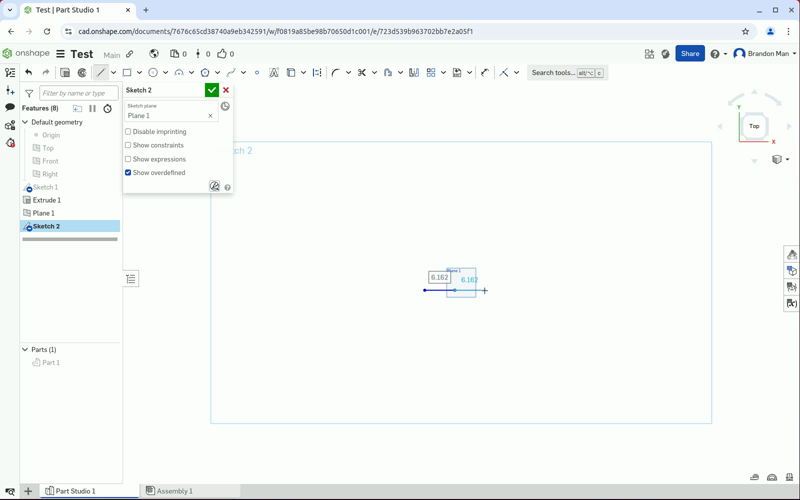
mouse_move(454, 274)
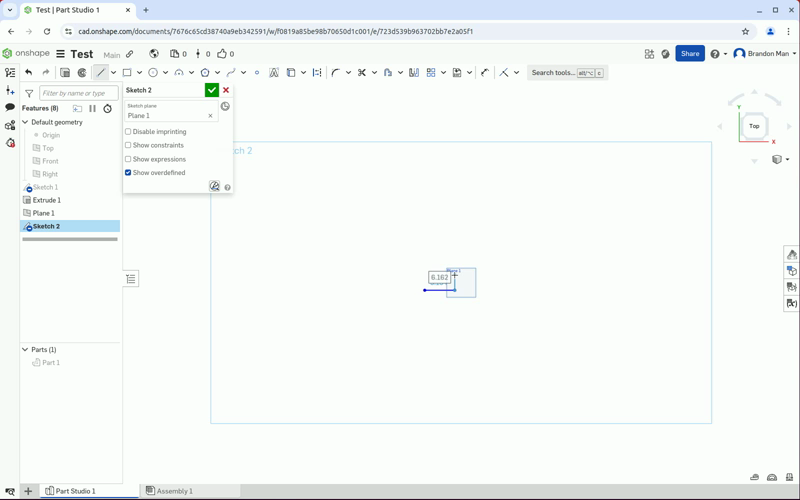
click(454, 274)
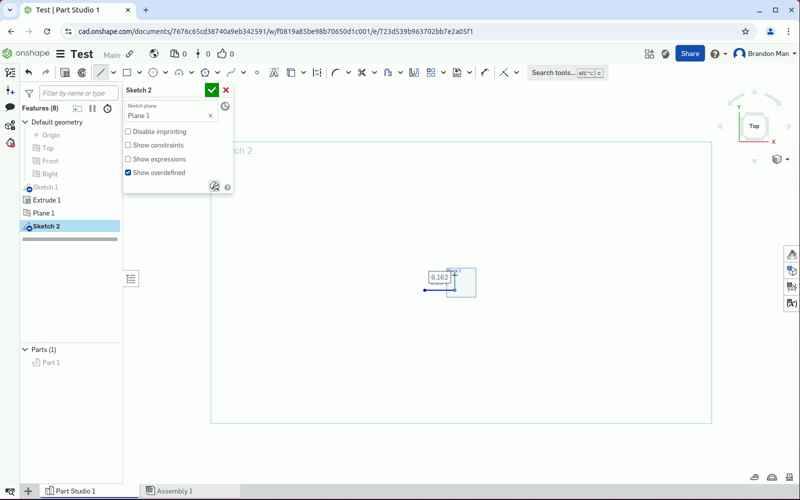
key_up(shift)
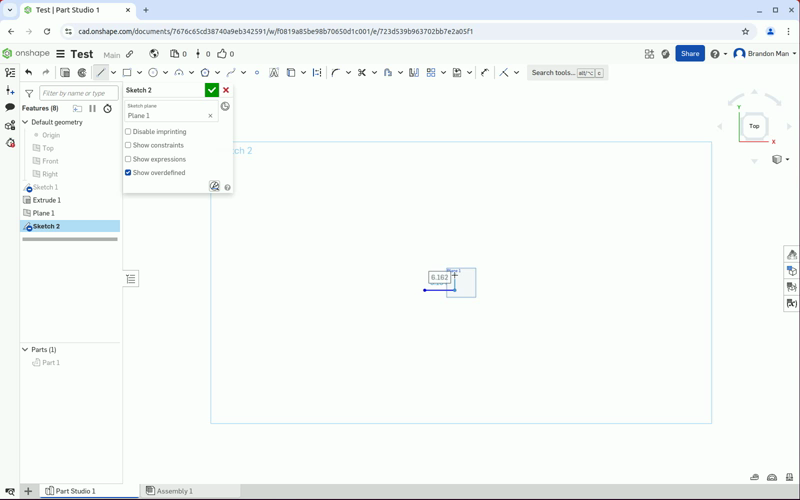
key_down(shift)
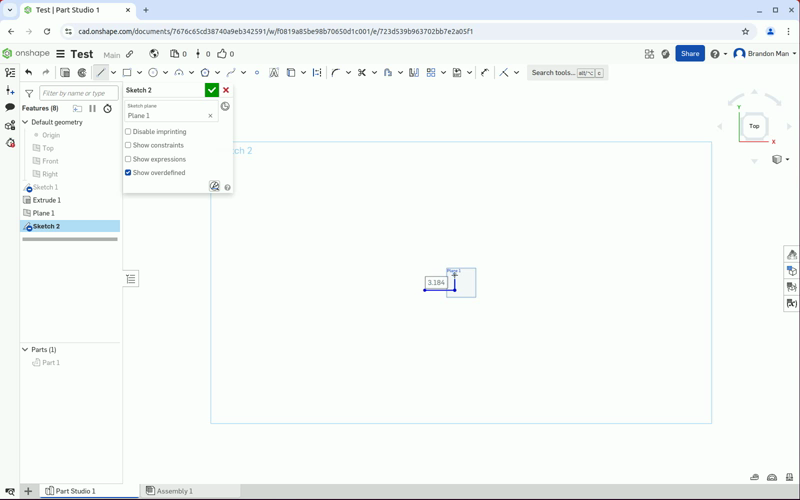
mouse_move(484, 274)
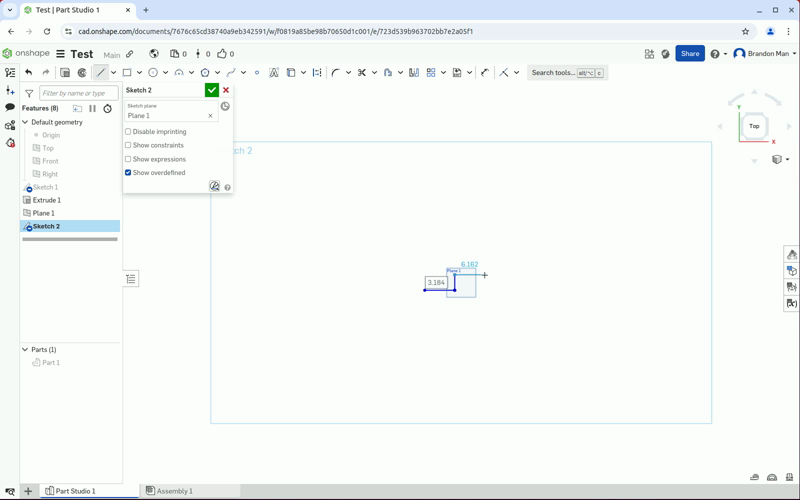
mouse_move(424, 274)
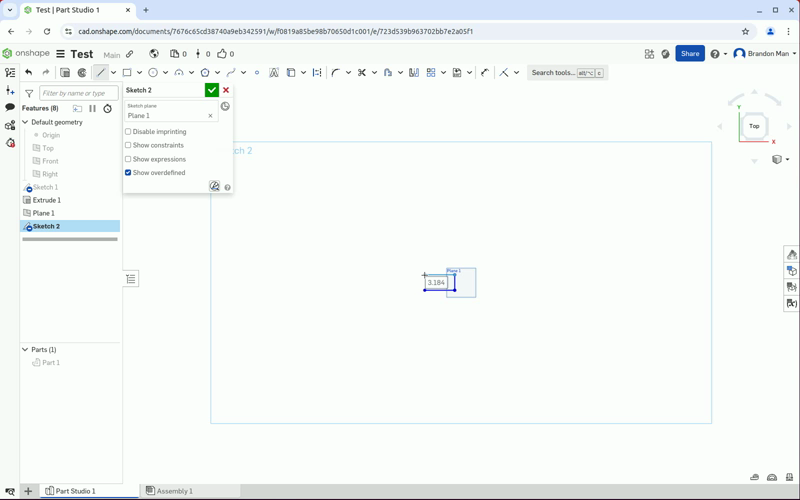
click(424, 274)
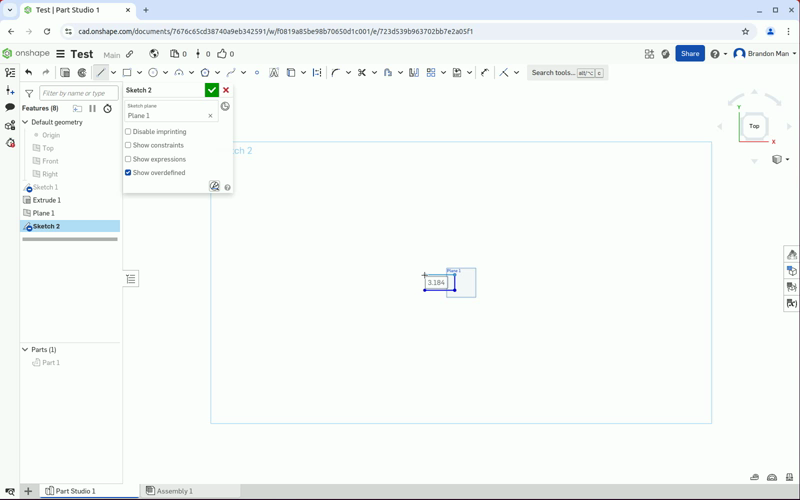
key_up(shift)
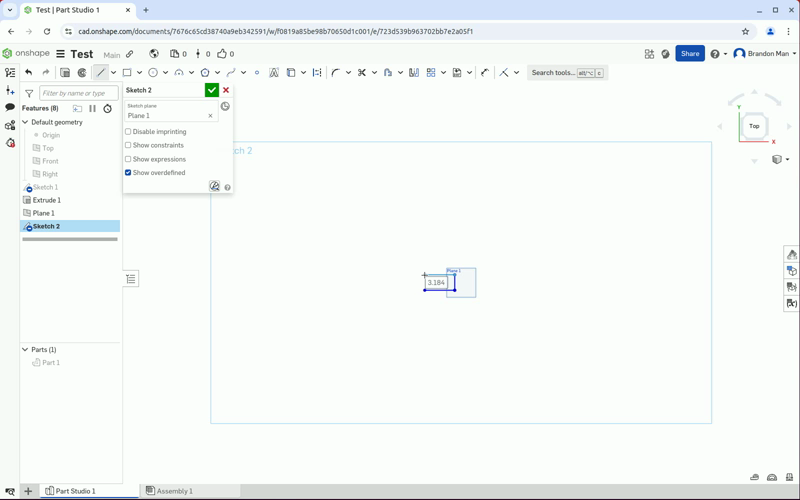
key(esc)
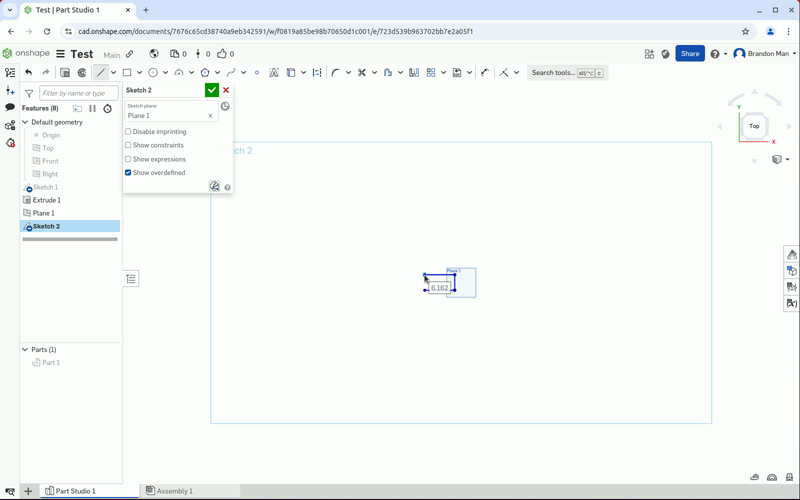
key(a)
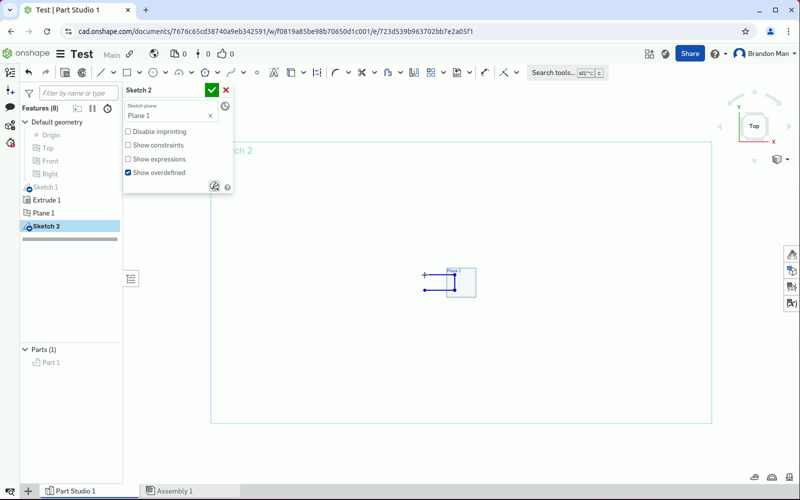
mouse_move(424, 274)
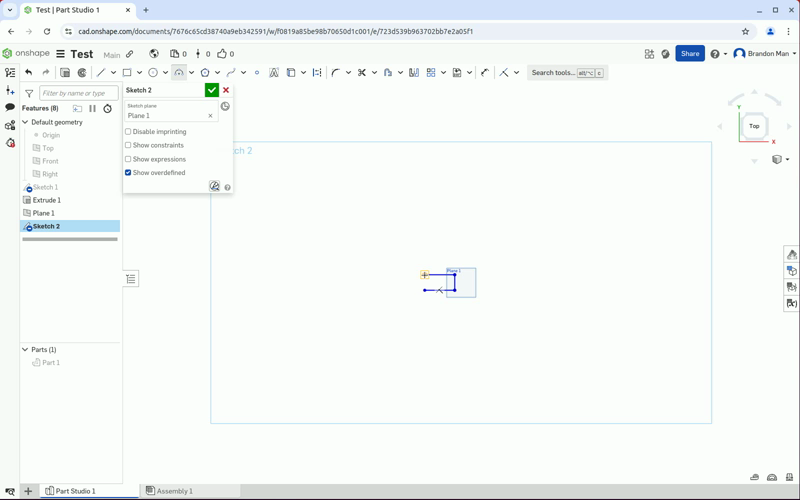
click(424, 274)
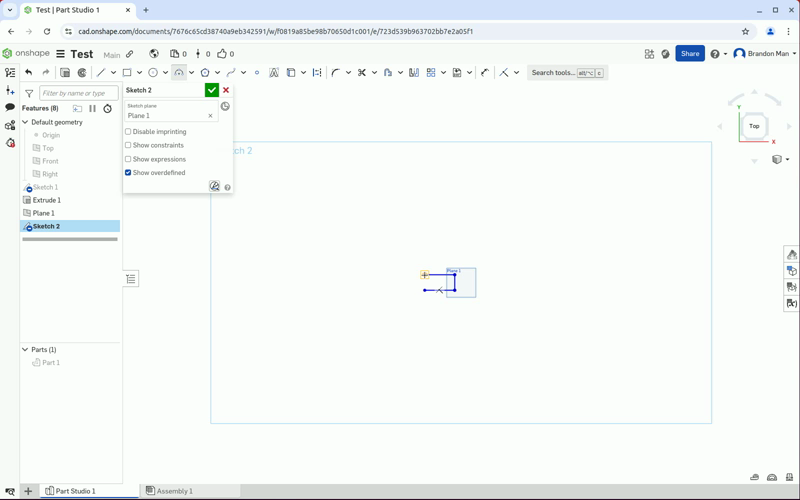
mouse_move(424, 290)
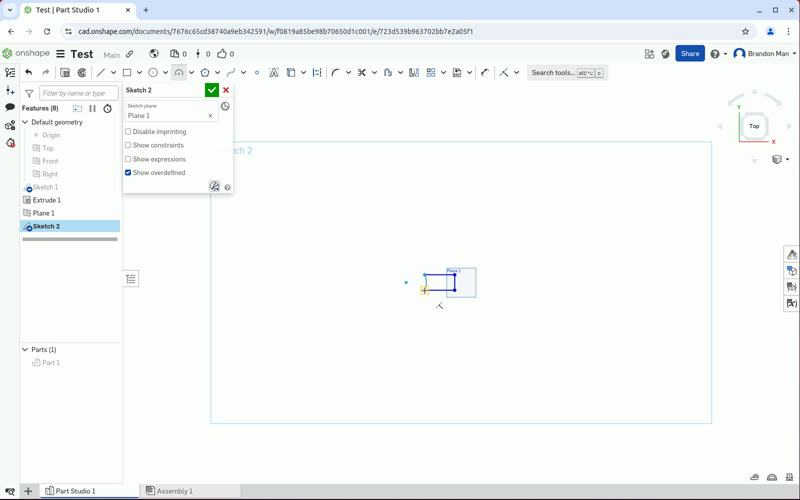
click(424, 290)
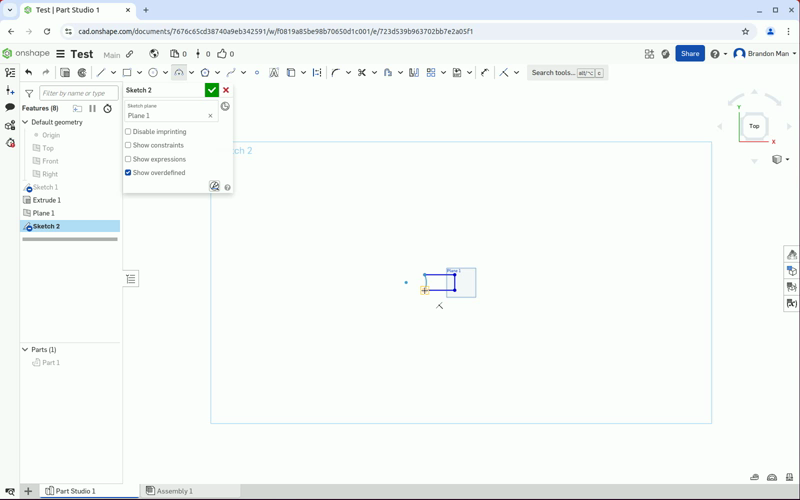
key_down(shift)
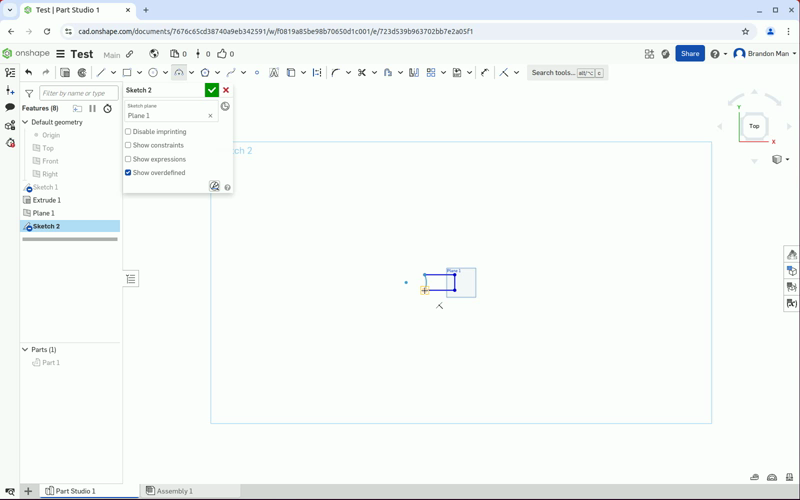
mouse_move(423, 282)
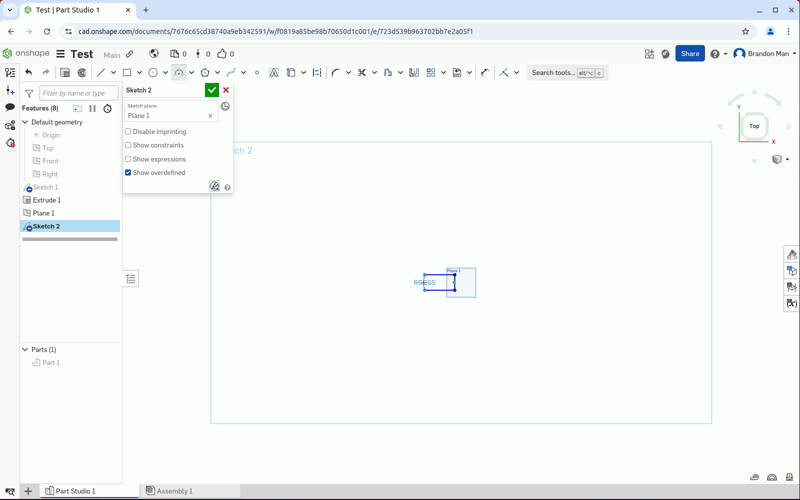
click(423, 282)
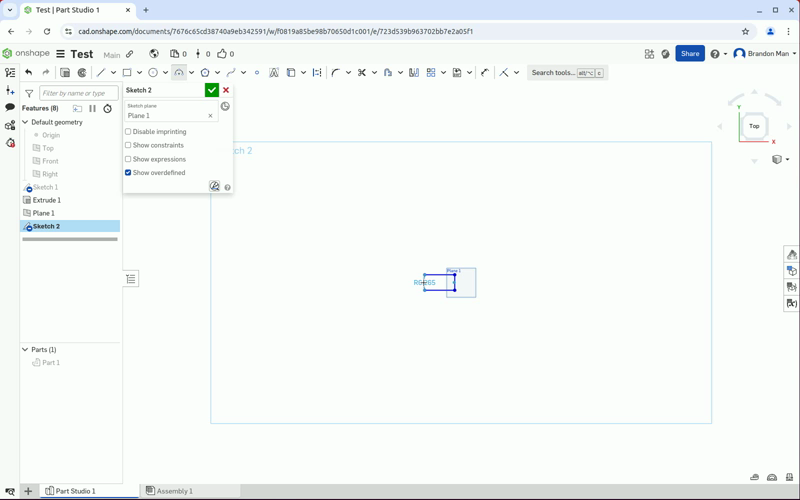
key_up(shift)
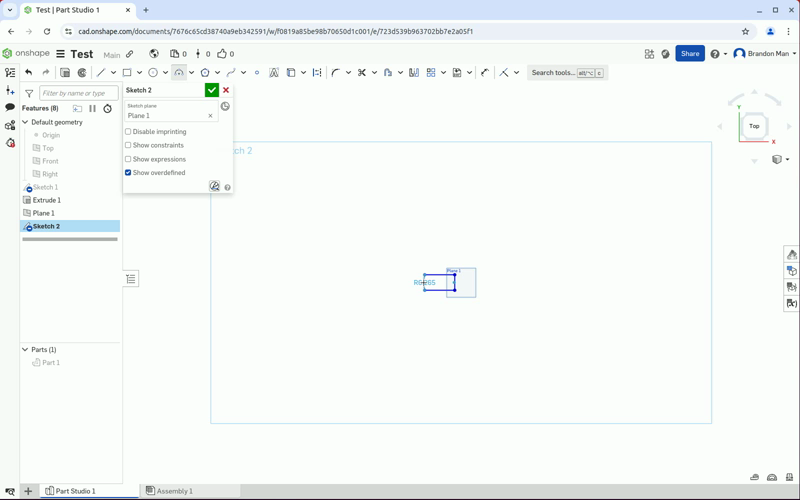
key(esc)
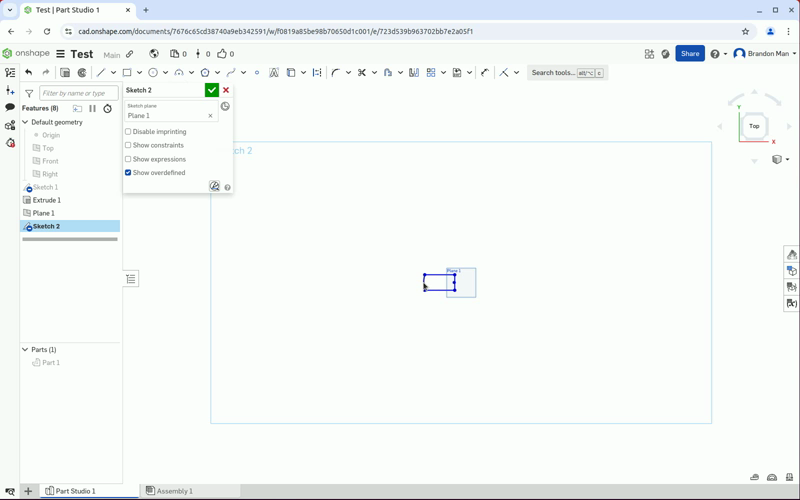
mouse_move(446, 277)
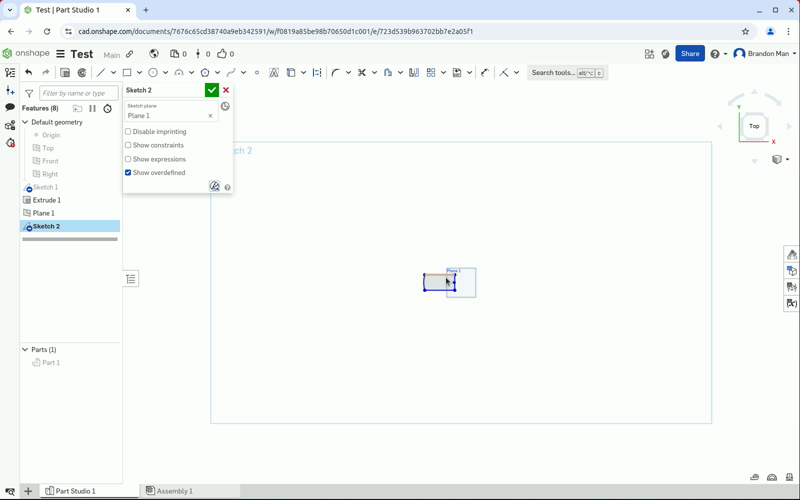
scroll(6)
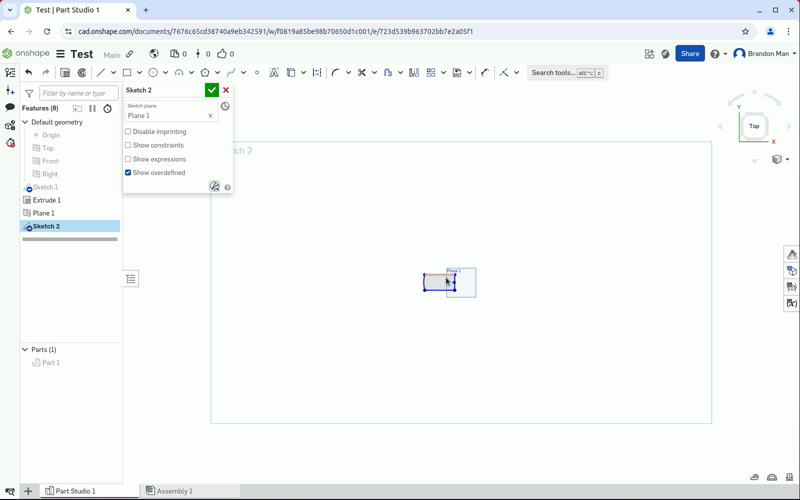
scroll(6)
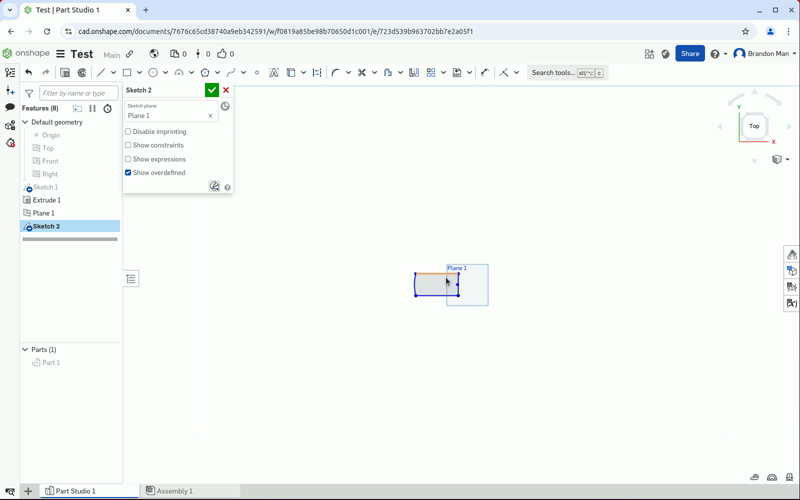
scroll(6)
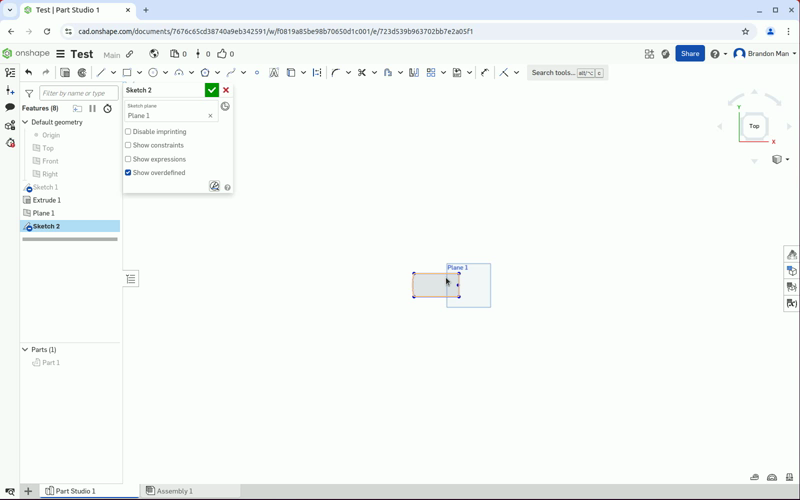
scroll(6)
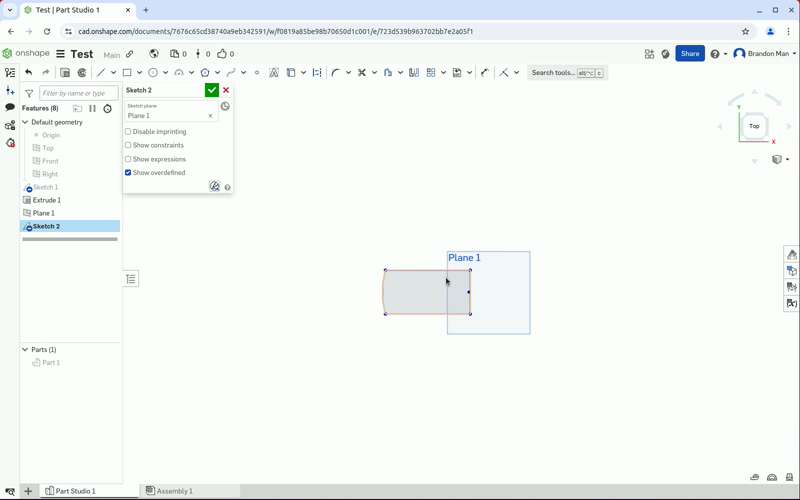
scroll(6)
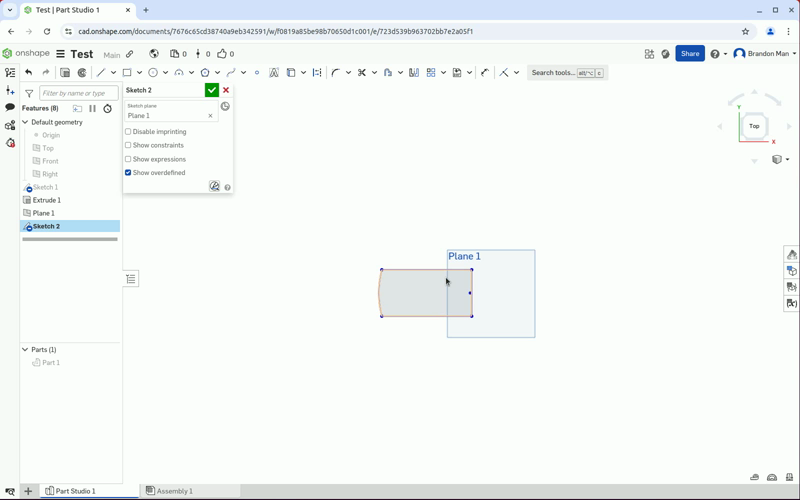
scroll(6)
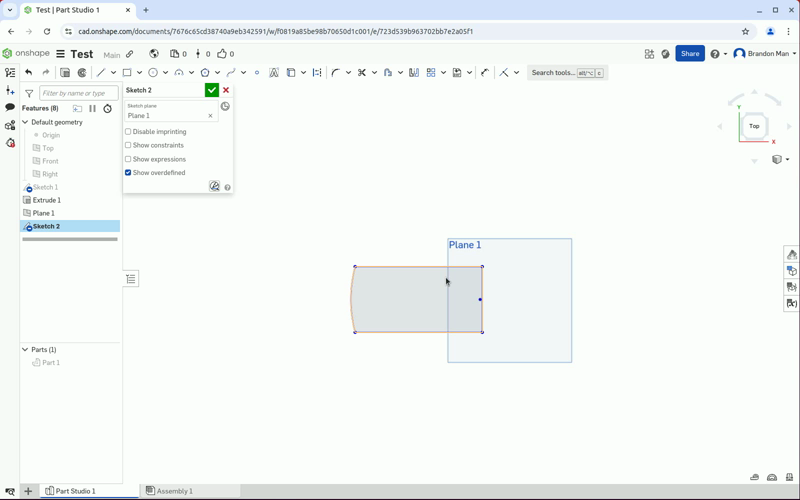
scroll(6)
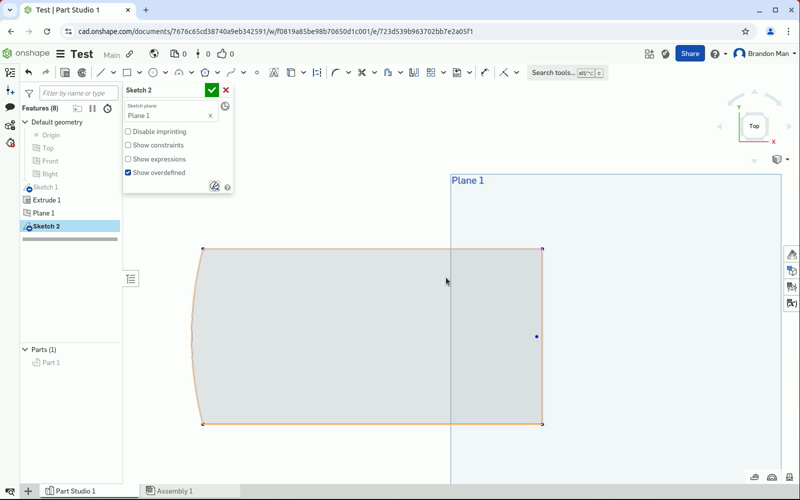
click(446, 277)
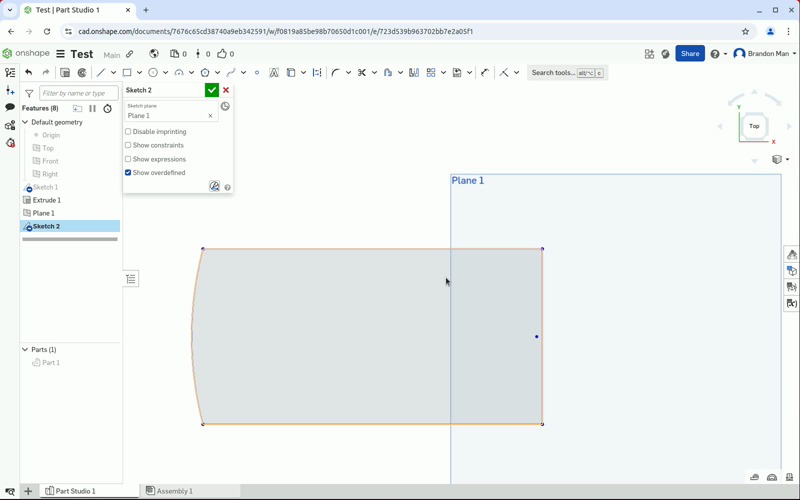
scroll(-6)
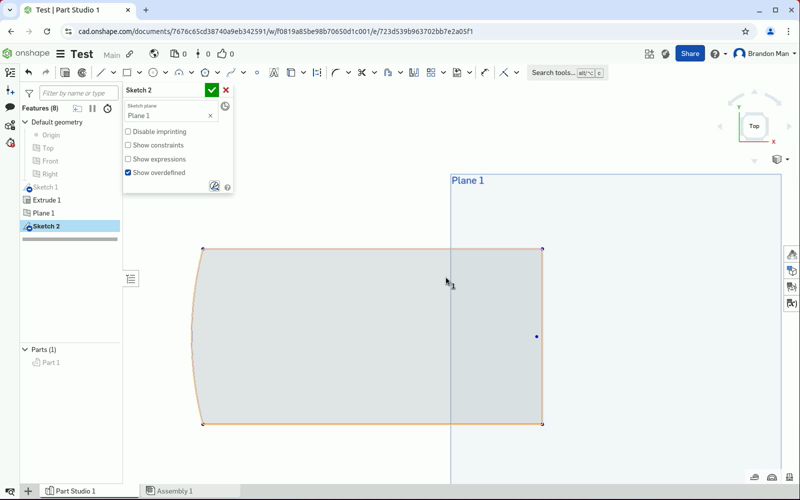
scroll(-6)
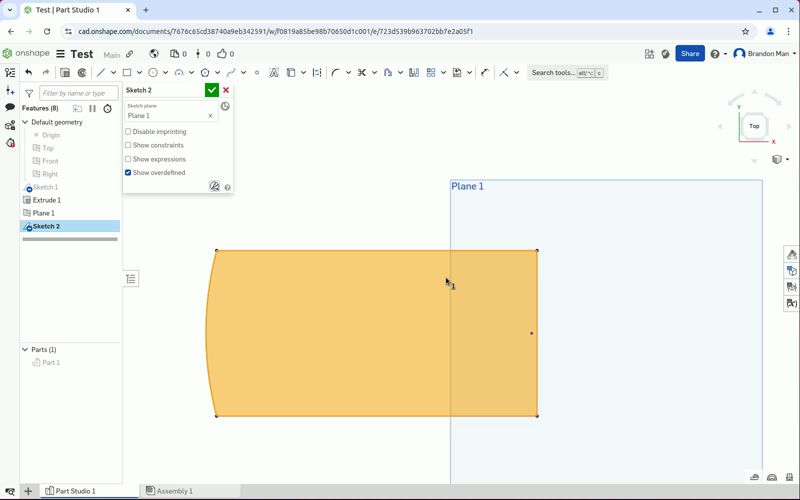
scroll(-6)
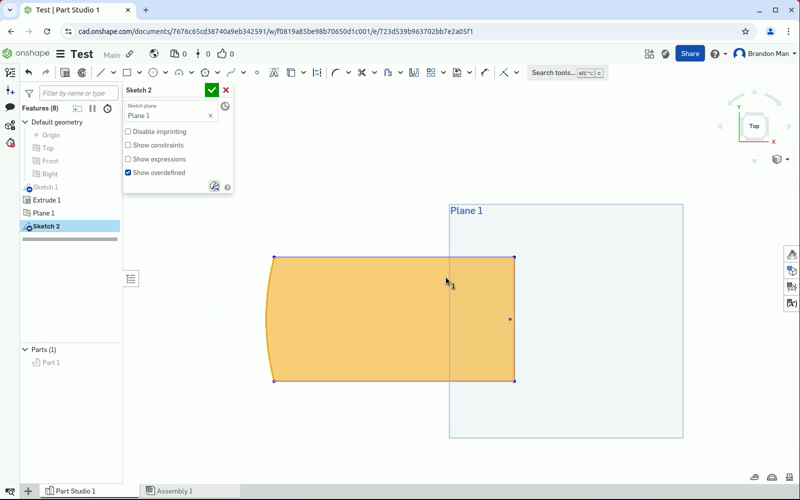
scroll(-6)
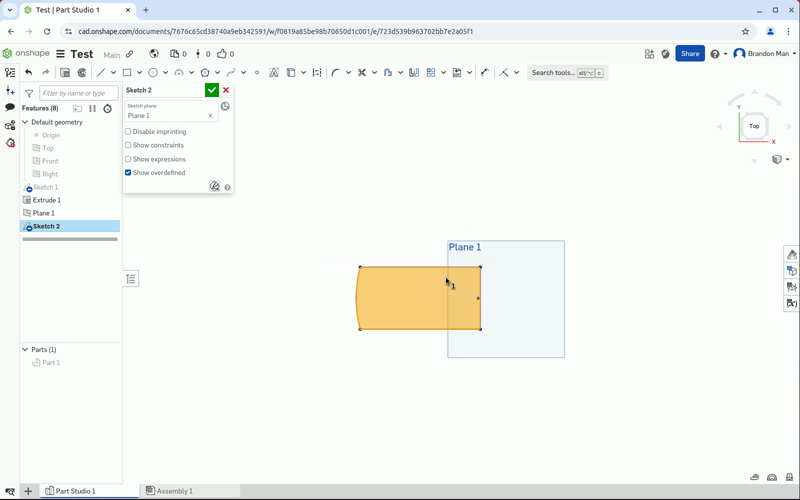
scroll(-6)
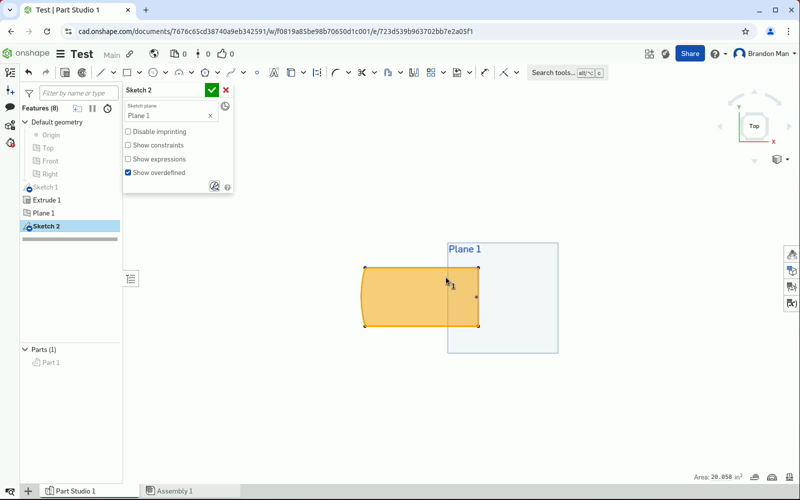
scroll(-6)
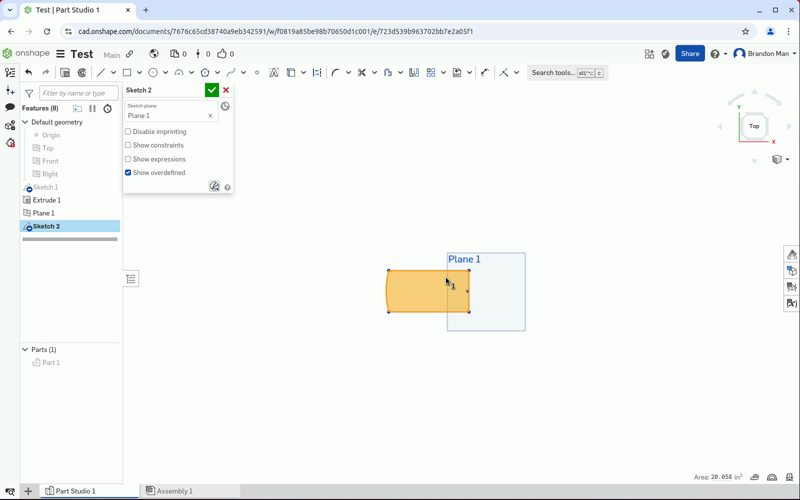
scroll(-6)
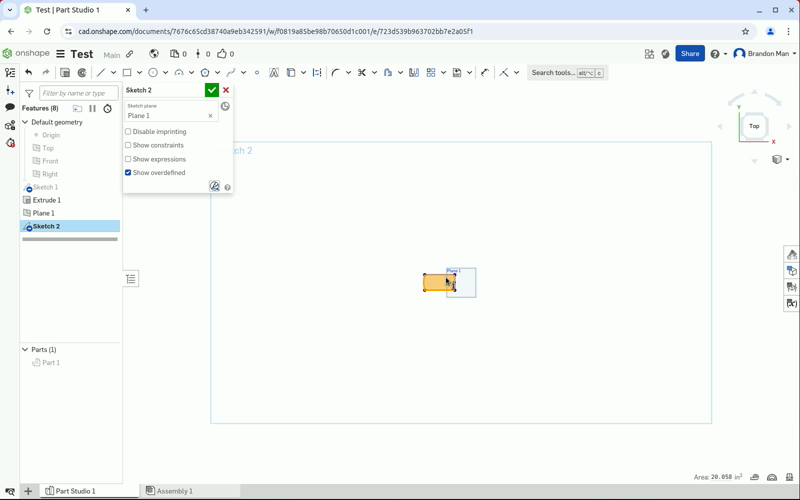
mouse_move(73, 352)
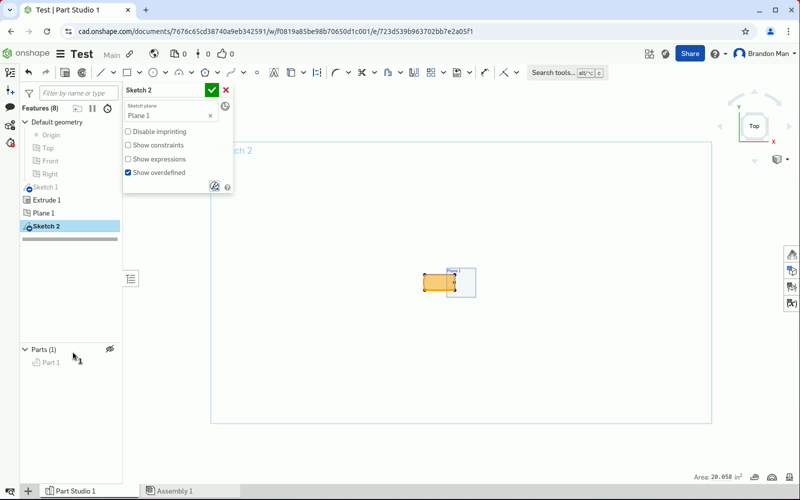
key(shift+y)
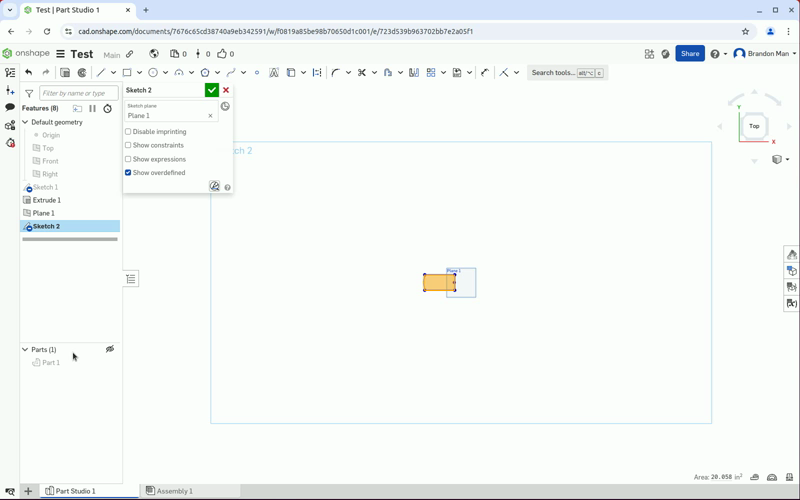
key(shift+e)
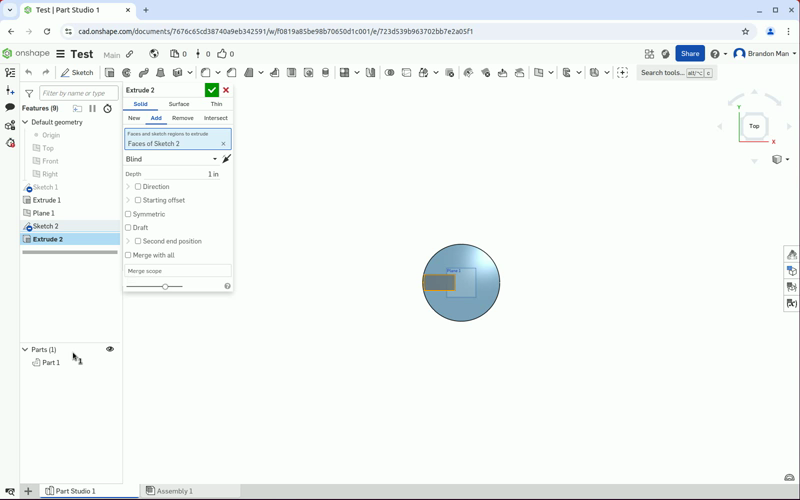
mouse_move(143, 106)
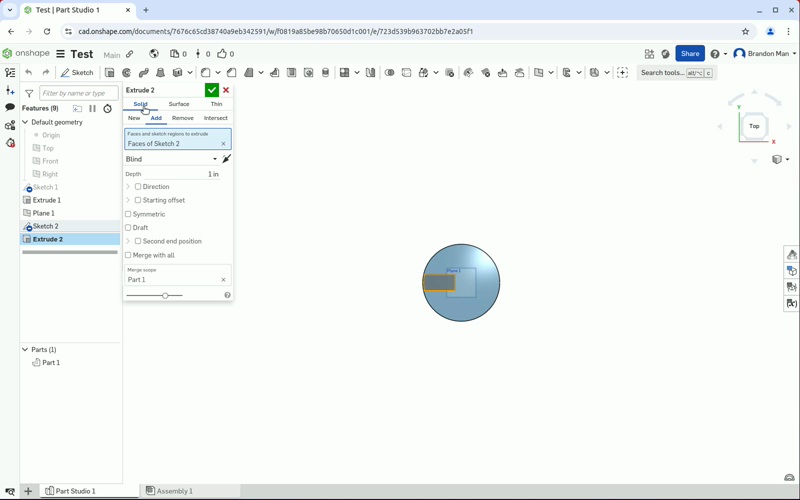
click(143, 106)
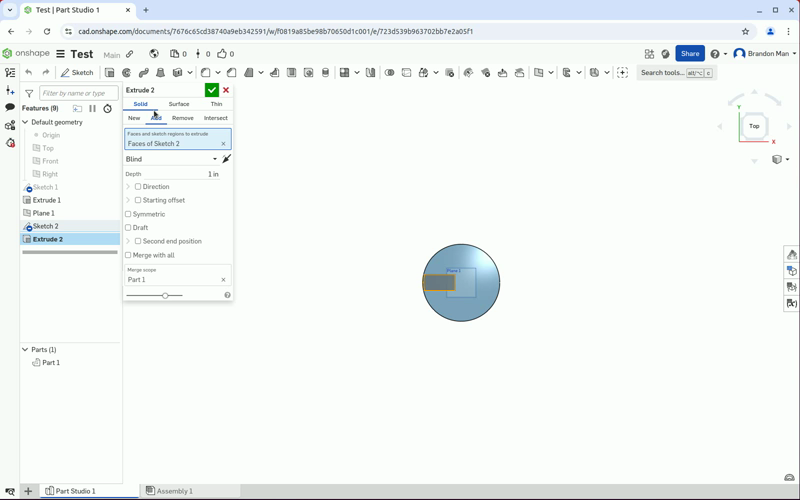
mouse_move(186, 120)
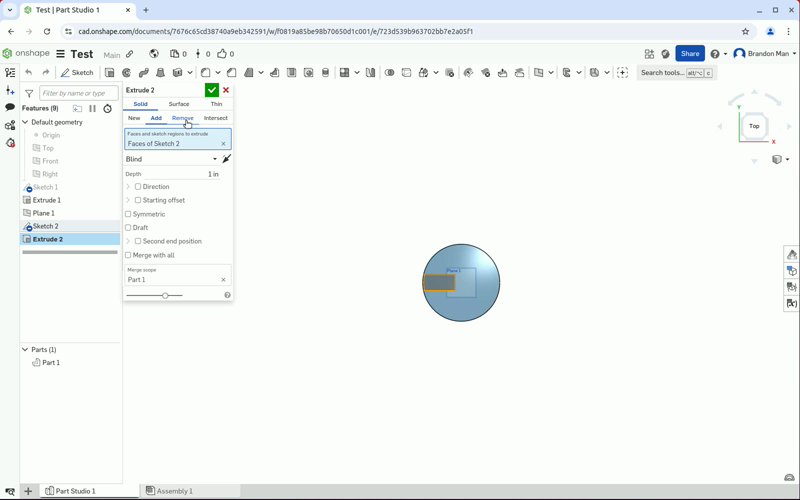
click(186, 120)
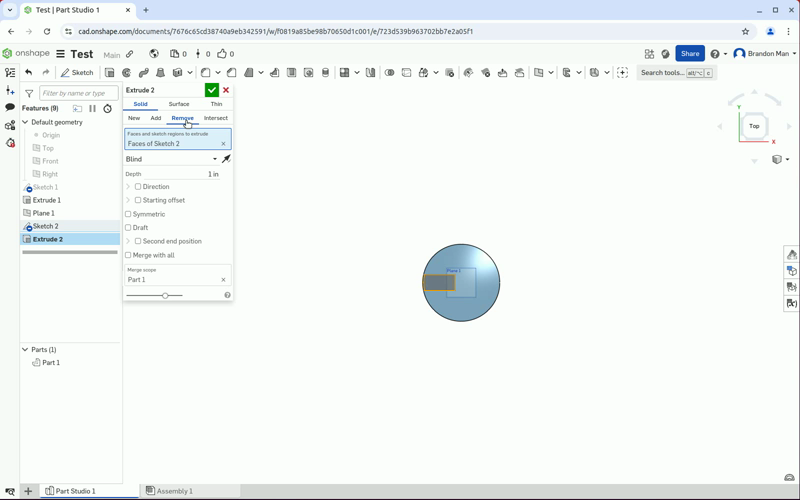
key(tab, 4)
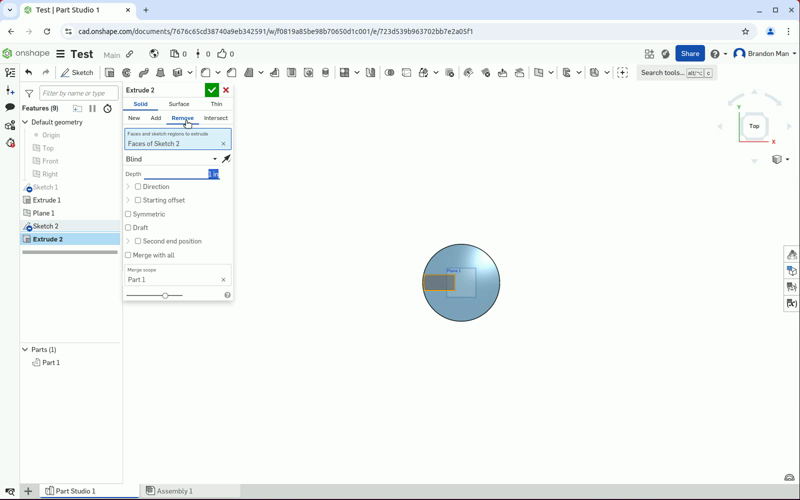
text(18.535)
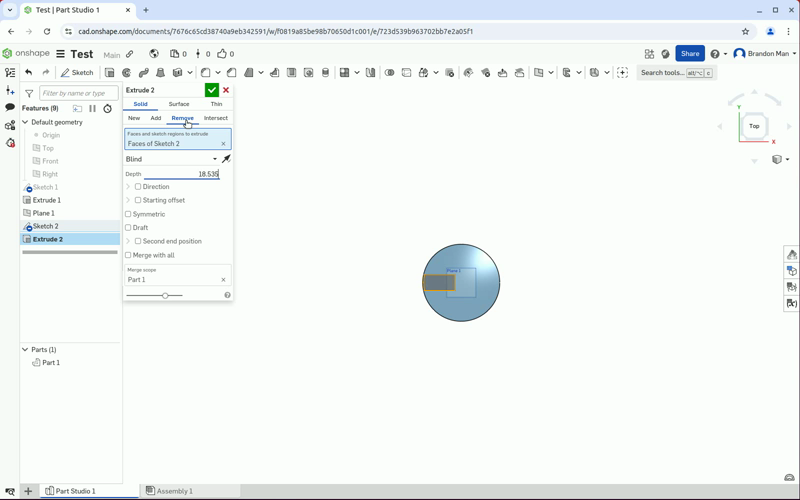
key(tab, 6)
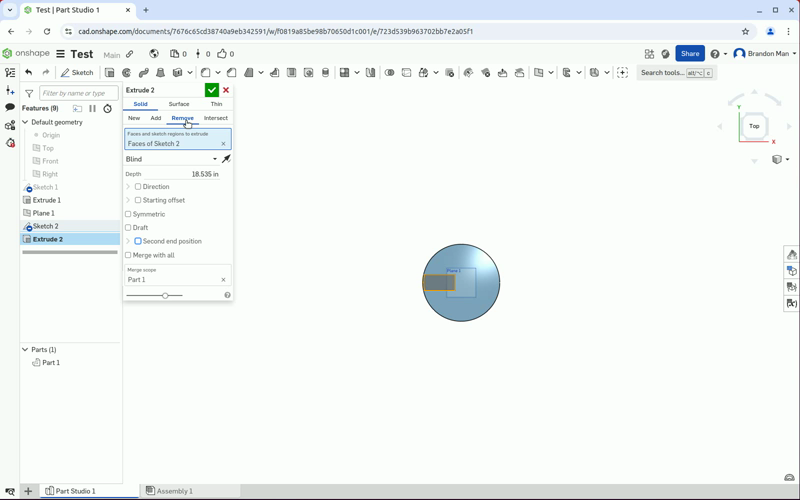
key(space)
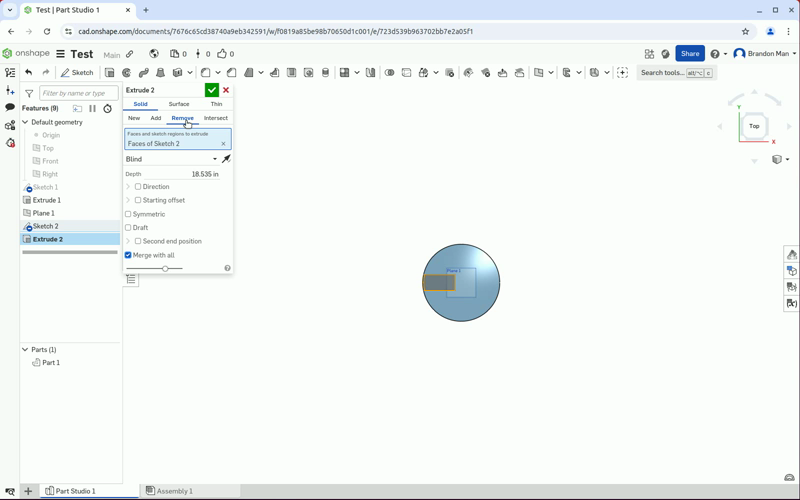
key(enter)
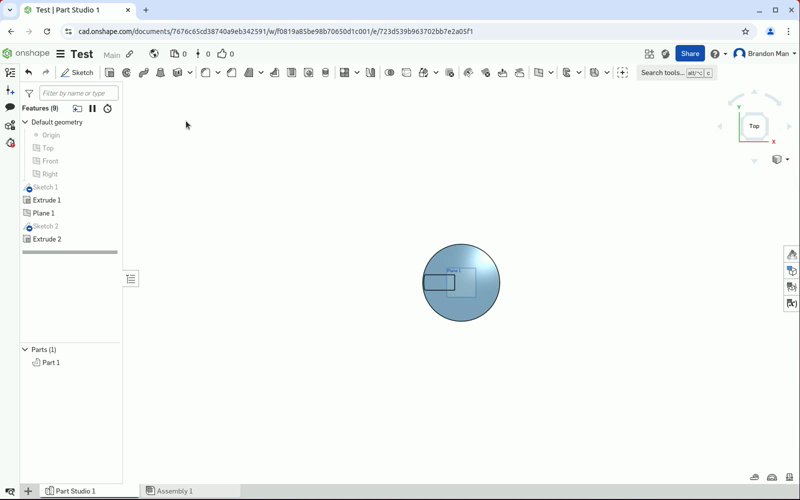
key(shift+h)
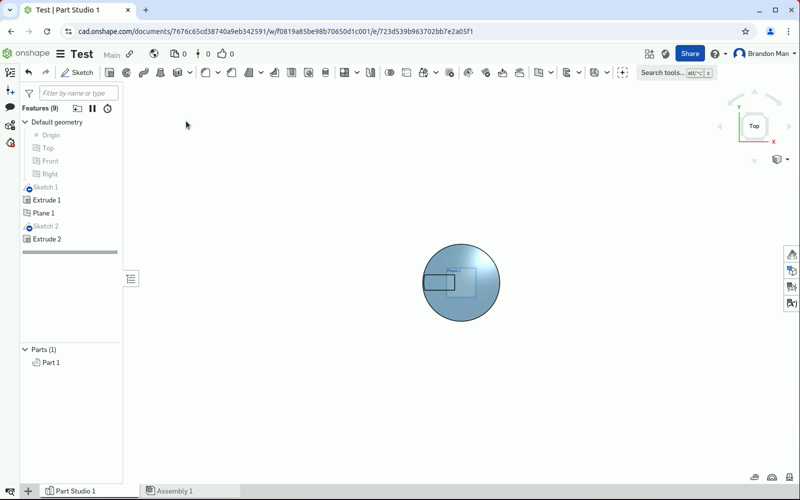
key(shift+h)
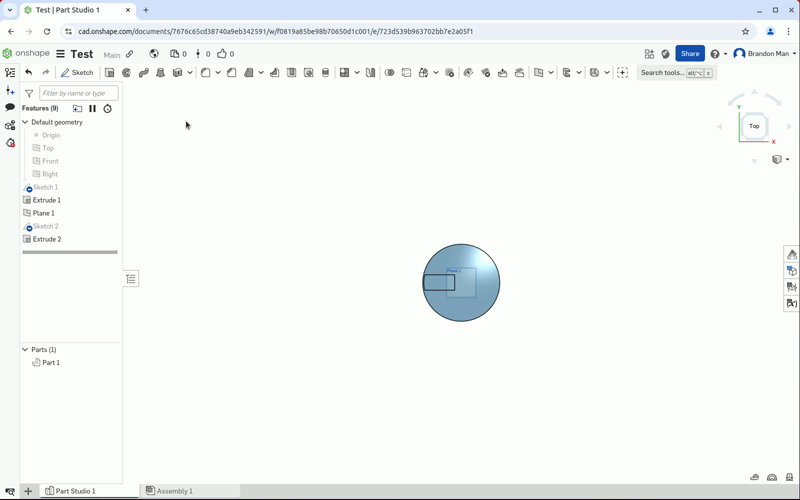
mouse_move(73, 189)
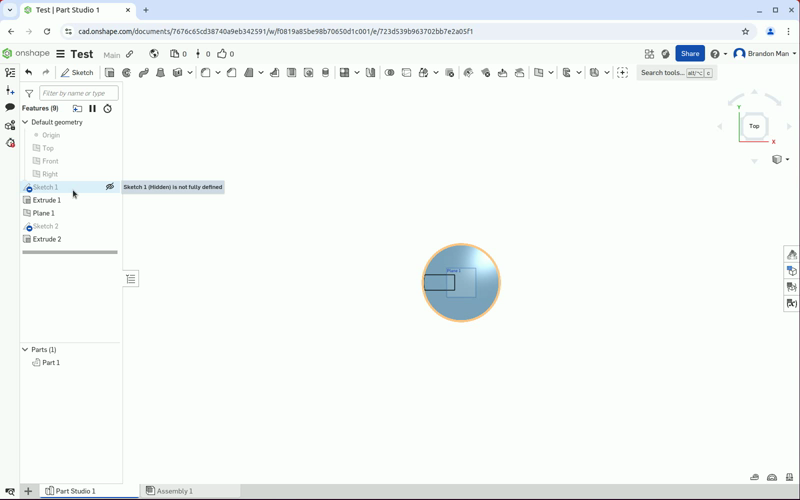
click(73, 189)
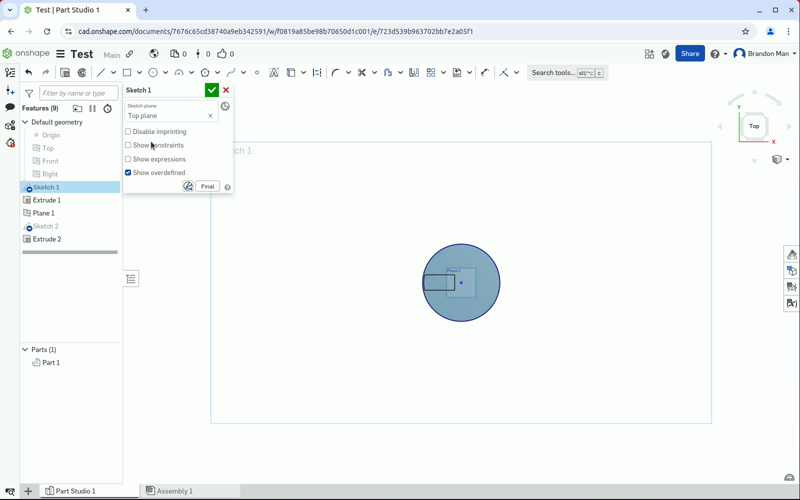
mouse_move(229, 92)
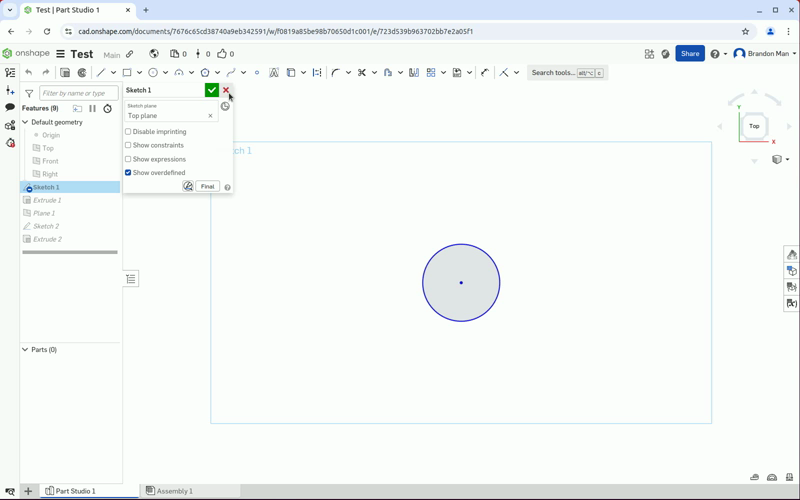
click(229, 92)
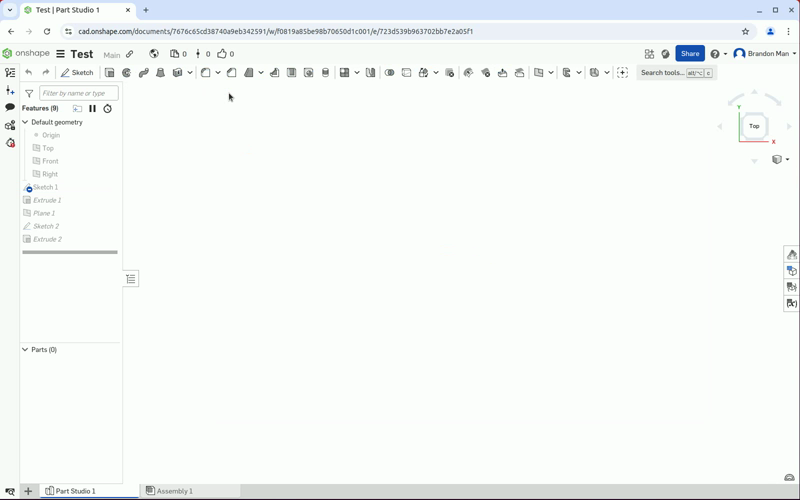
key(shift+s)
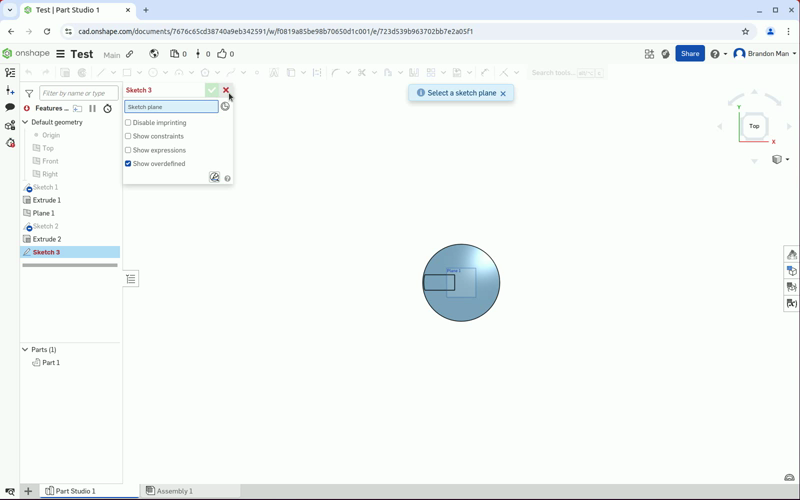
mouse_move(73, 215)
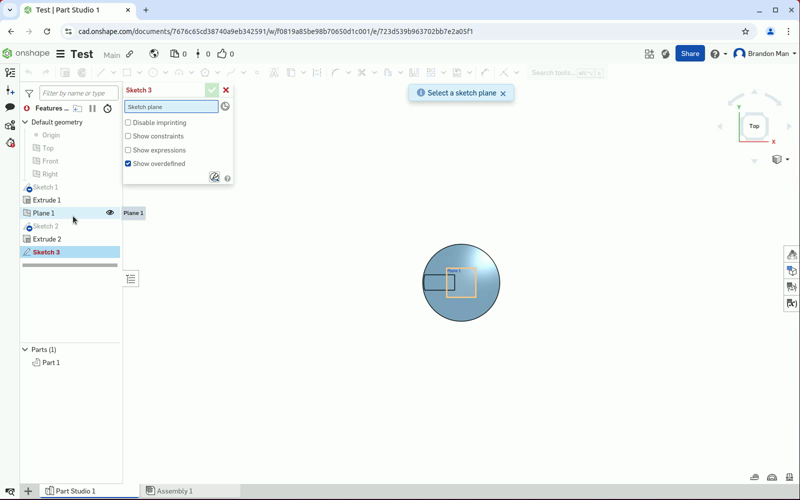
click(73, 215)
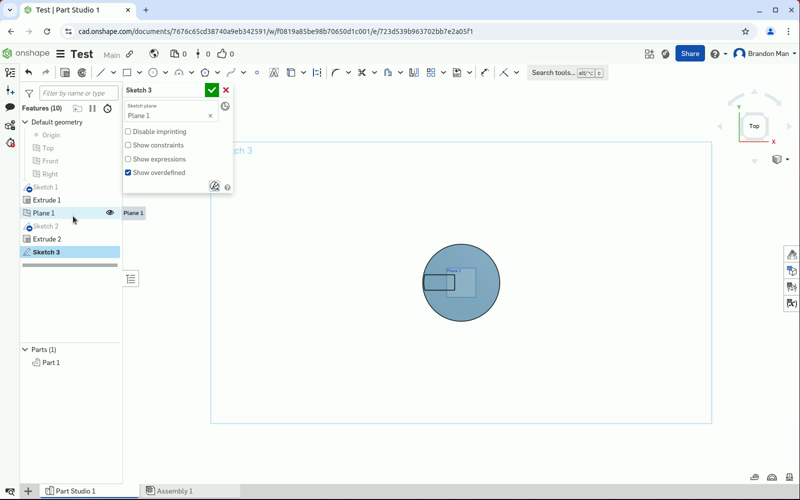
mouse_move(73, 352)
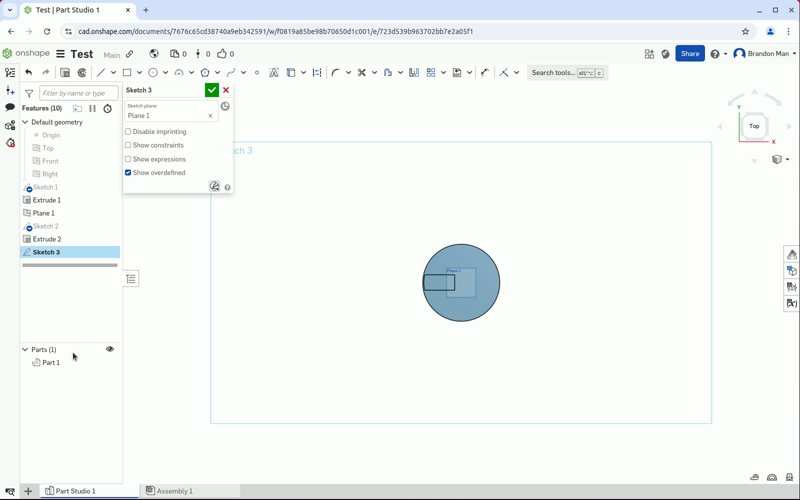
key(y)
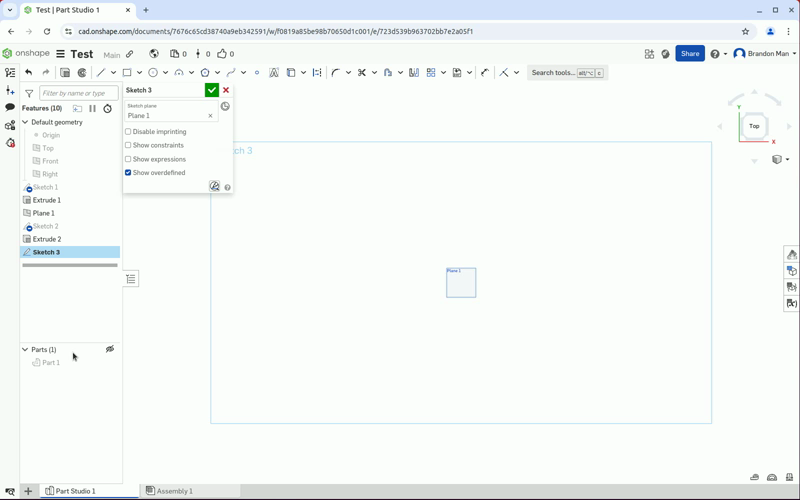
key(l)
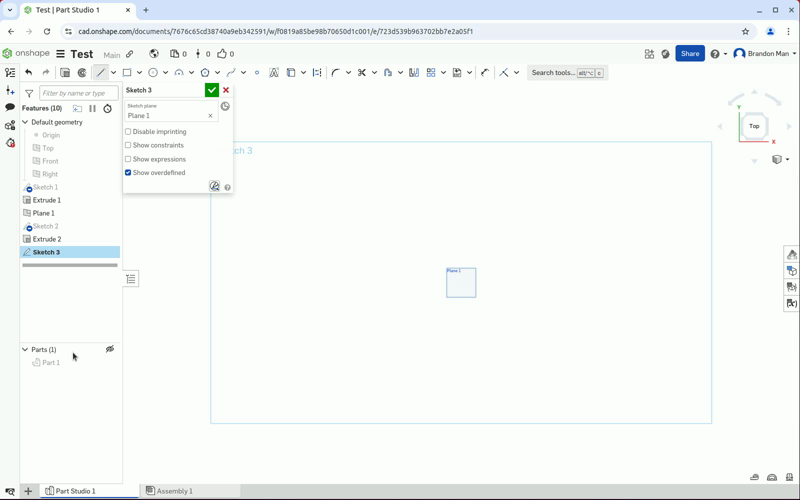
key_down(shift)
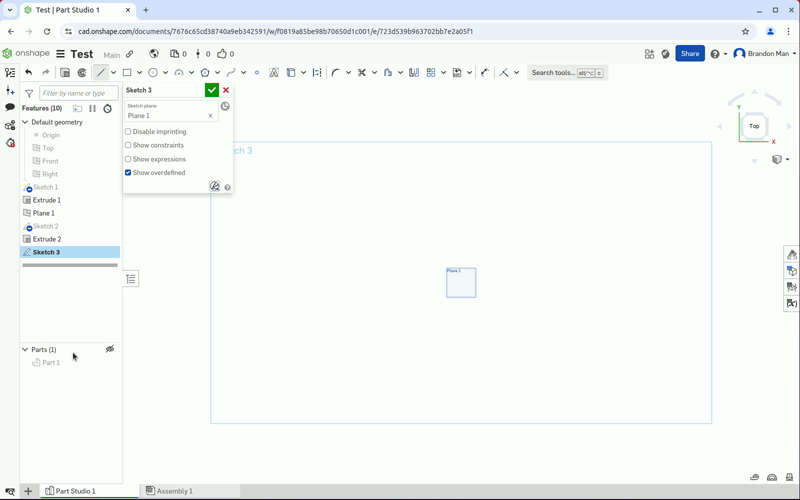
mouse_move(453, 290)
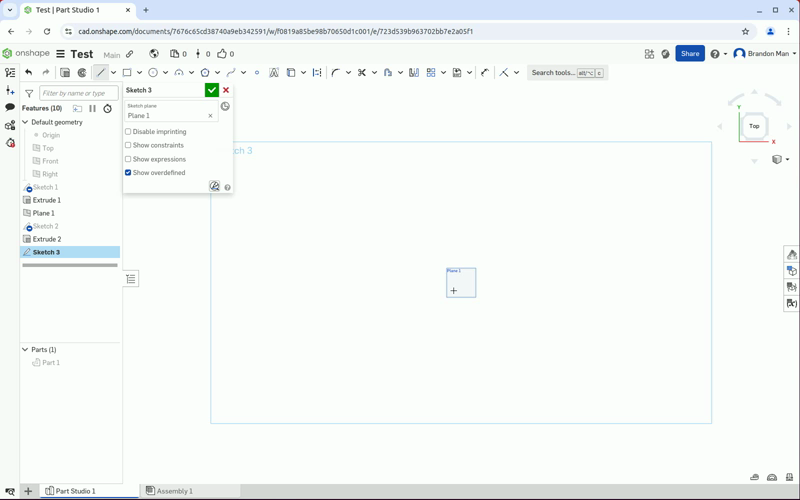
click(453, 290)
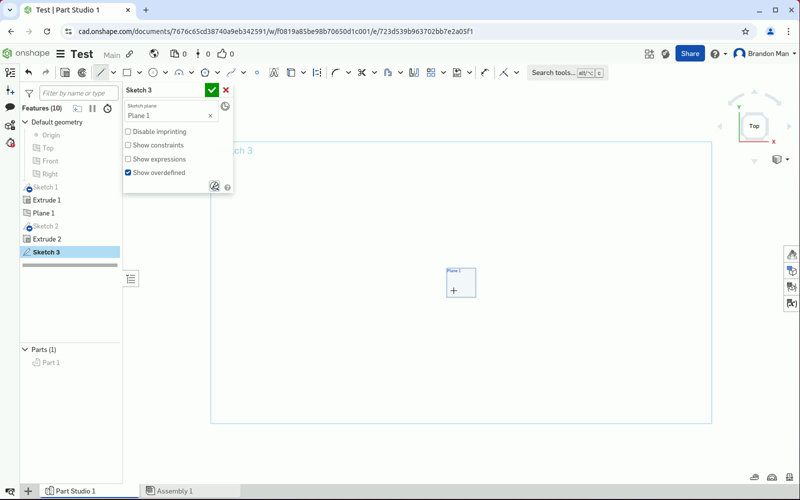
key_up(shift)
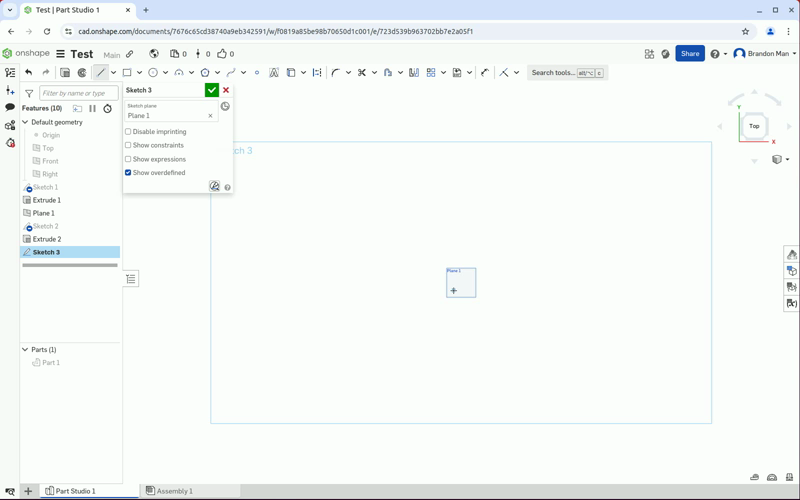
key_down(shift)
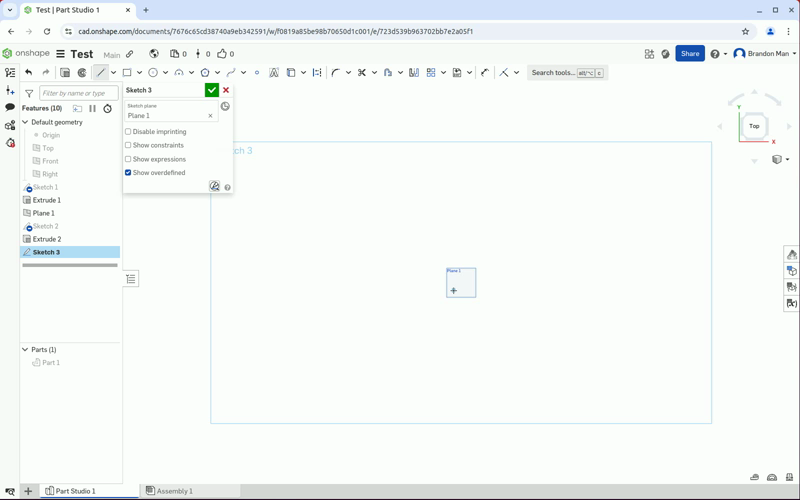
mouse_move(483, 290)
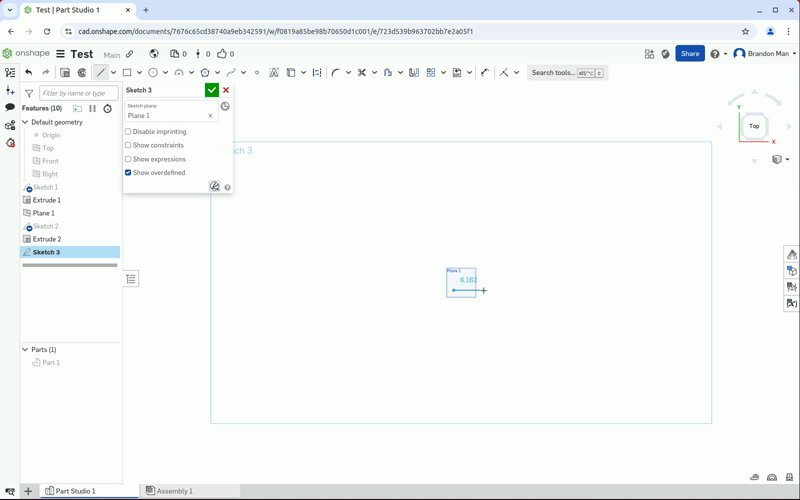
mouse_move(470, 290)
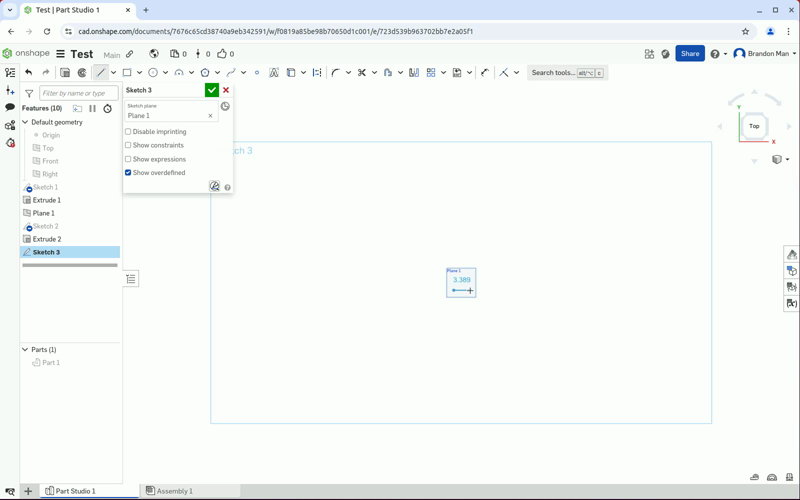
click(470, 290)
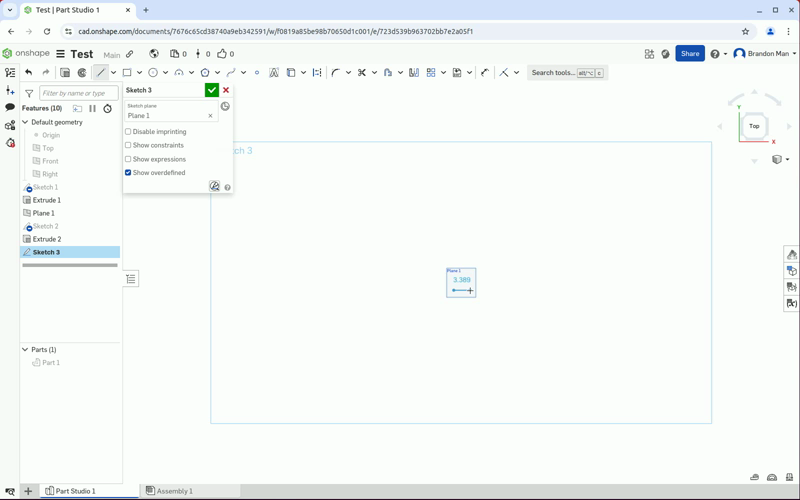
key_up(shift)
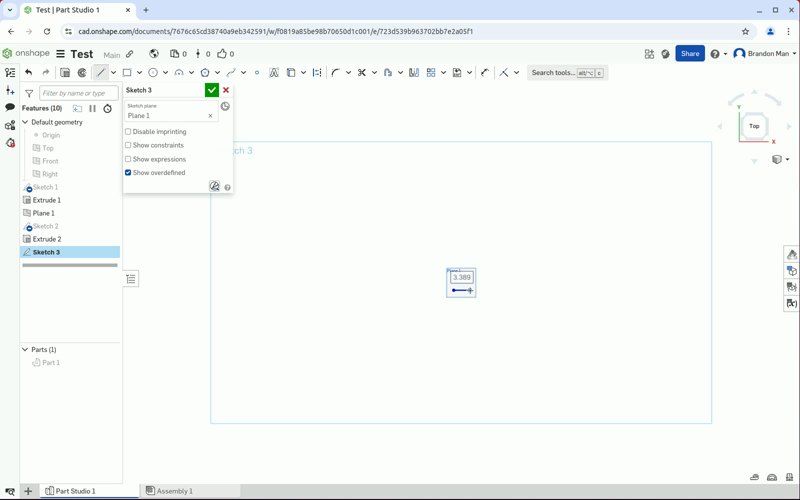
key_down(shift)
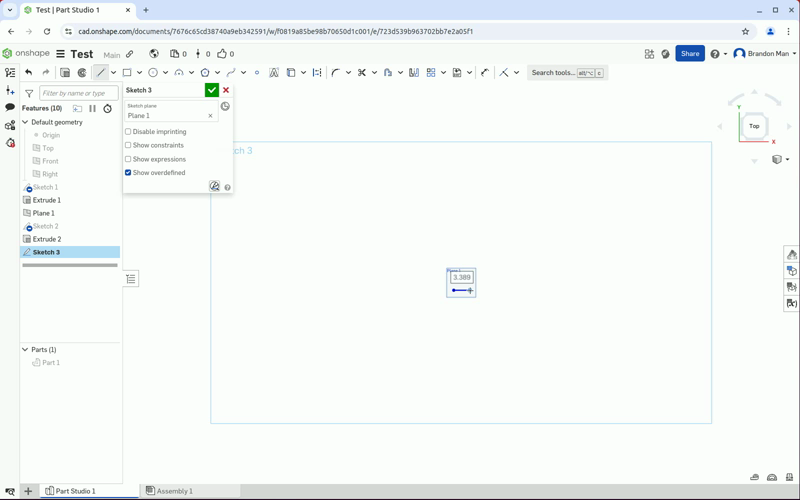
mouse_move(500, 290)
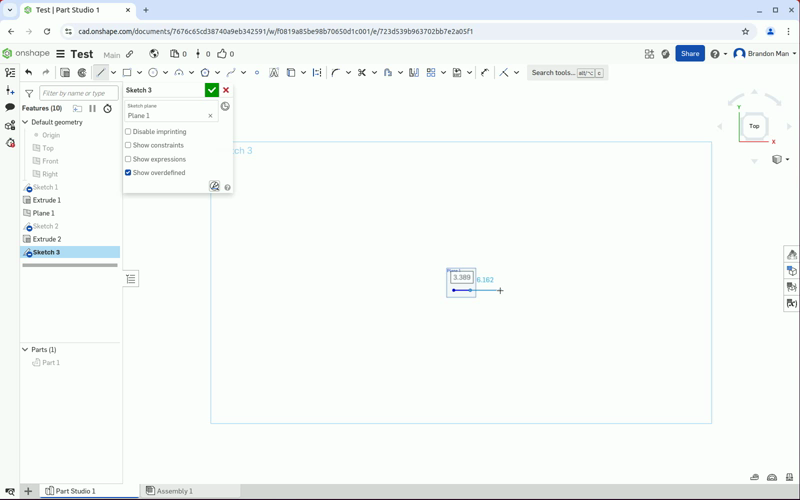
mouse_move(470, 273)
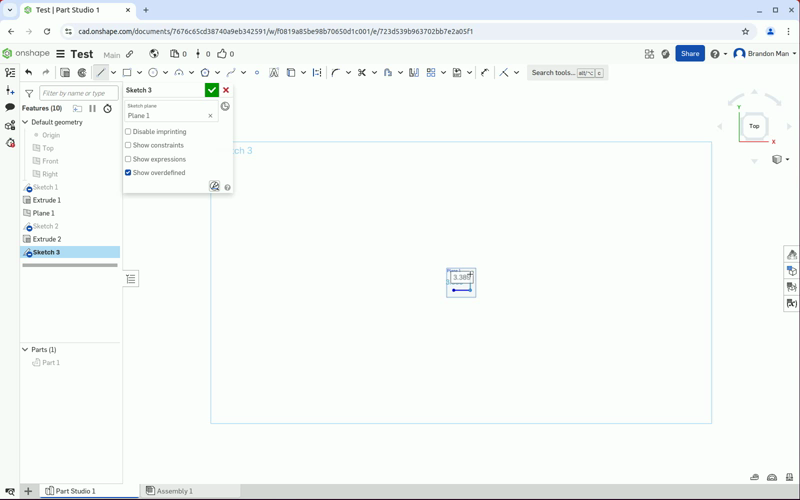
click(470, 273)
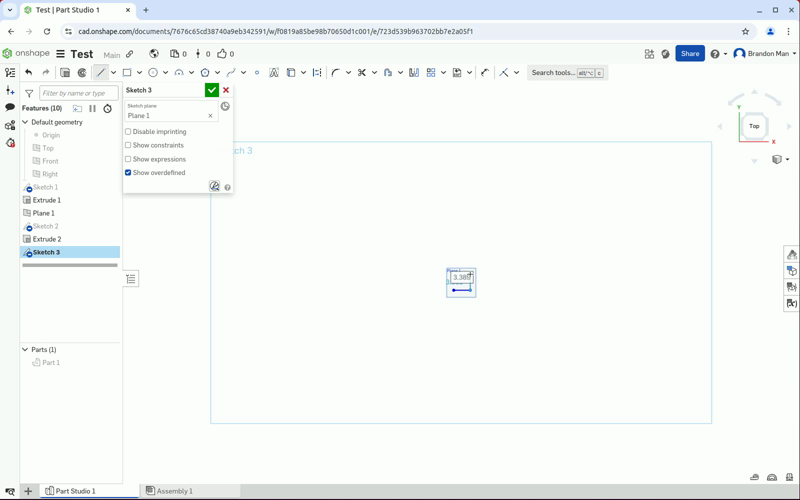
key_up(shift)
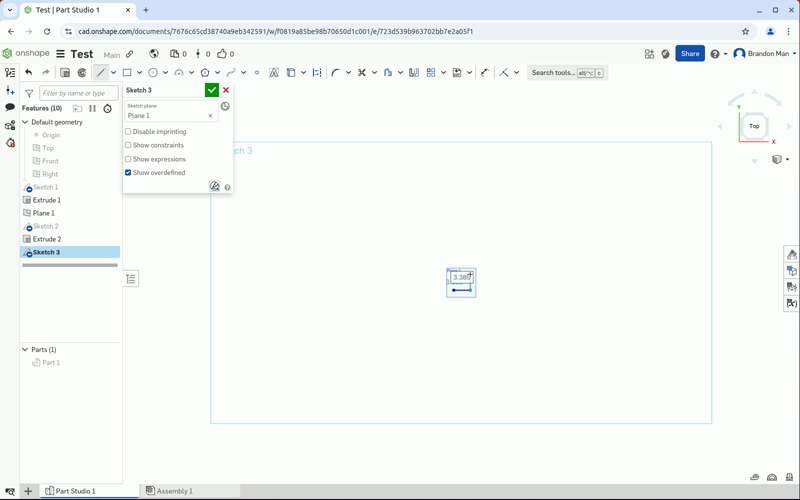
key_down(shift)
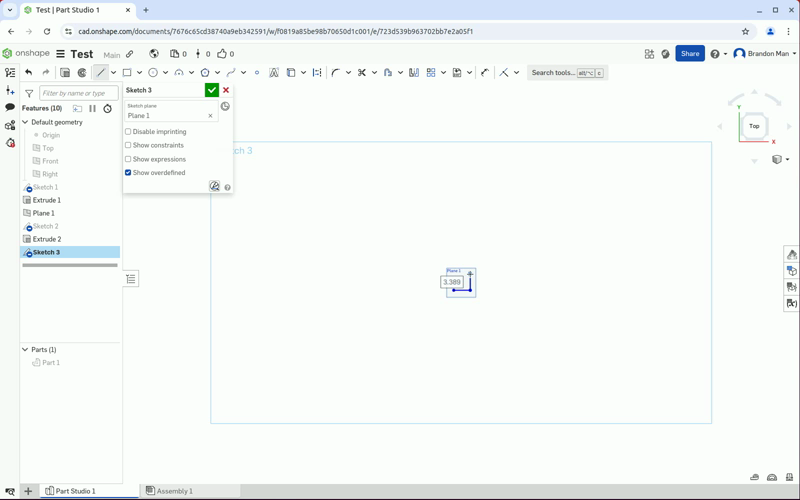
mouse_move(500, 273)
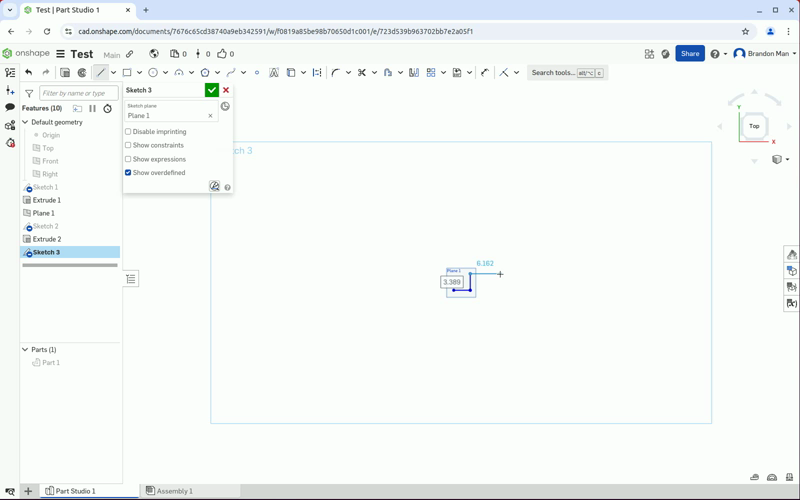
mouse_move(453, 273)
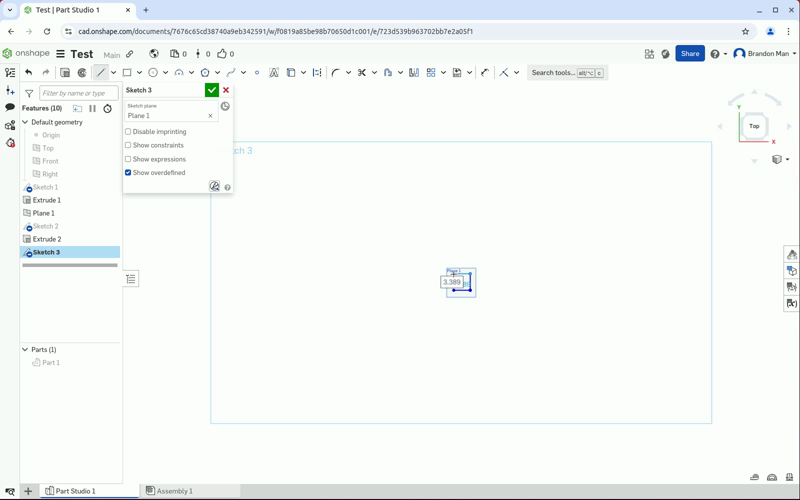
click(453, 273)
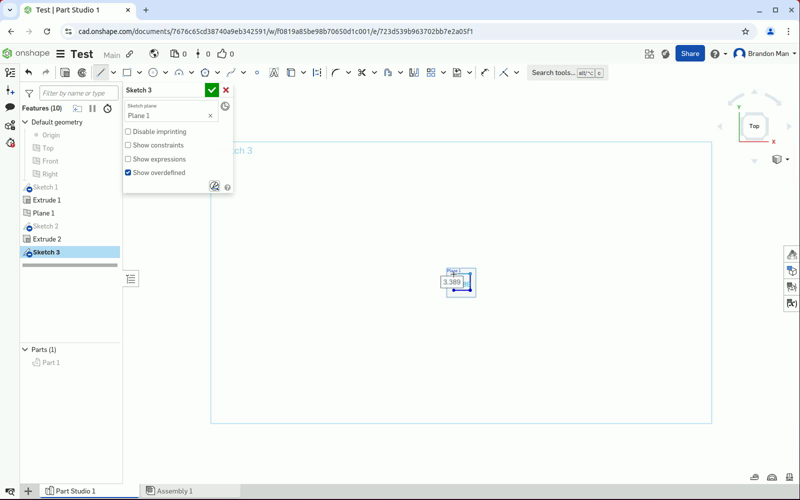
key_up(shift)
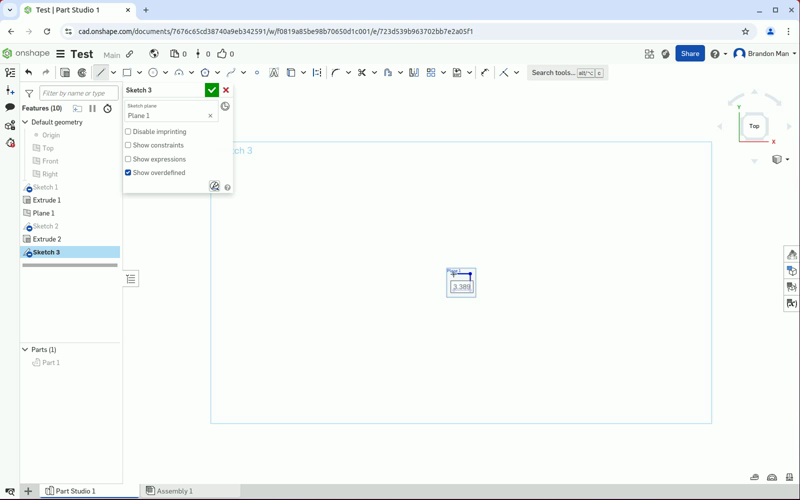
mouse_move(483, 273)
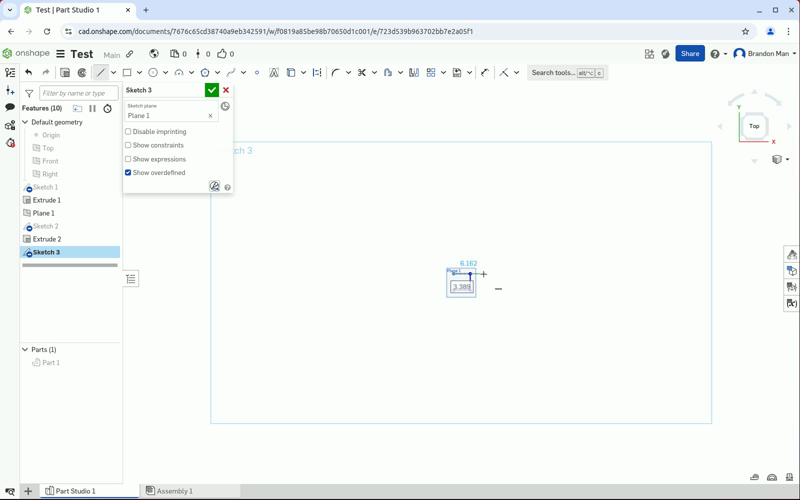
key_down(shift)
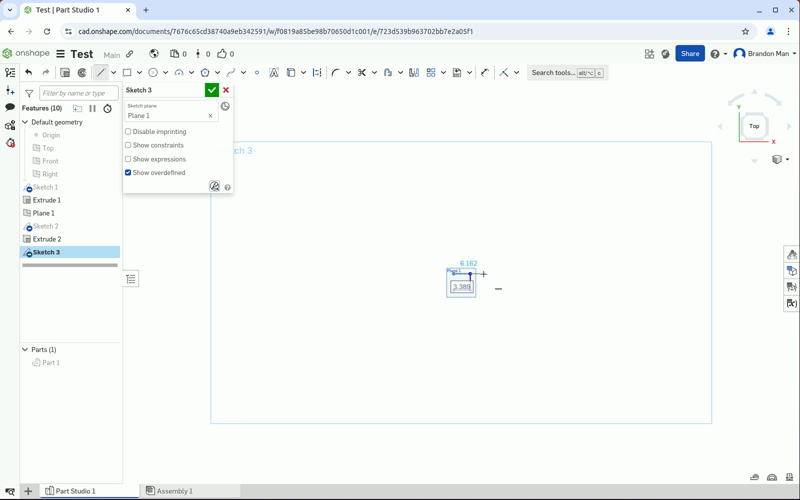
mouse_move(453, 290)
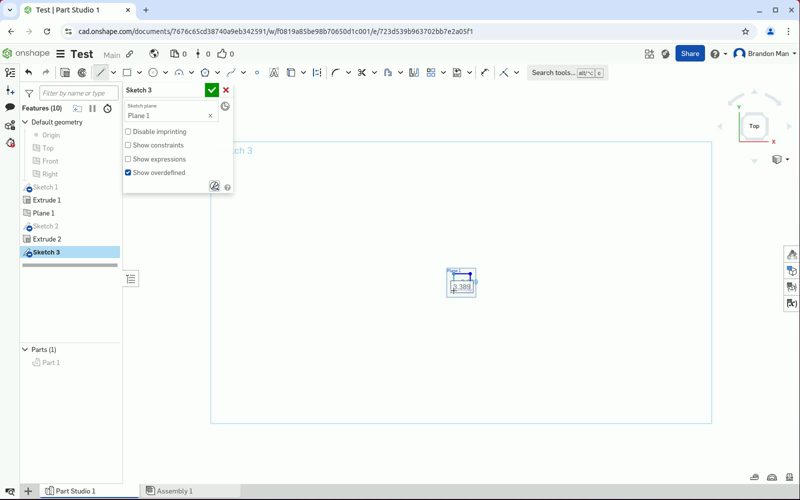
key_up(shift)
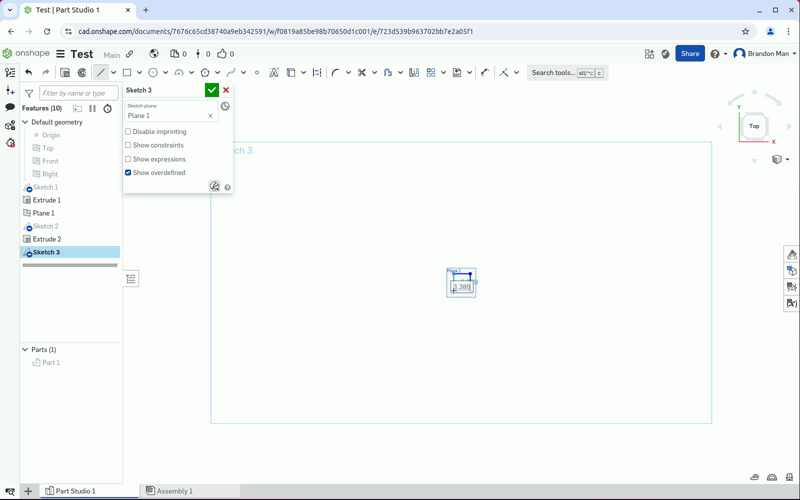
click(453, 290)
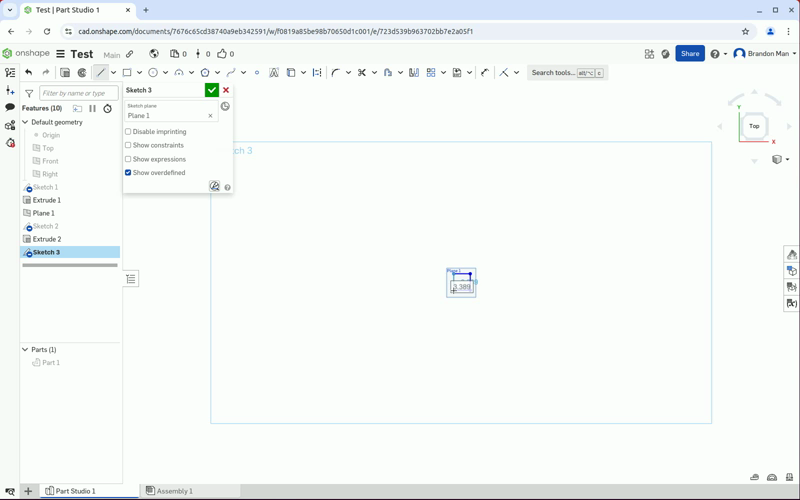
key(esc)
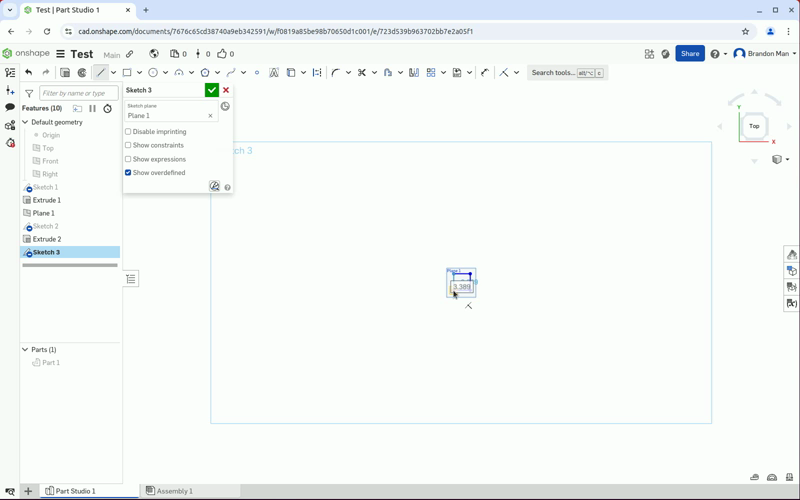
mouse_move(460, 275)
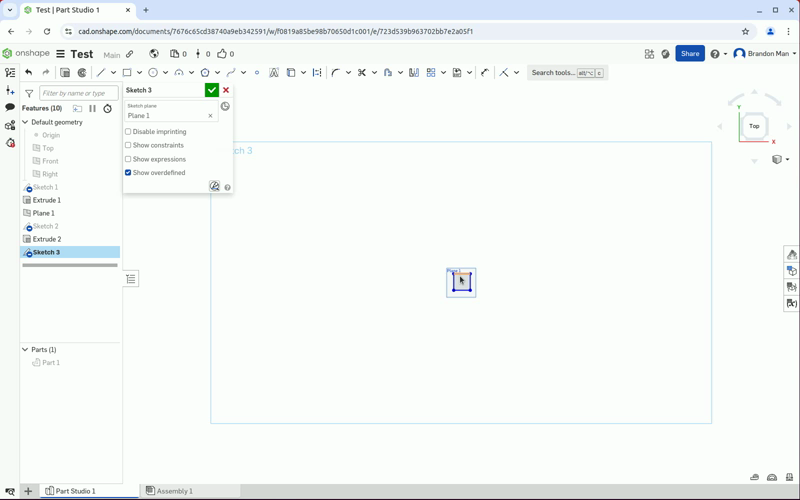
scroll(6)
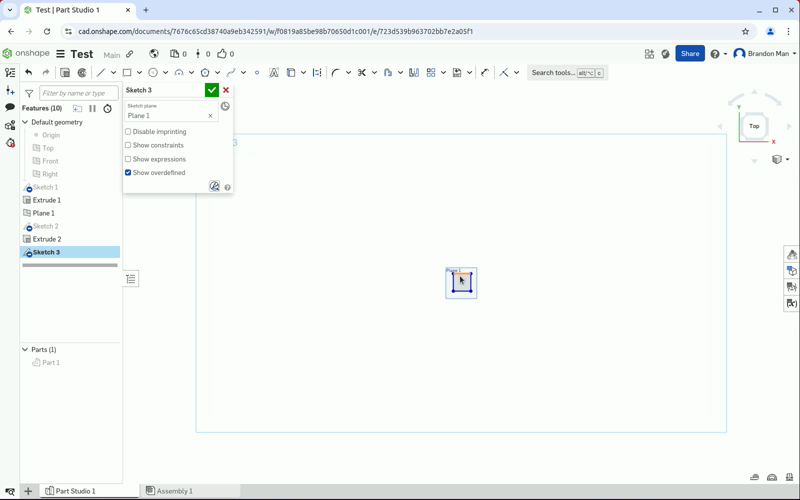
scroll(6)
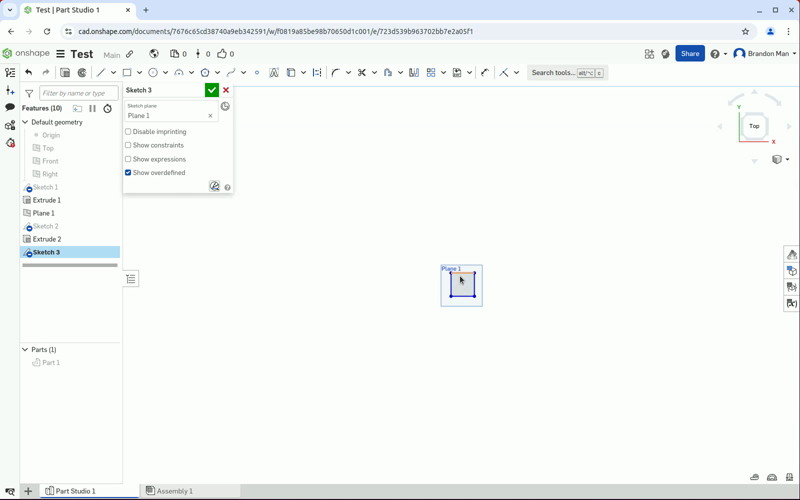
scroll(6)
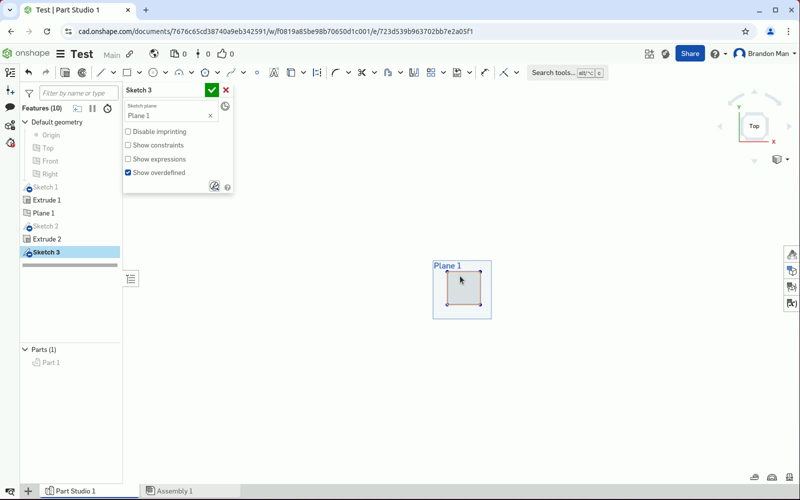
scroll(6)
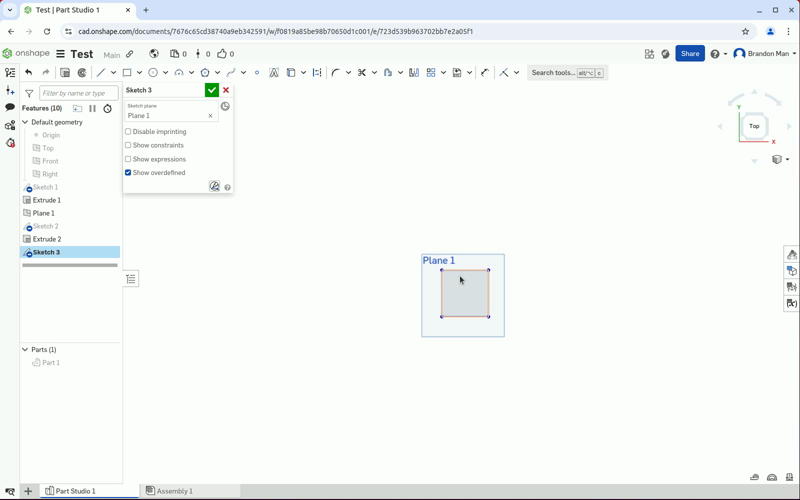
scroll(6)
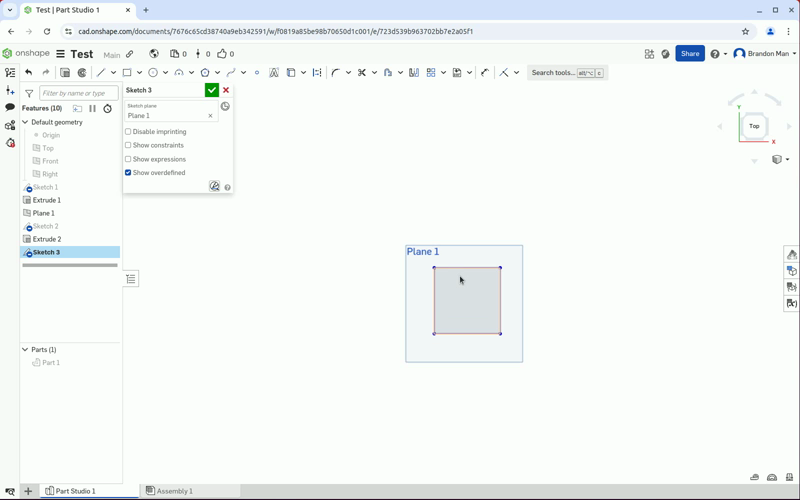
scroll(6)
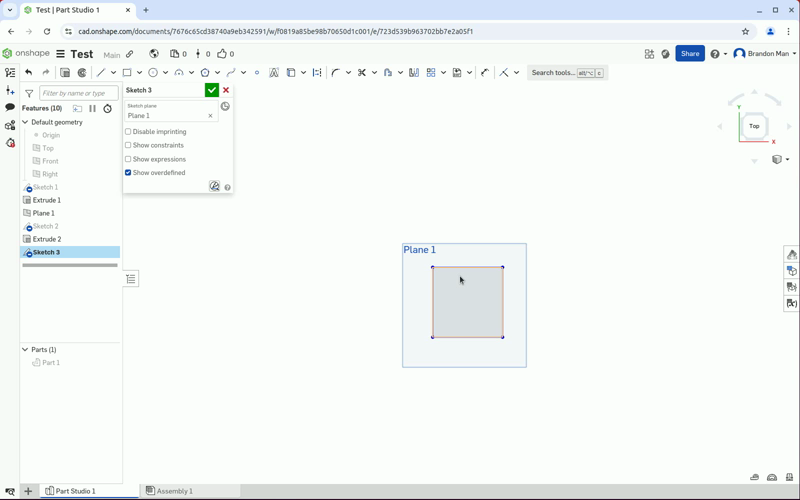
scroll(6)
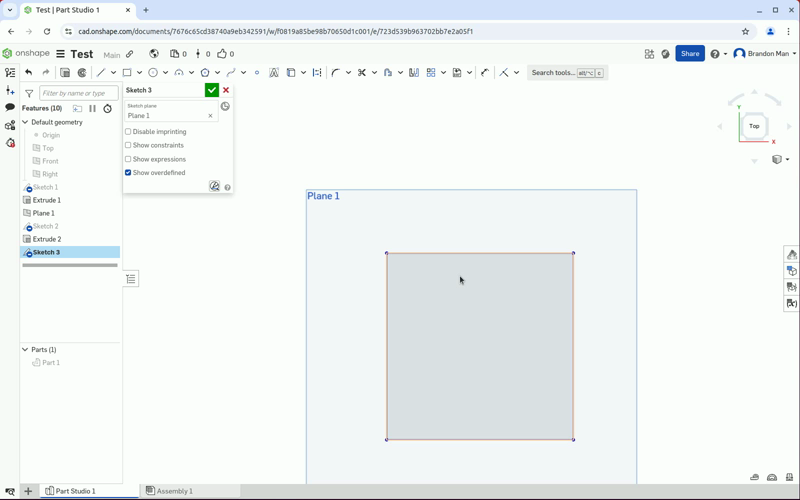
click(460, 275)
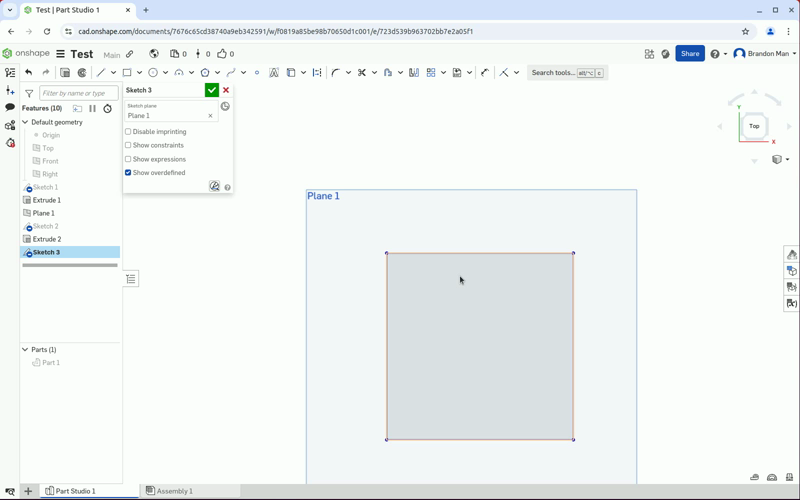
scroll(-6)
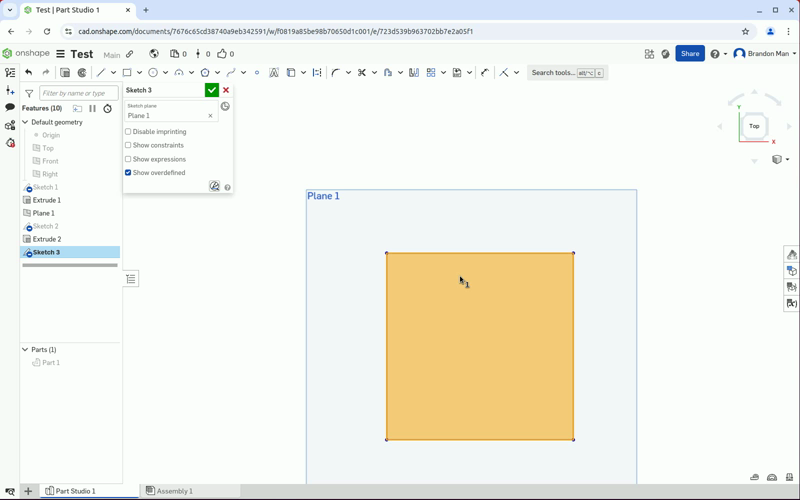
scroll(-6)
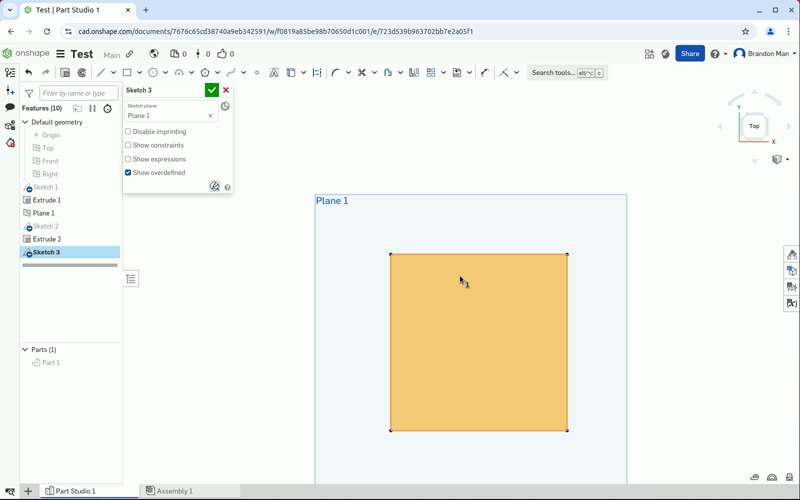
scroll(-6)
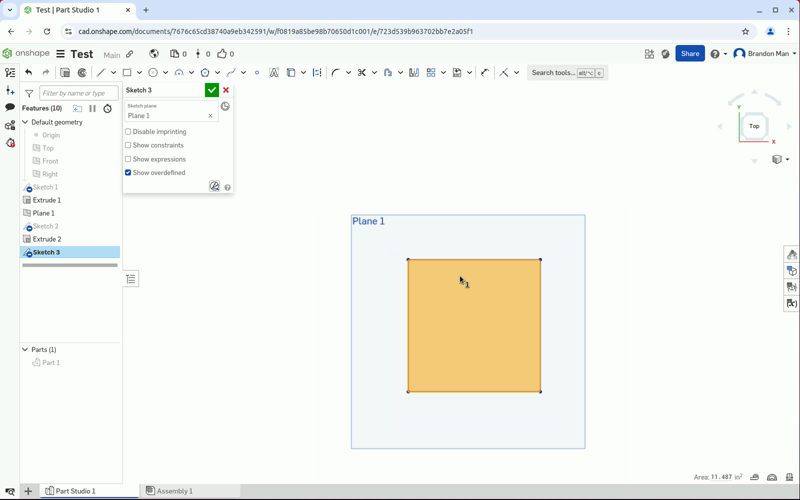
scroll(-6)
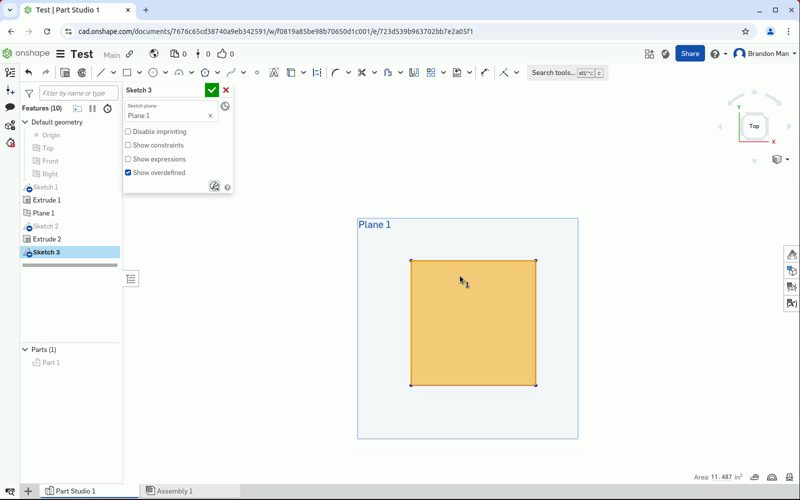
scroll(-6)
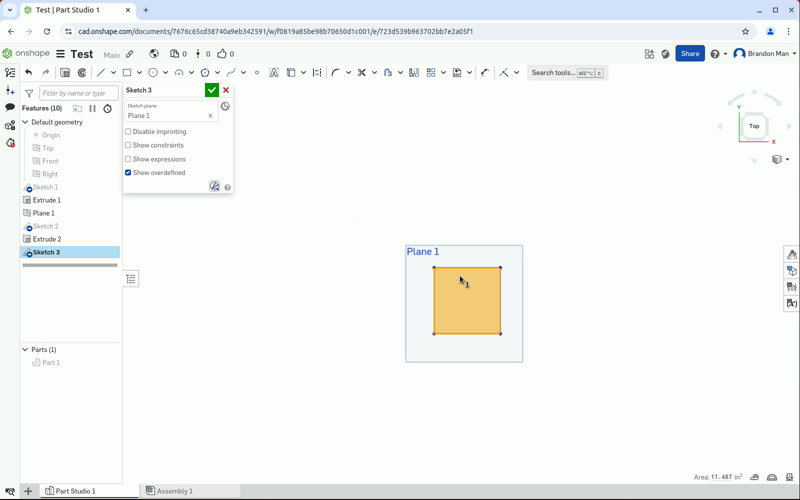
scroll(-6)
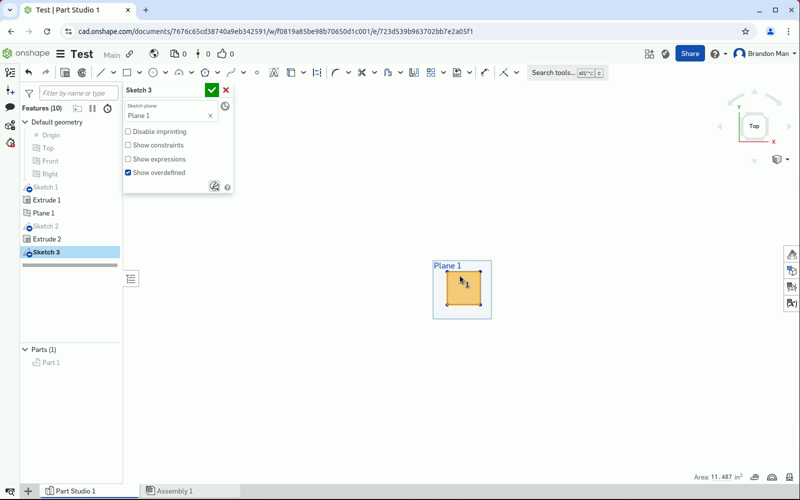
scroll(-6)
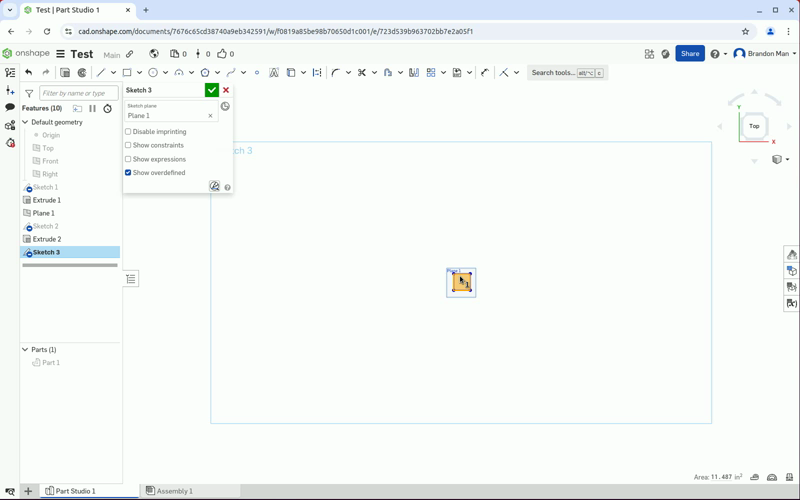
mouse_move(73, 352)
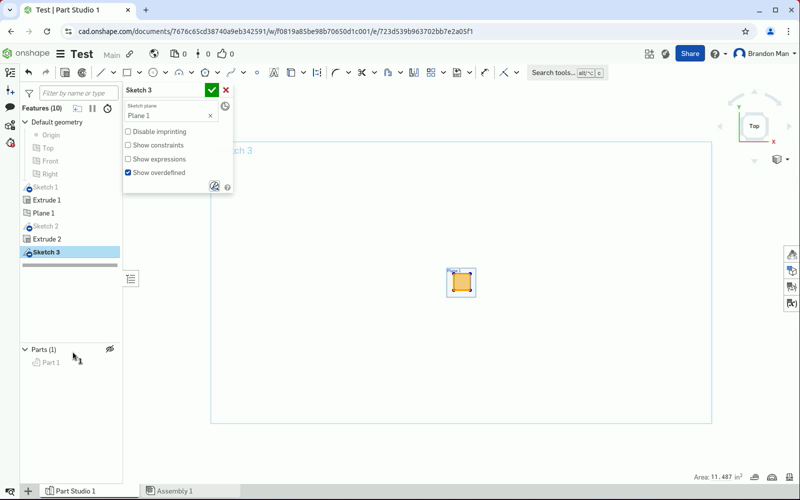
key(shift+y)
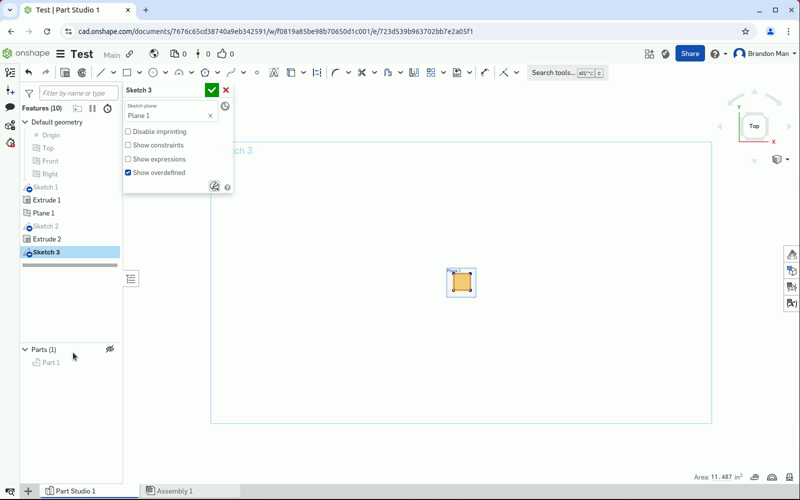
key(shift+e)
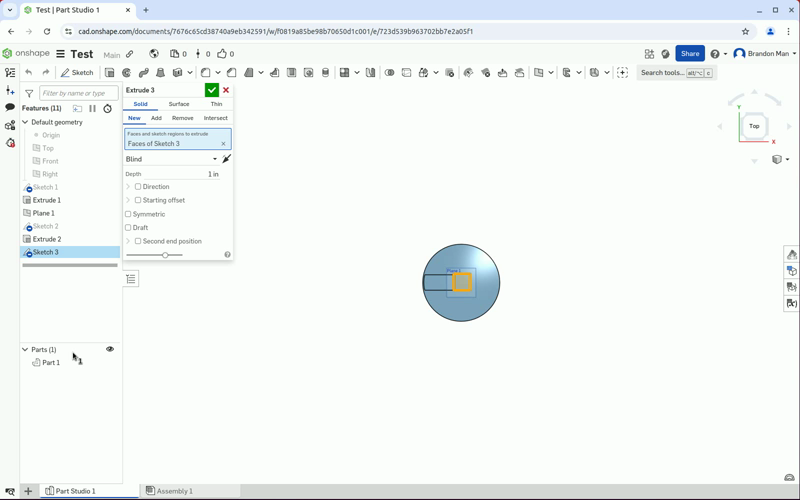
mouse_move(143, 106)
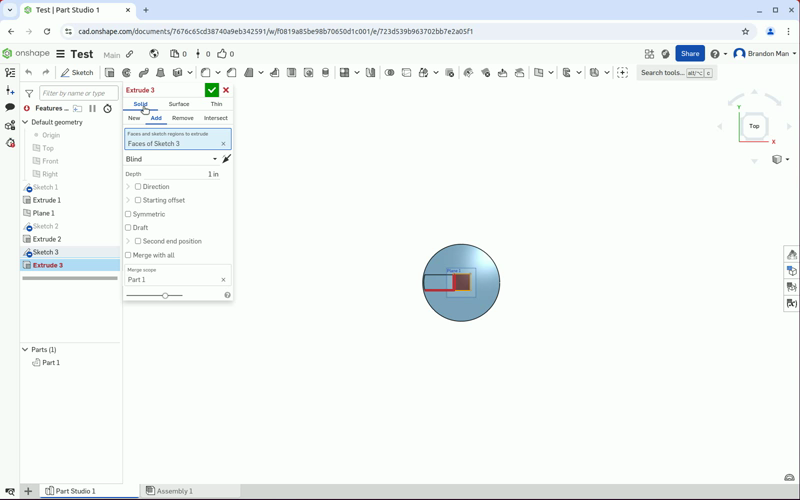
click(143, 106)
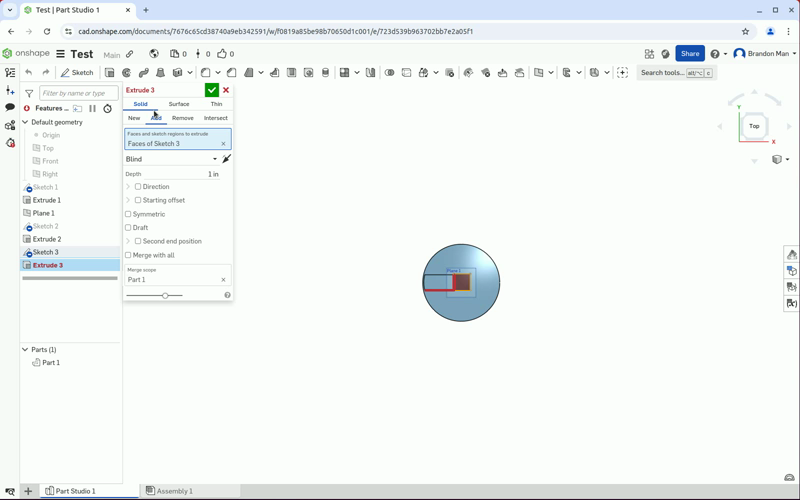
mouse_move(186, 120)
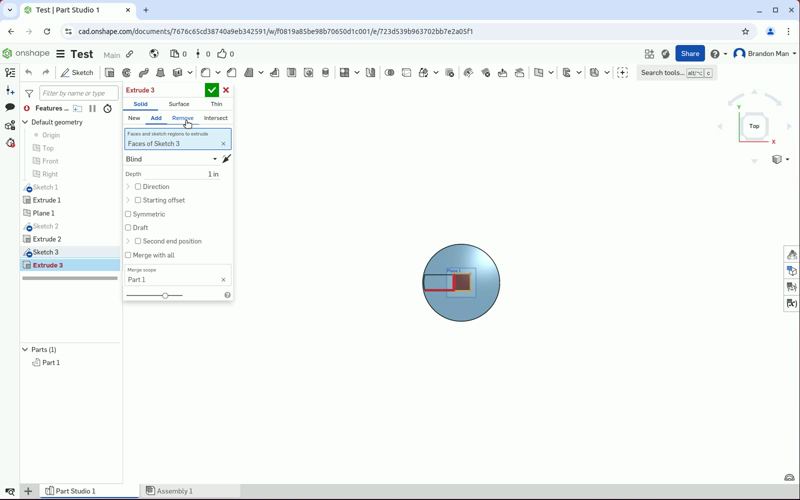
click(186, 120)
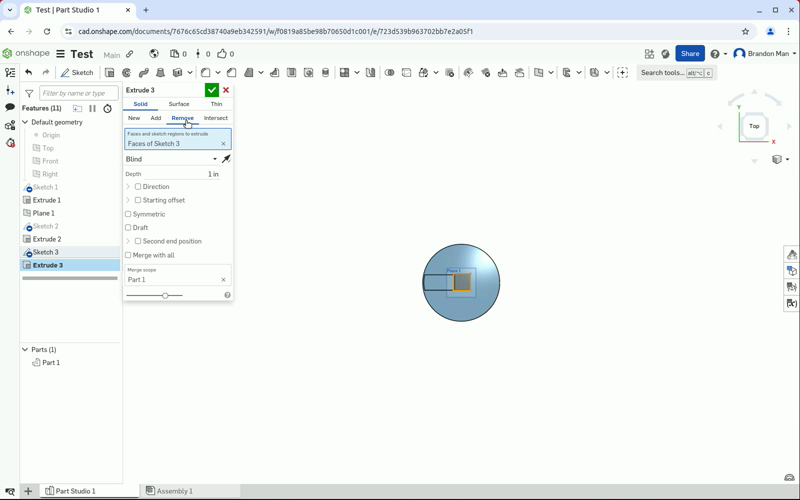
key(tab, 4)
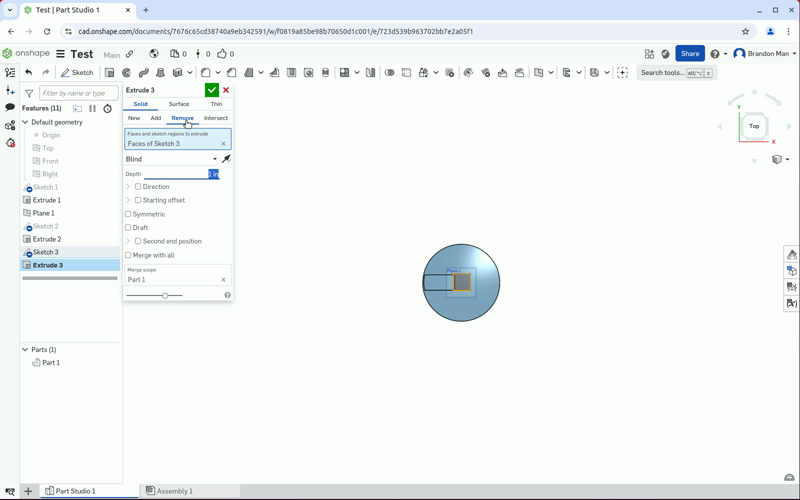
text(18.535)
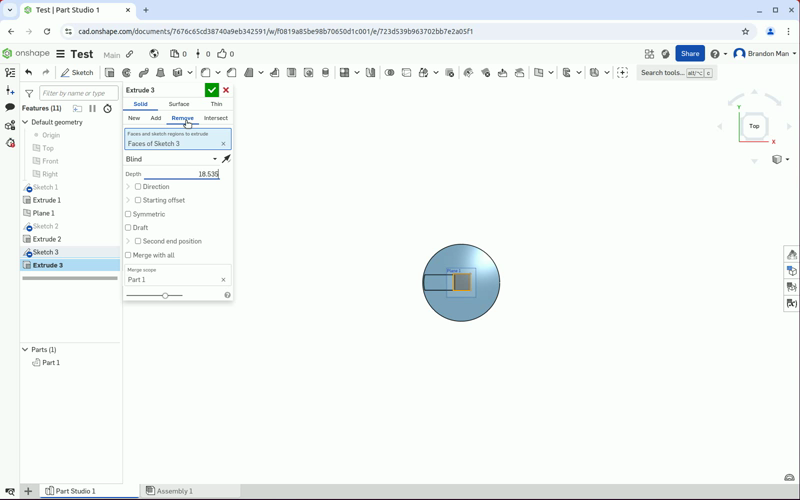
key(tab, 6)
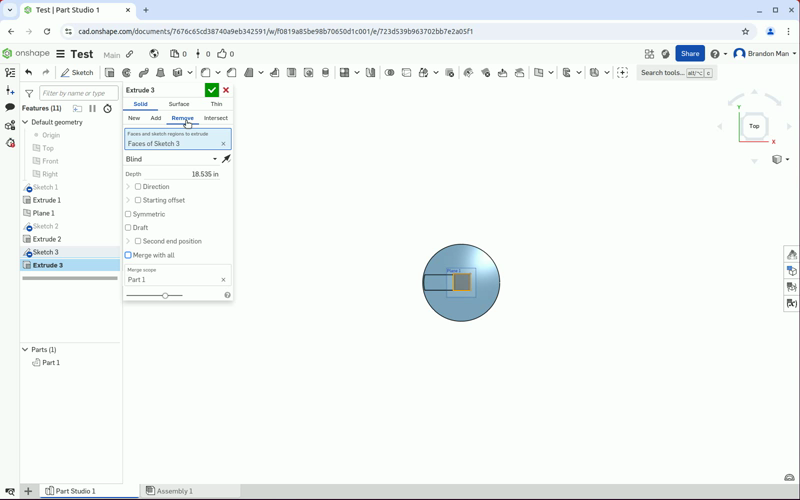
key(space)
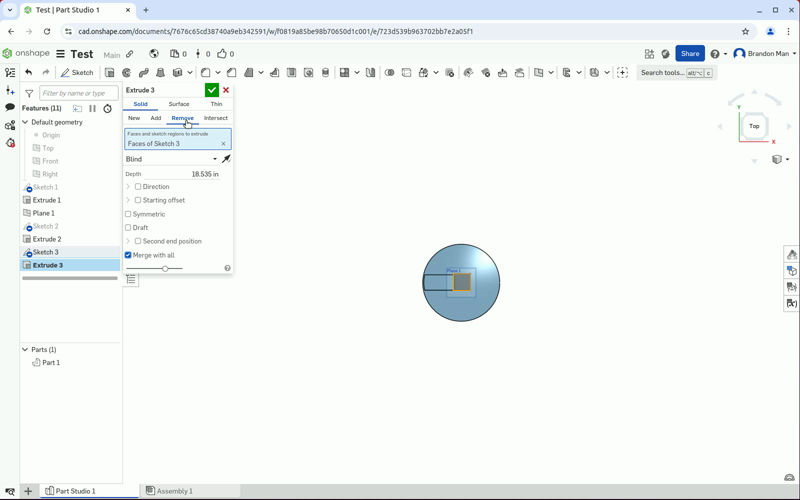
key(enter)
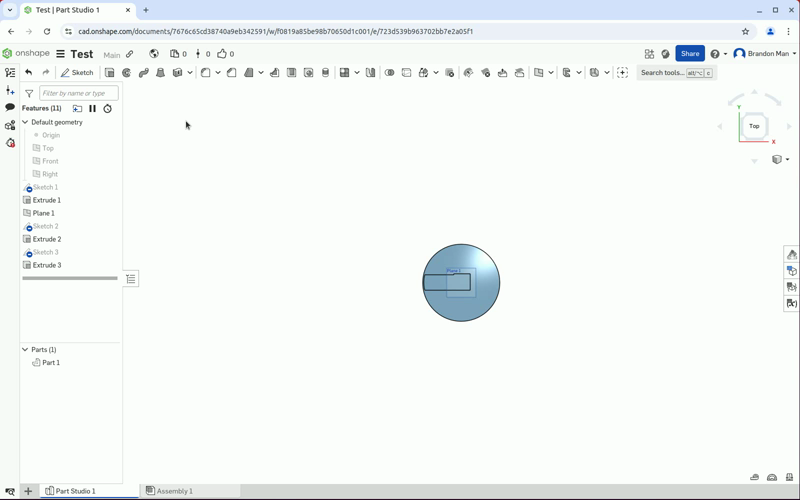
key(shift+h)
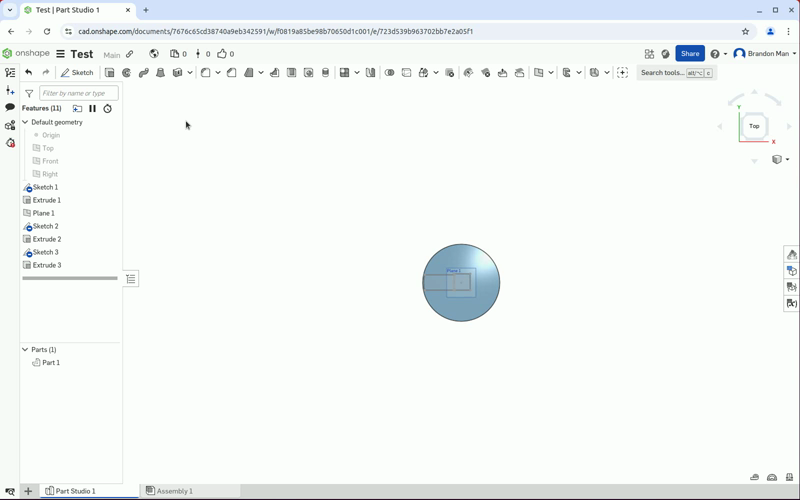
key(shift+h)
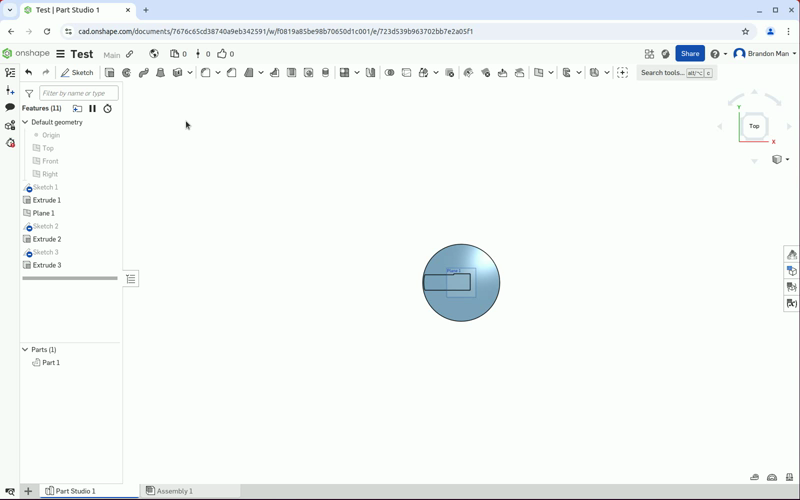
mouse_move(73, 189)
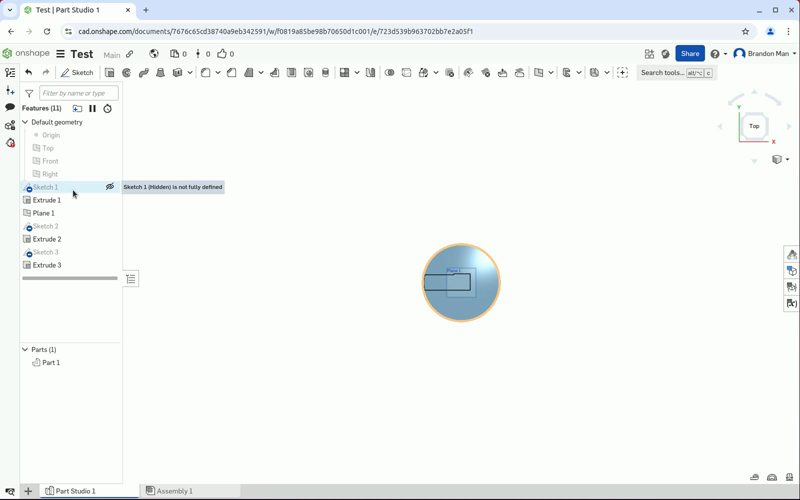
click(73, 189)
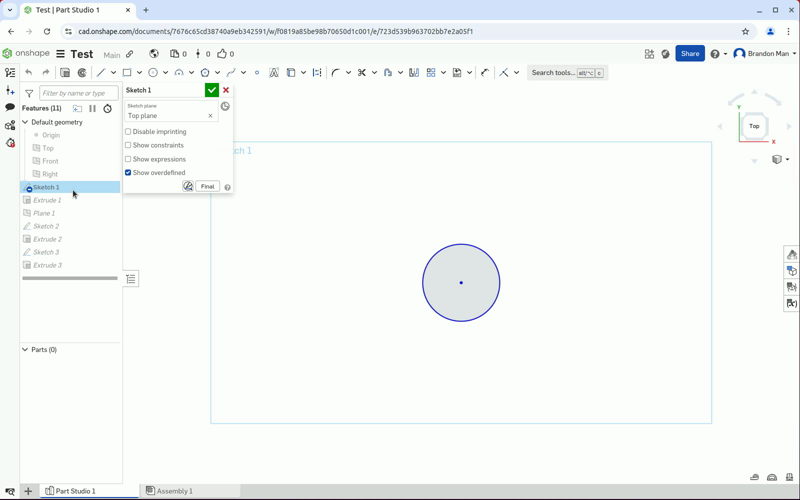
mouse_move(229, 92)
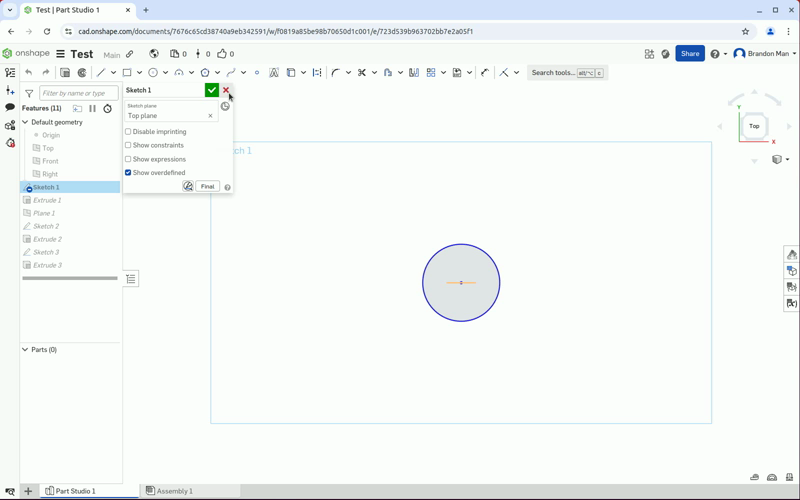
click(229, 92)
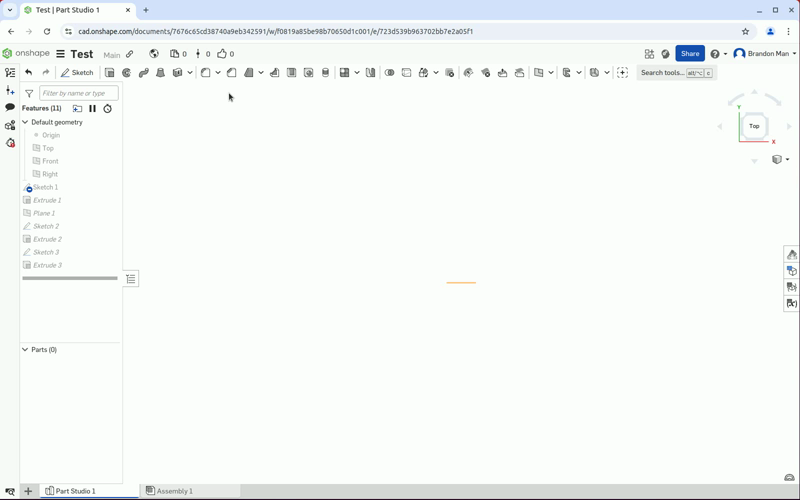
key(shift+s)
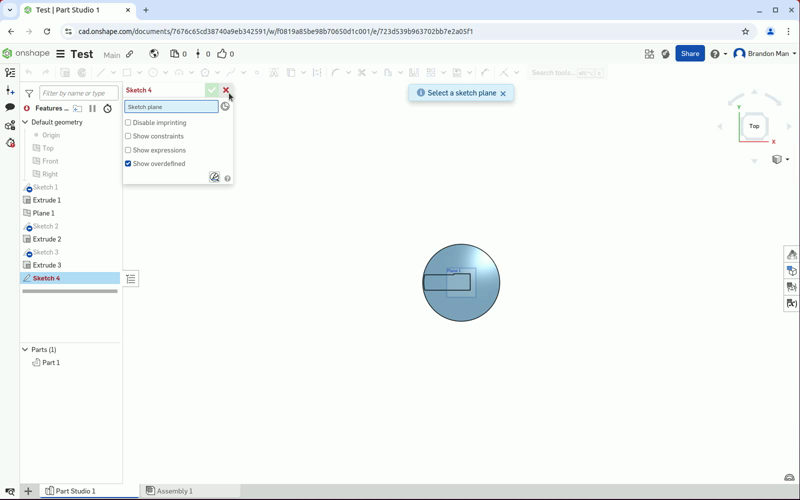
mouse_move(73, 215)
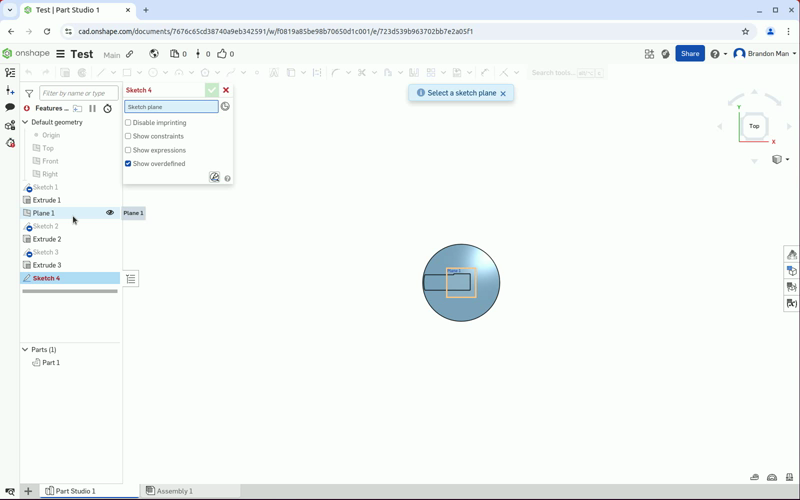
click(73, 215)
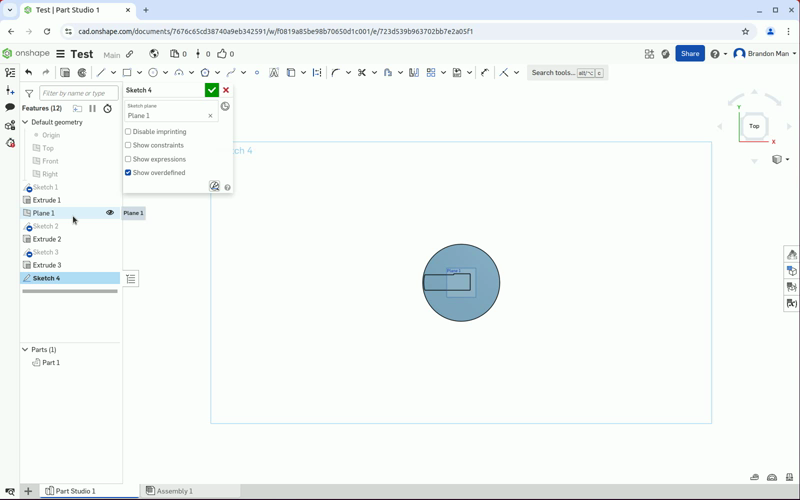
mouse_move(73, 352)
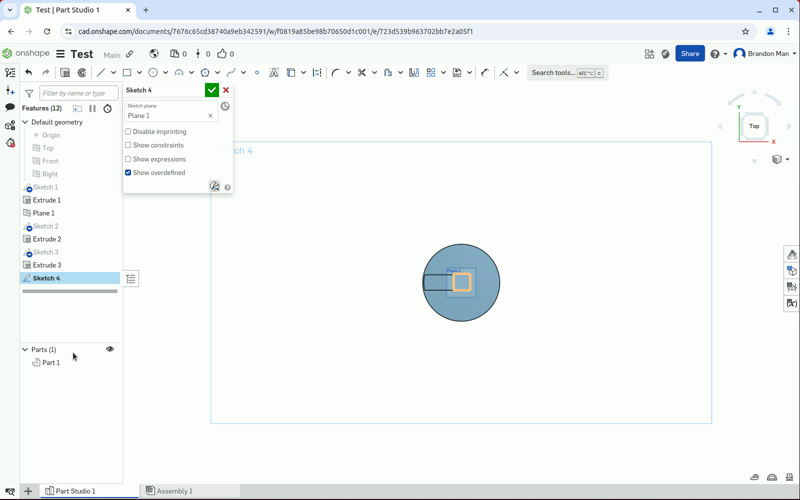
key(y)
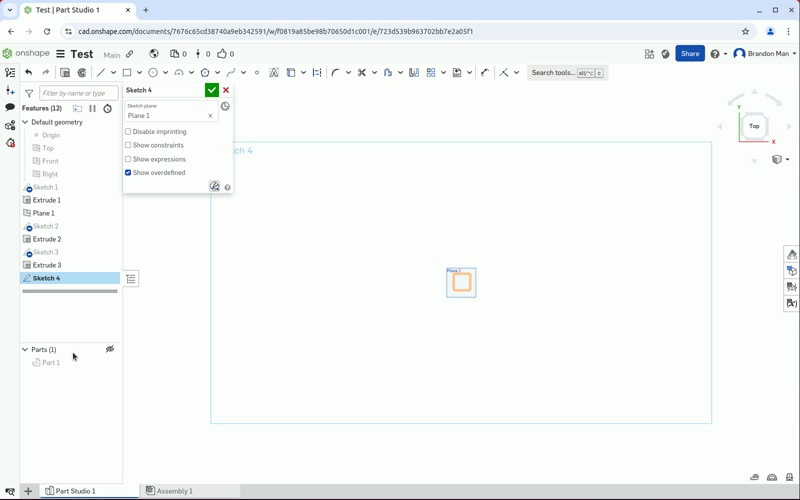
key(l)
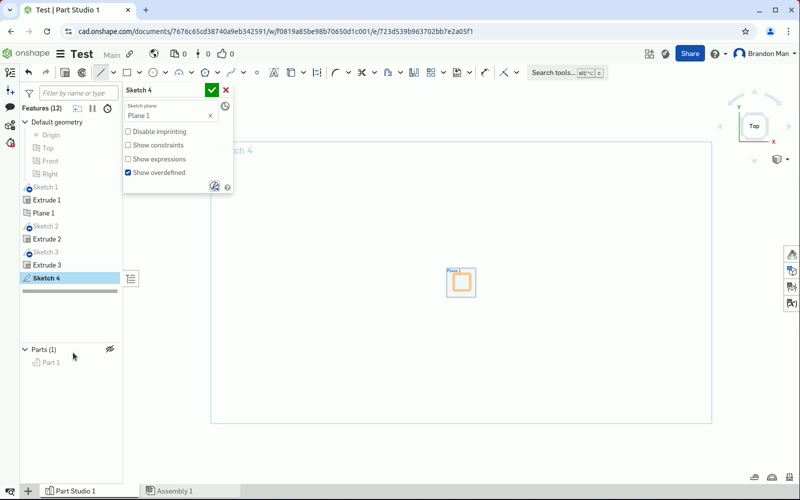
key_down(shift)
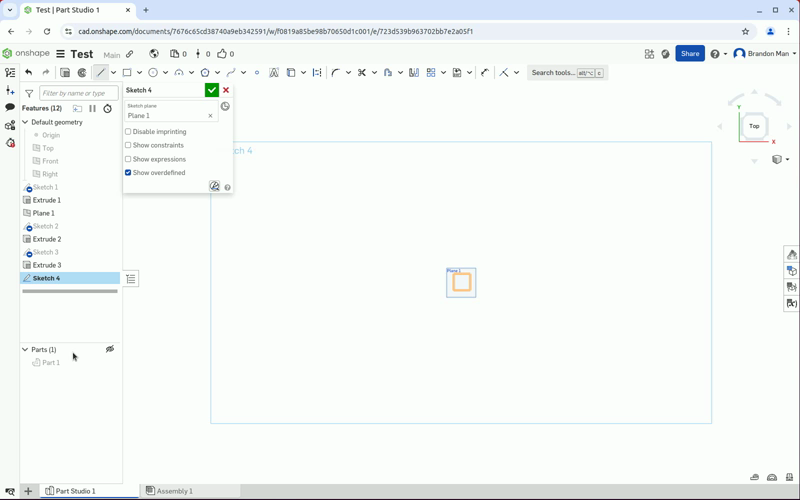
mouse_move(467, 290)
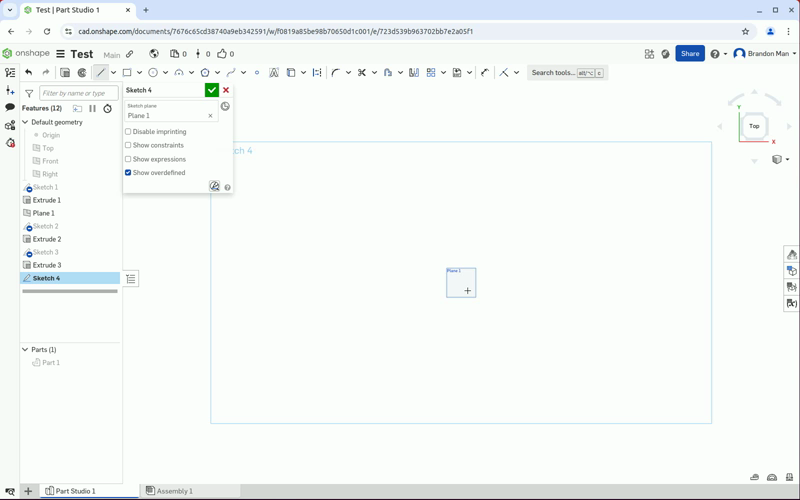
click(467, 290)
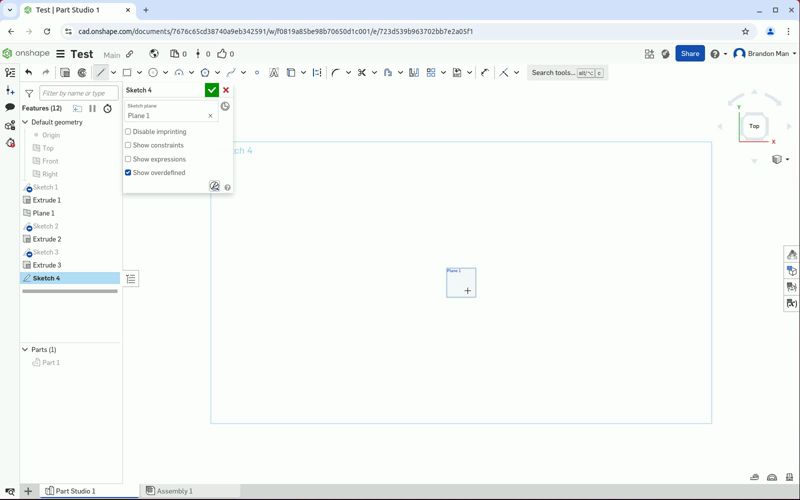
key_up(shift)
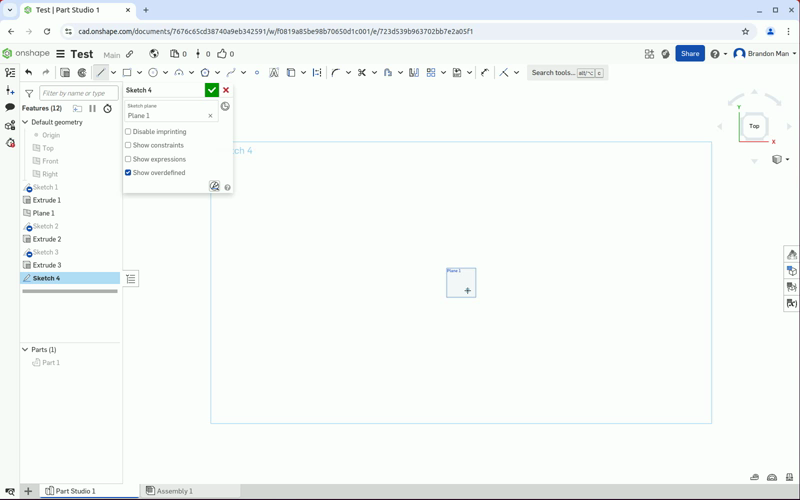
key_down(shift)
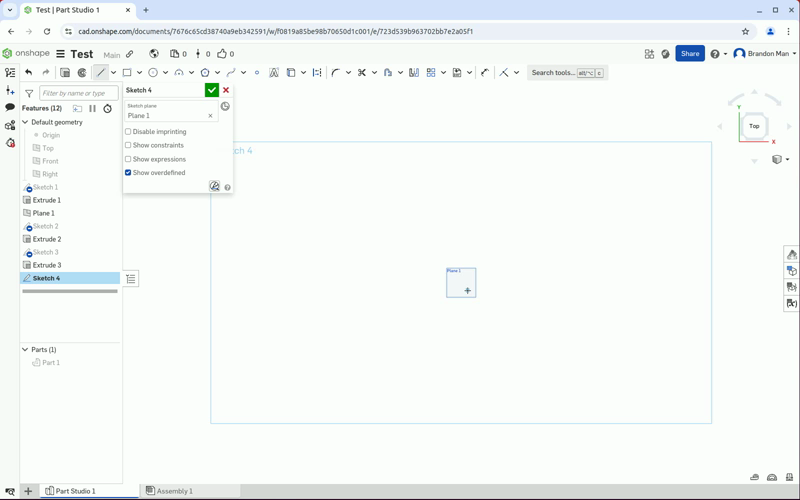
mouse_move(497, 290)
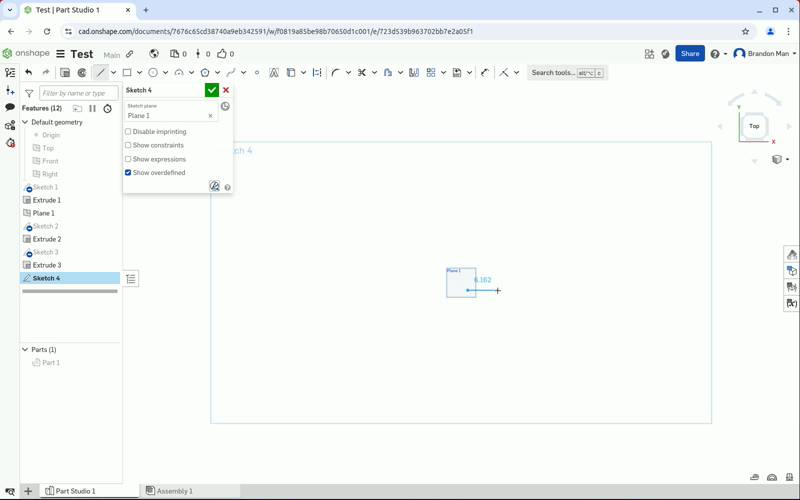
mouse_move(498, 290)
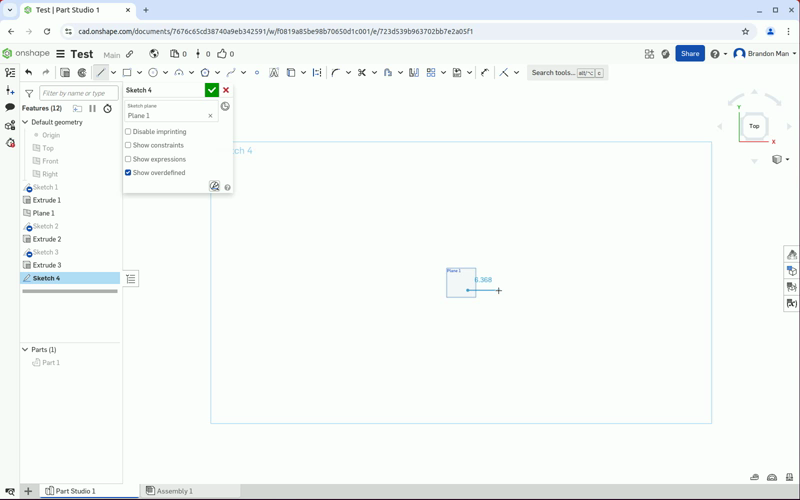
click(498, 290)
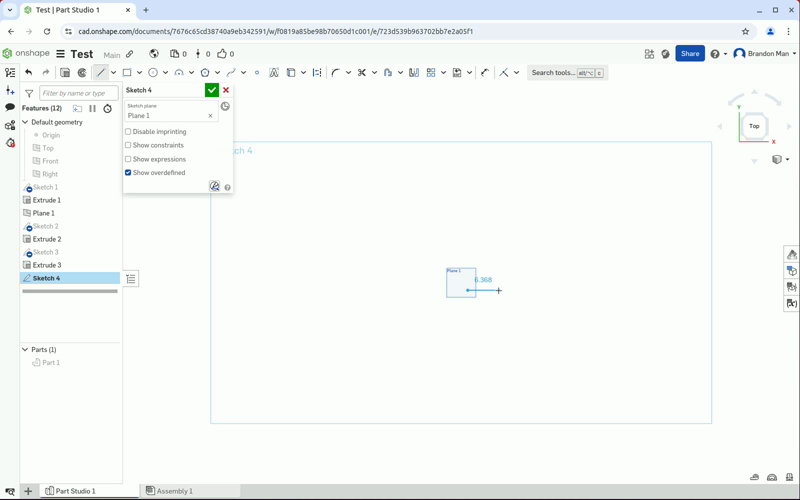
key_up(shift)
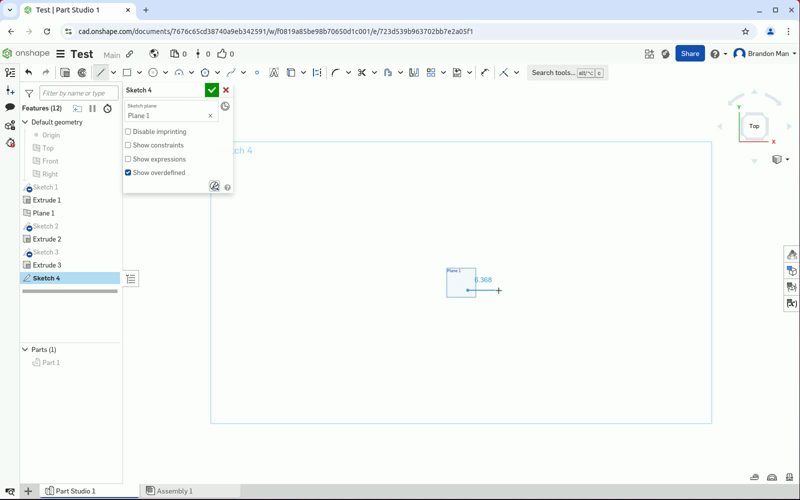
key(esc)
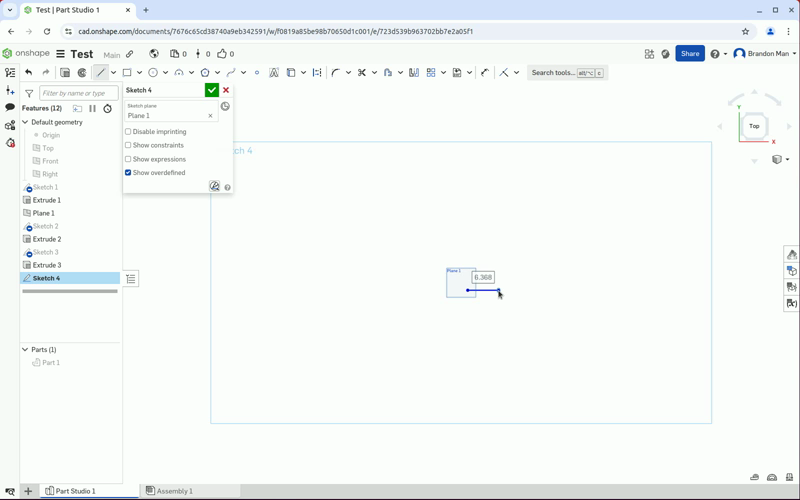
key(a)
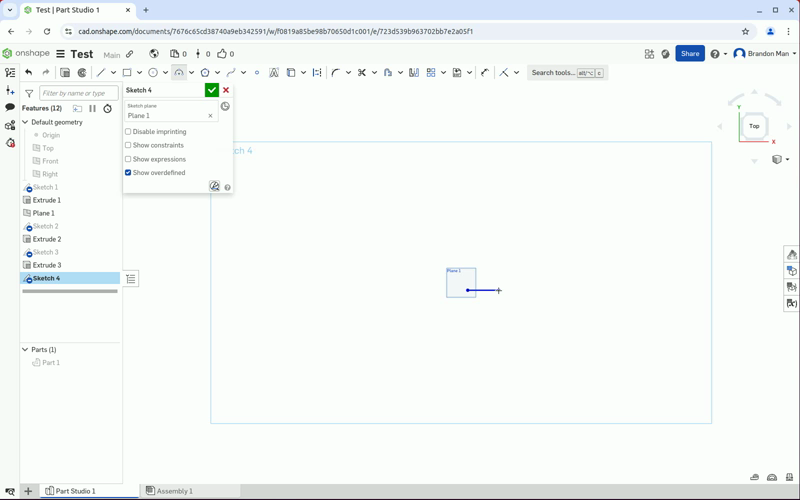
mouse_move(498, 290)
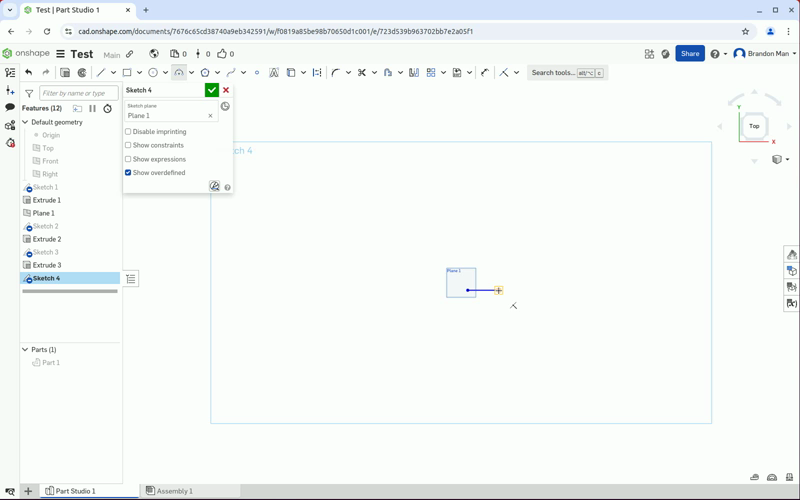
click(498, 290)
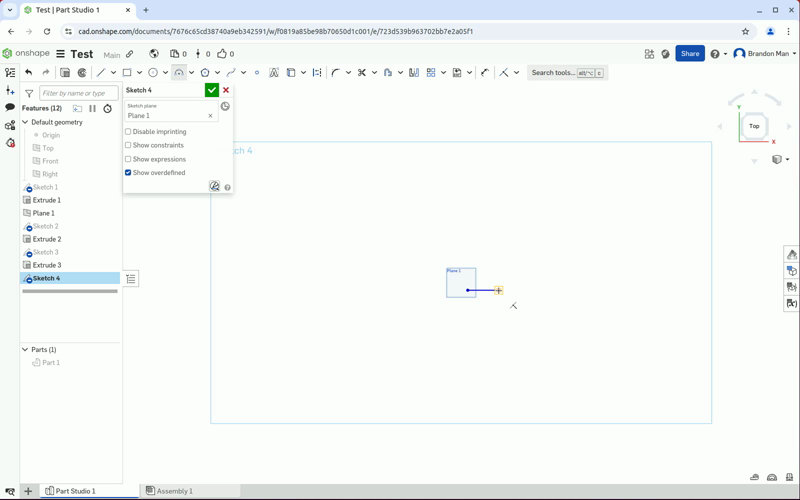
key_down(shift)
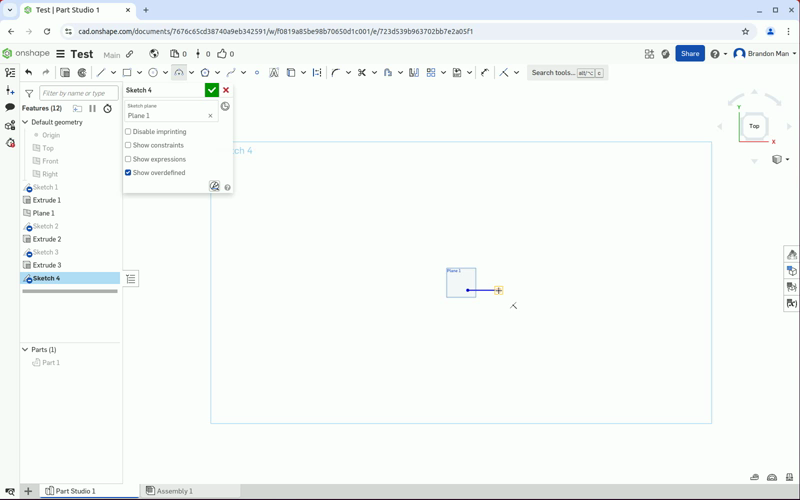
mouse_move(498, 274)
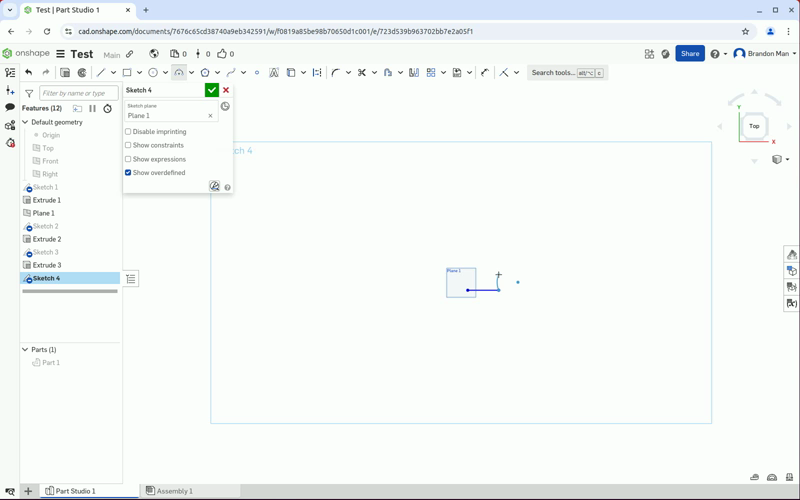
click(498, 274)
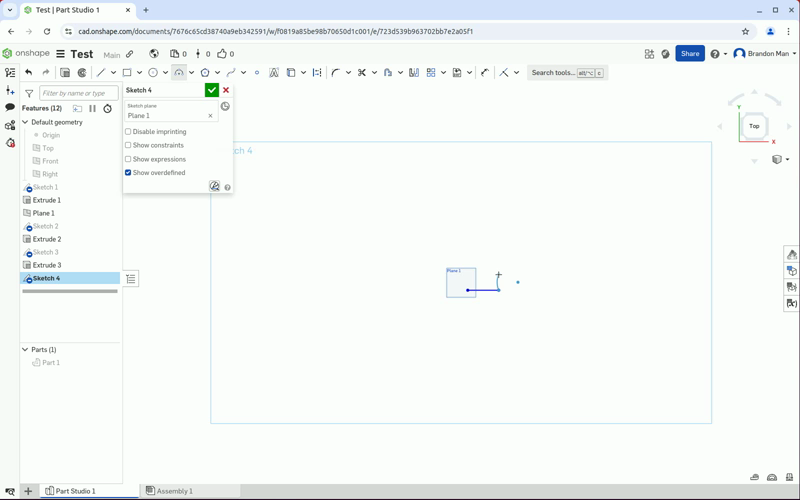
mouse_move(499, 282)
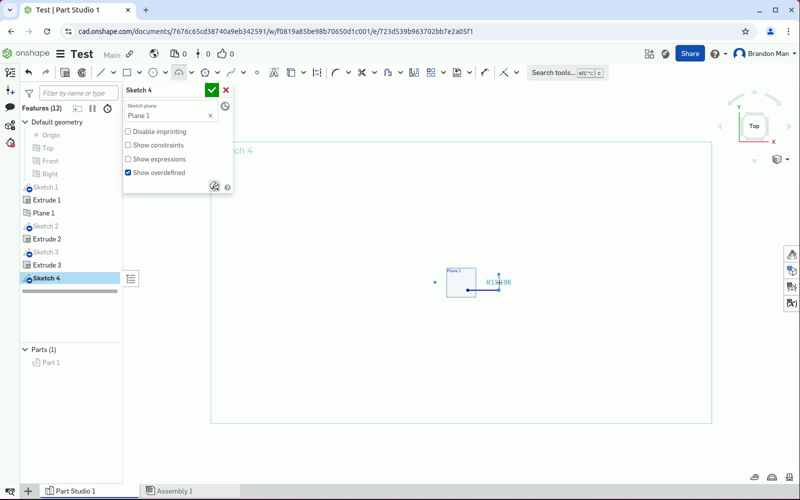
click(499, 282)
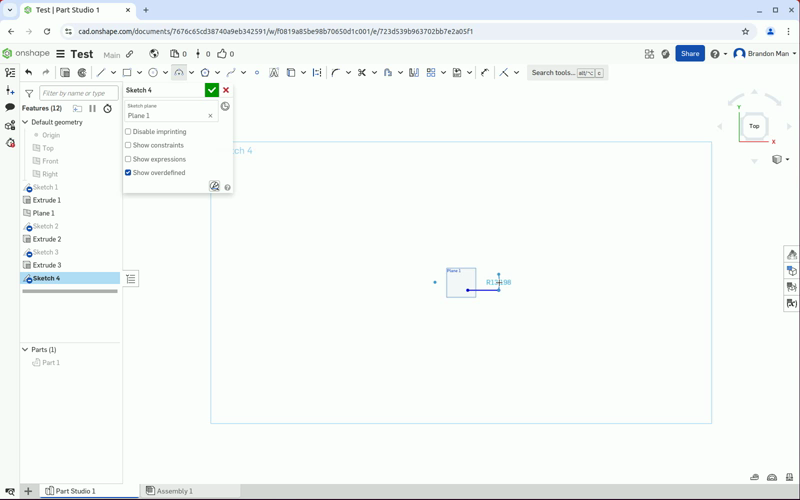
key_up(shift)
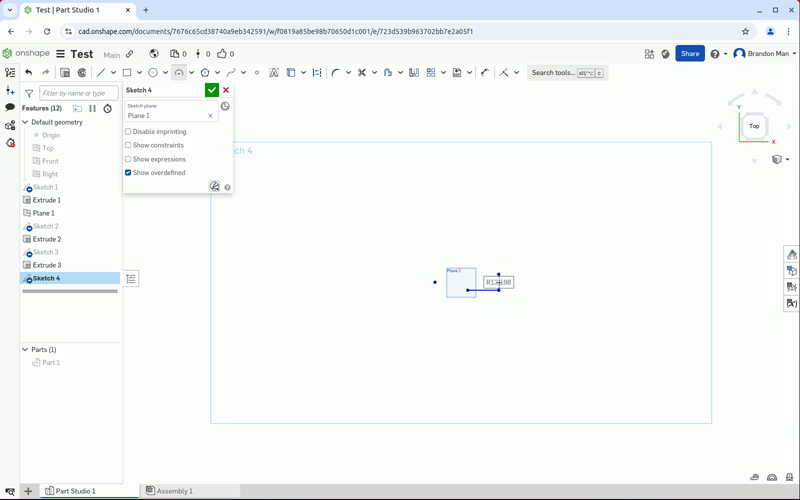
key(esc)
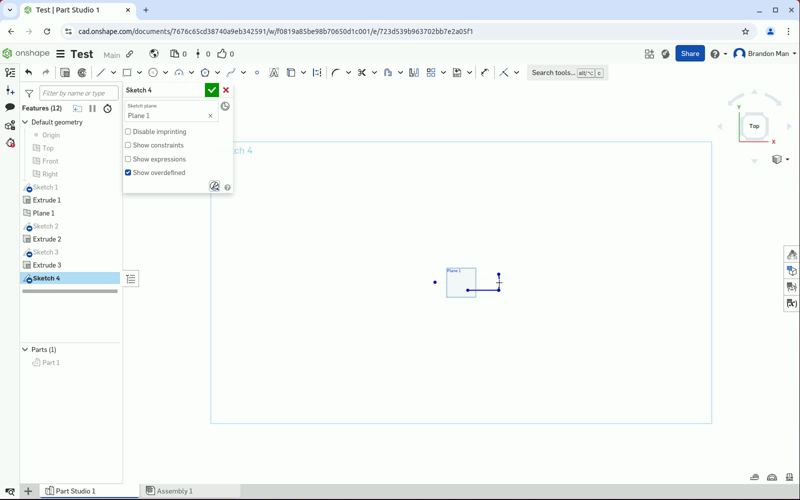
key(l)
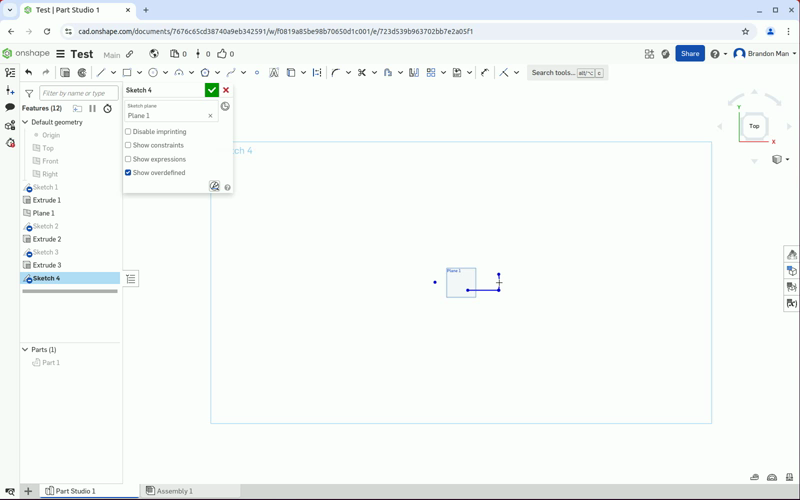
mouse_move(498, 274)
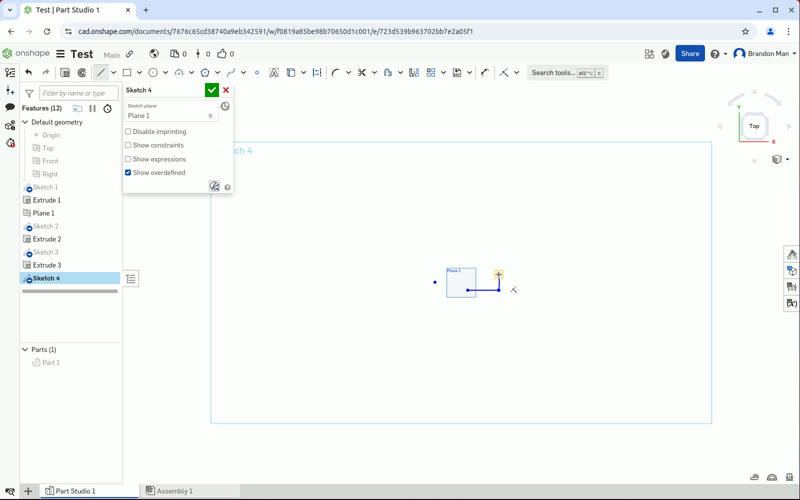
click(498, 274)
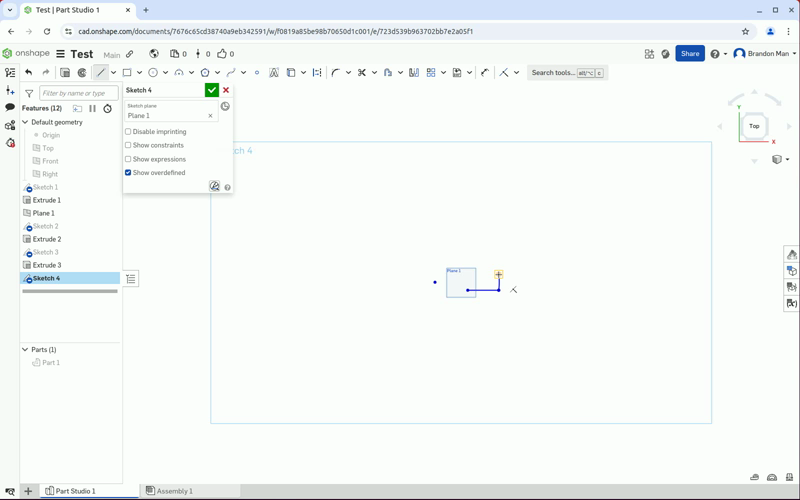
key_down(shift)
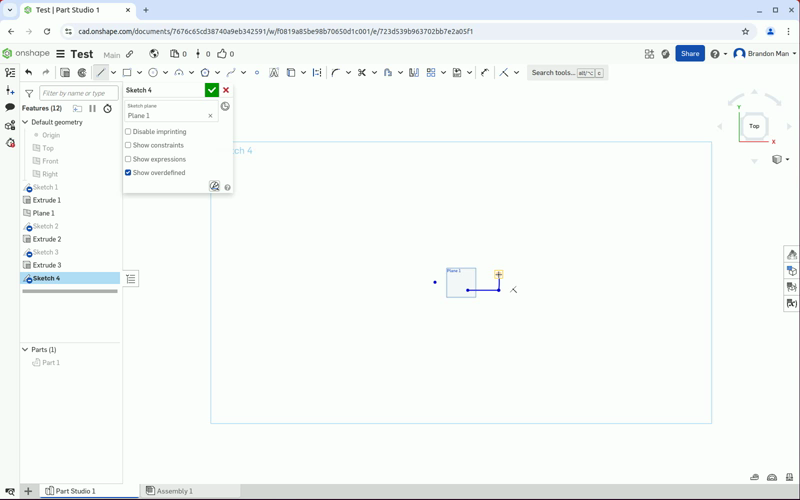
mouse_move(528, 274)
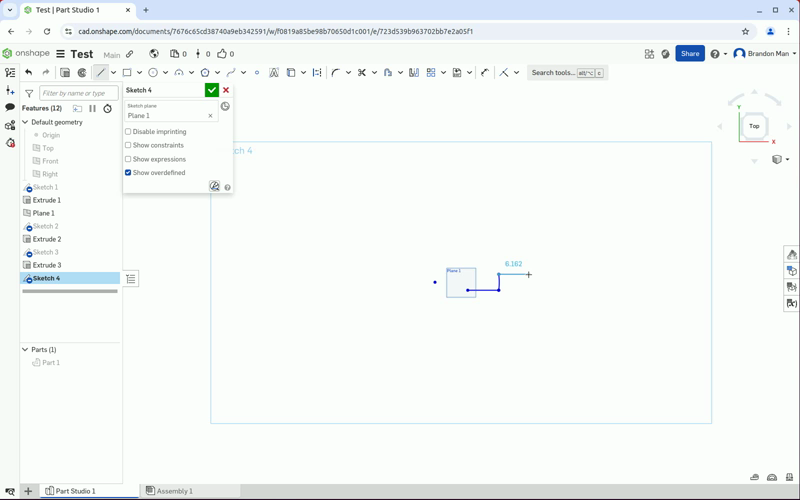
mouse_move(467, 274)
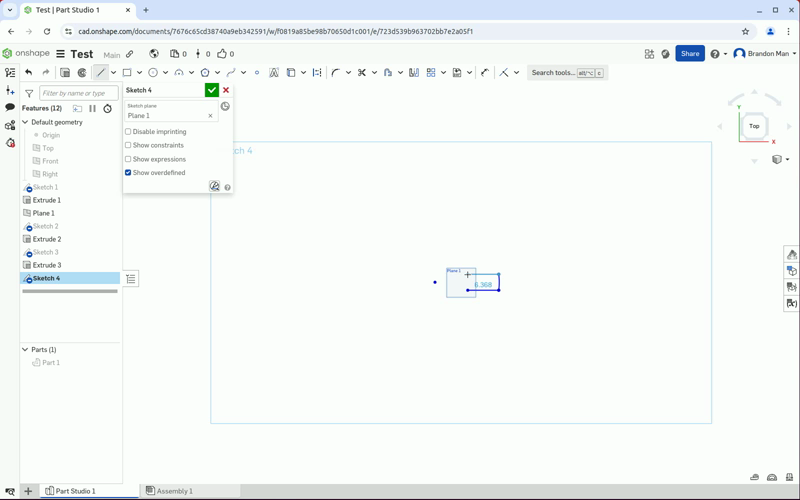
click(467, 274)
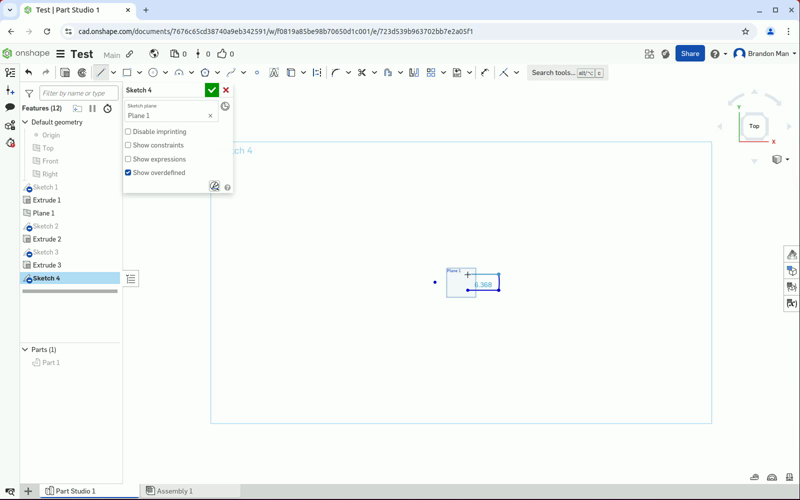
key_up(shift)
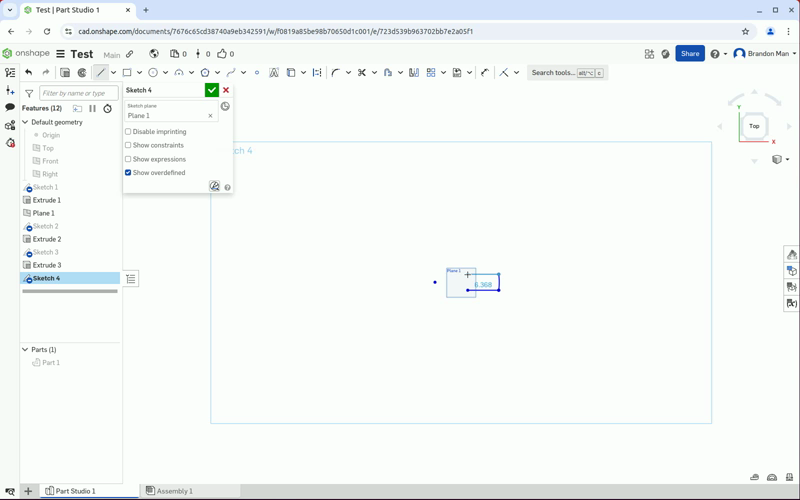
mouse_move(497, 274)
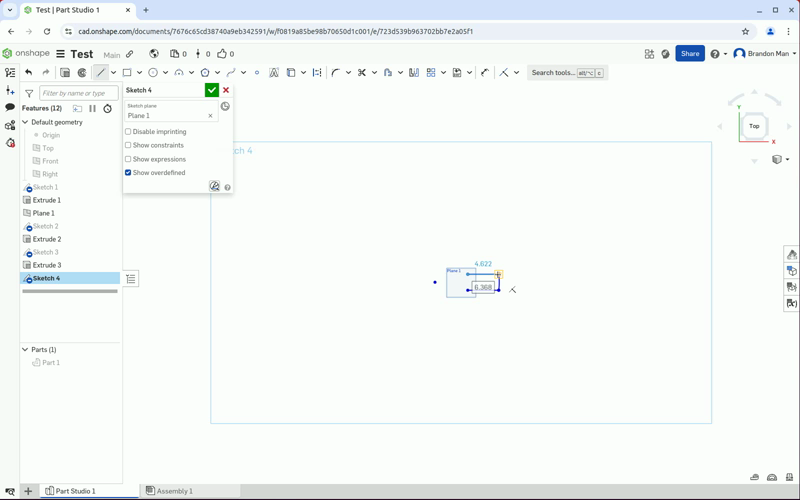
key_down(shift)
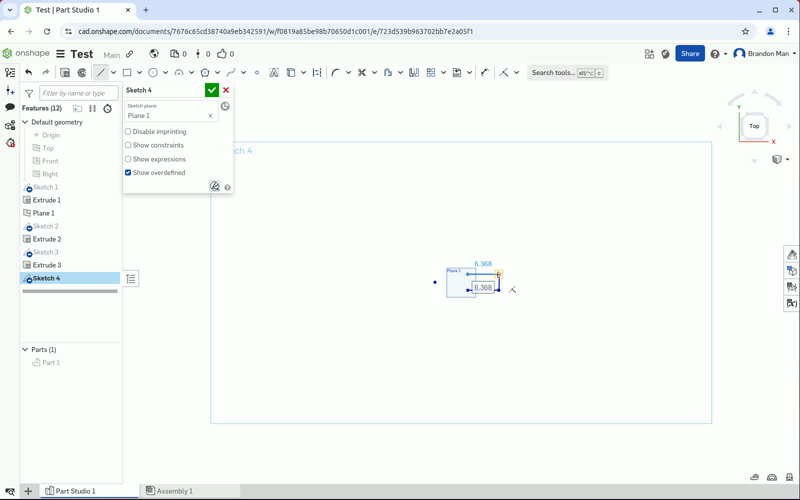
mouse_move(467, 290)
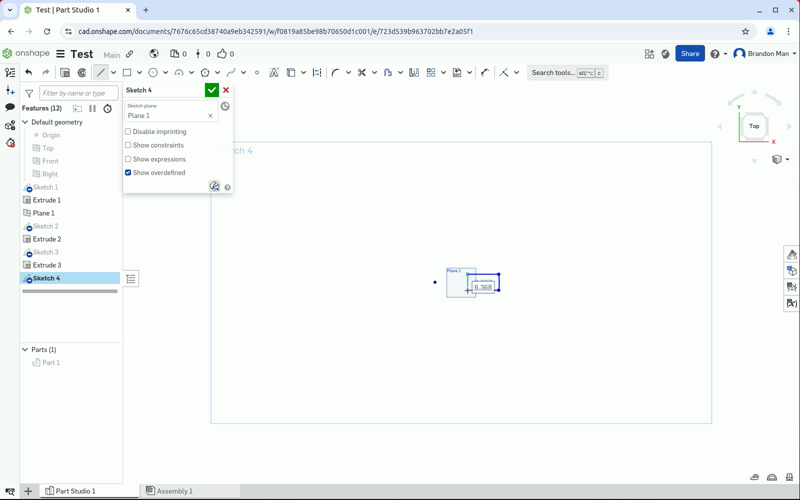
key_up(shift)
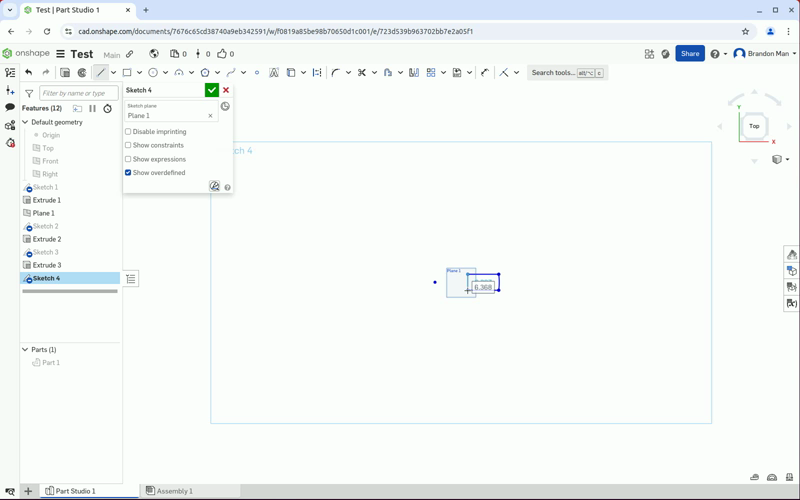
click(467, 290)
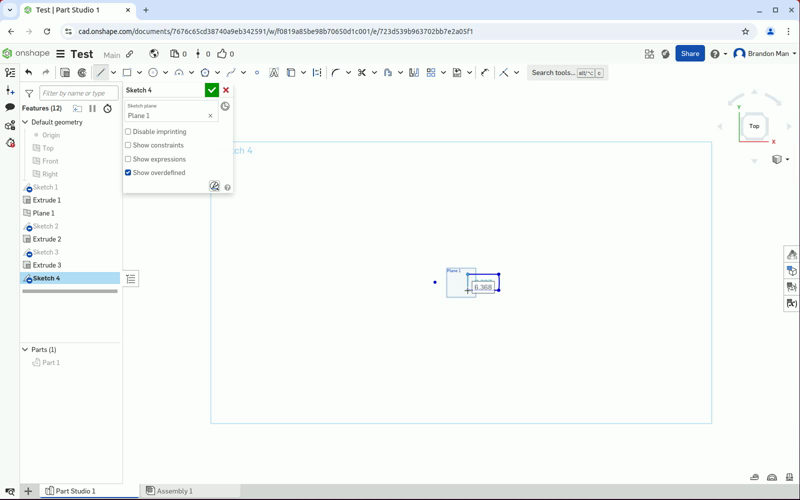
key(esc)
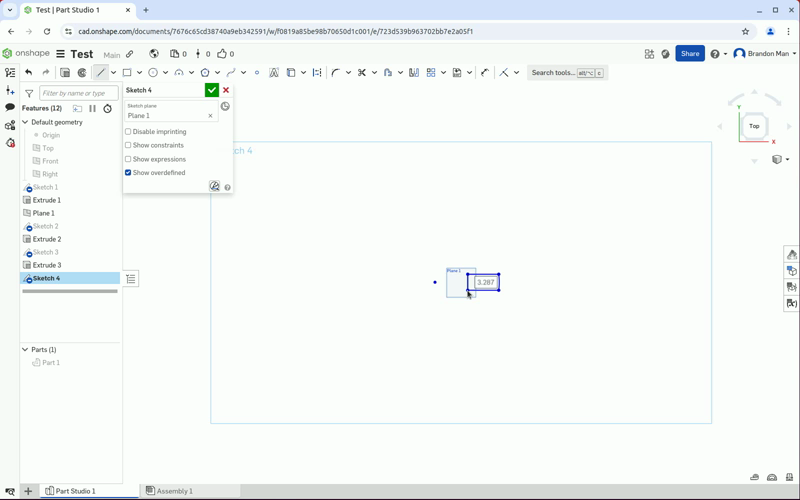
mouse_move(482, 279)
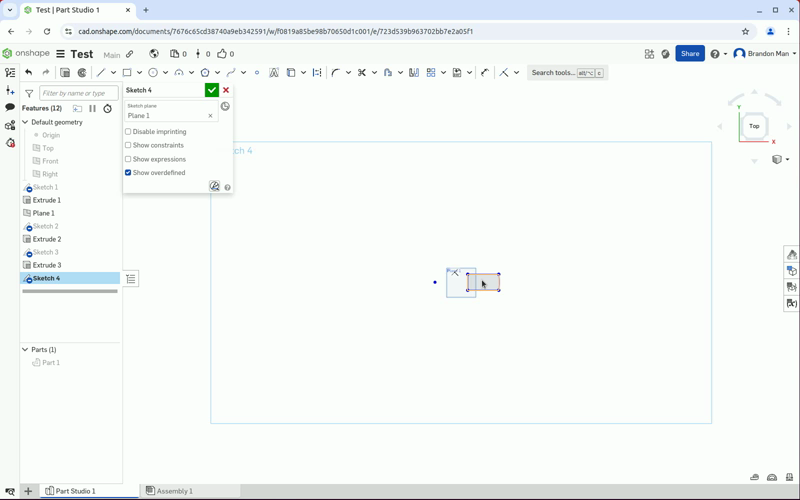
scroll(6)
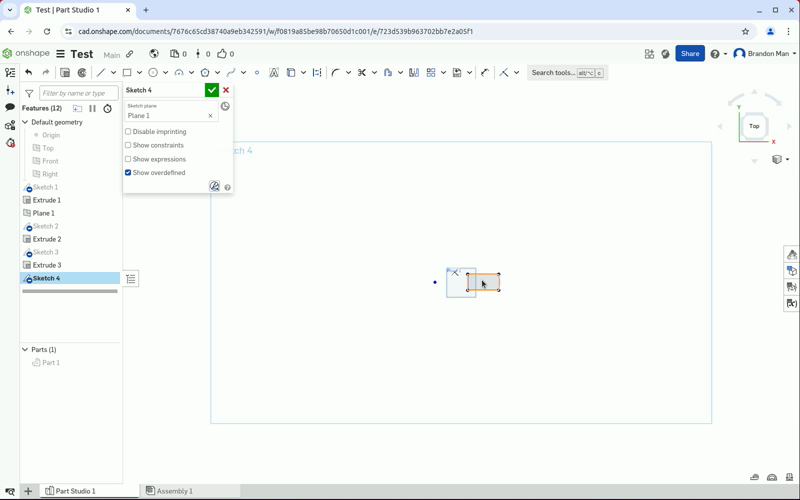
scroll(6)
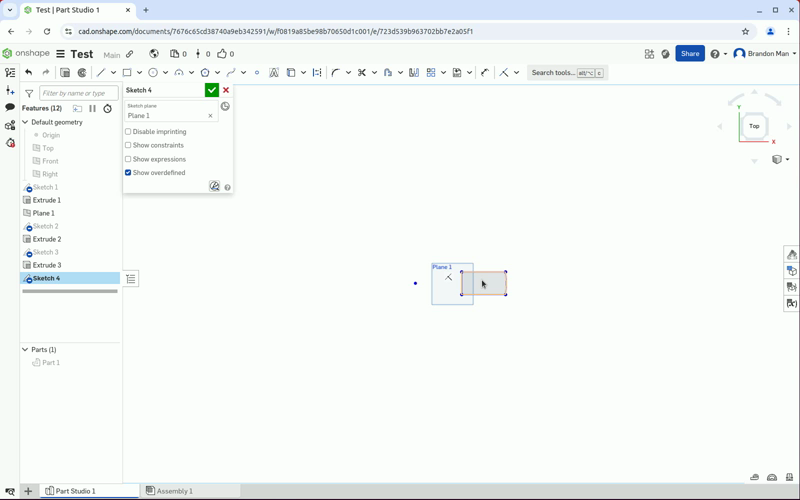
scroll(6)
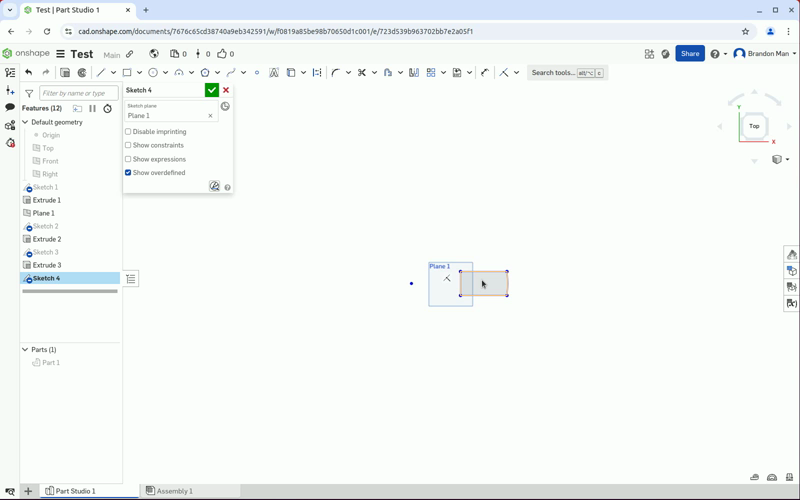
scroll(6)
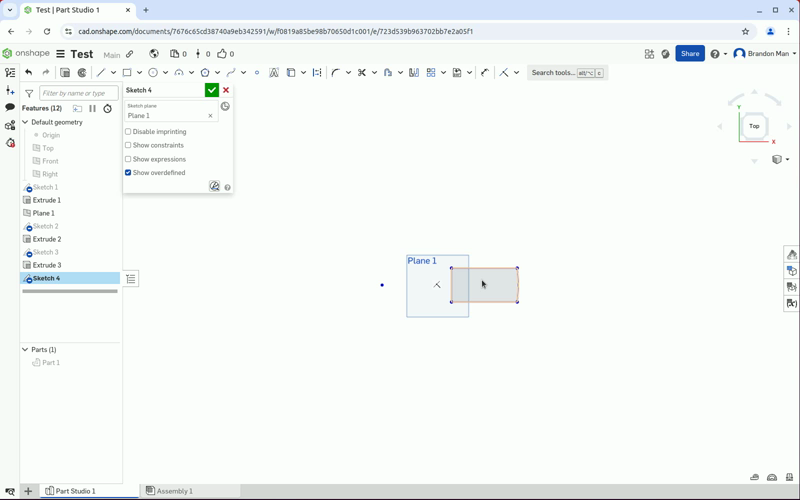
scroll(6)
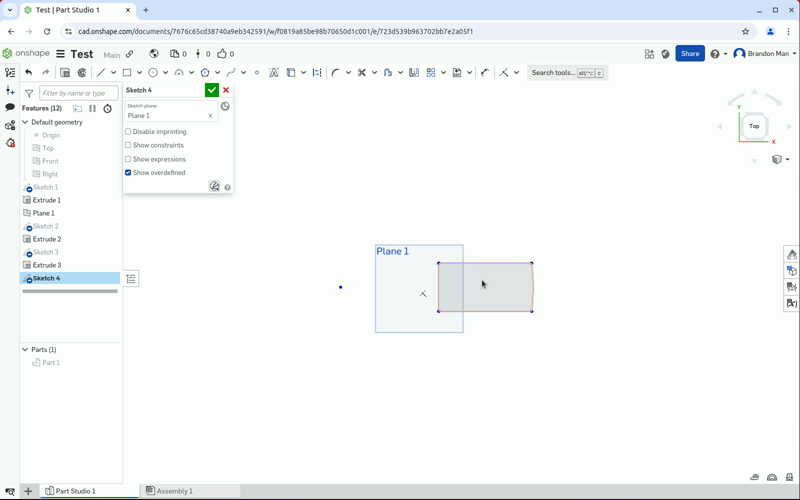
scroll(6)
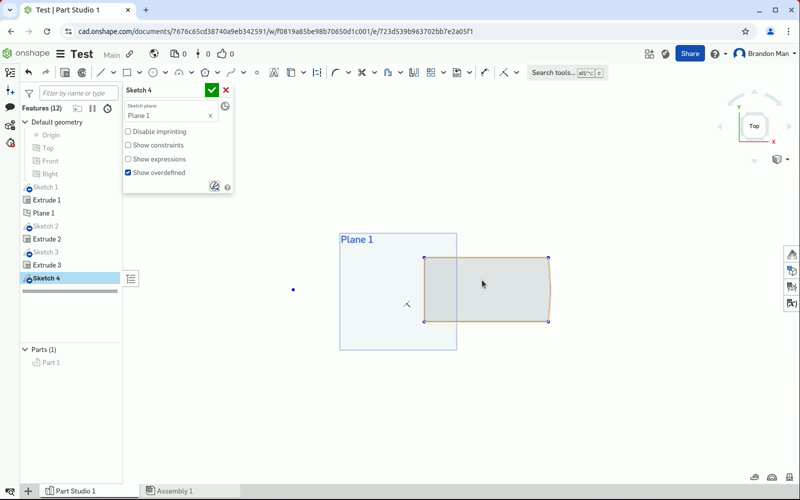
scroll(6)
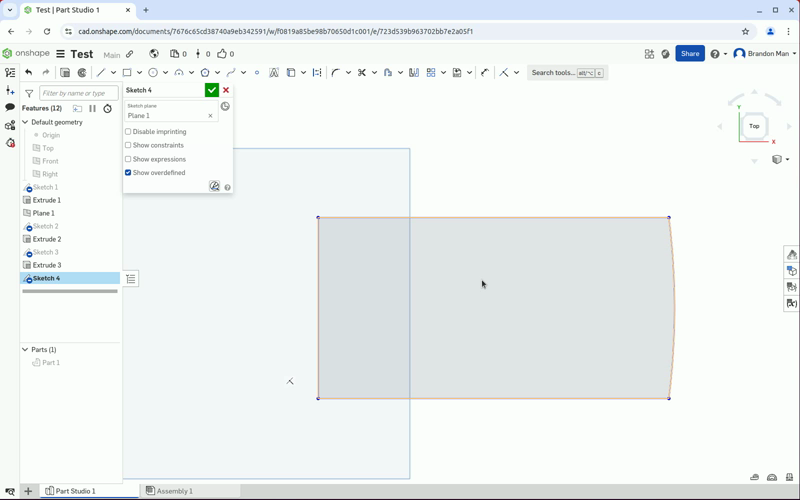
click(482, 279)
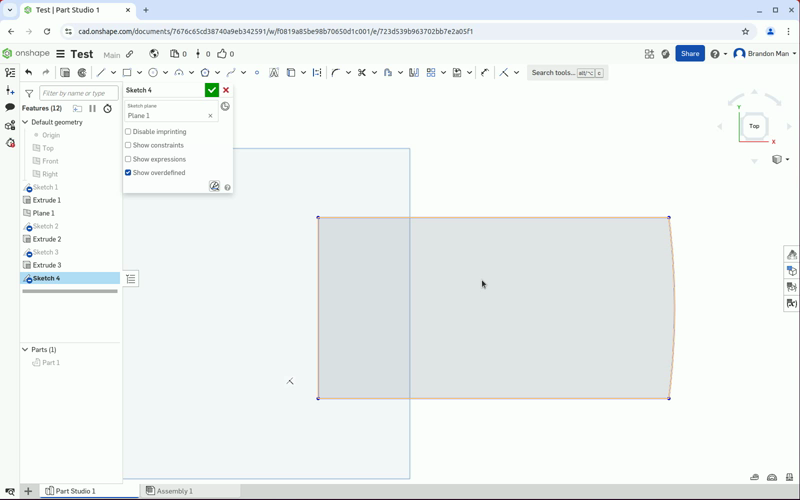
scroll(-6)
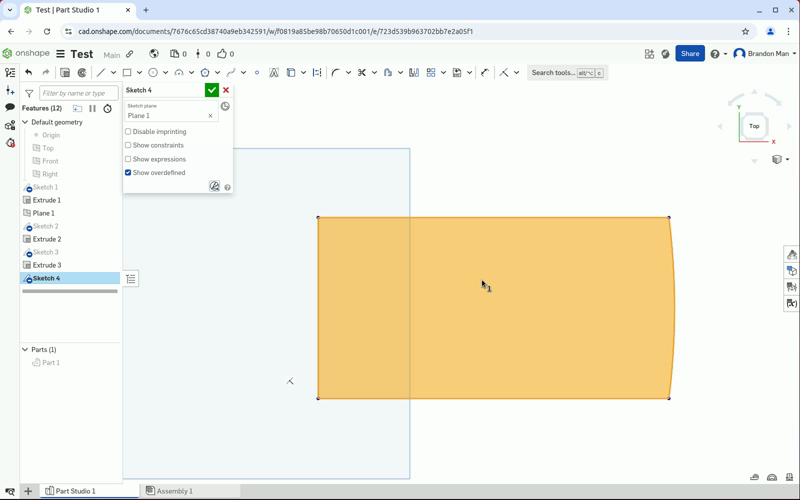
scroll(-6)
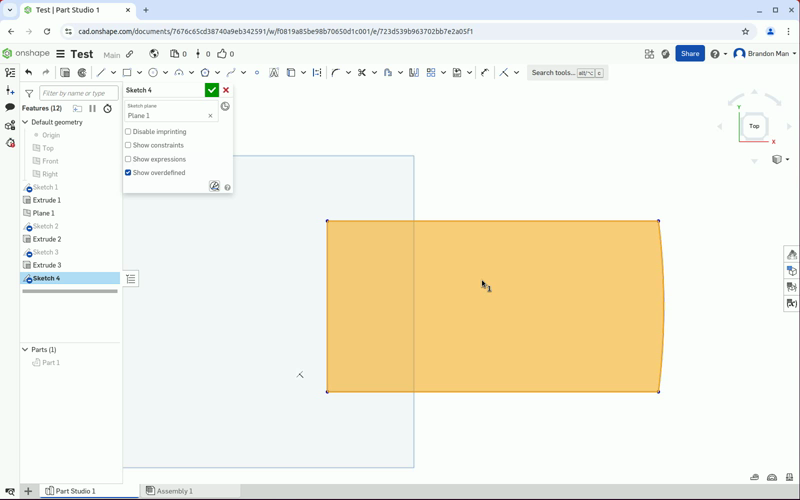
scroll(-6)
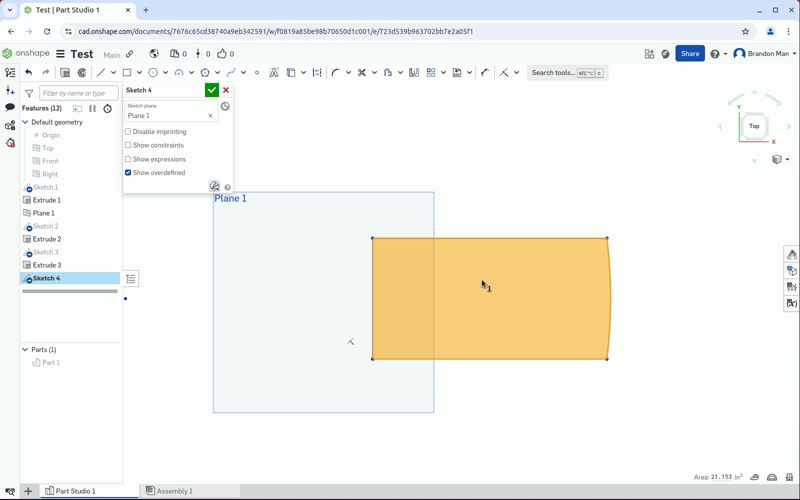
scroll(-6)
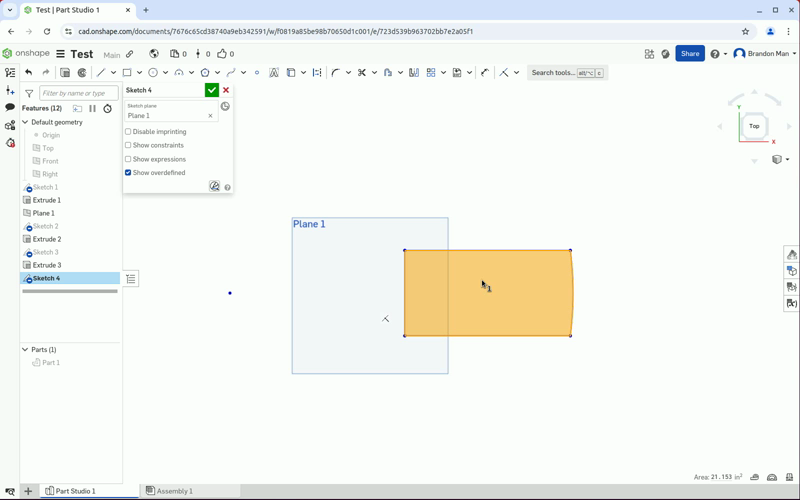
scroll(-6)
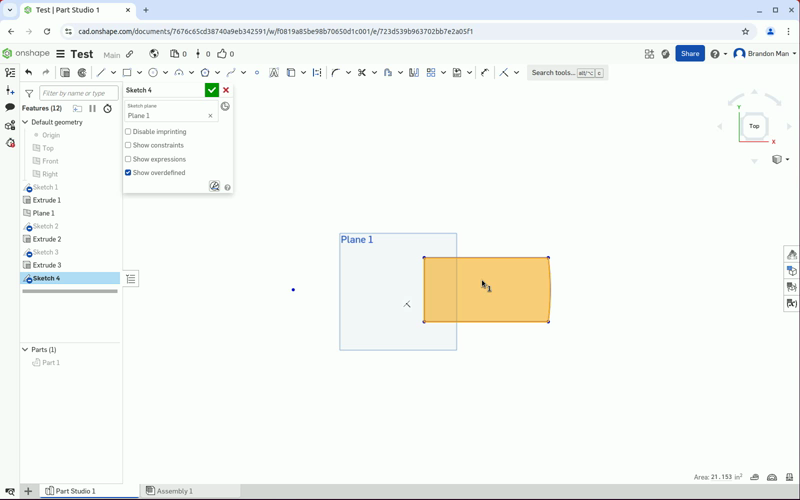
scroll(-6)
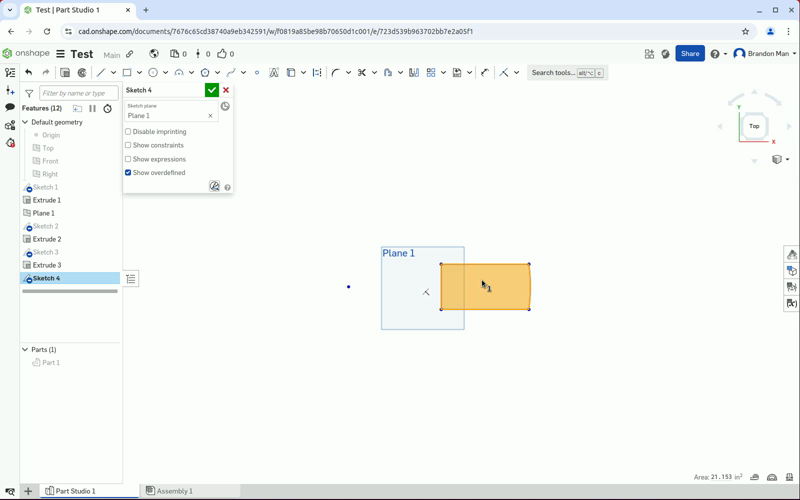
scroll(-6)
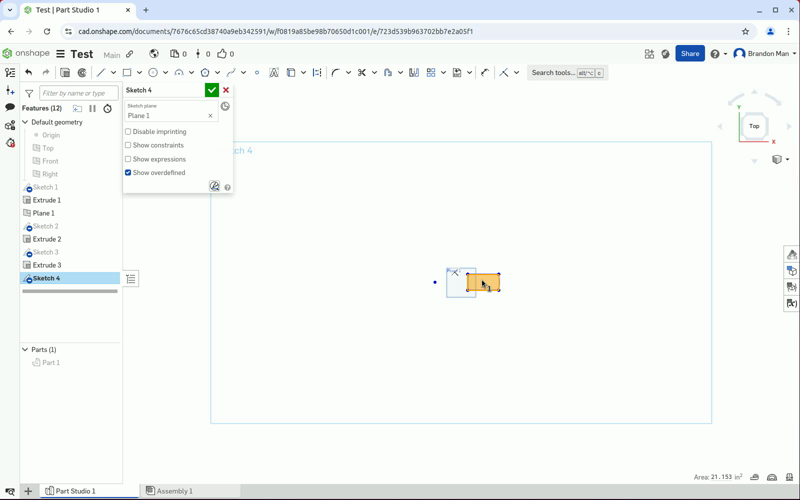
mouse_move(73, 352)
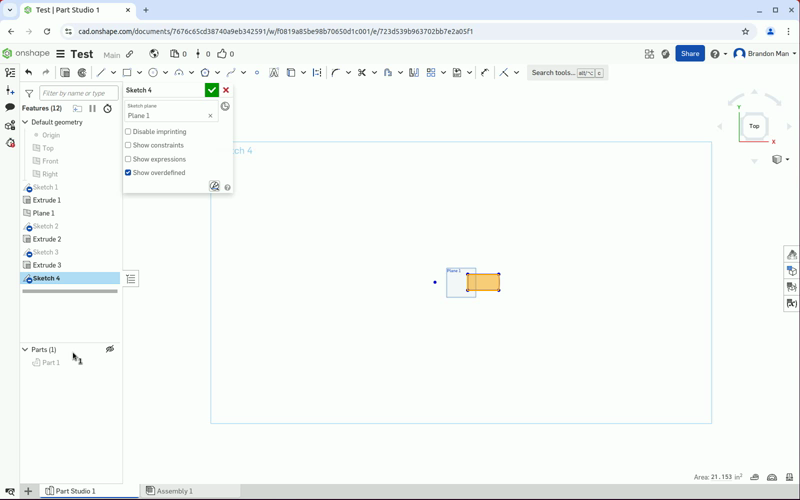
key(shift+y)
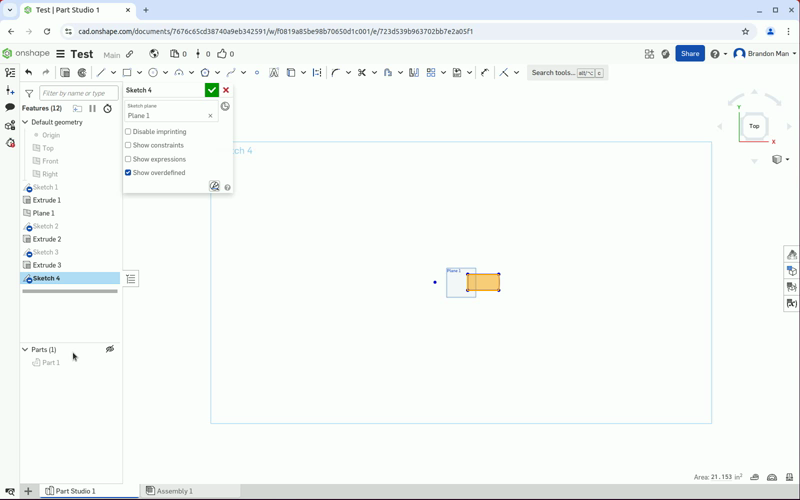
key(shift+e)
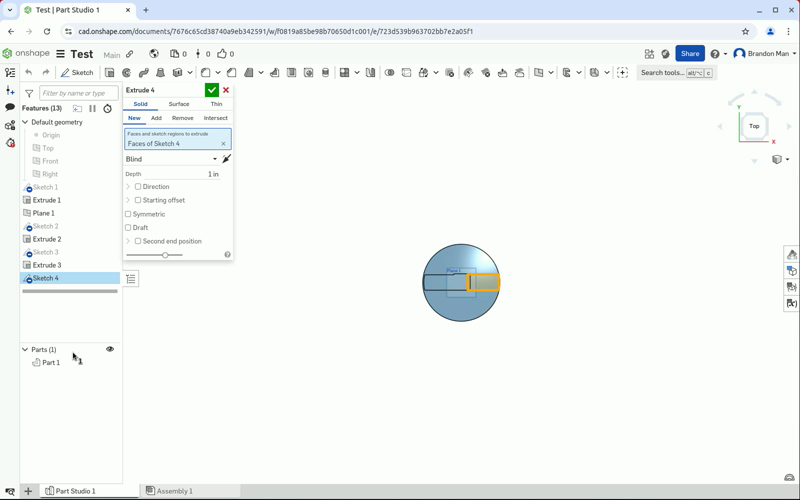
mouse_move(143, 106)
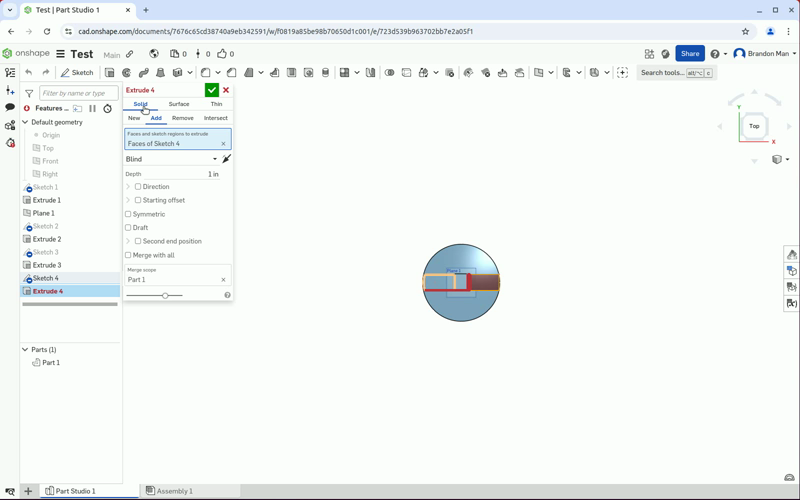
click(143, 106)
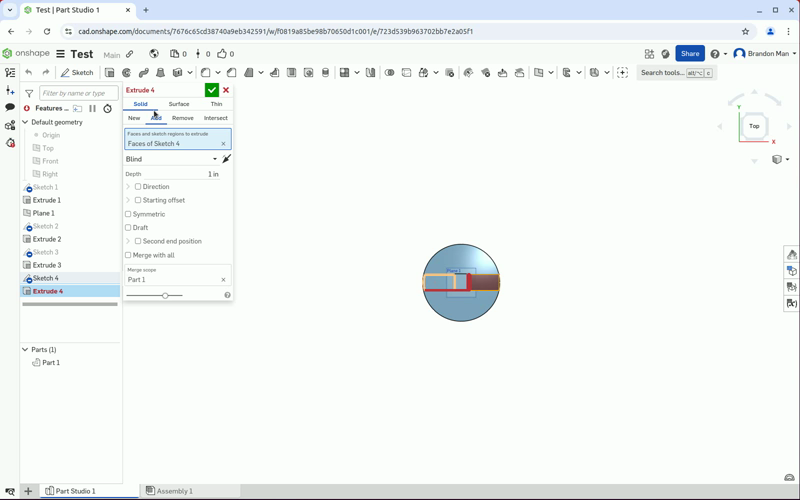
mouse_move(186, 120)
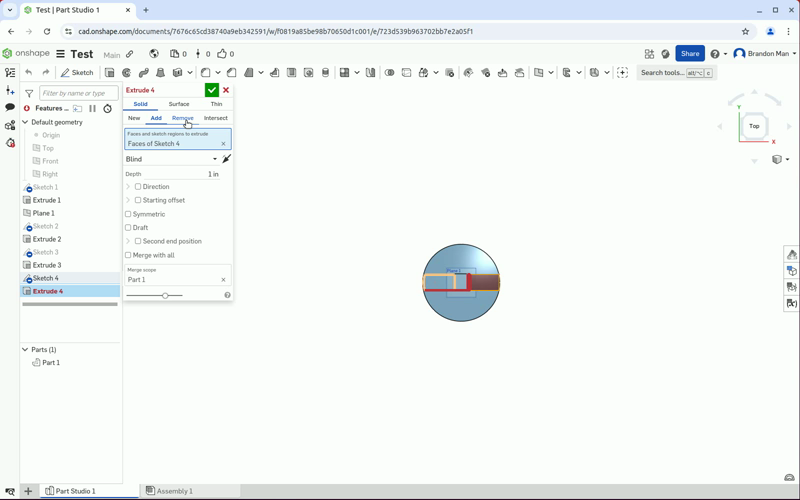
click(186, 120)
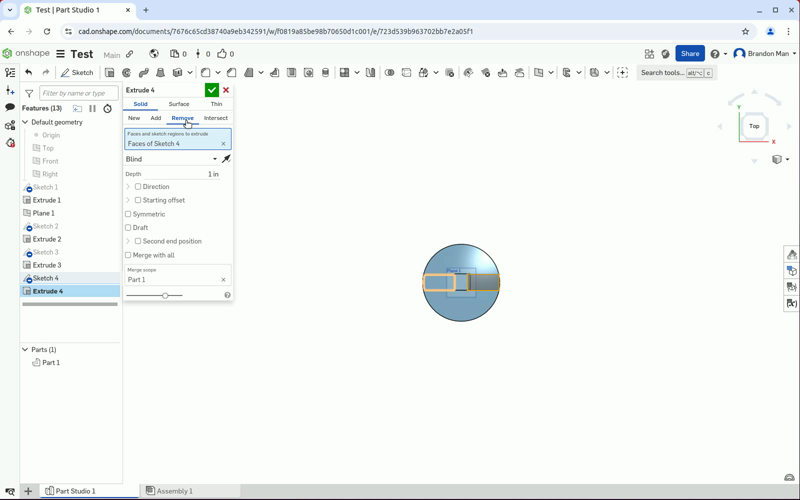
key(tab, 4)
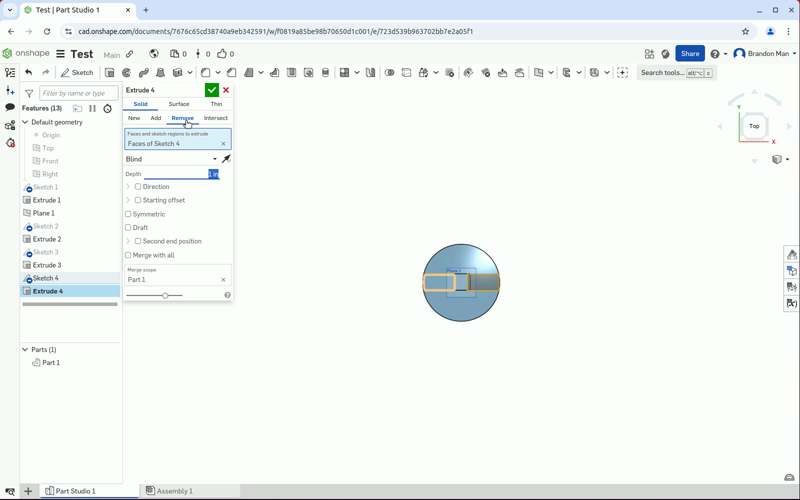
text(18.535)
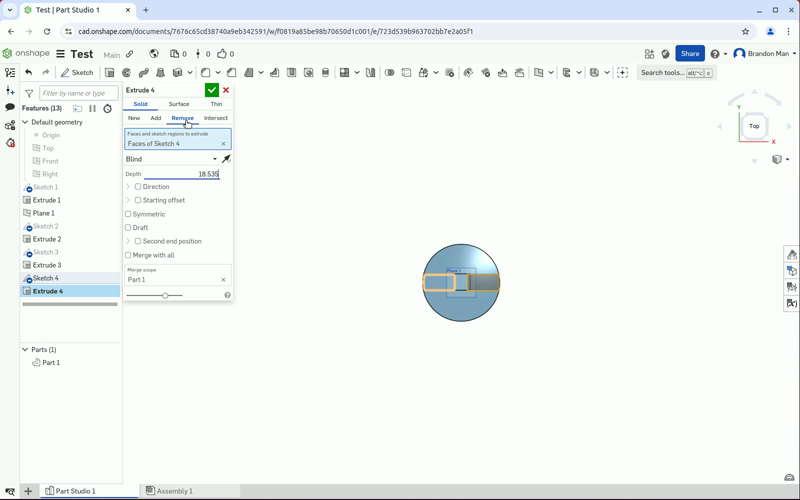
key(tab, 6)
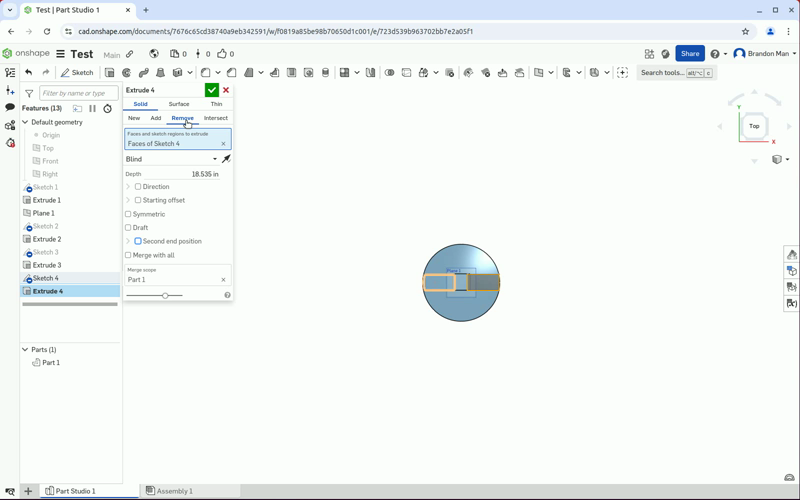
key(space)
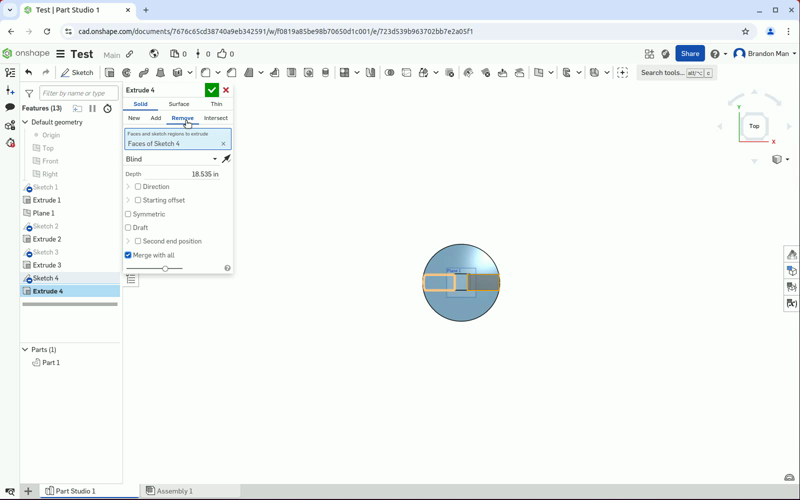
key(enter)
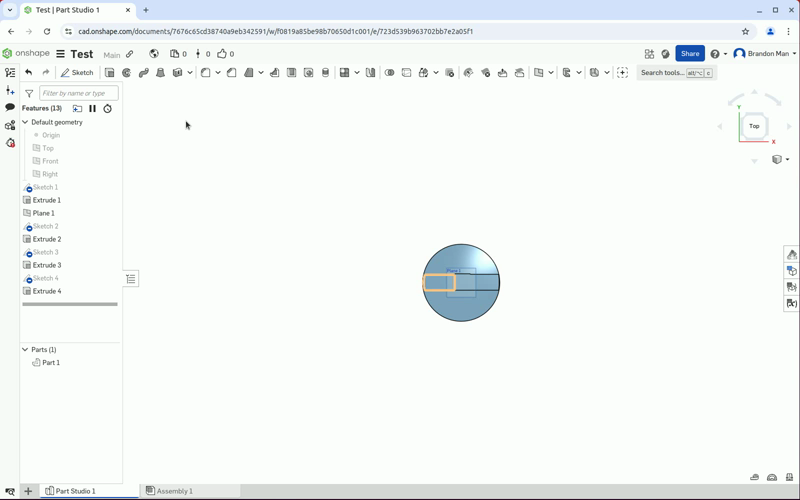
key(shift+h)
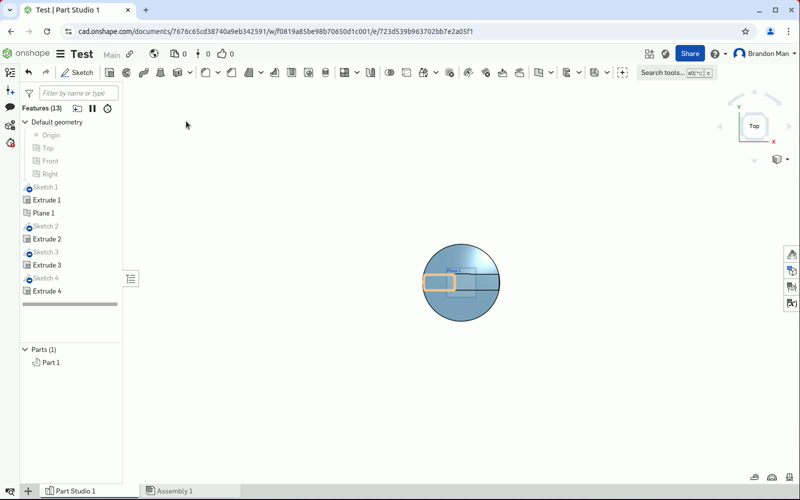
key(shift+h)
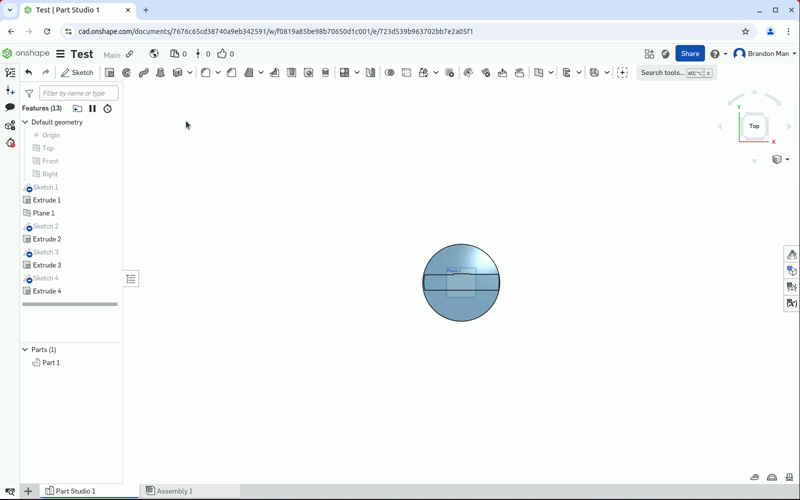
mouse_move(73, 189)
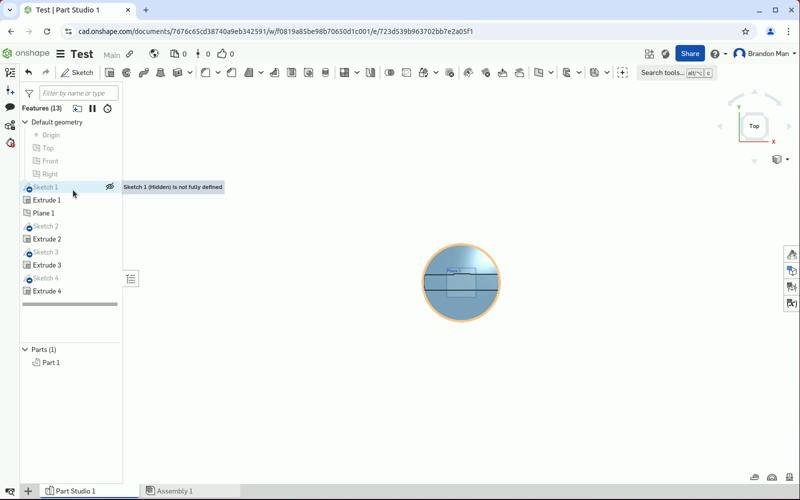
click(73, 189)
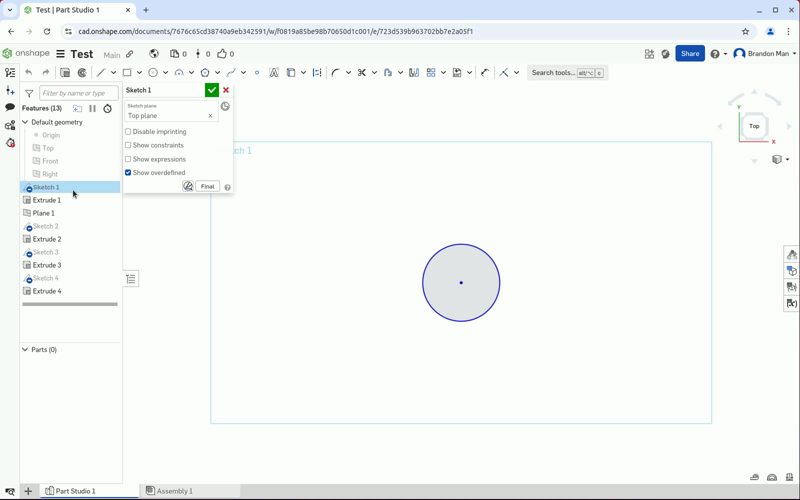
mouse_move(229, 92)
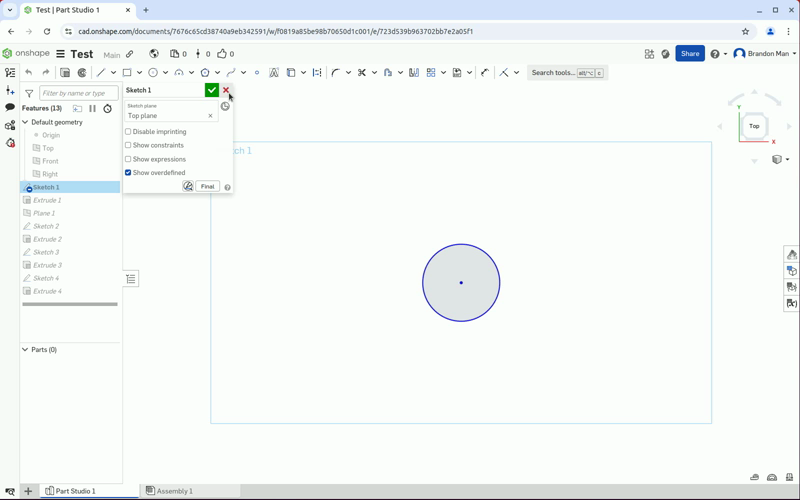
click(229, 92)
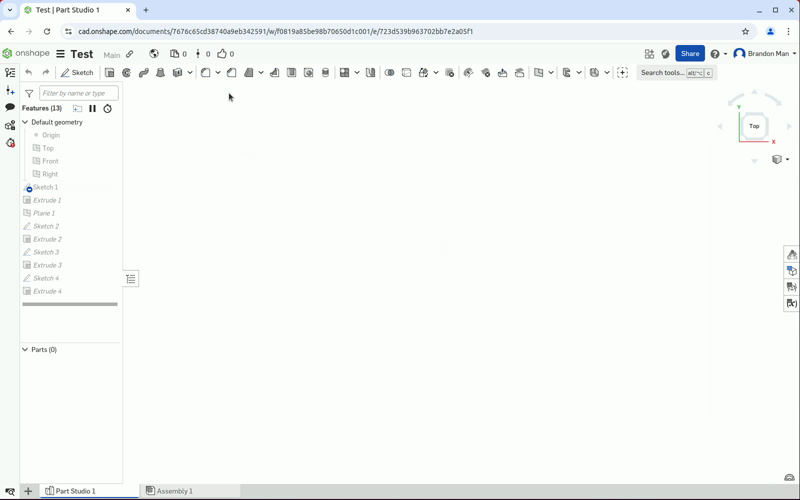
key(shift+s)
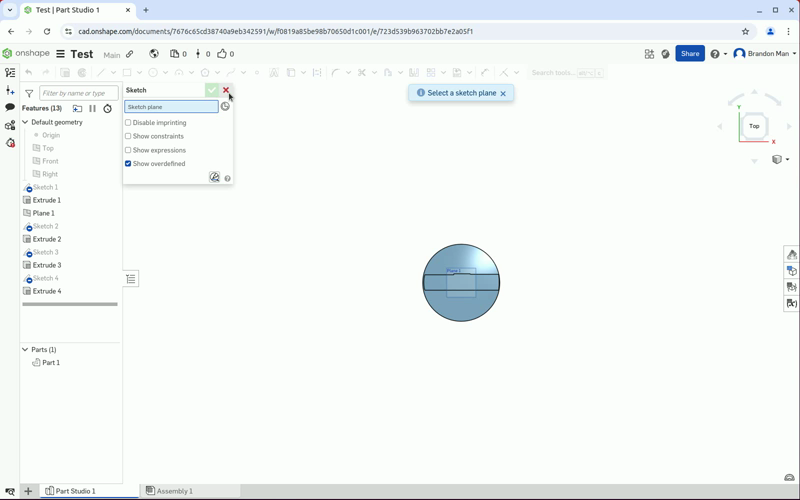
mouse_move(73, 215)
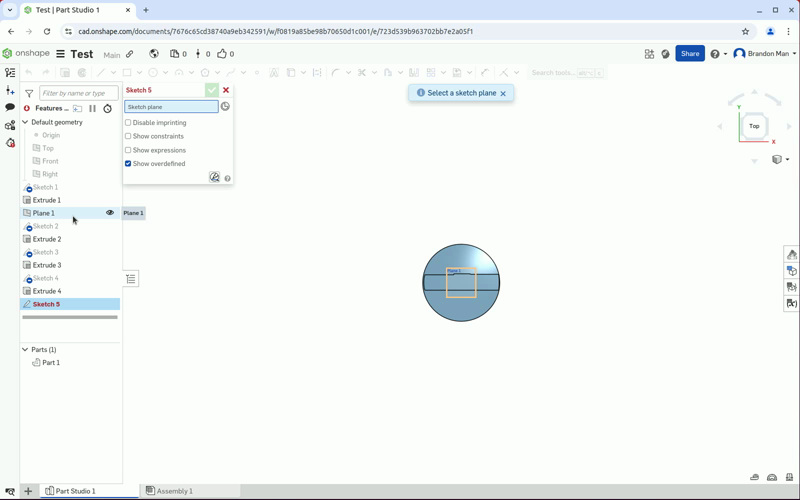
click(73, 215)
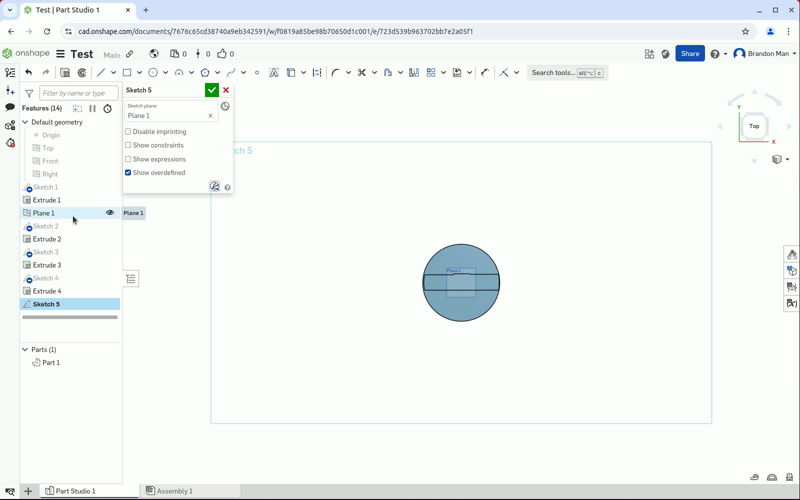
mouse_move(73, 352)
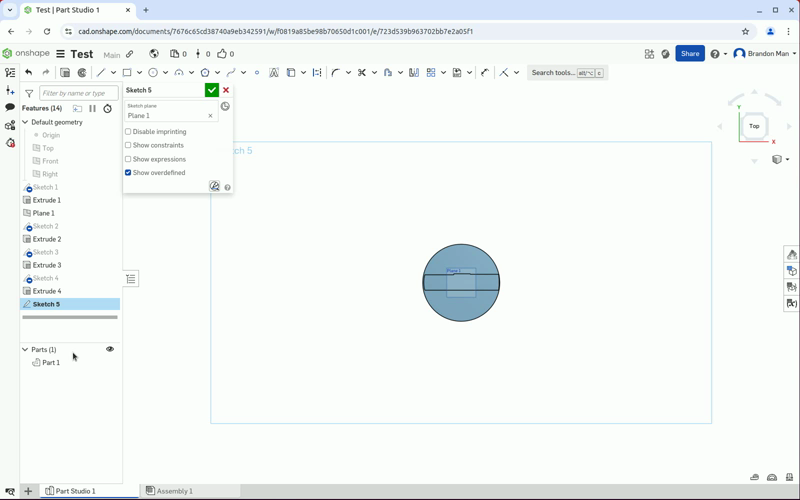
key(y)
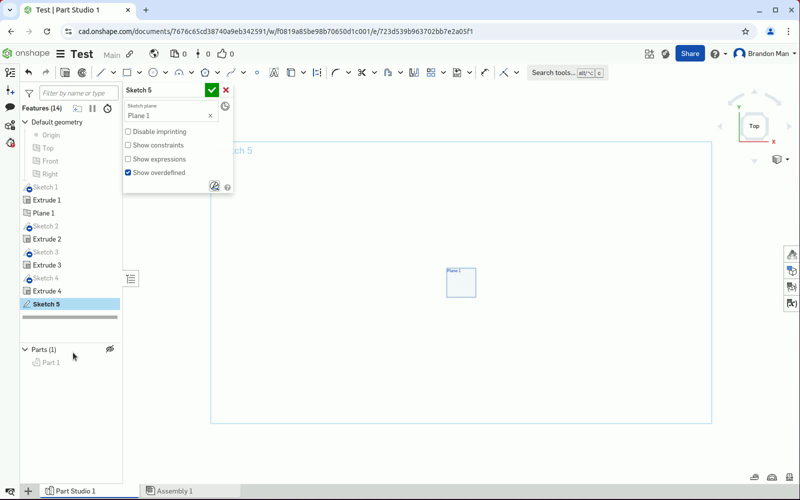
key(l)
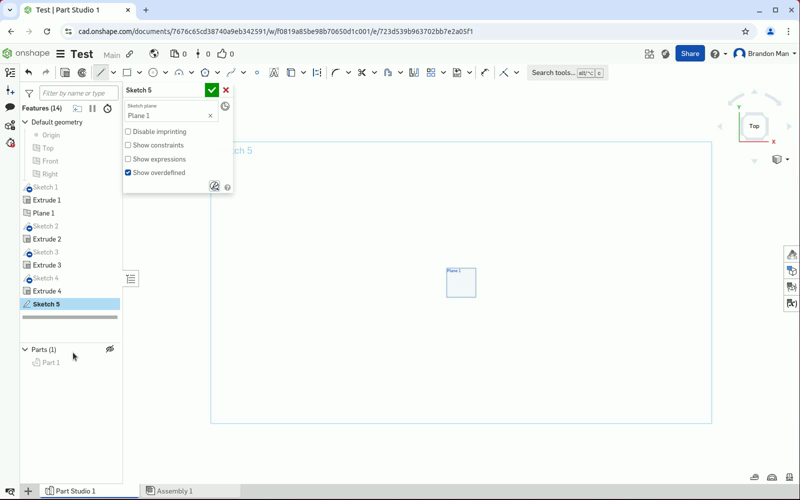
key_down(shift)
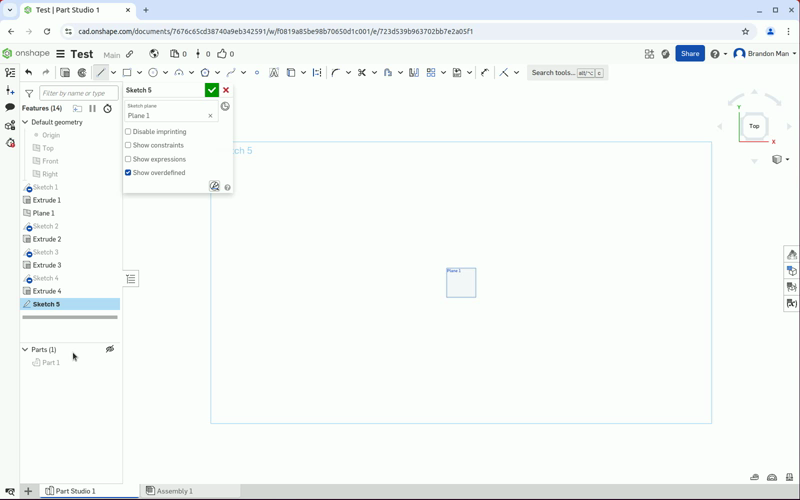
mouse_move(453, 275)
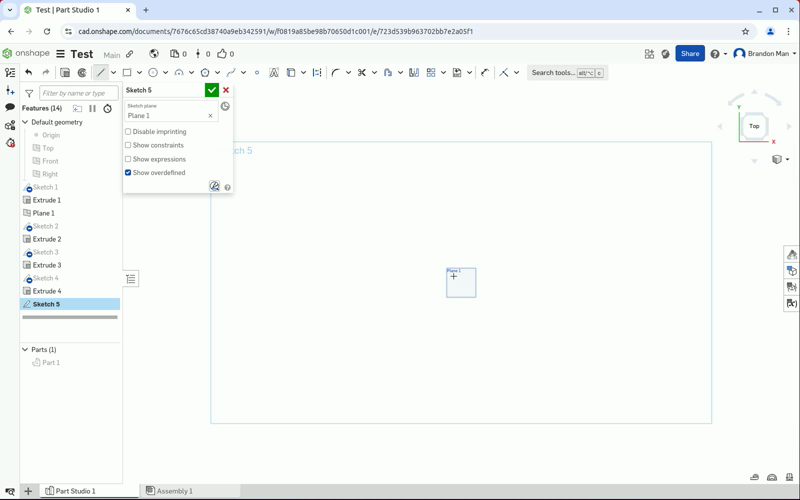
click(453, 275)
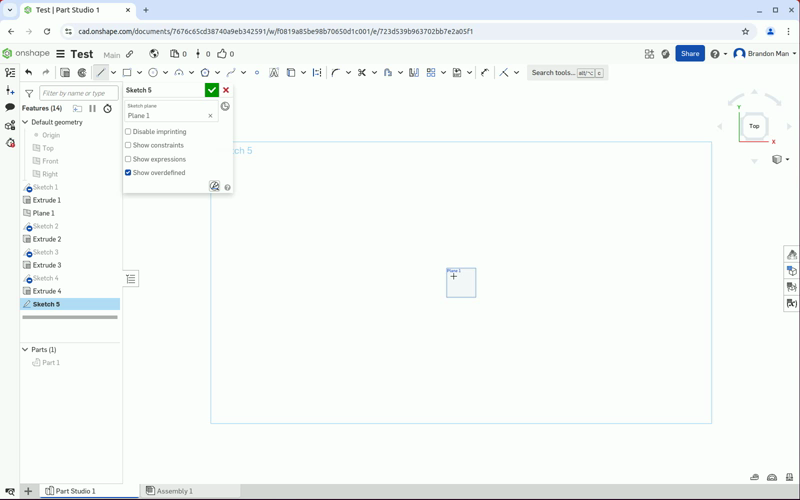
key_up(shift)
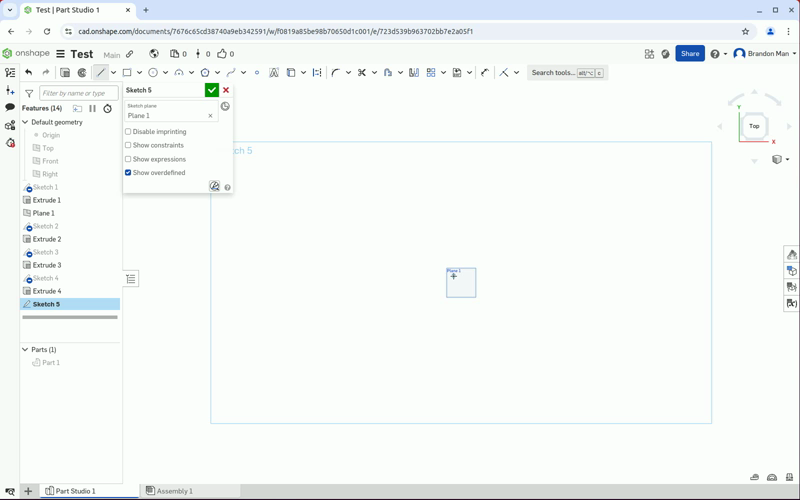
key_down(shift)
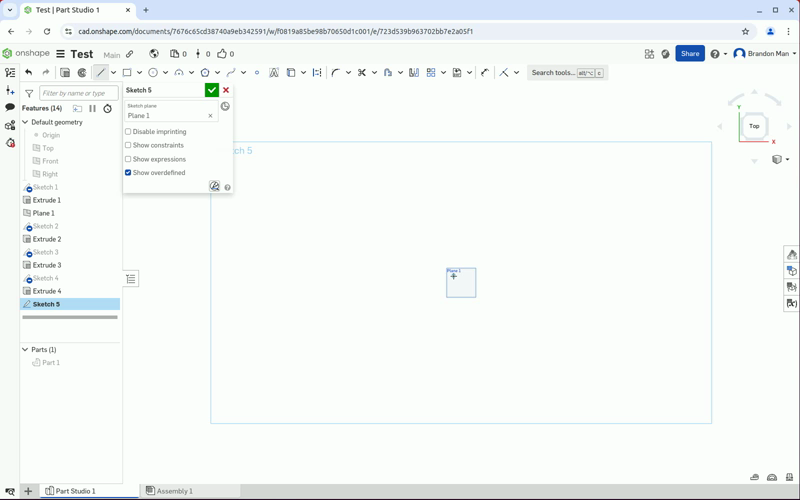
mouse_move(483, 275)
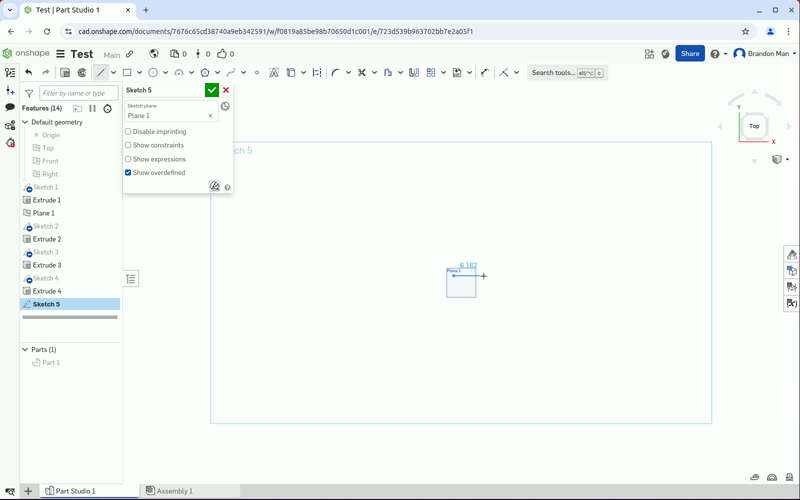
mouse_move(469, 275)
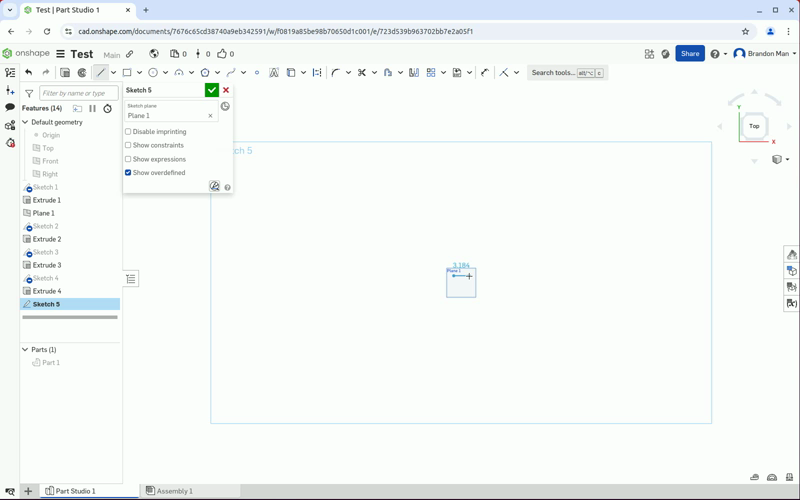
click(469, 275)
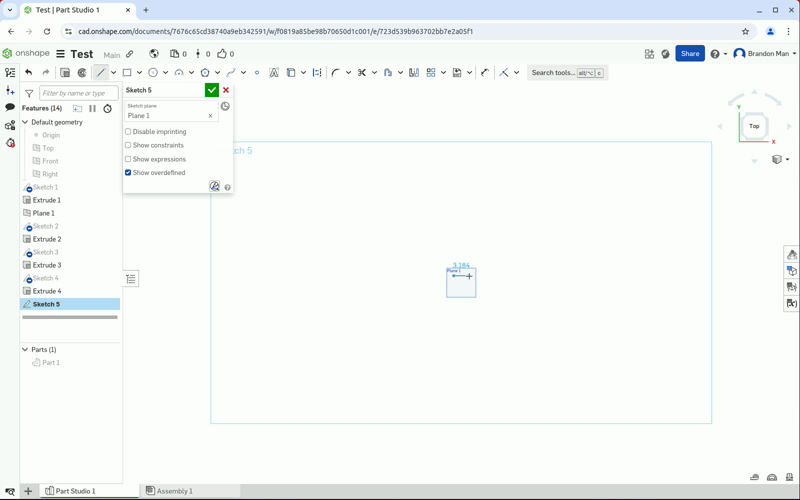
key_up(shift)
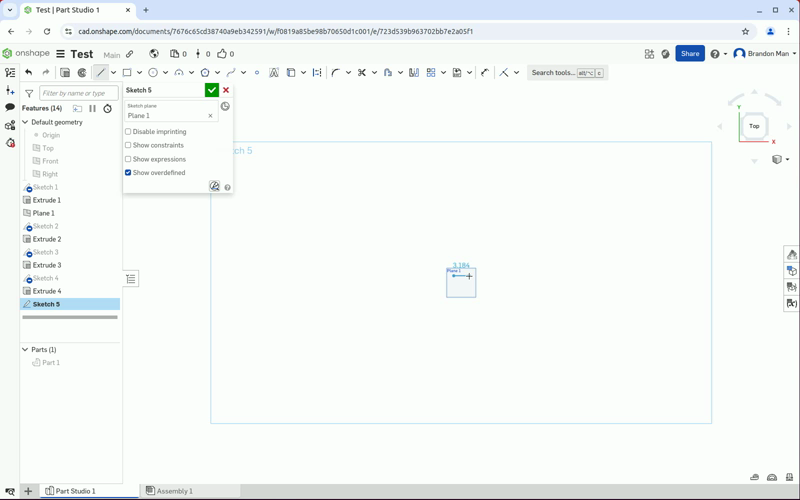
key_down(shift)
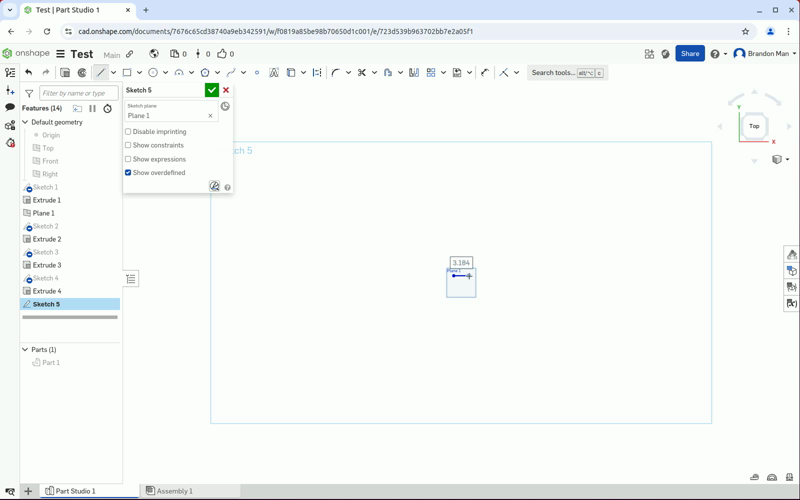
mouse_move(499, 275)
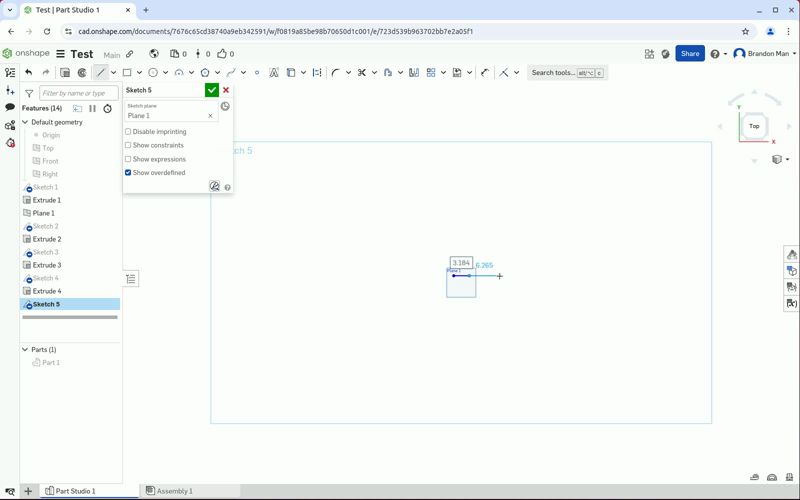
mouse_move(469, 245)
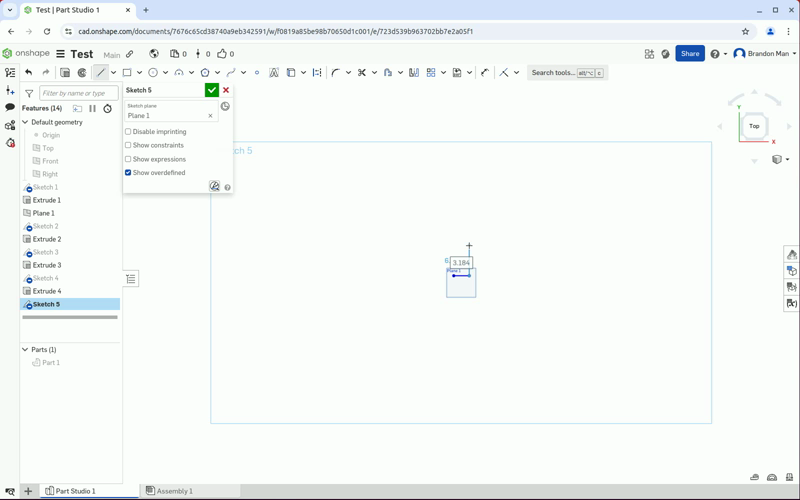
click(469, 245)
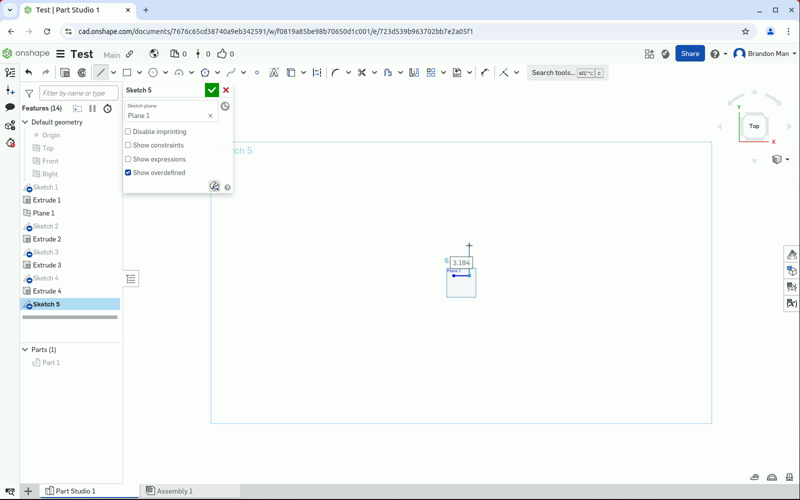
key_up(shift)
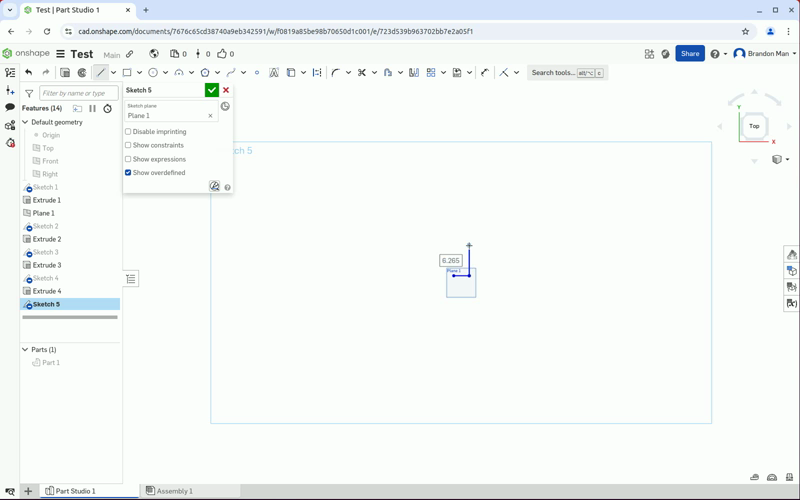
key(esc)
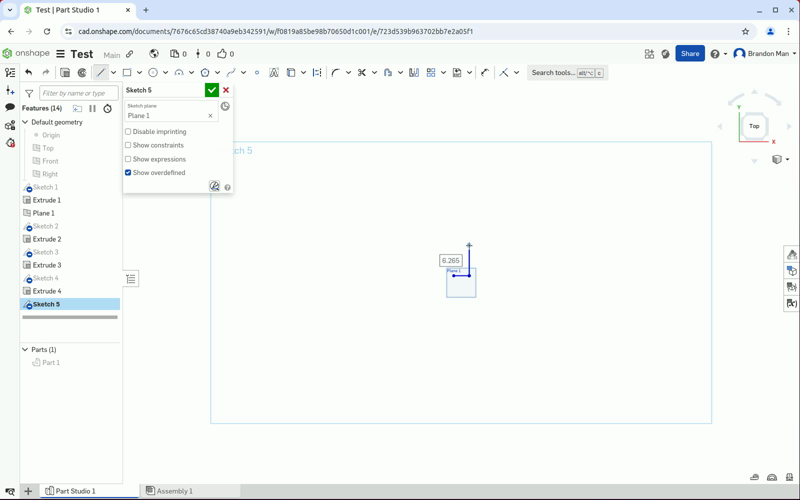
key(a)
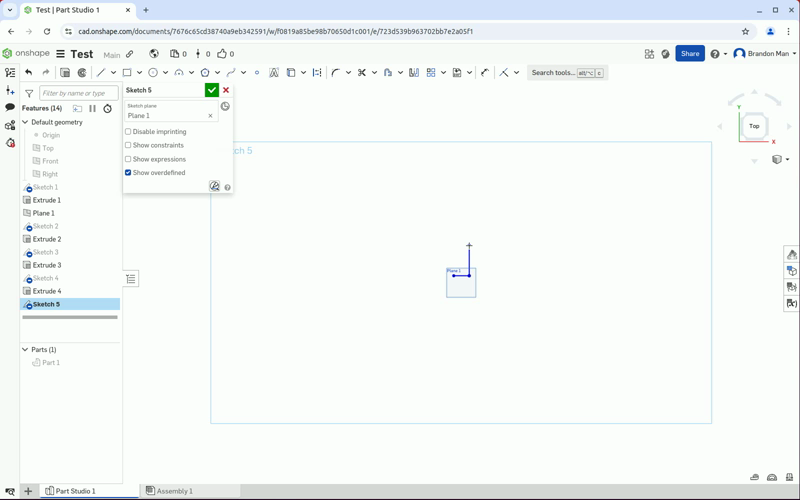
mouse_move(469, 245)
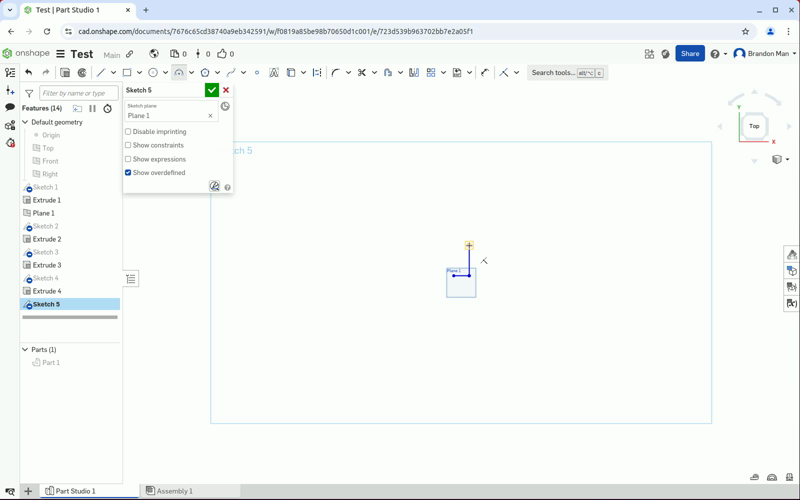
click(469, 245)
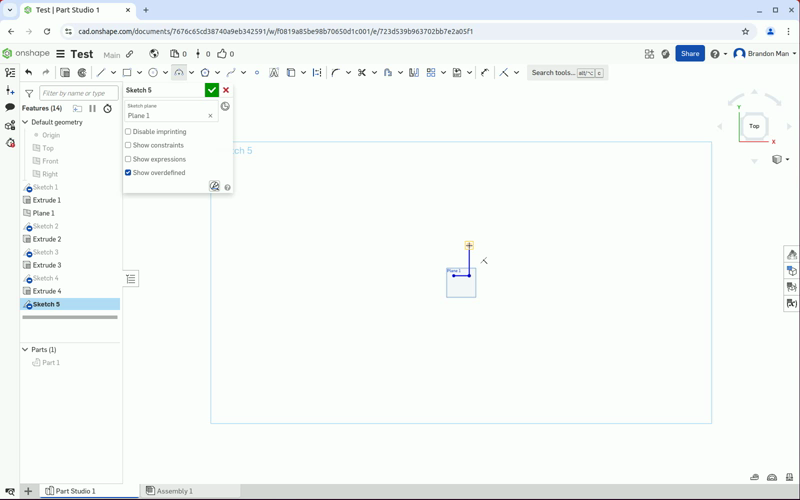
key_down(shift)
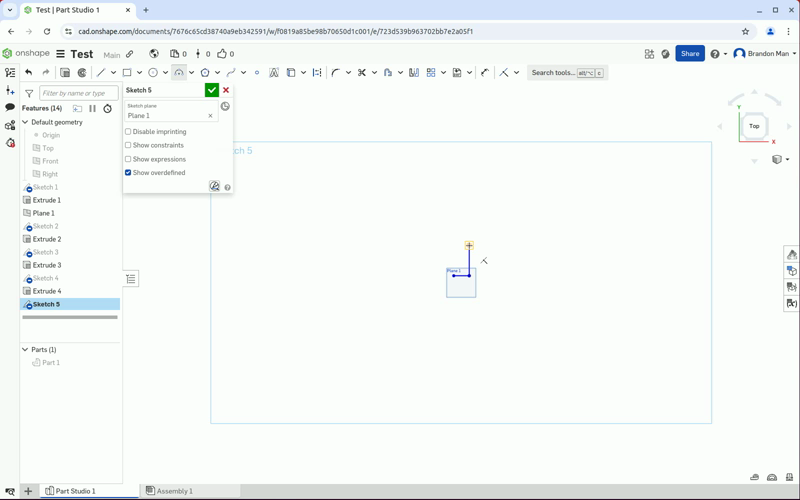
mouse_move(453, 245)
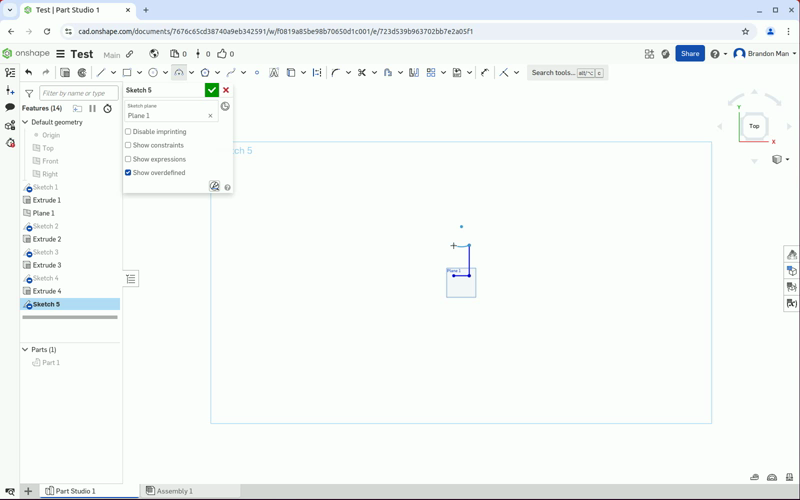
click(453, 245)
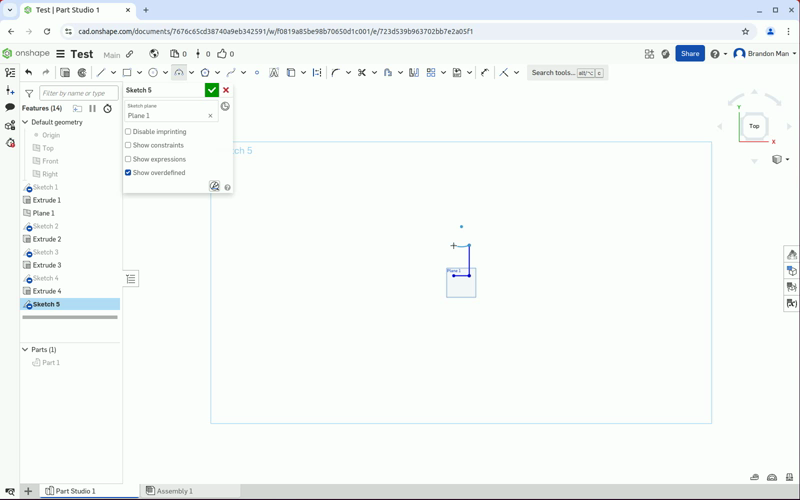
mouse_move(461, 244)
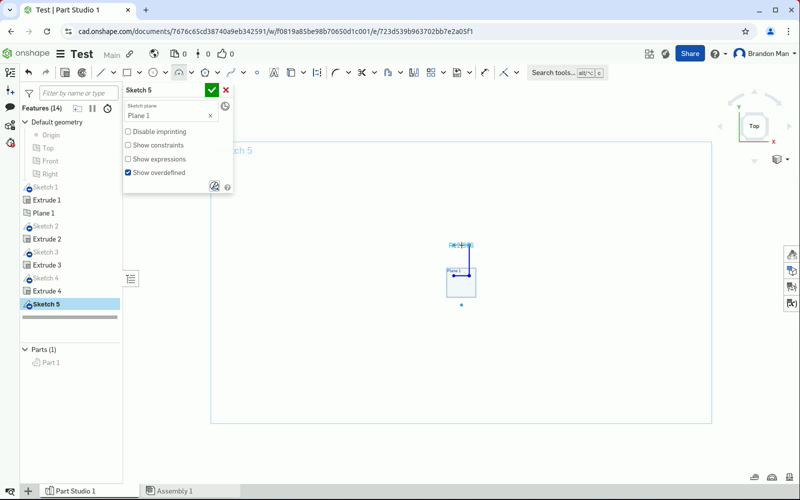
click(461, 244)
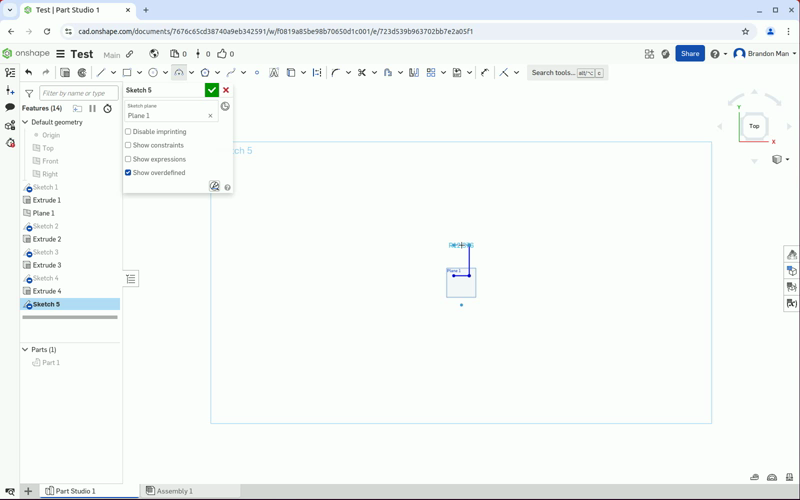
key_up(shift)
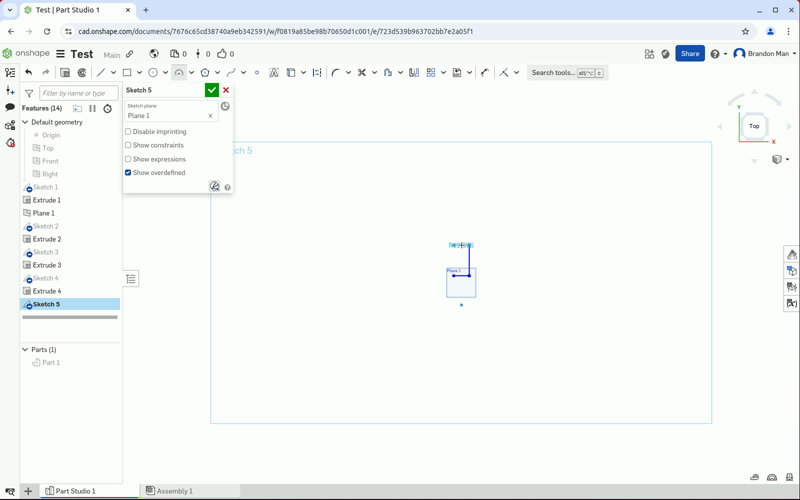
key(esc)
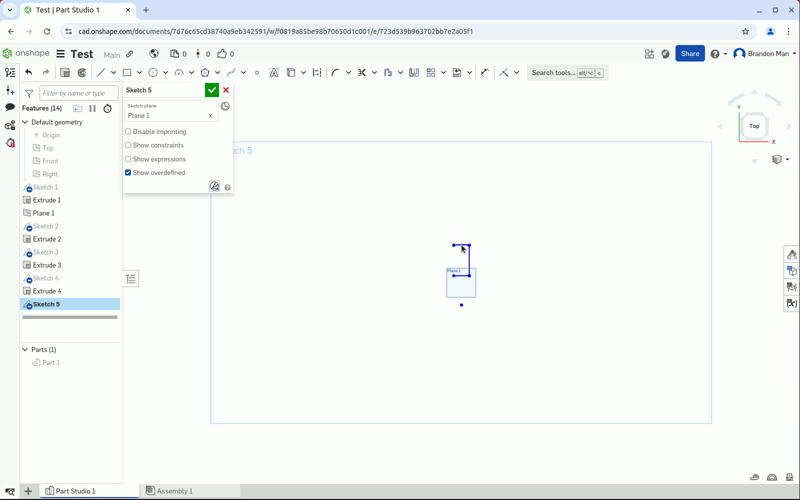
key(l)
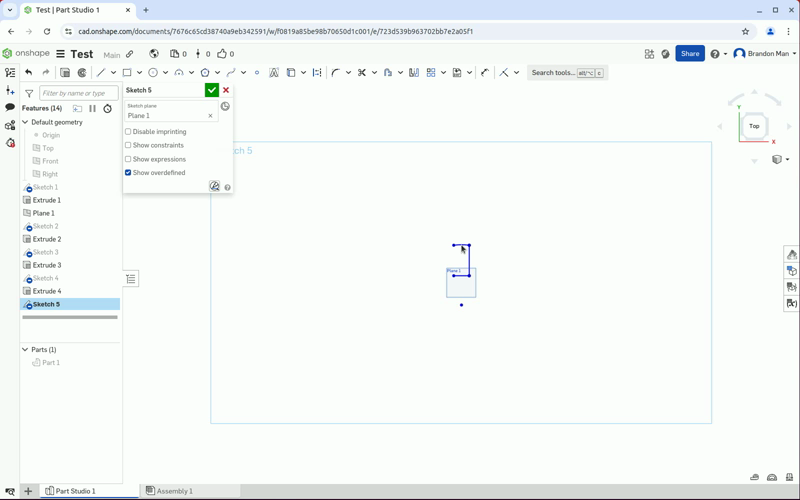
mouse_move(453, 245)
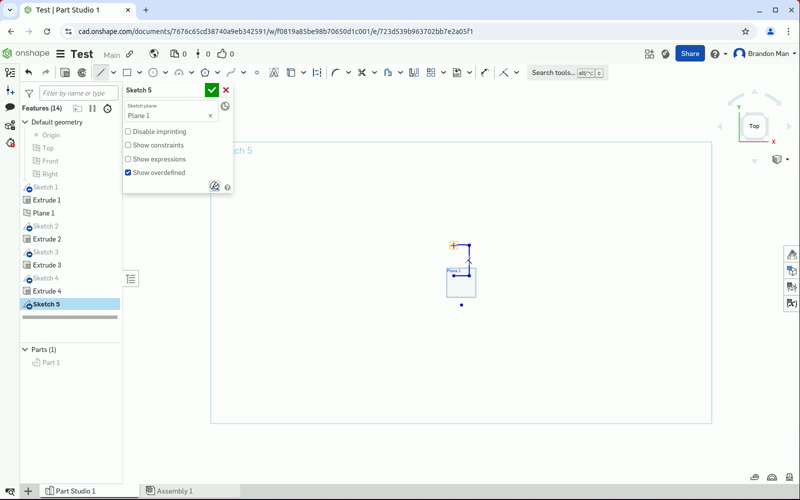
click(453, 245)
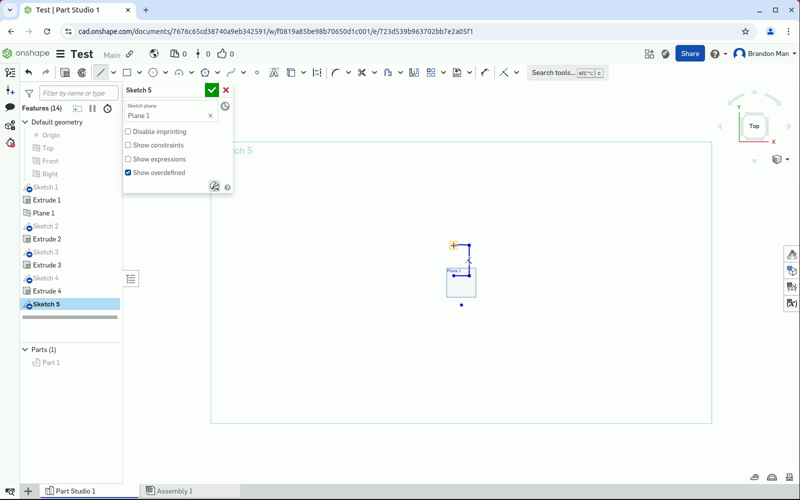
mouse_move(483, 245)
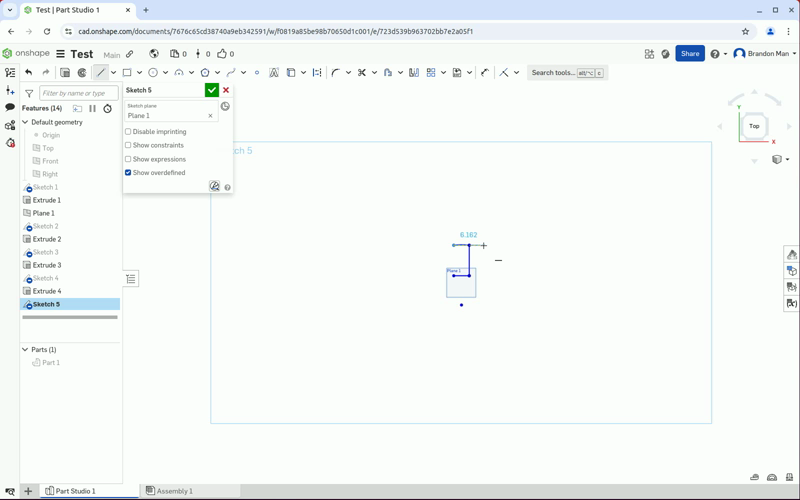
key_down(shift)
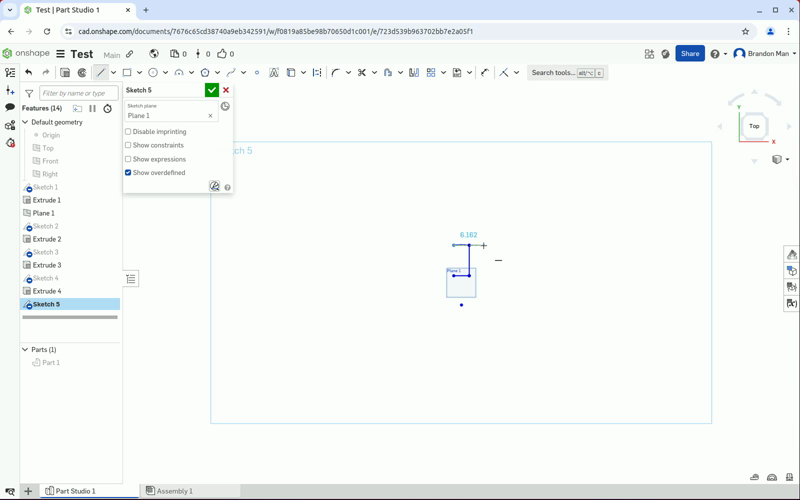
mouse_move(453, 275)
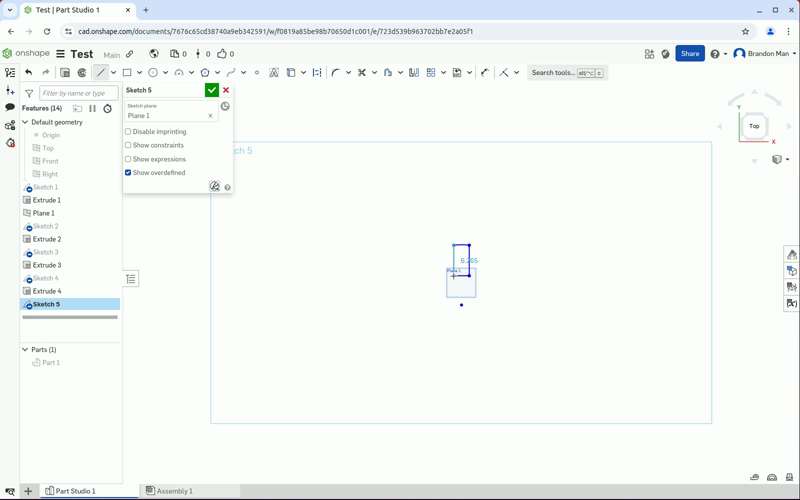
key_up(shift)
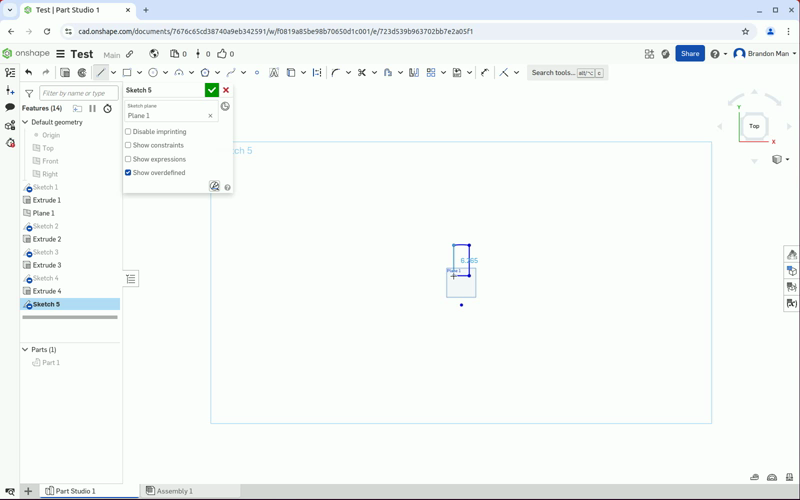
click(453, 275)
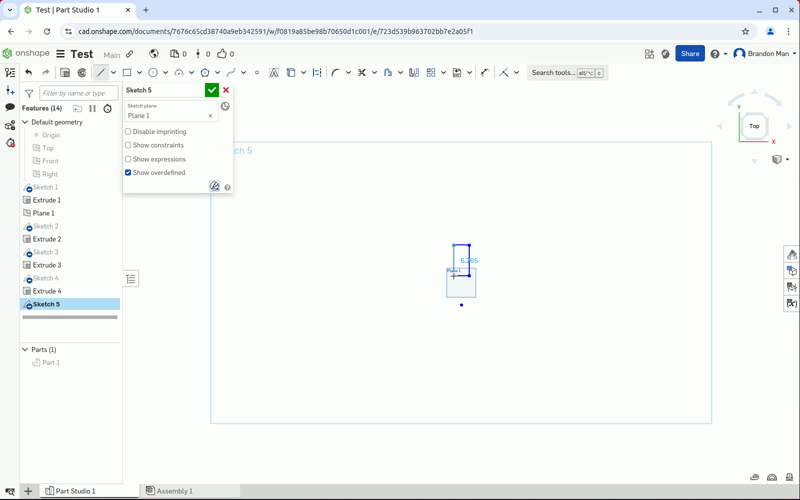
key(esc)
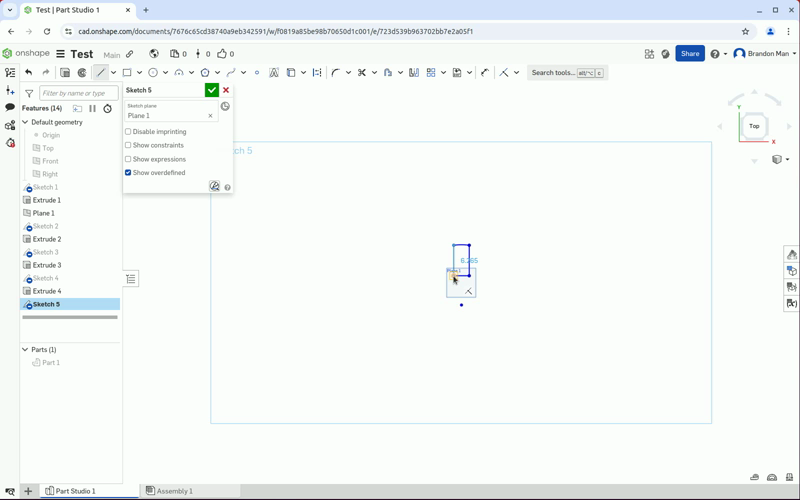
mouse_move(462, 251)
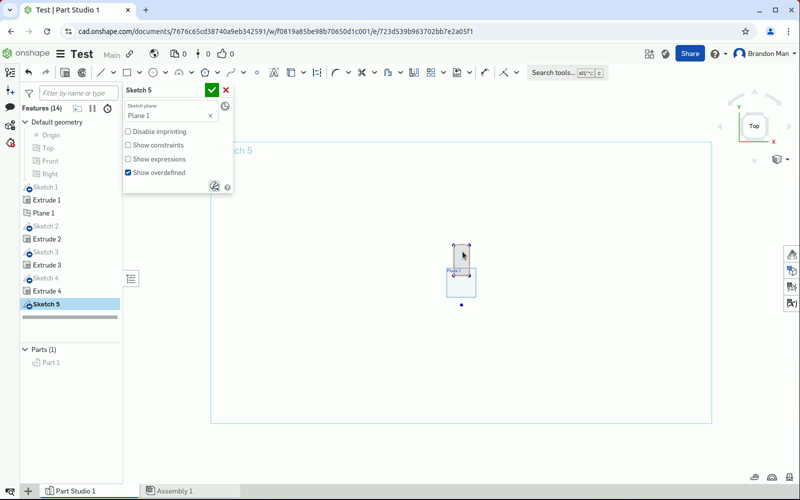
scroll(6)
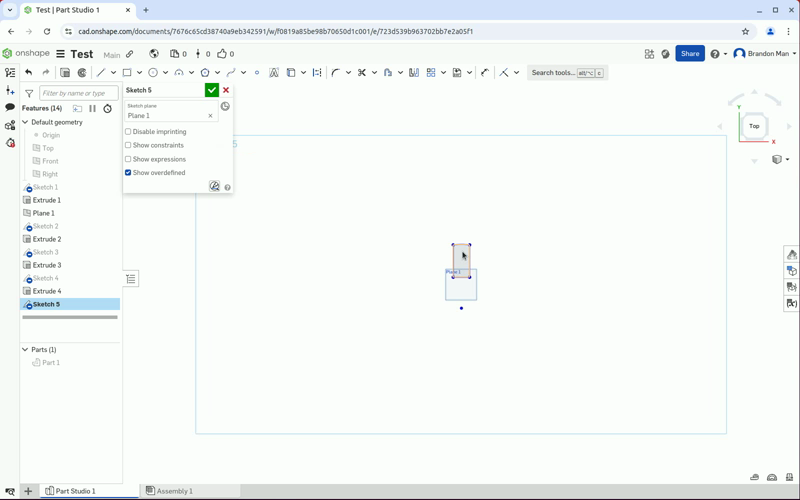
scroll(6)
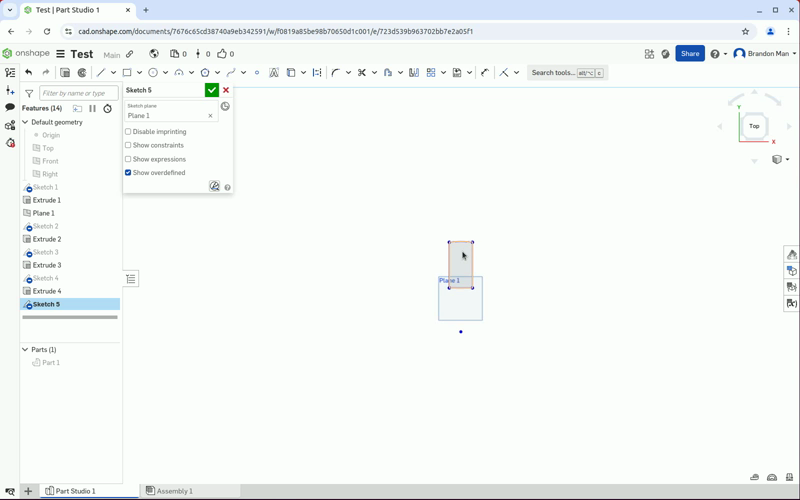
scroll(6)
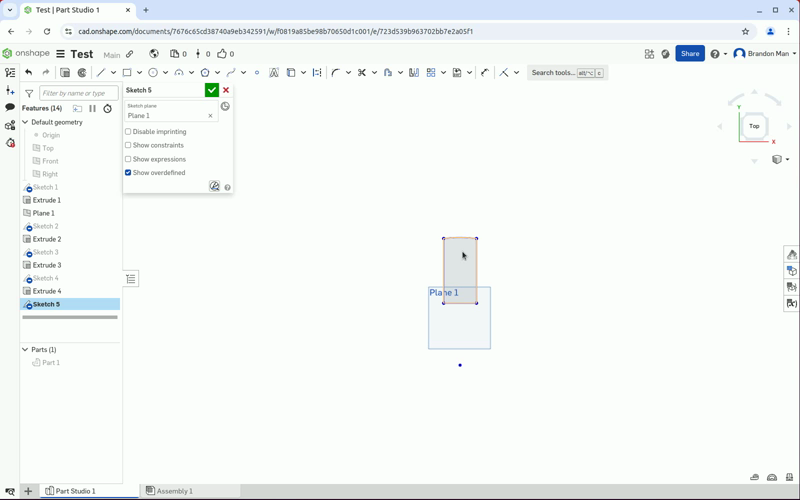
scroll(6)
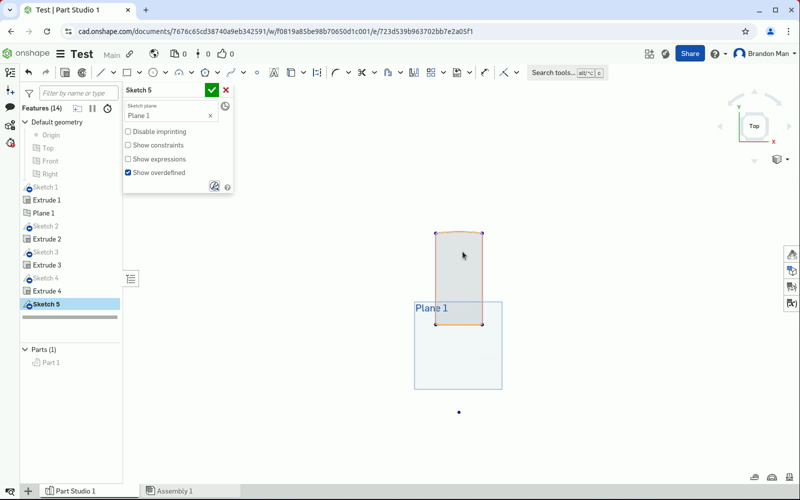
scroll(6)
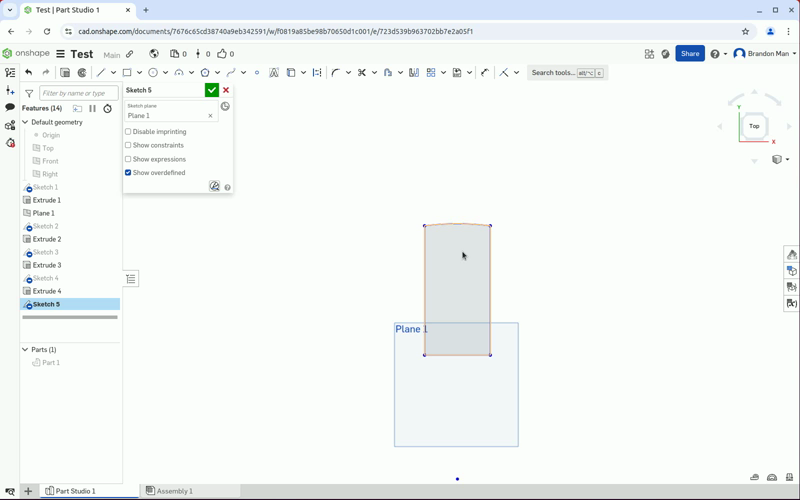
scroll(6)
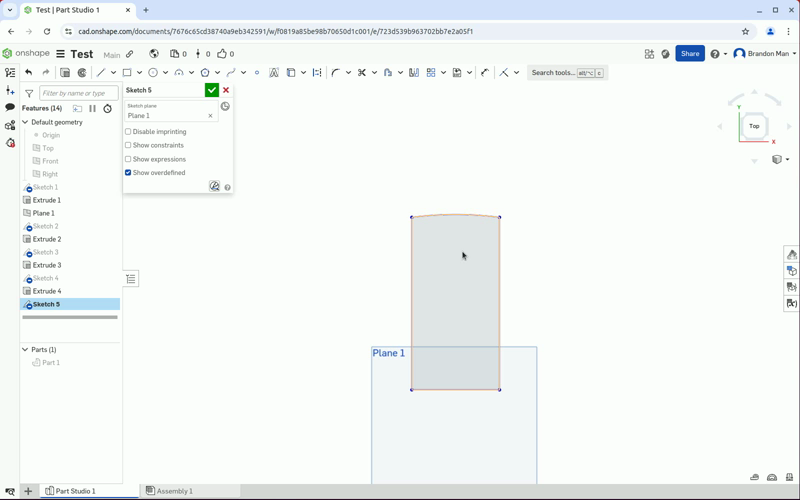
scroll(6)
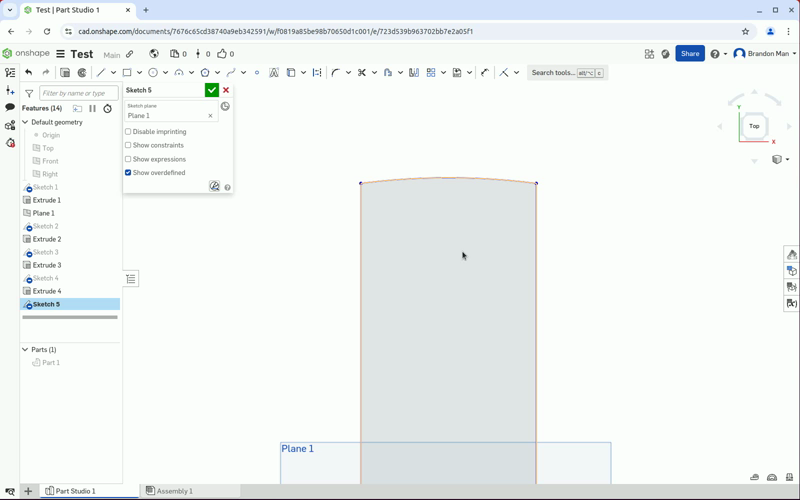
click(462, 251)
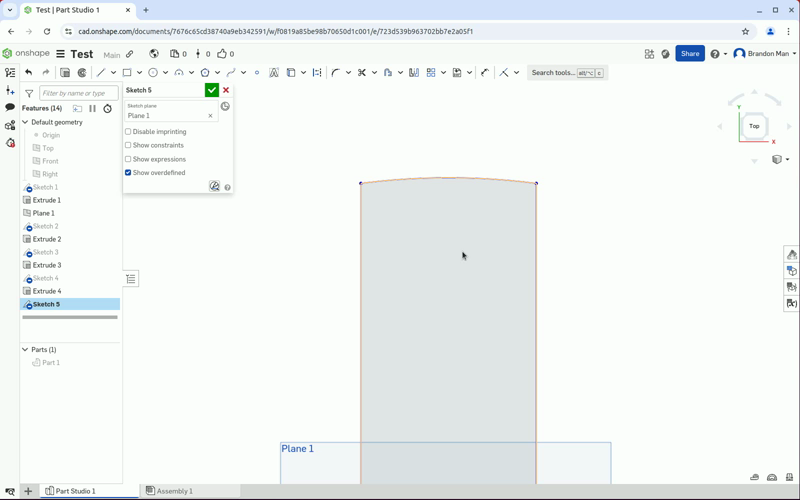
scroll(-6)
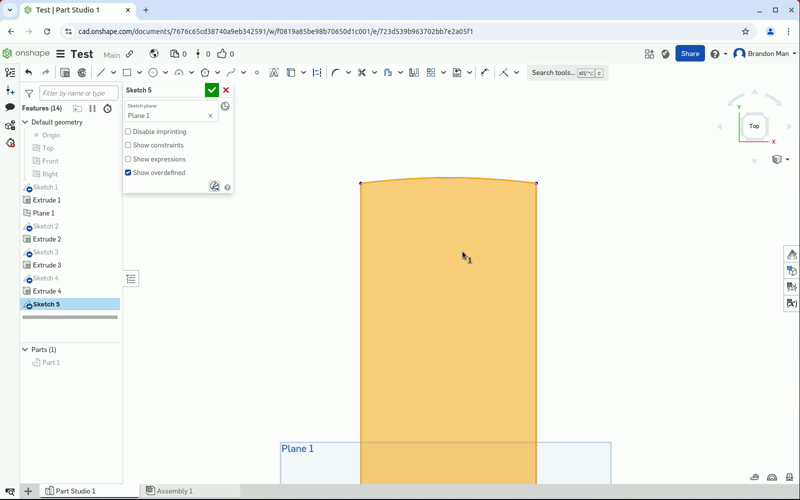
scroll(-6)
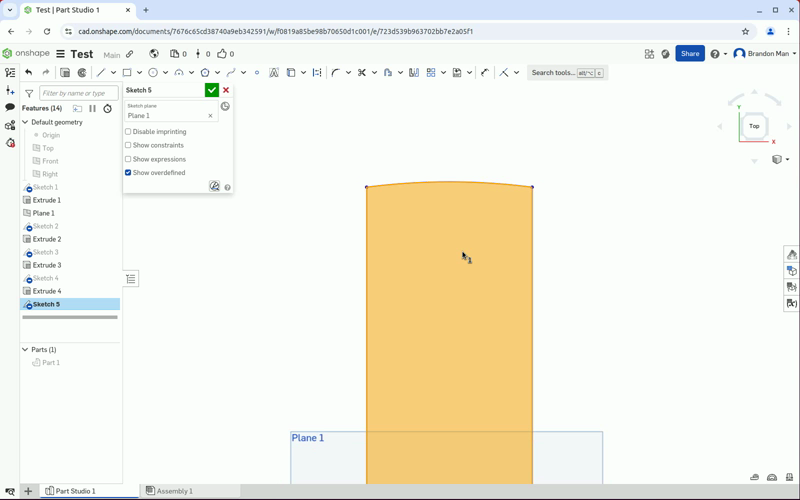
scroll(-6)
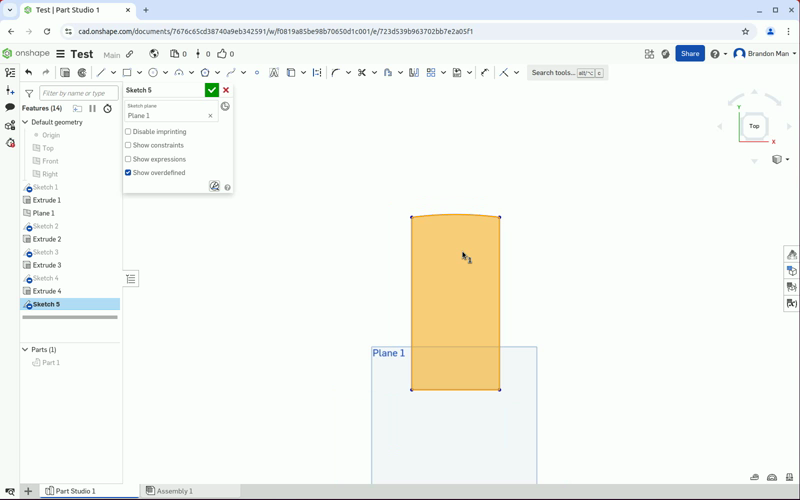
scroll(-6)
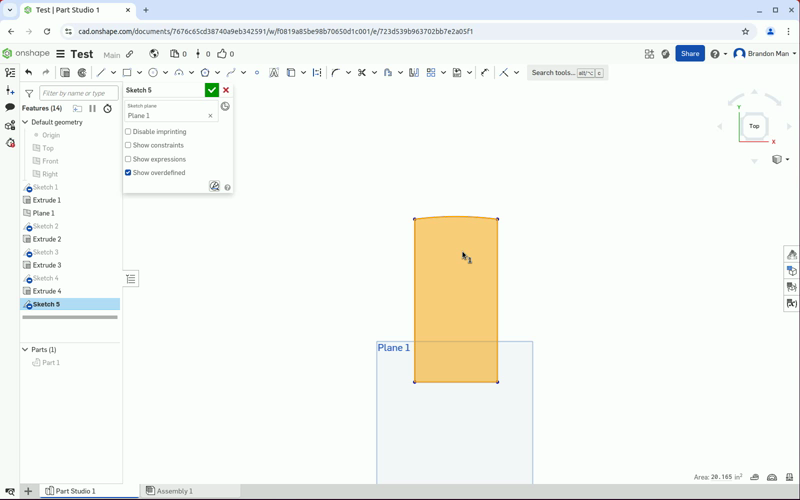
scroll(-6)
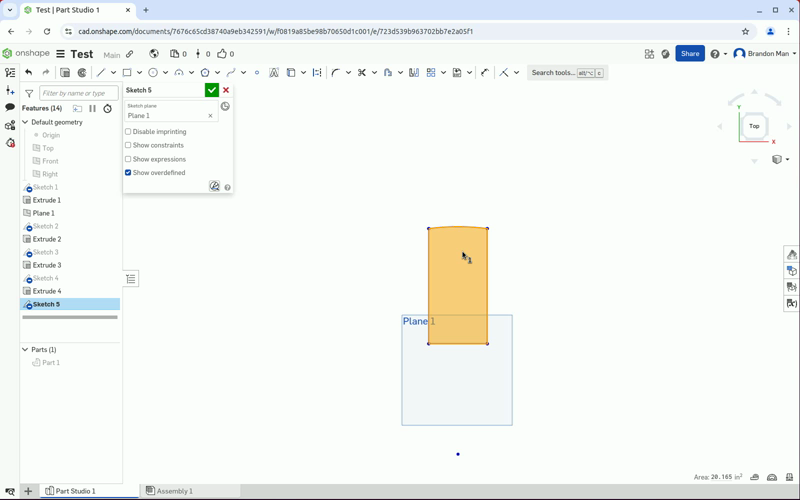
scroll(-6)
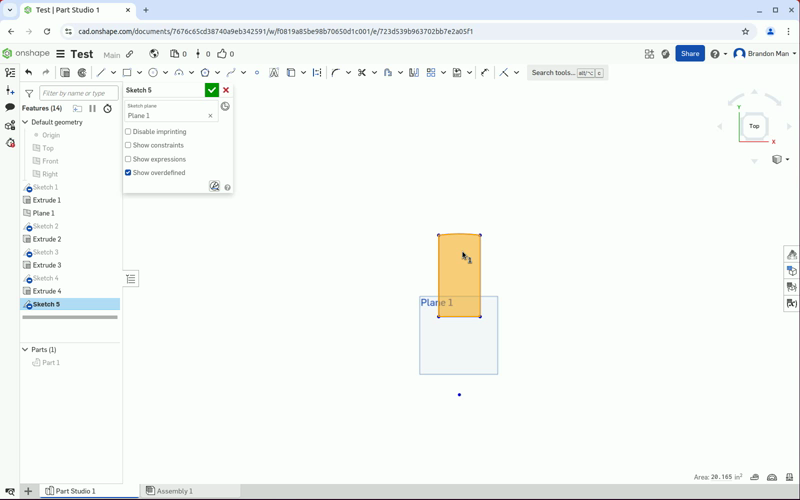
scroll(-6)
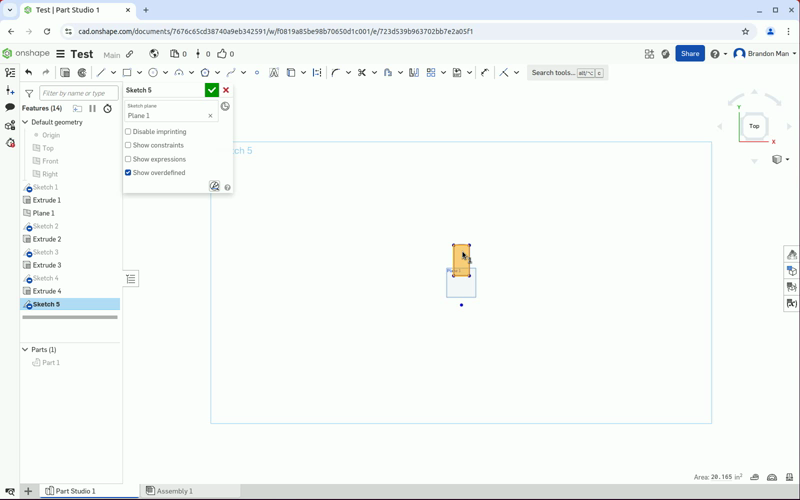
mouse_move(73, 352)
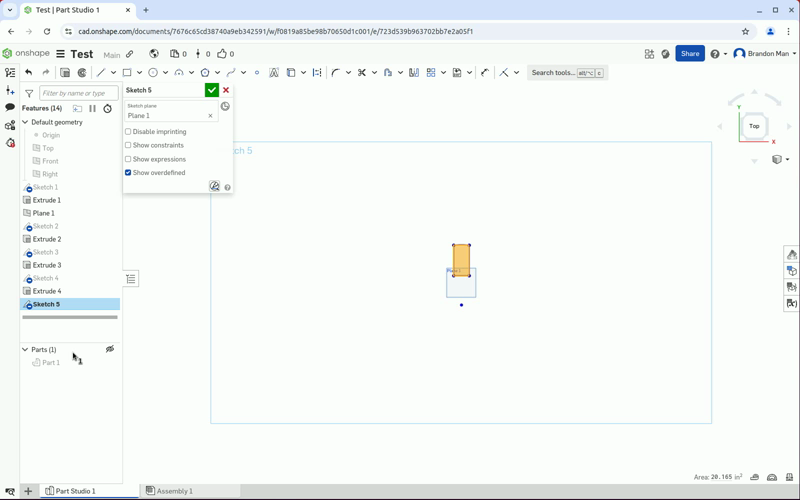
key(shift+y)
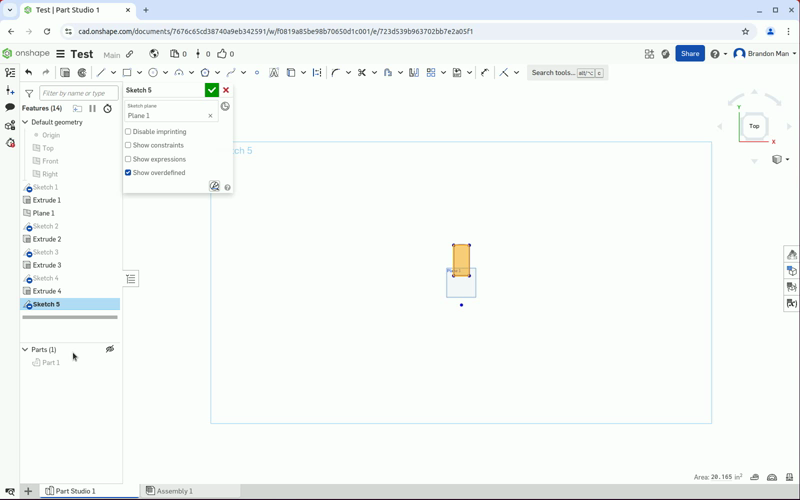
key(shift+e)
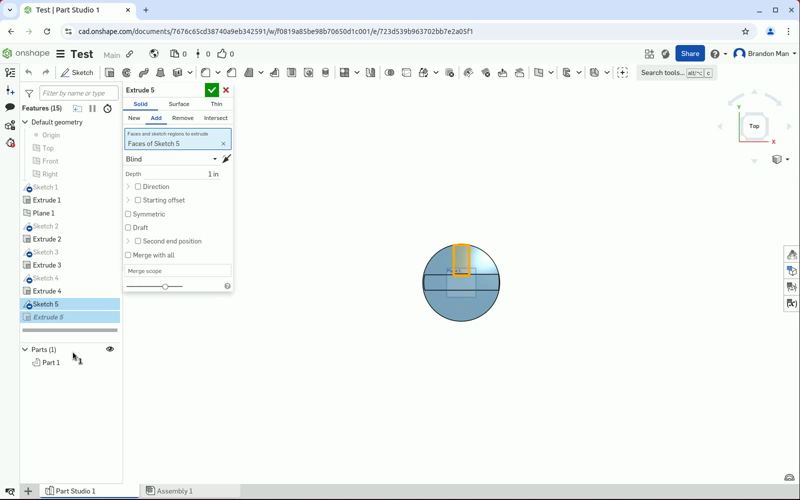
mouse_move(143, 106)
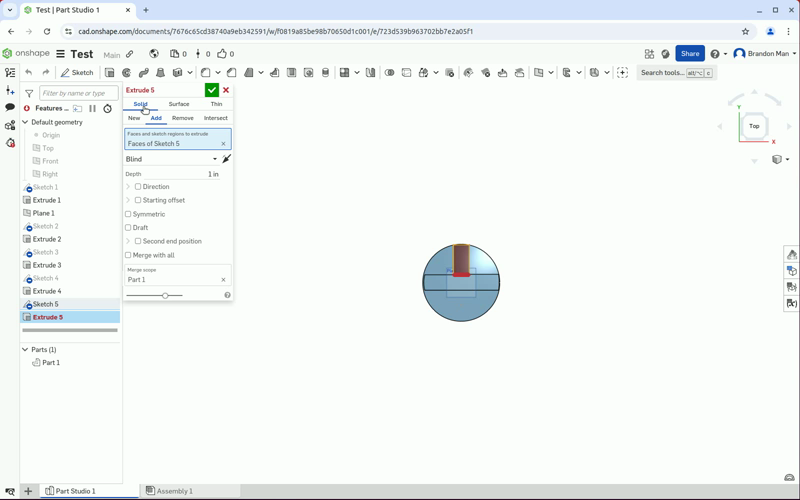
click(143, 106)
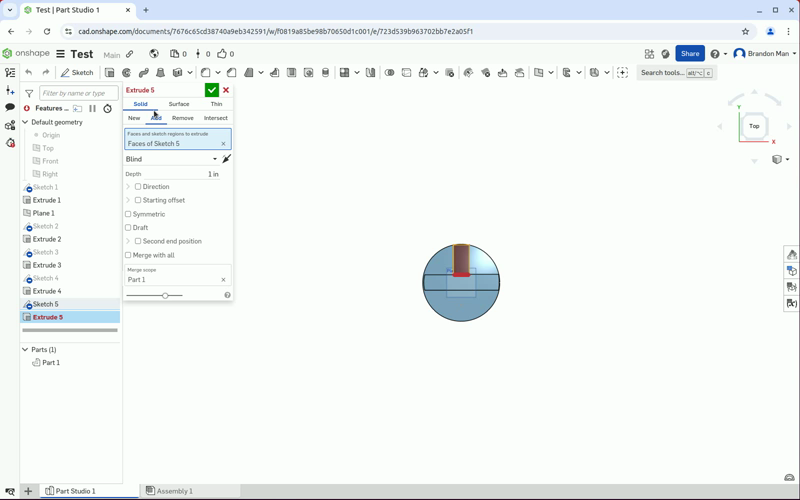
mouse_move(186, 120)
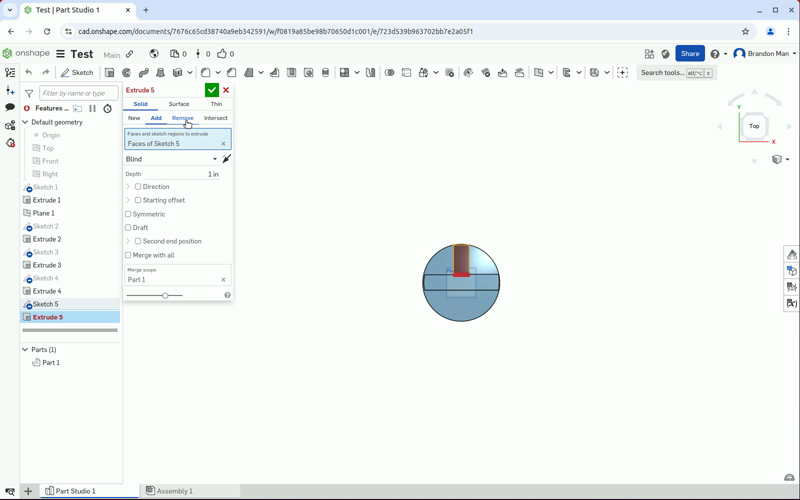
click(186, 120)
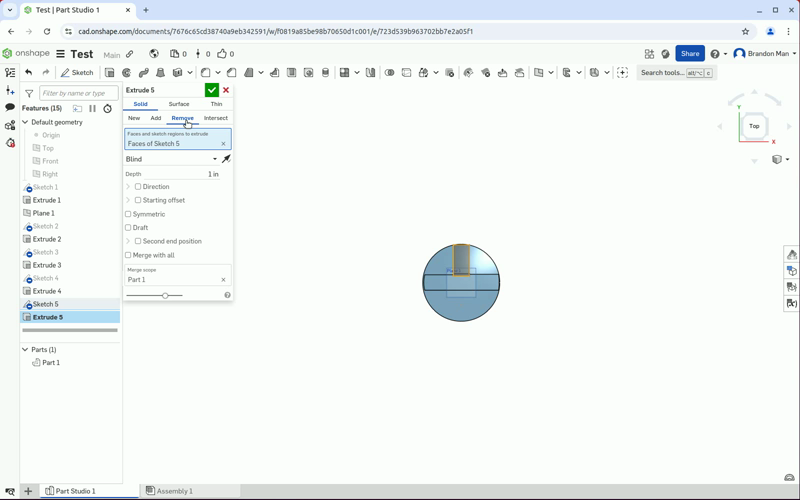
key(tab, 4)
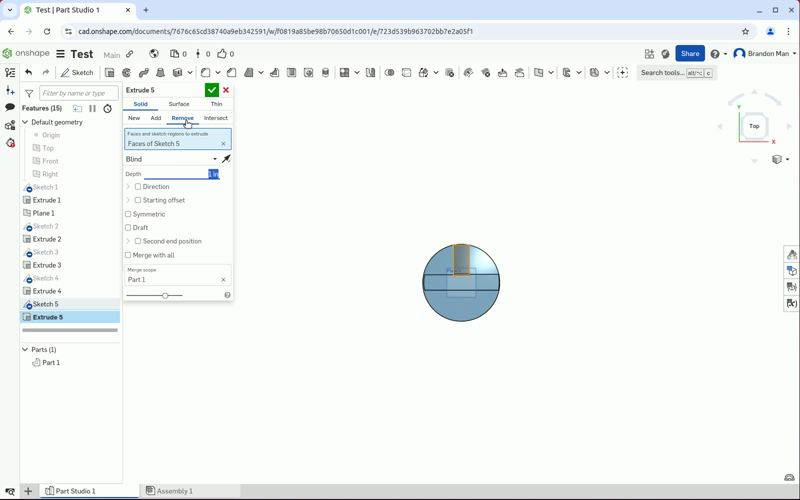
text(18.535)
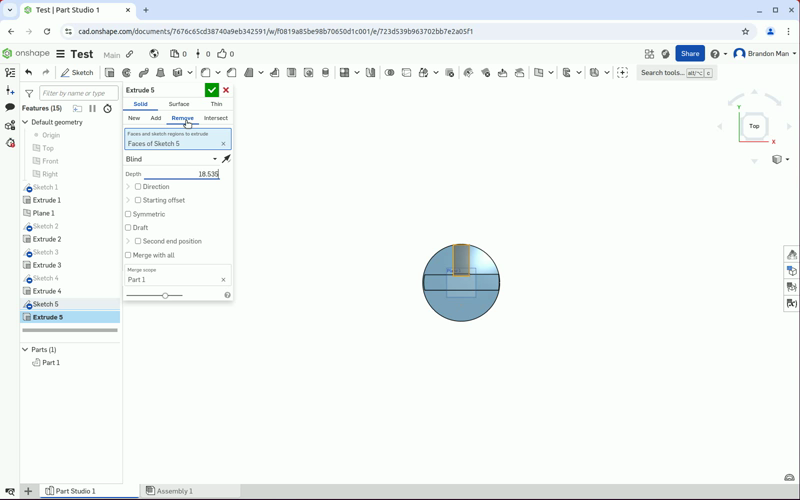
key(tab, 6)
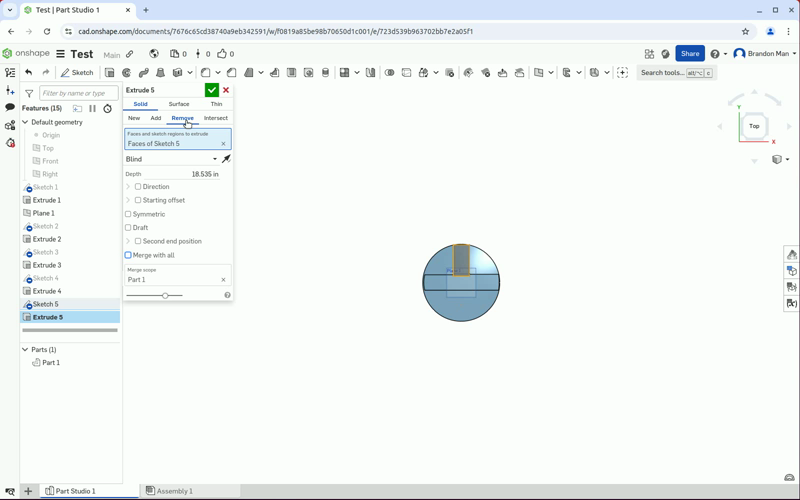
key(space)
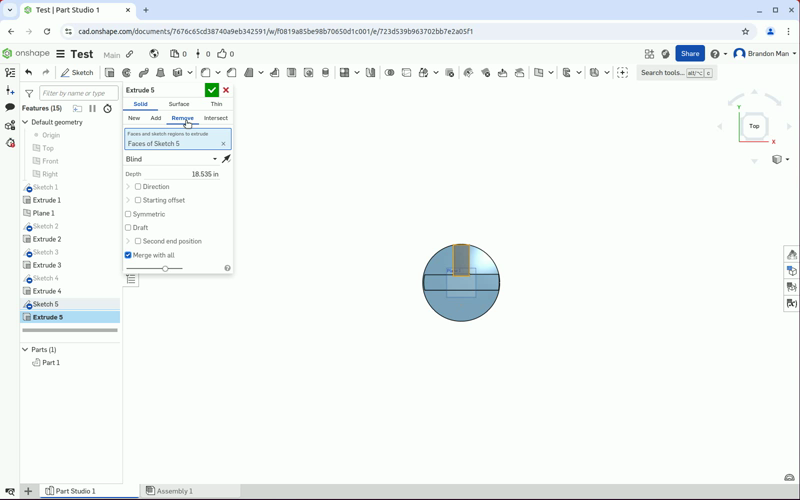
key(enter)
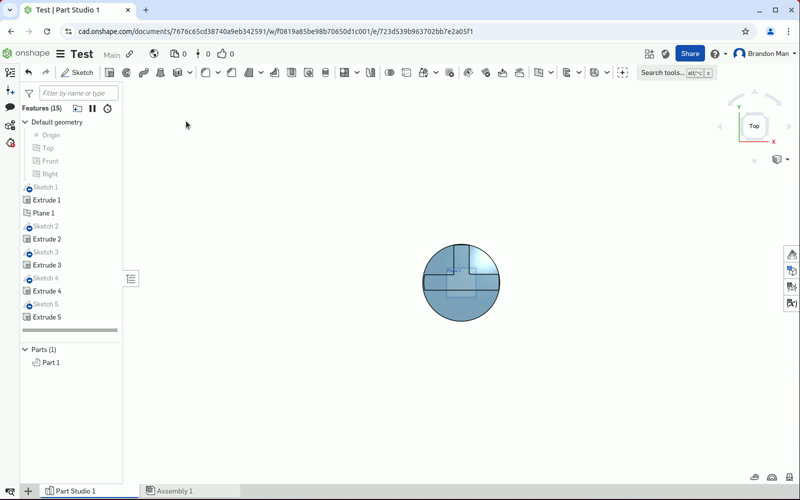
key(shift+h)
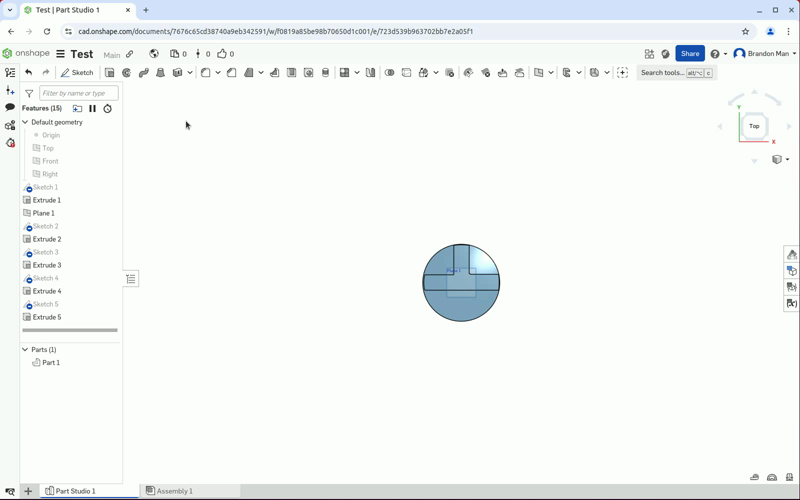
key(shift+h)
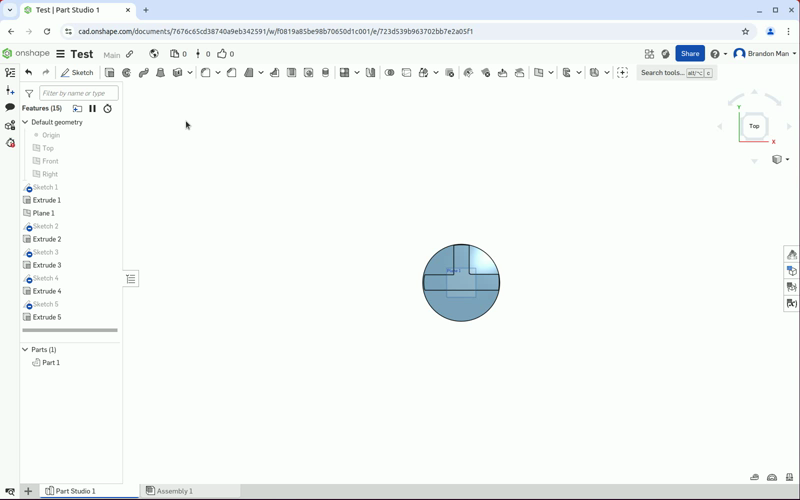
mouse_move(73, 189)
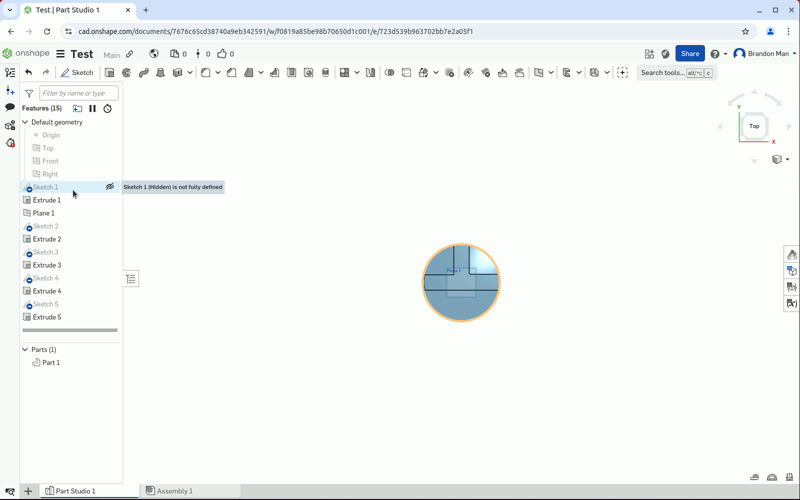
click(73, 189)
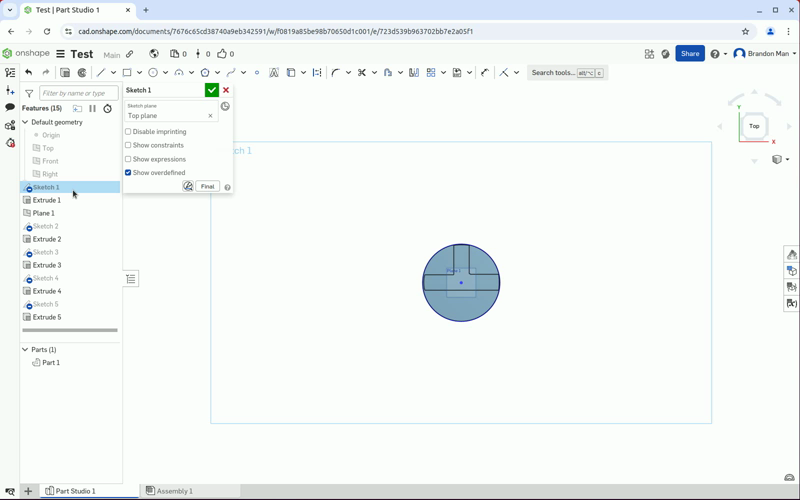
mouse_move(229, 92)
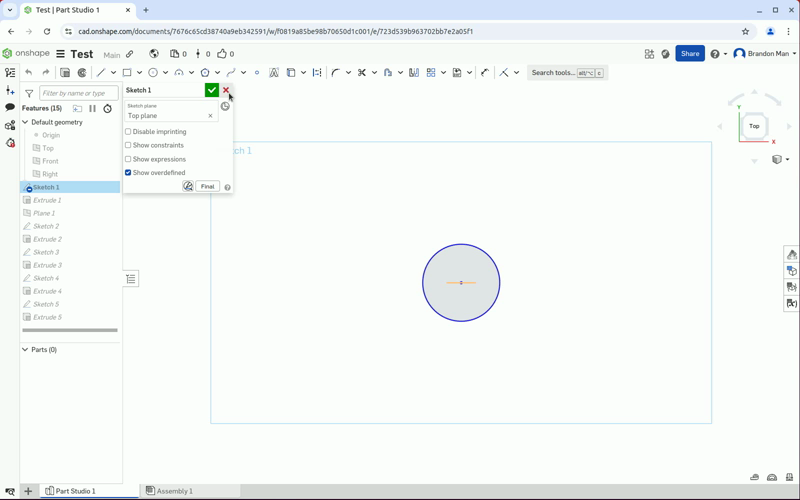
click(229, 92)
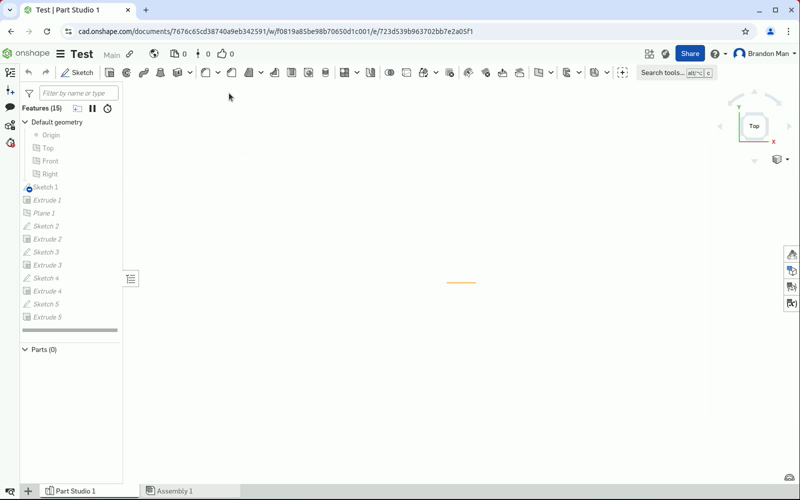
key(shift+s)
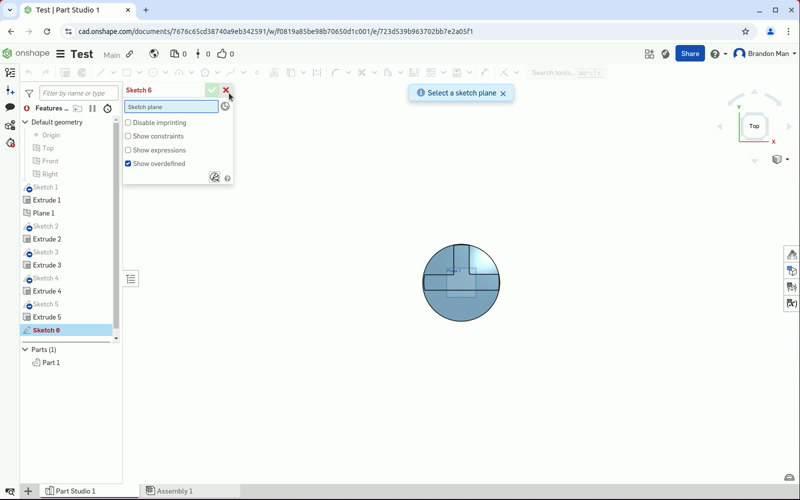
mouse_move(69, 215)
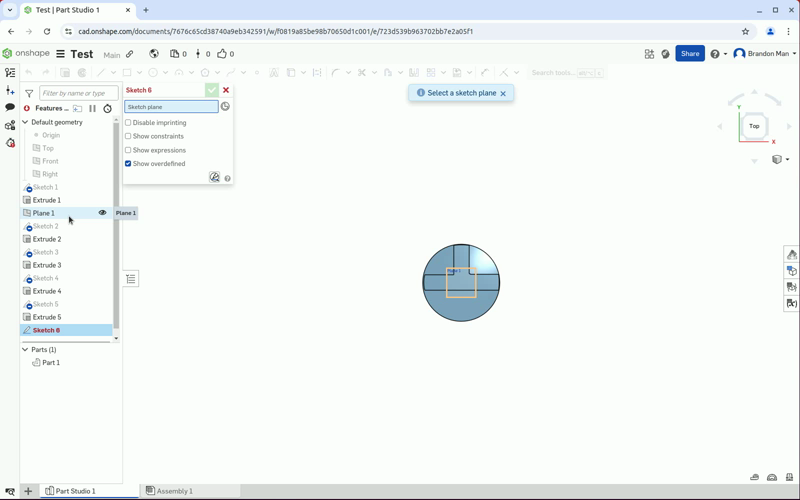
click(69, 215)
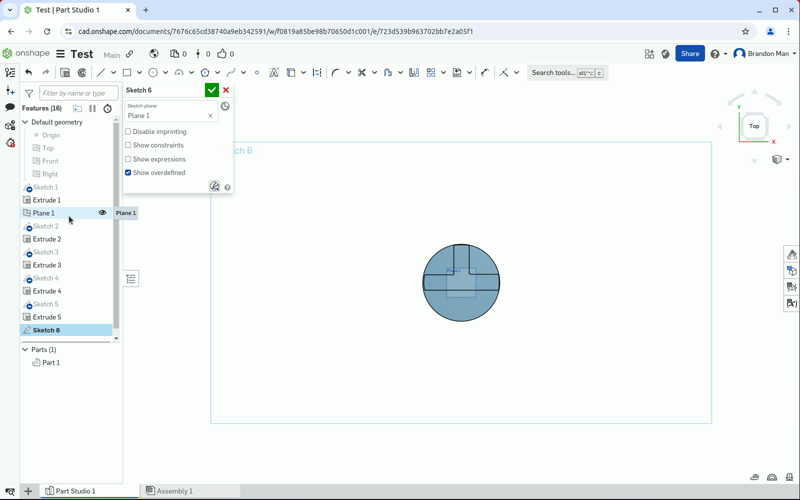
mouse_move(73, 352)
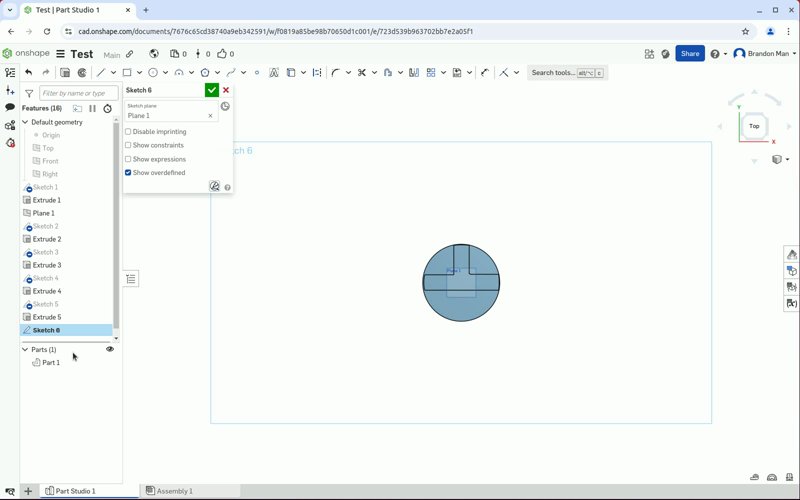
key(y)
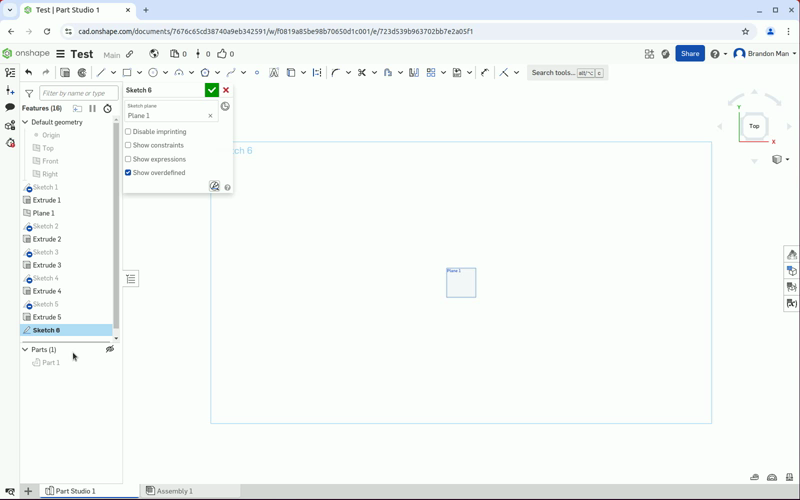
key(a)
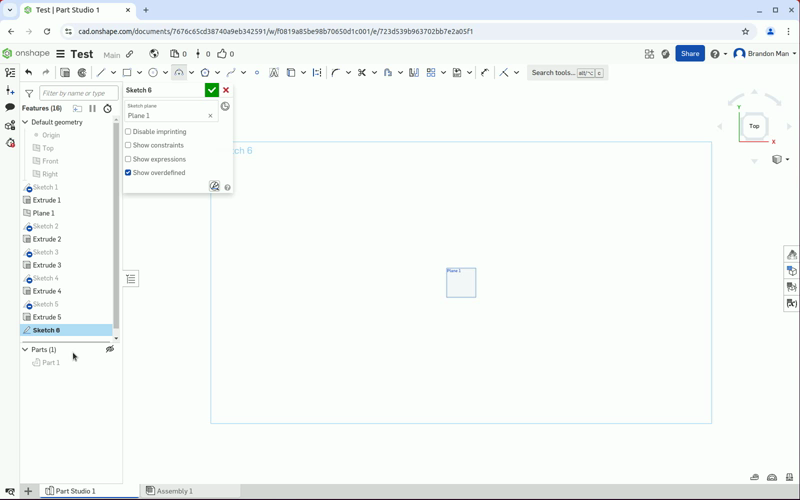
key_down(shift)
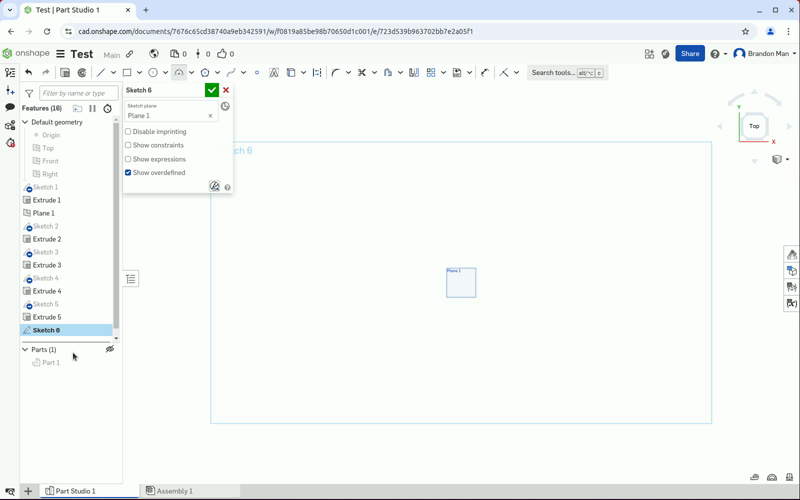
mouse_move(453, 319)
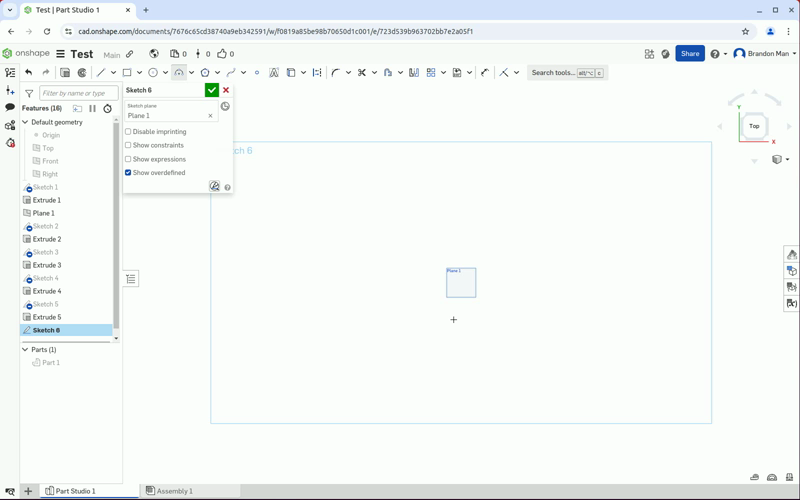
click(453, 319)
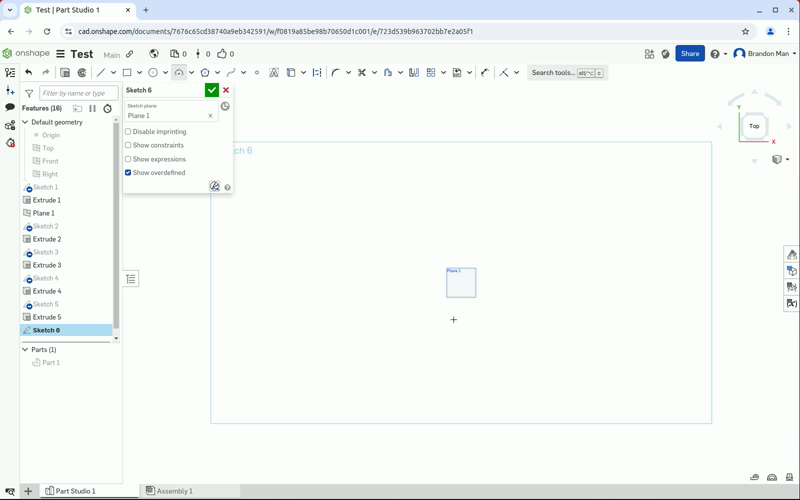
key_up(shift)
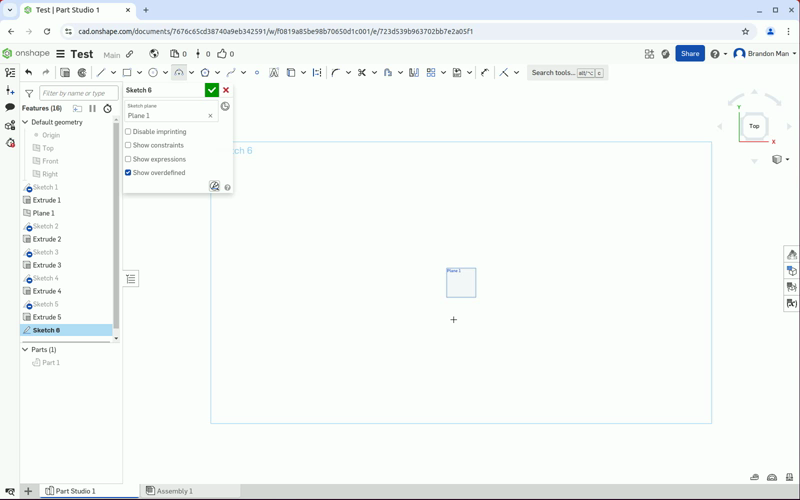
key_down(shift)
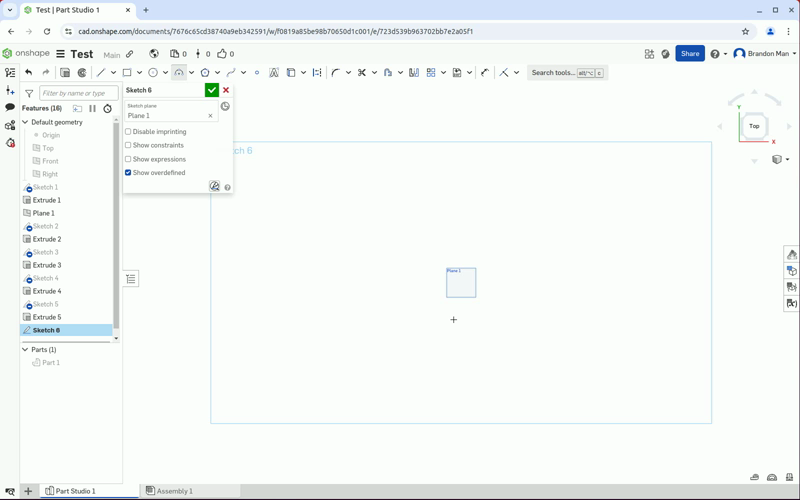
mouse_move(469, 319)
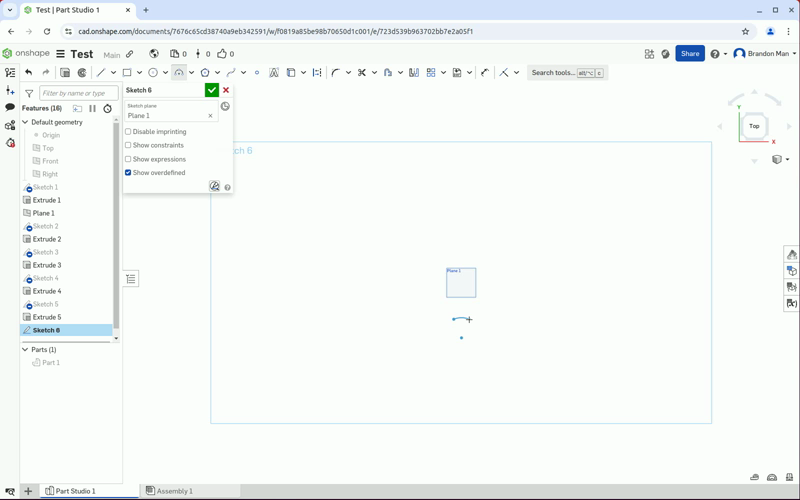
click(469, 319)
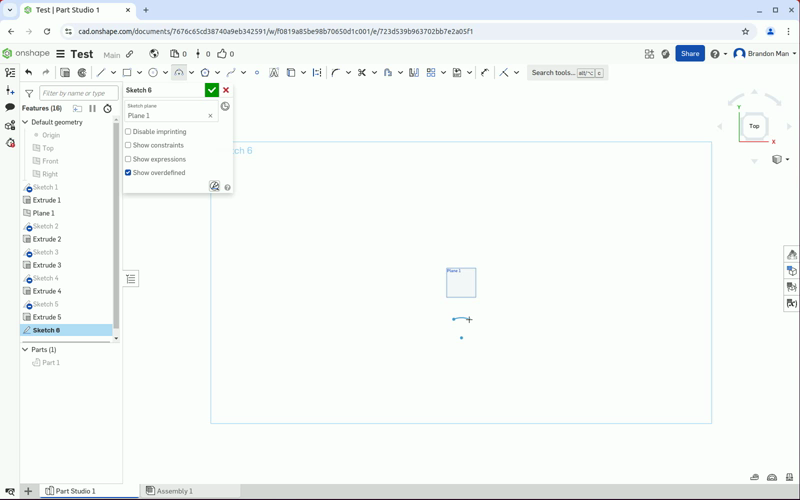
mouse_move(461, 320)
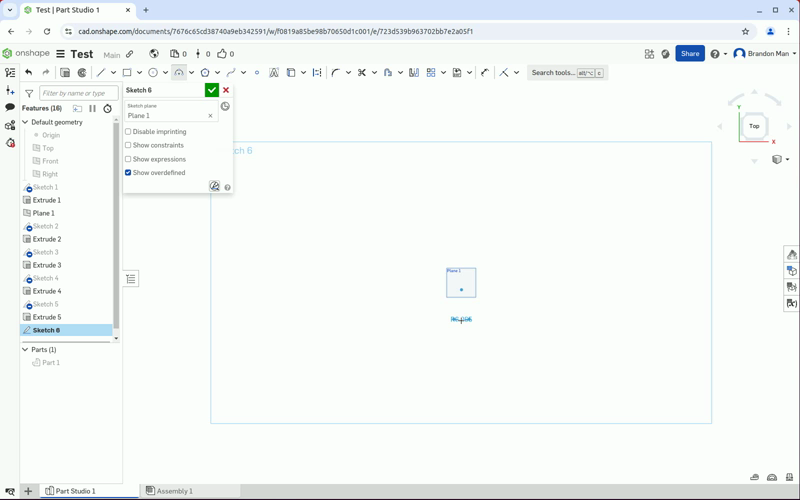
click(461, 320)
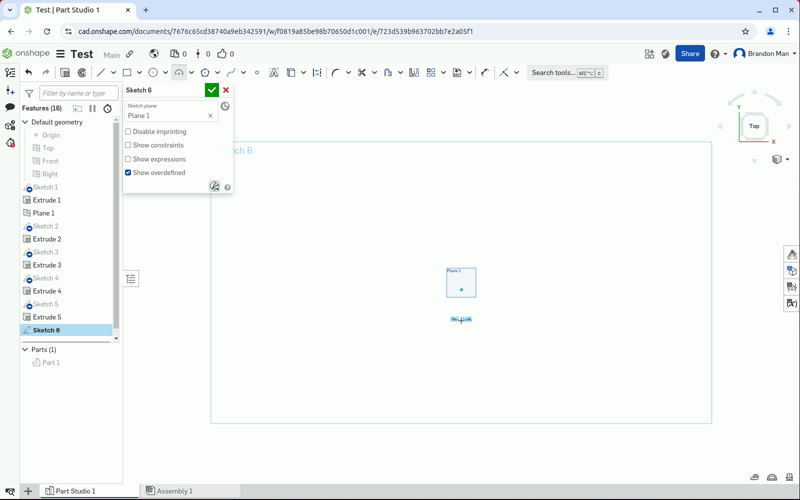
key_up(shift)
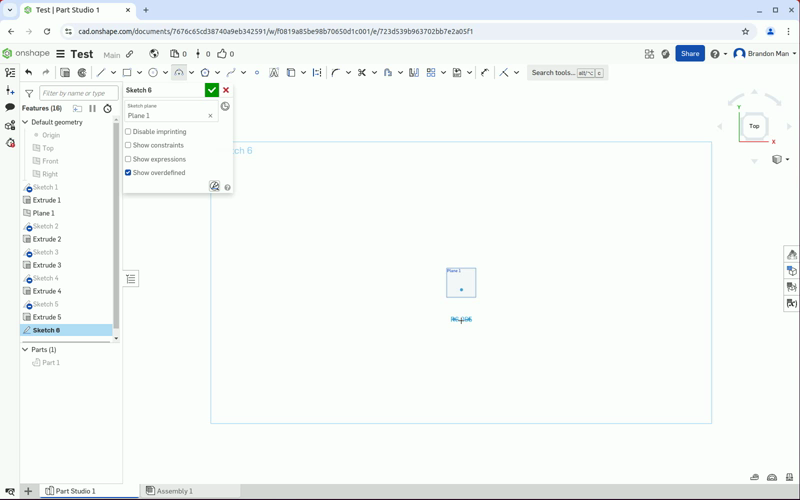
key(esc)
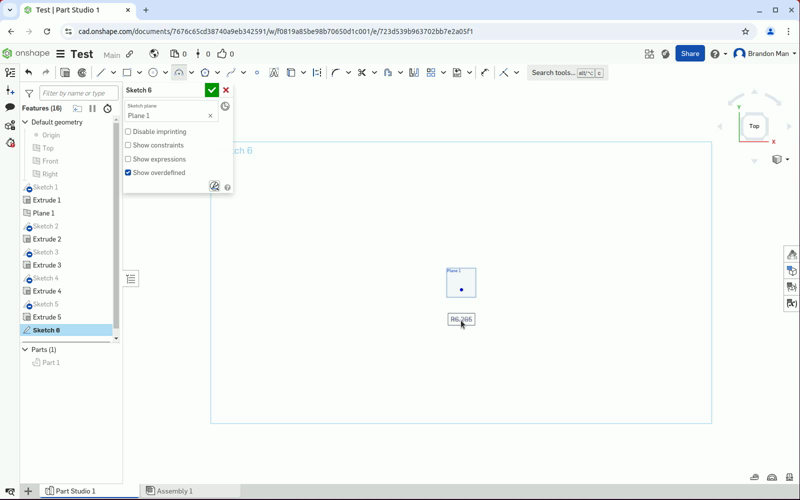
key(l)
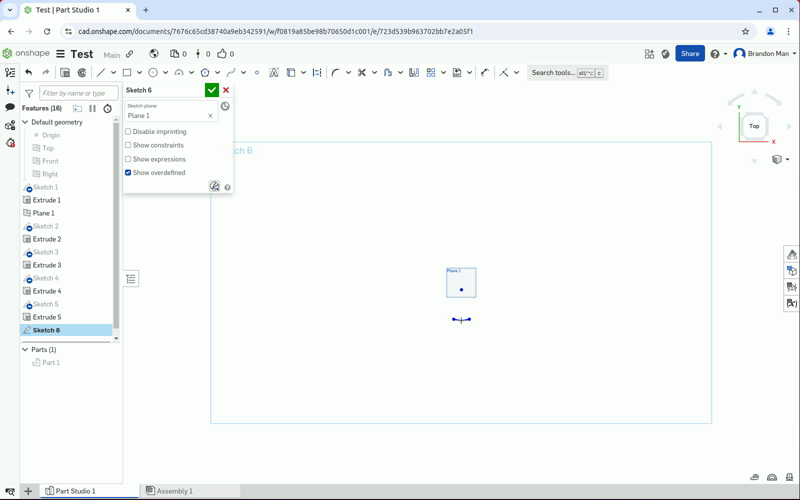
mouse_move(469, 319)
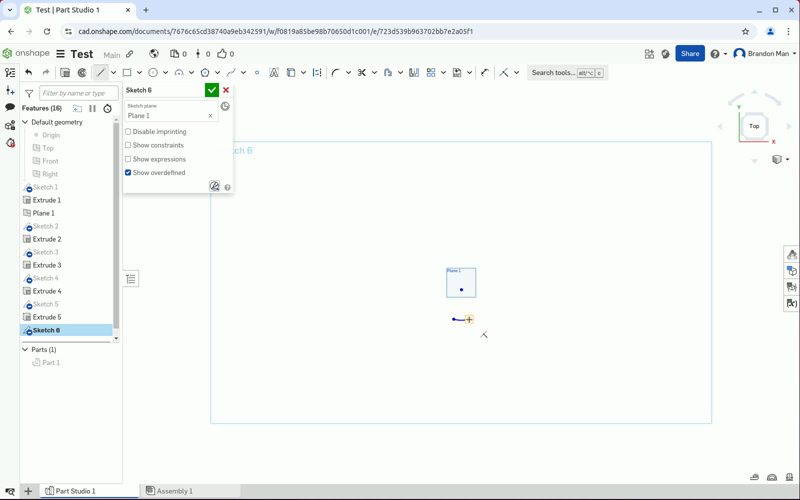
click(469, 319)
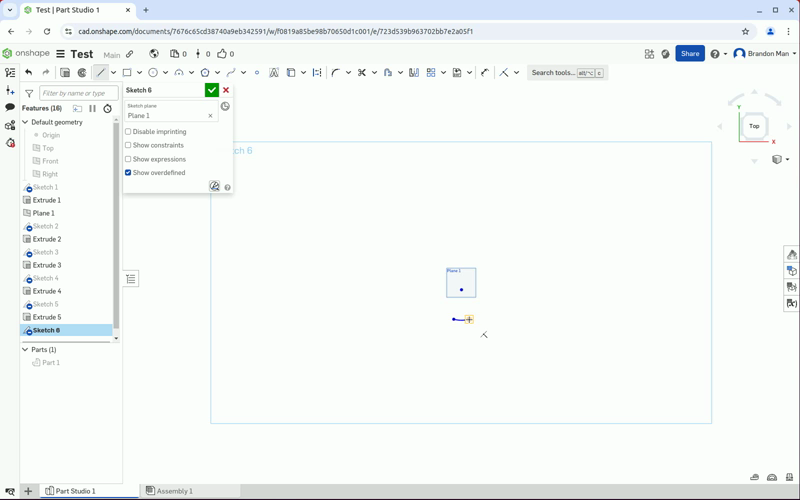
key_down(shift)
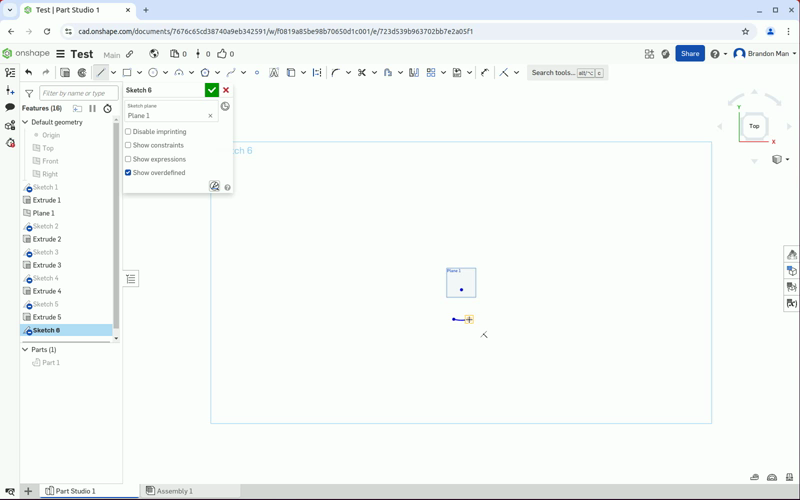
mouse_move(499, 319)
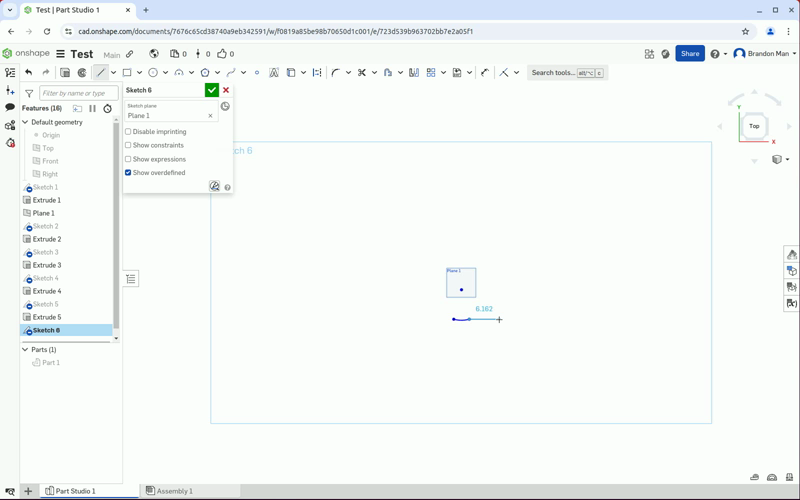
mouse_move(469, 288)
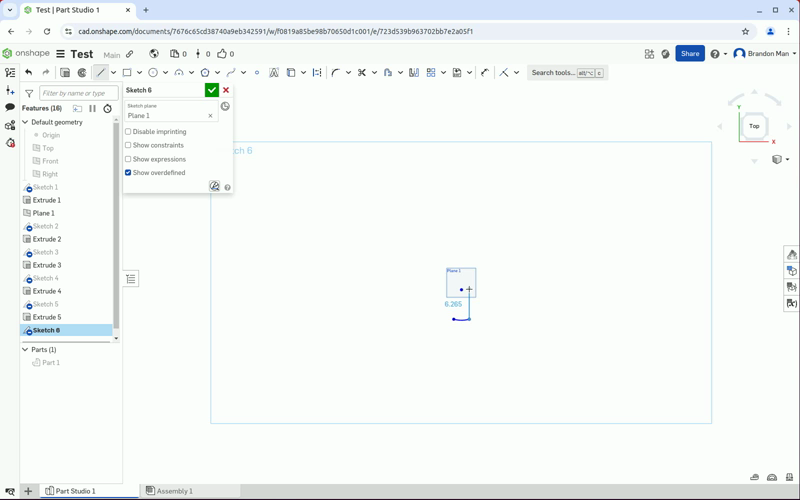
click(469, 288)
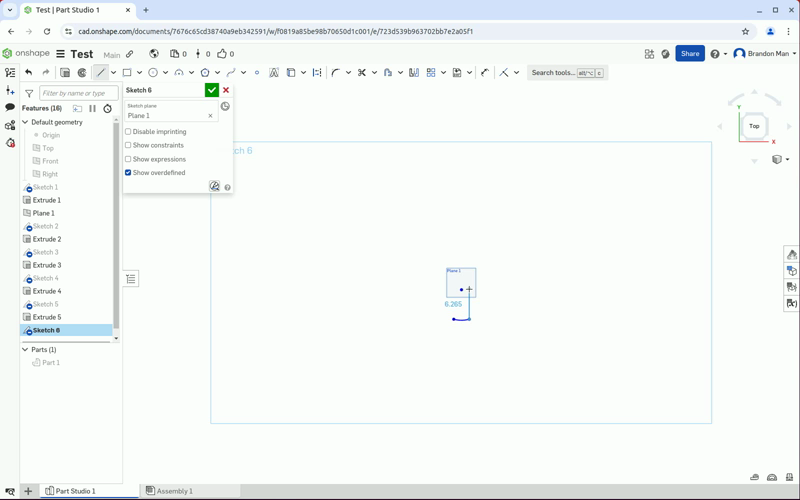
key_up(shift)
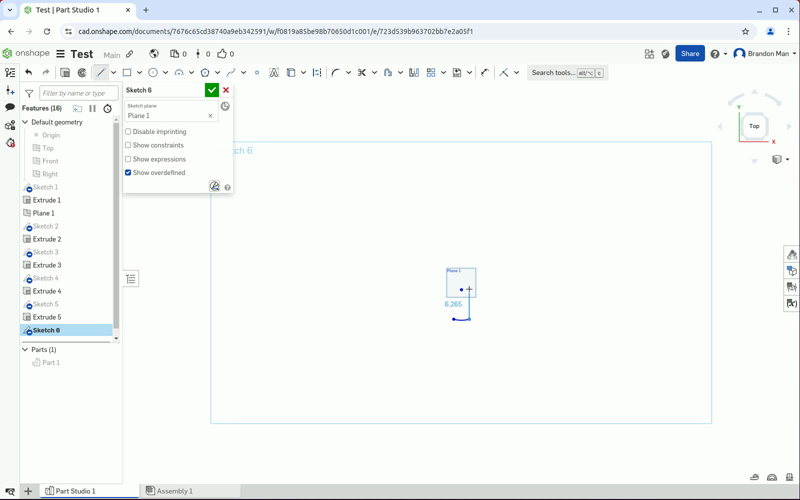
key_down(shift)
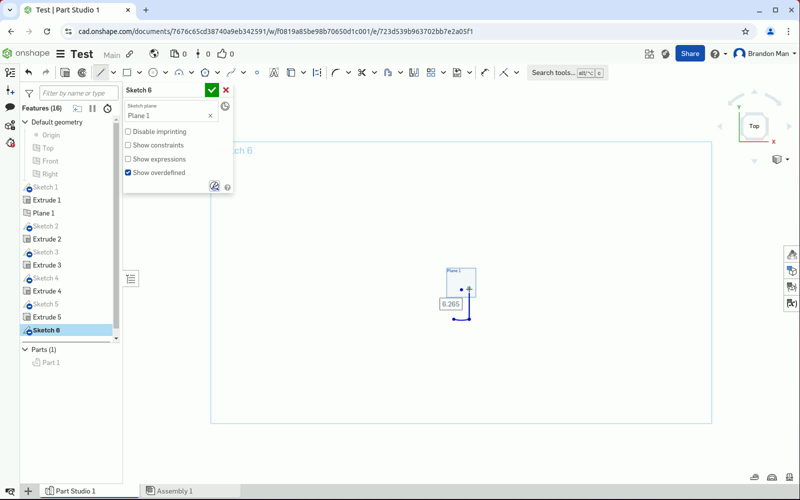
mouse_move(499, 288)
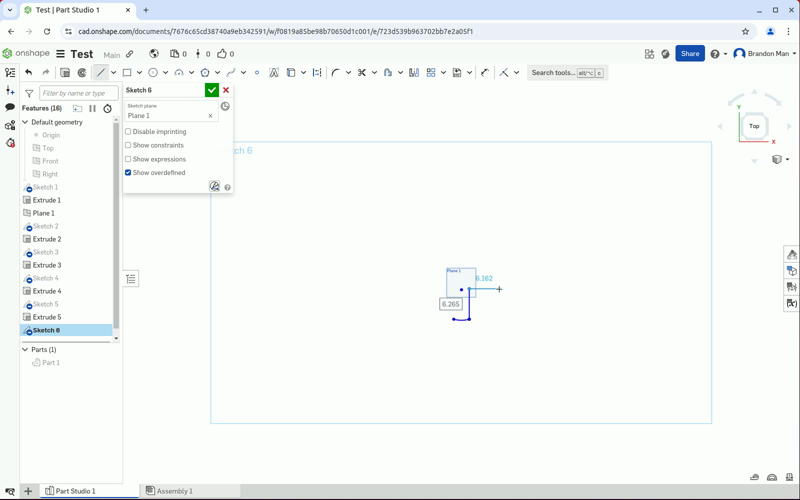
mouse_move(453, 288)
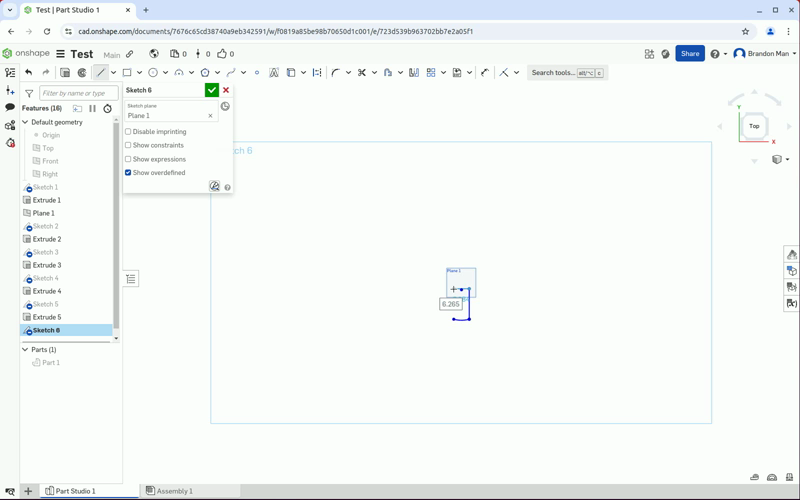
click(453, 288)
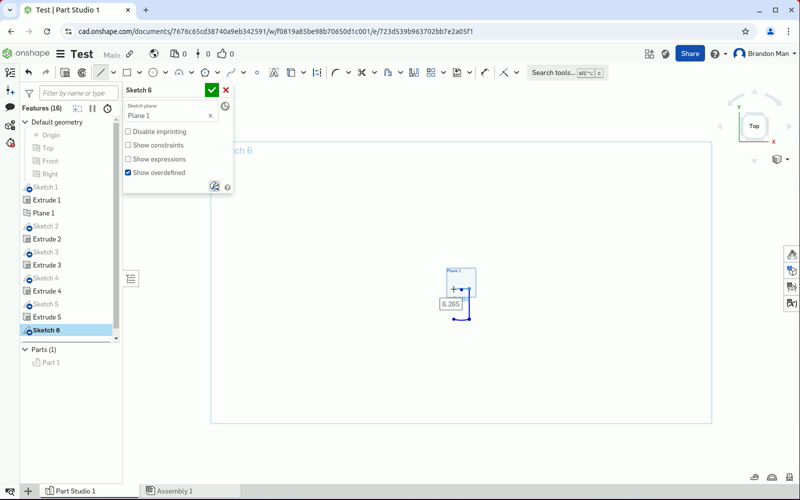
key_up(shift)
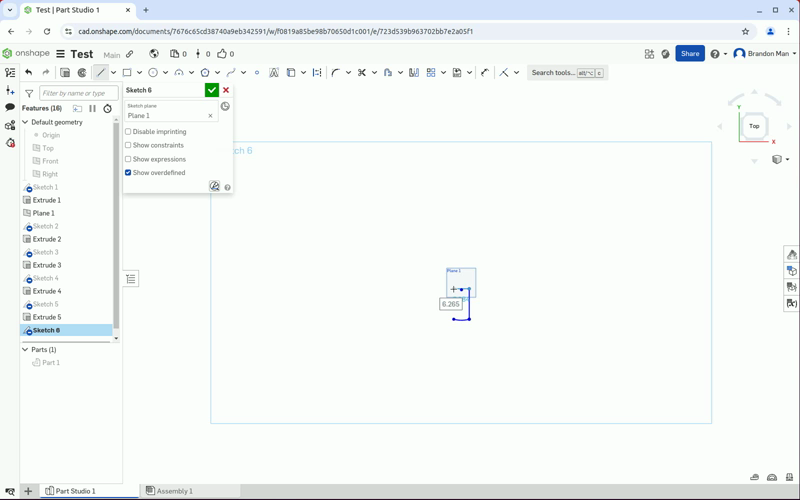
mouse_move(483, 288)
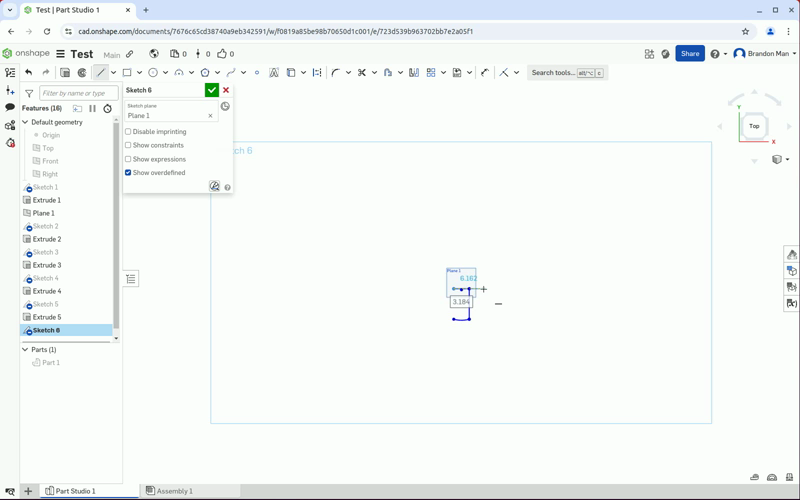
key_down(shift)
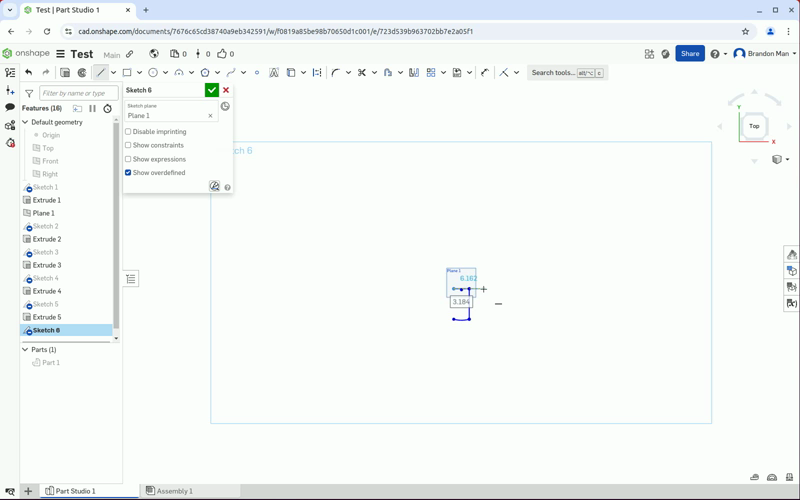
mouse_move(453, 319)
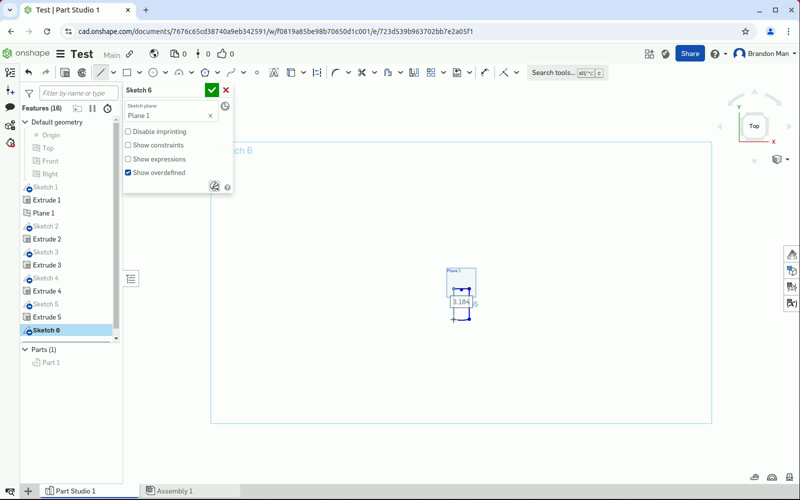
key_up(shift)
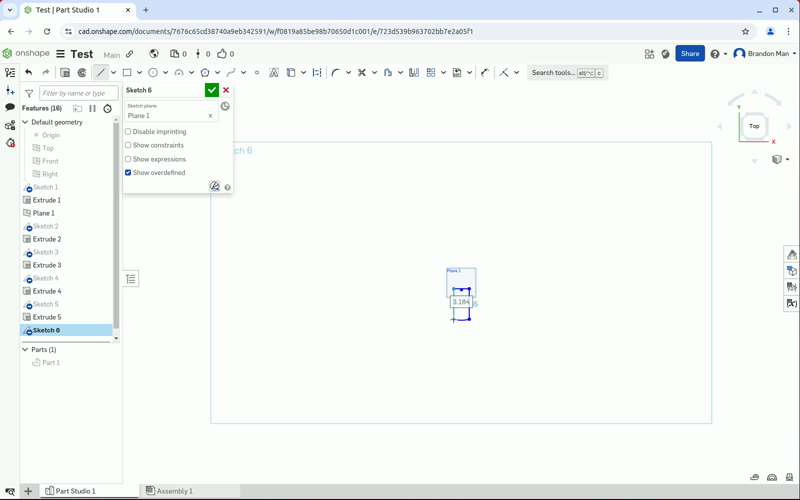
click(453, 319)
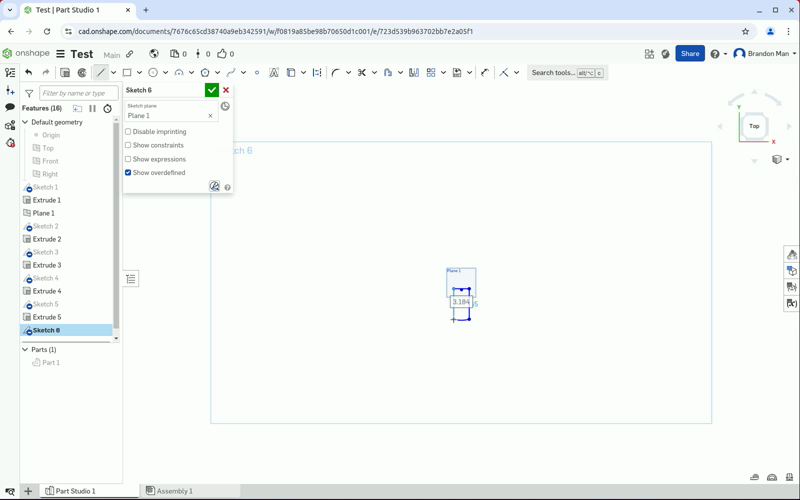
key(esc)
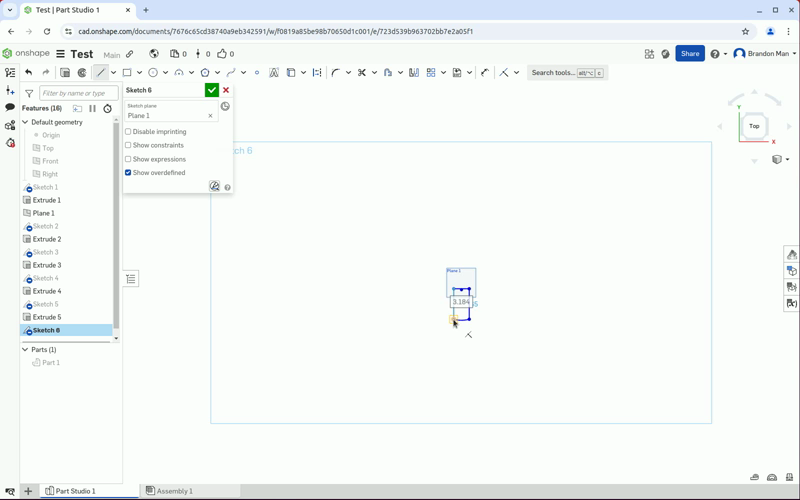
mouse_move(456, 294)
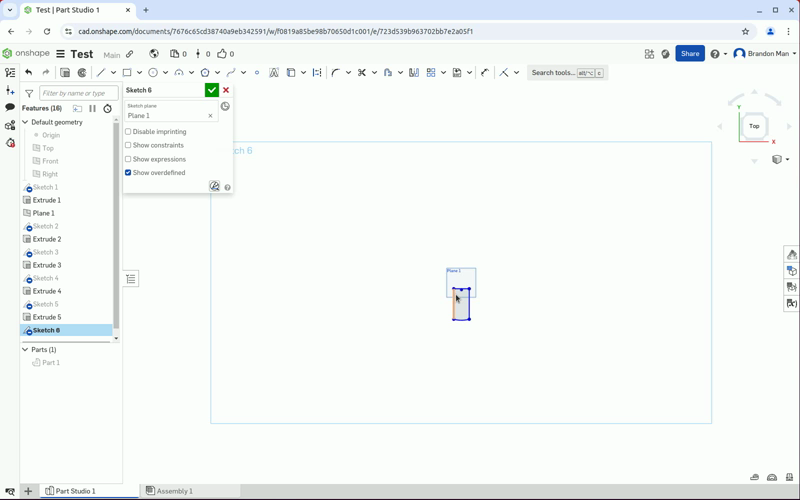
scroll(6)
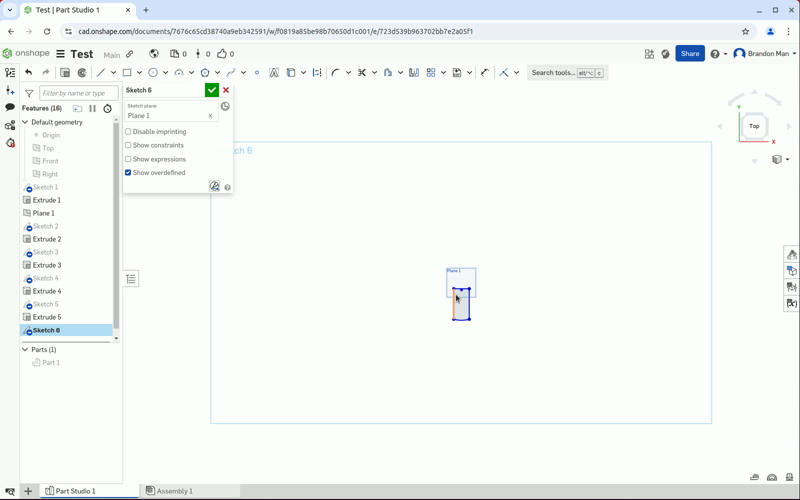
scroll(6)
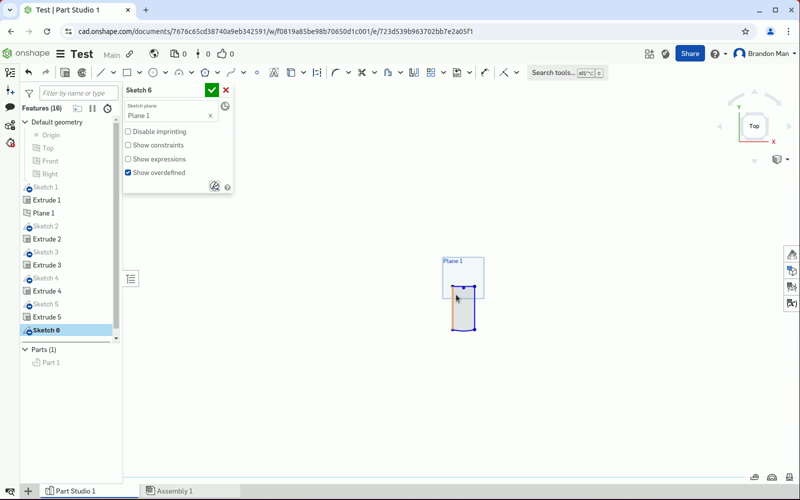
scroll(6)
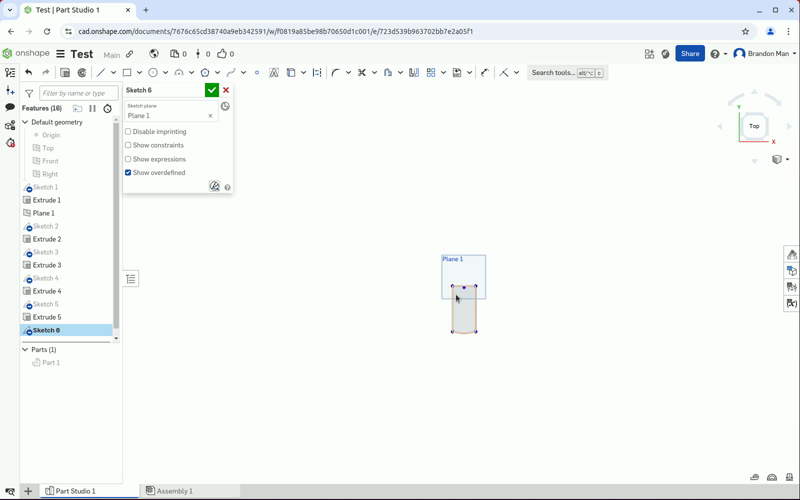
scroll(6)
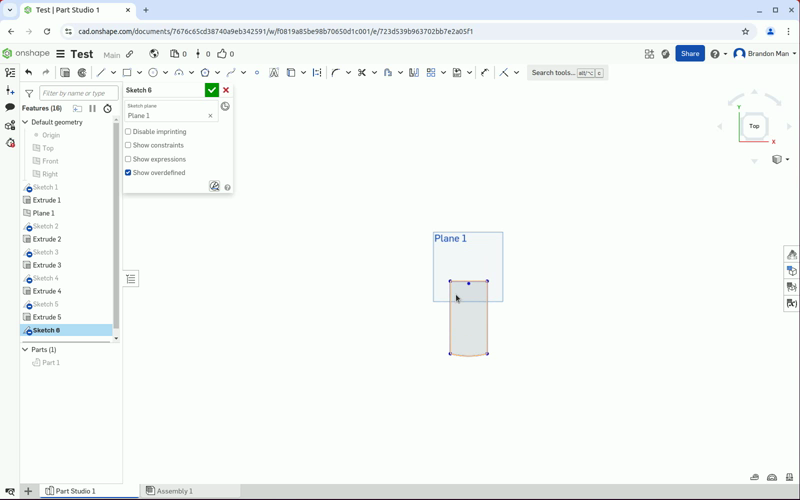
scroll(6)
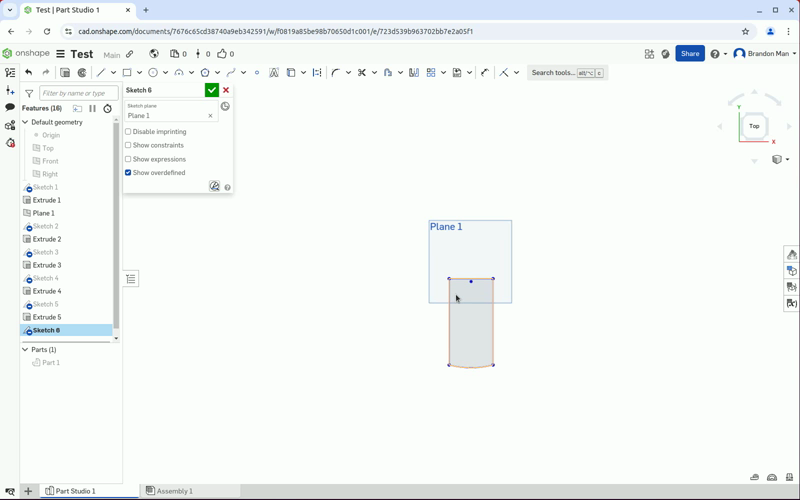
scroll(6)
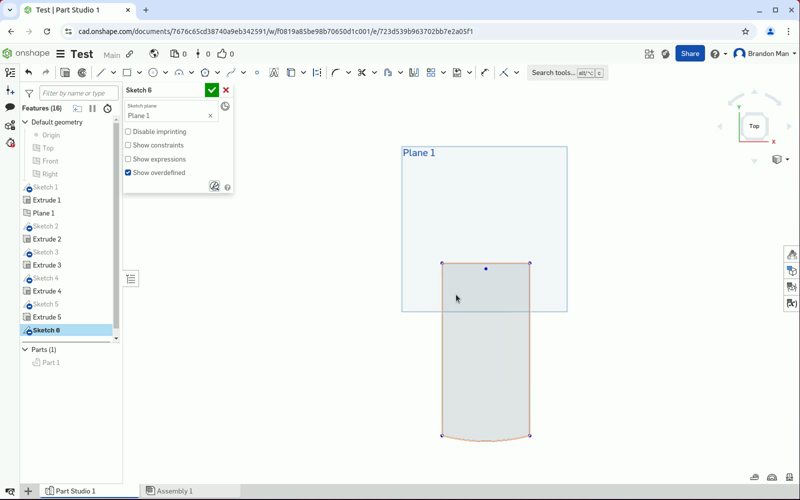
scroll(6)
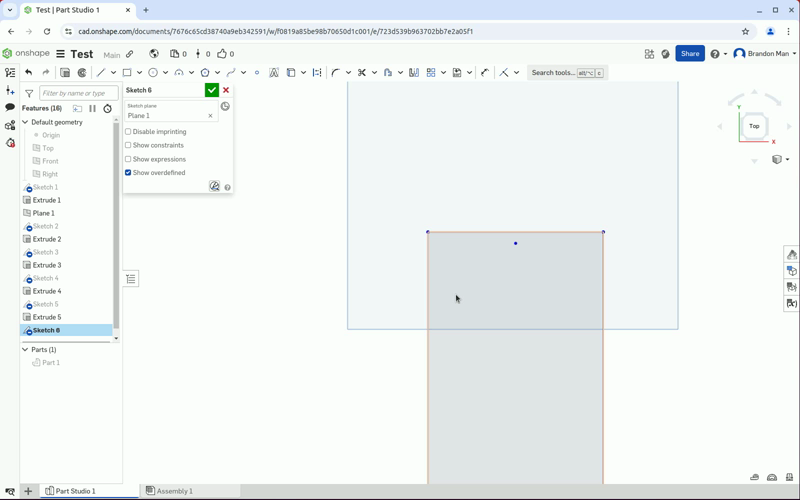
click(456, 294)
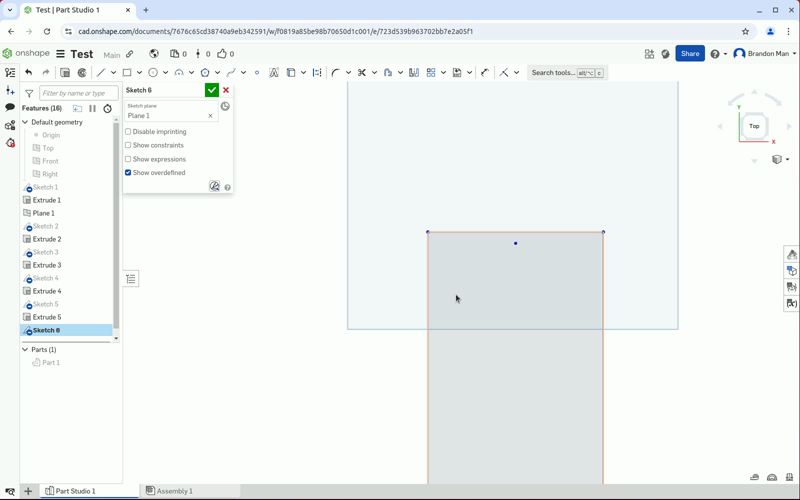
scroll(-6)
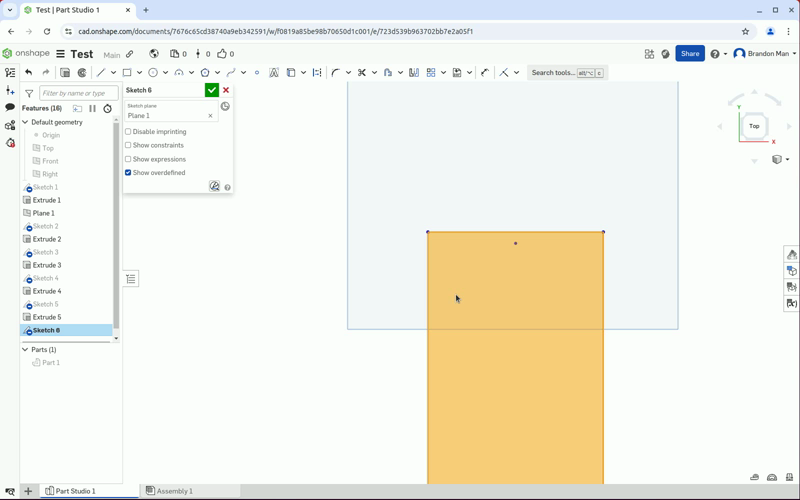
scroll(-6)
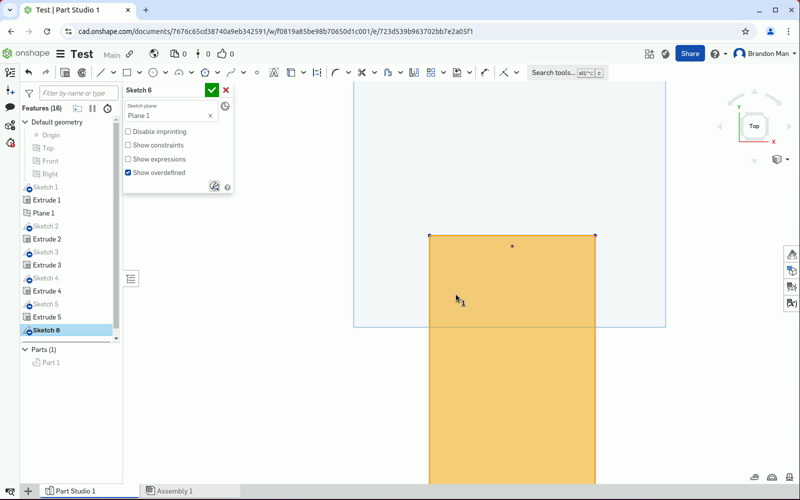
scroll(-6)
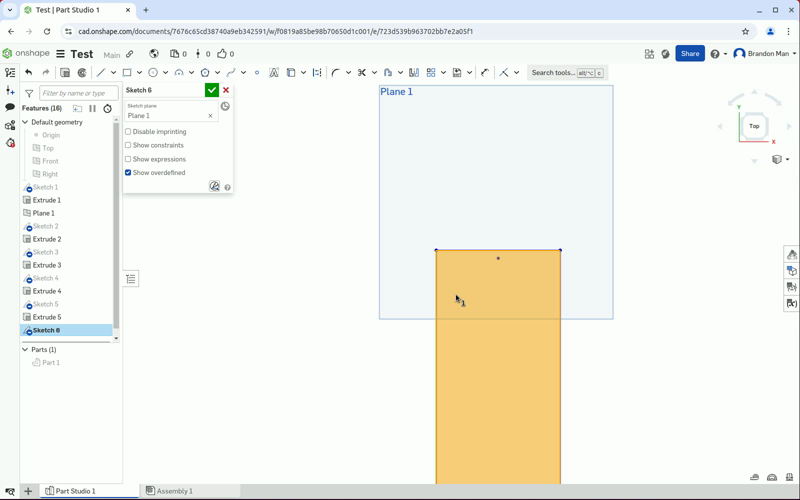
scroll(-6)
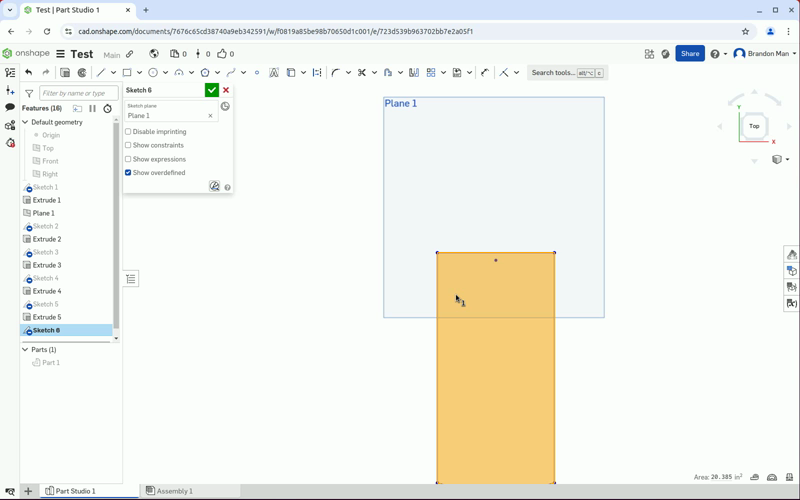
scroll(-6)
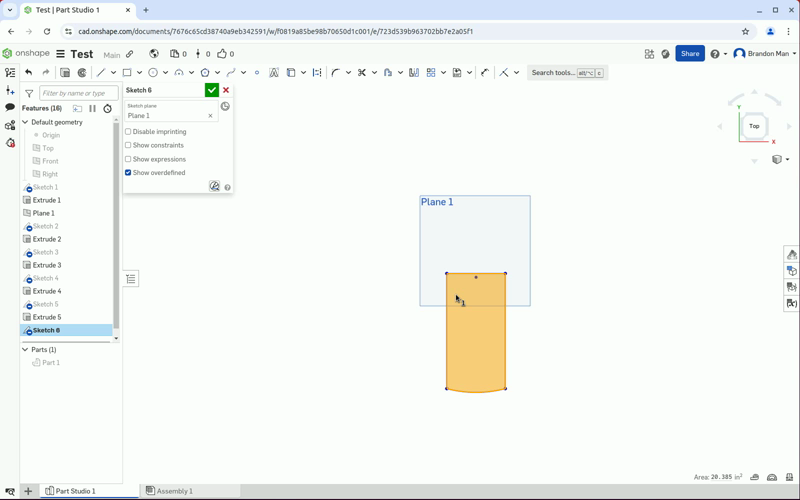
scroll(-6)
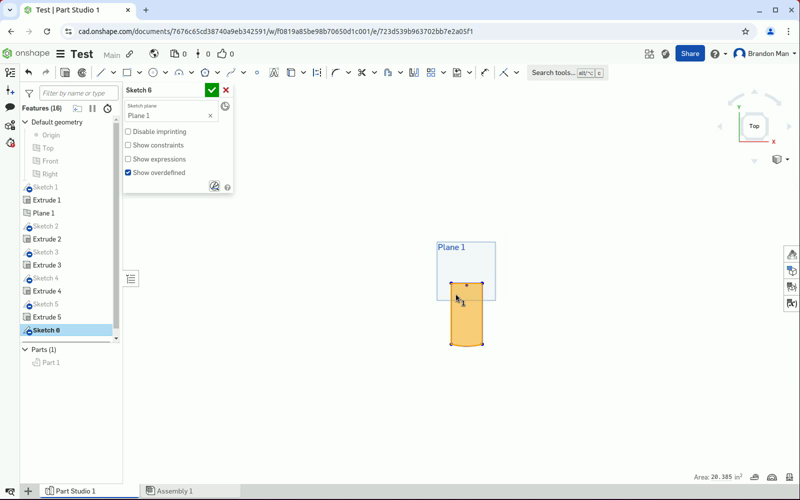
scroll(-6)
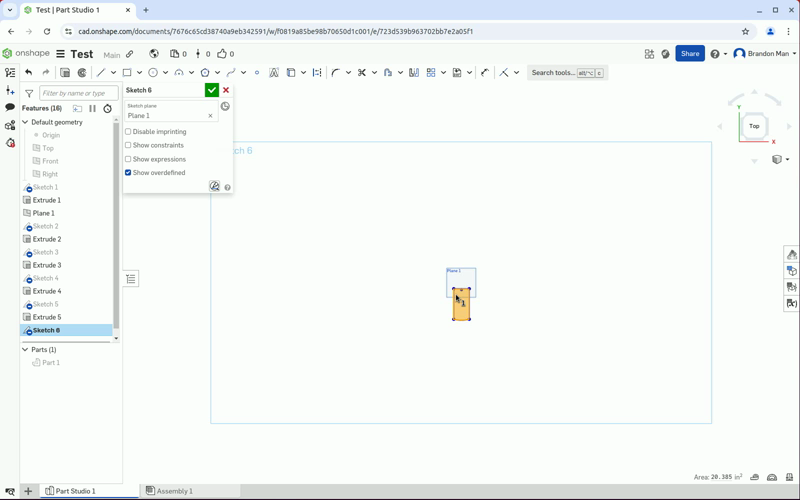
mouse_move(73, 352)
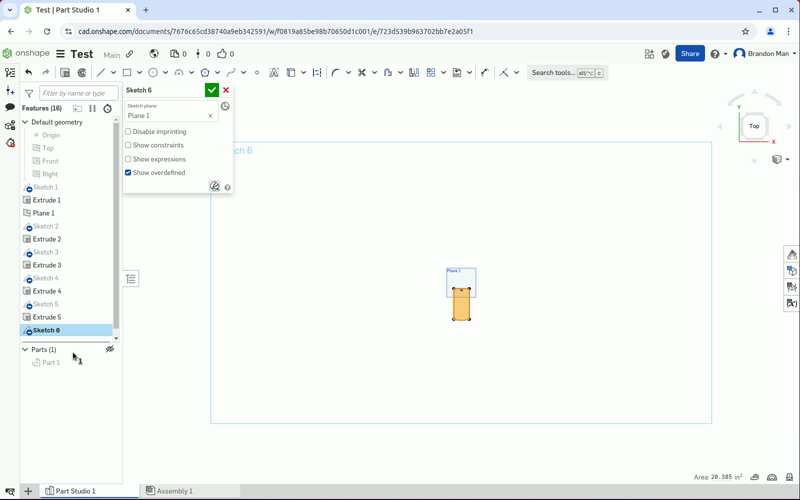
key(shift+y)
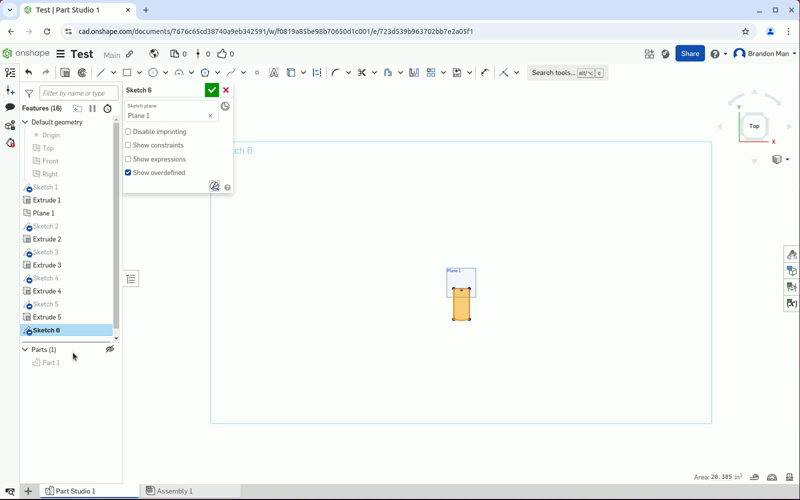
key(shift+e)
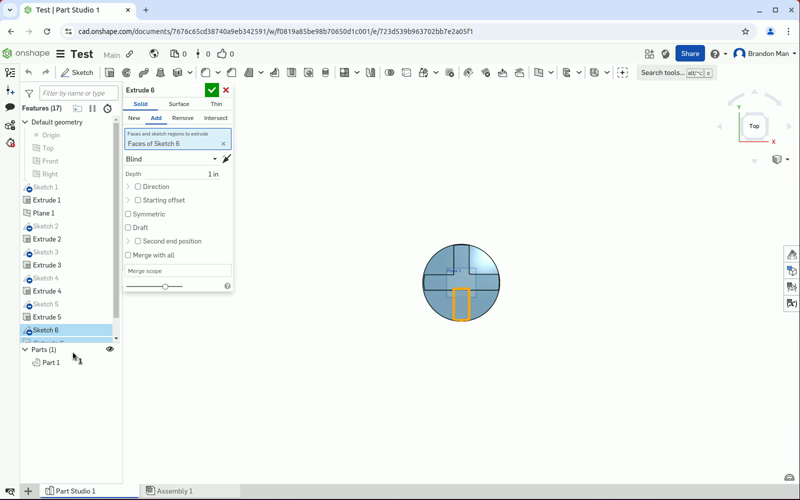
mouse_move(143, 106)
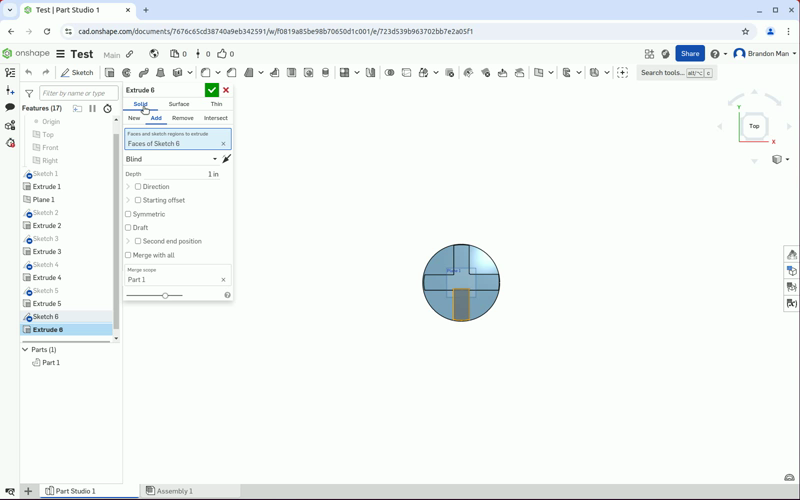
click(143, 106)
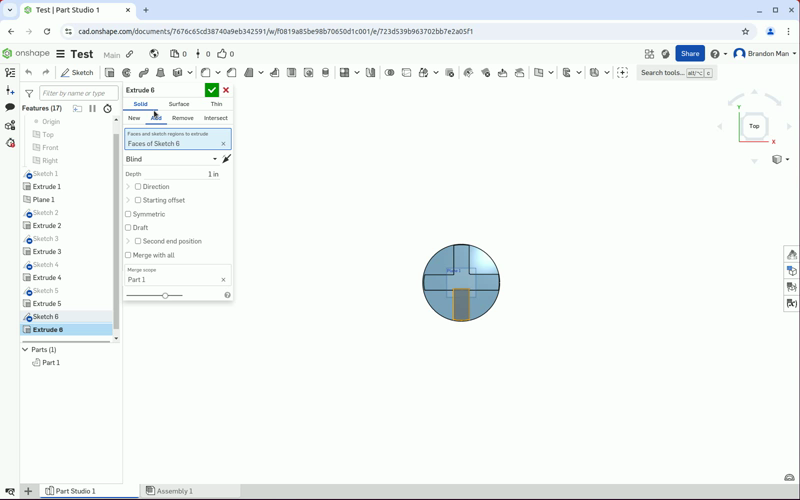
mouse_move(186, 120)
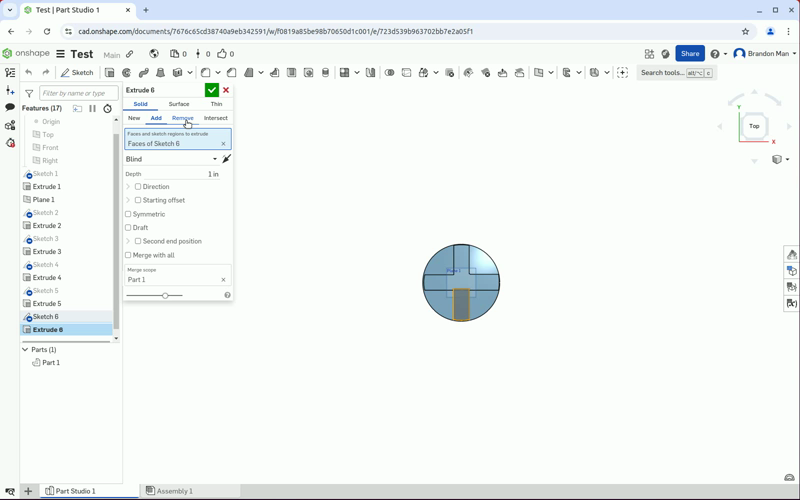
click(186, 120)
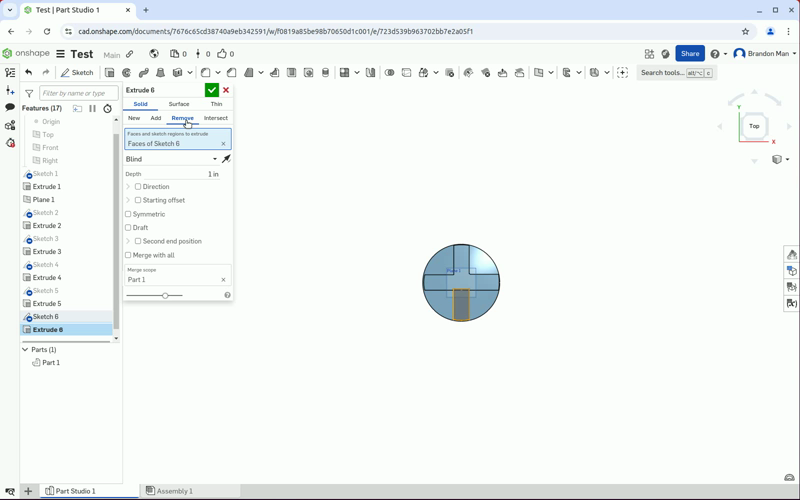
key(tab, 4)
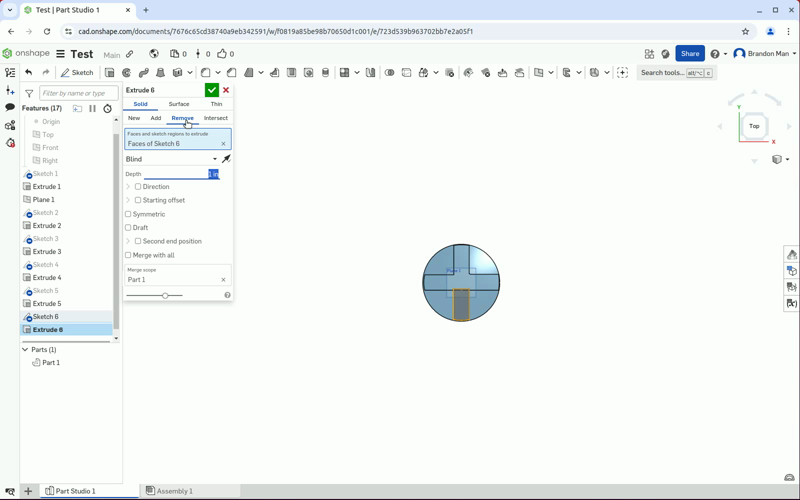
text(18.535)
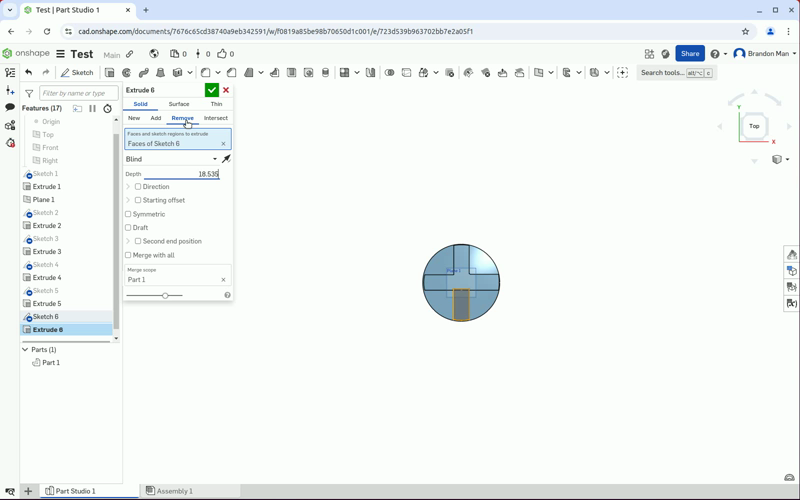
key(tab, 6)
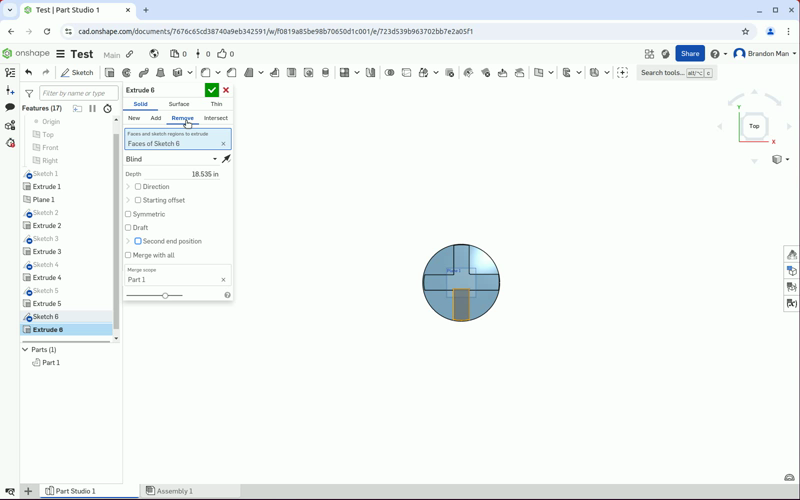
key(space)
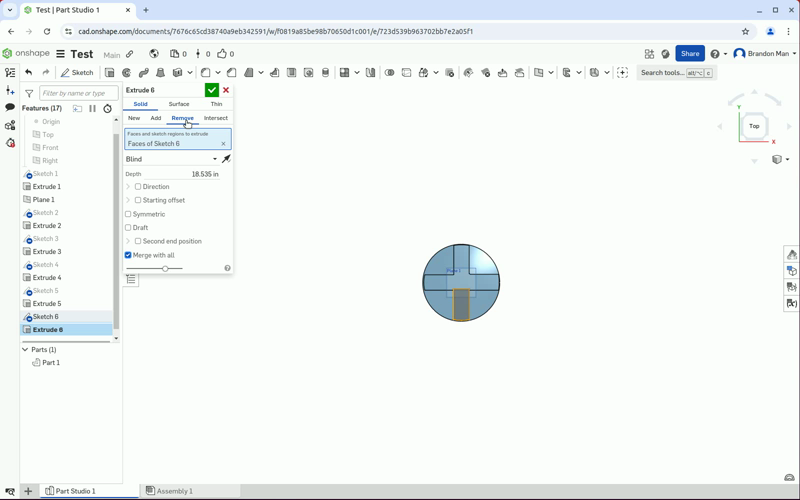
key(enter)
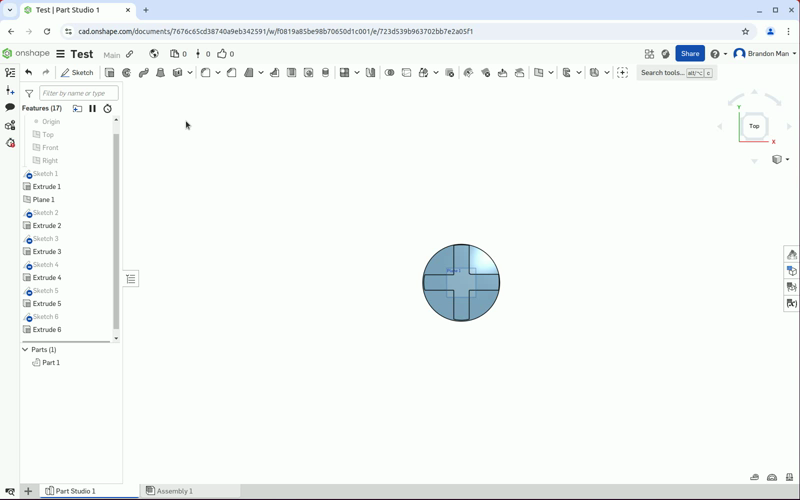
key(shift+h)
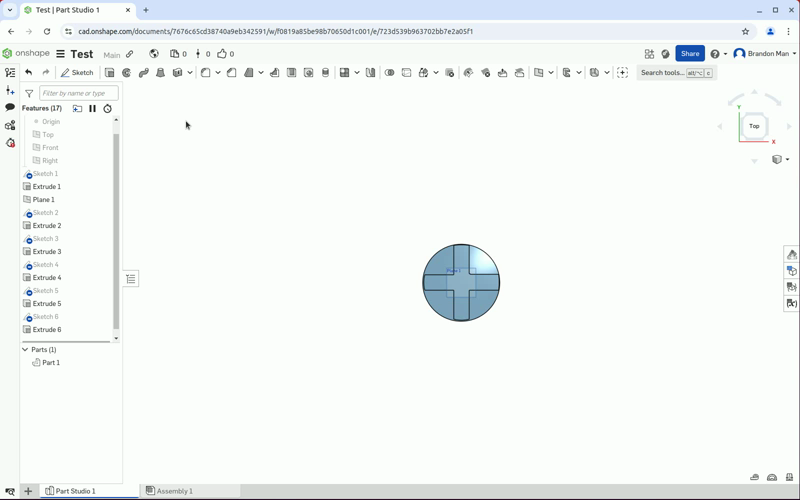
key(shift+h)
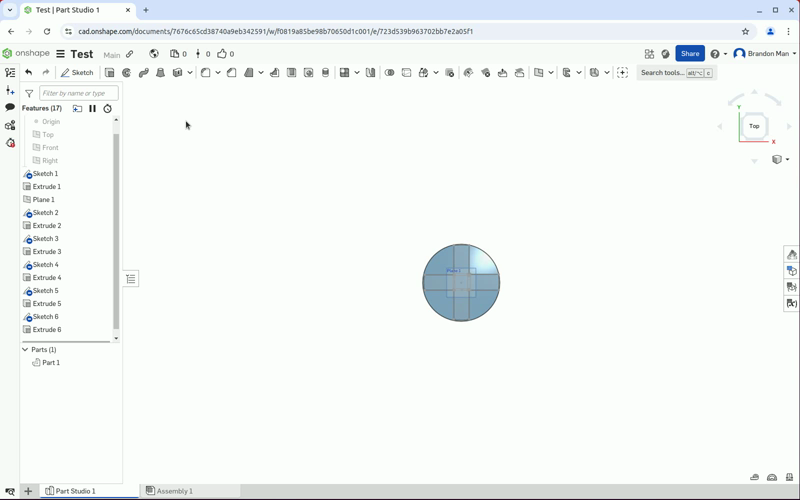
key(shift+7)
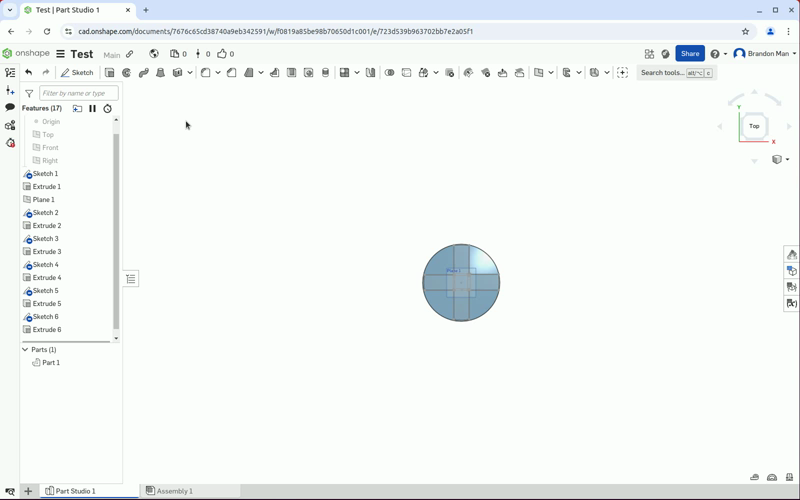
key(up, 3)
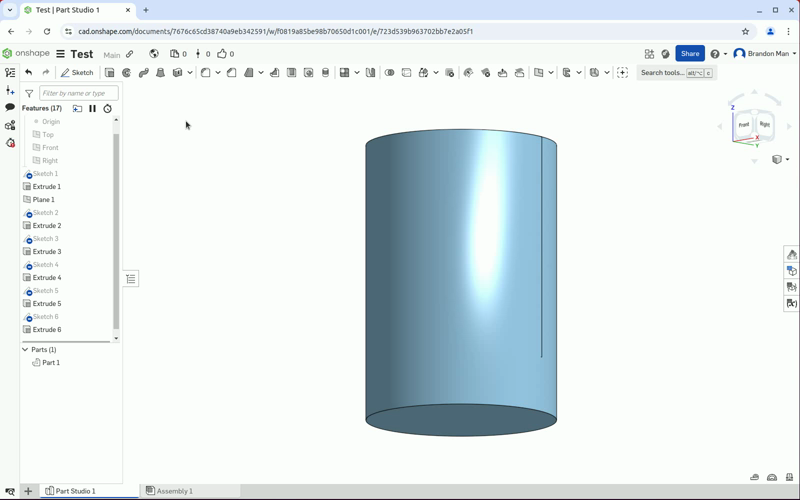
key(left, 3)
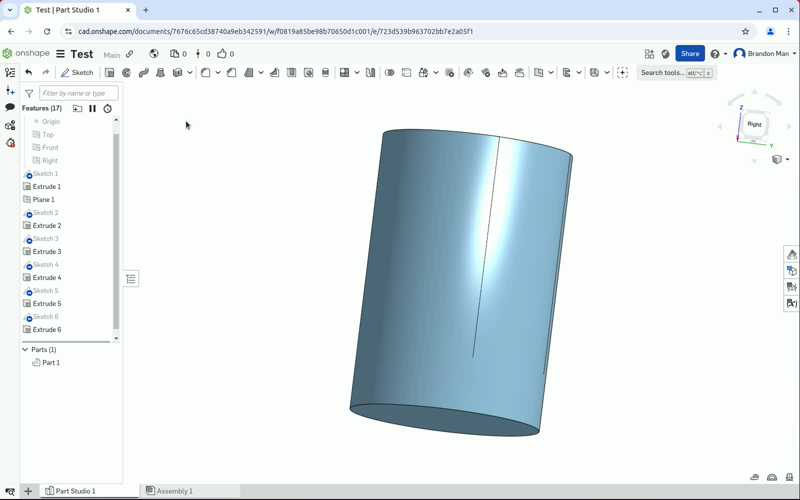
key(right, 3)
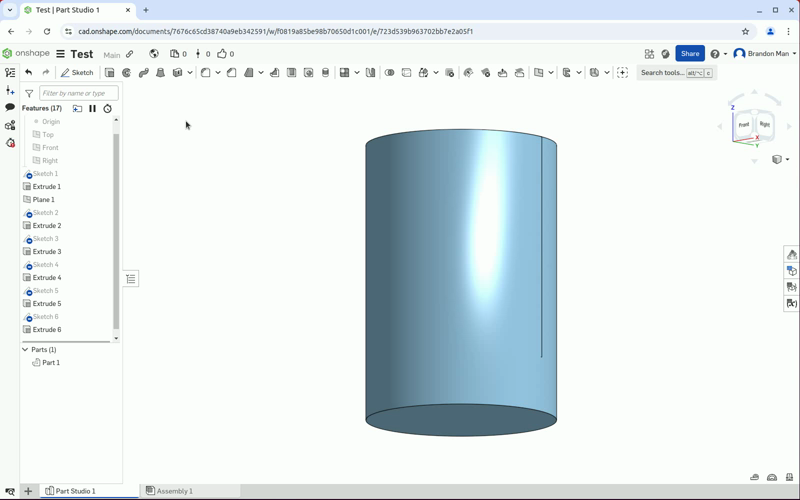
key(down, 3)
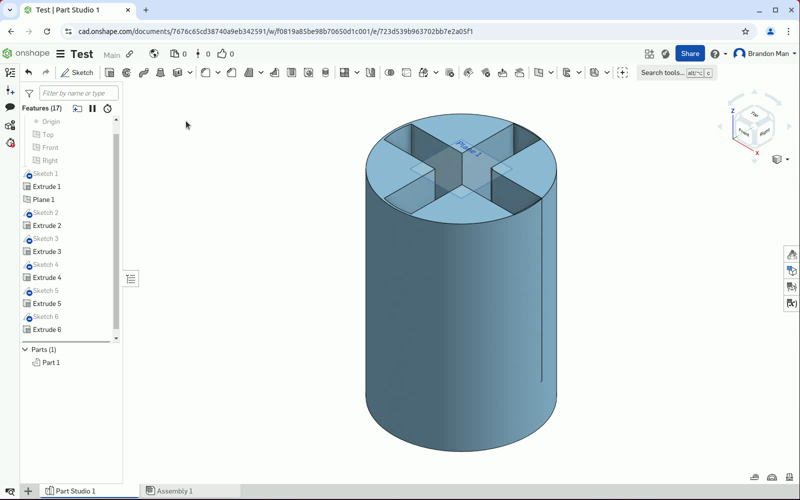
mouse_move(69, 176)
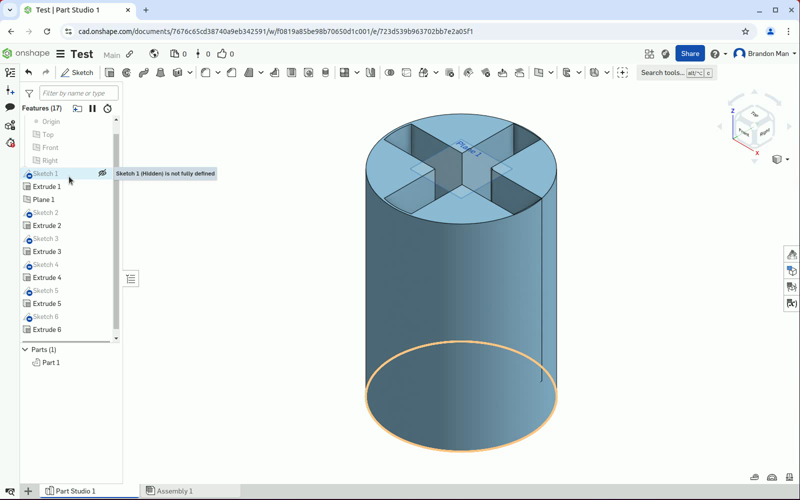
click(69, 176)